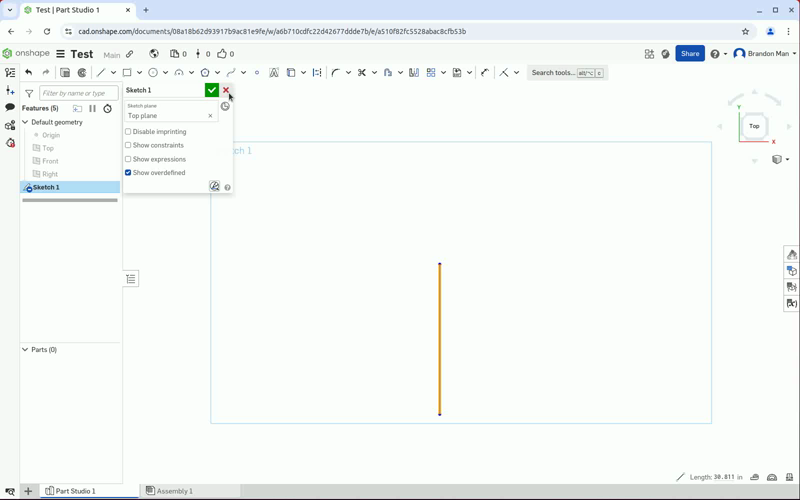
key(shift+h)
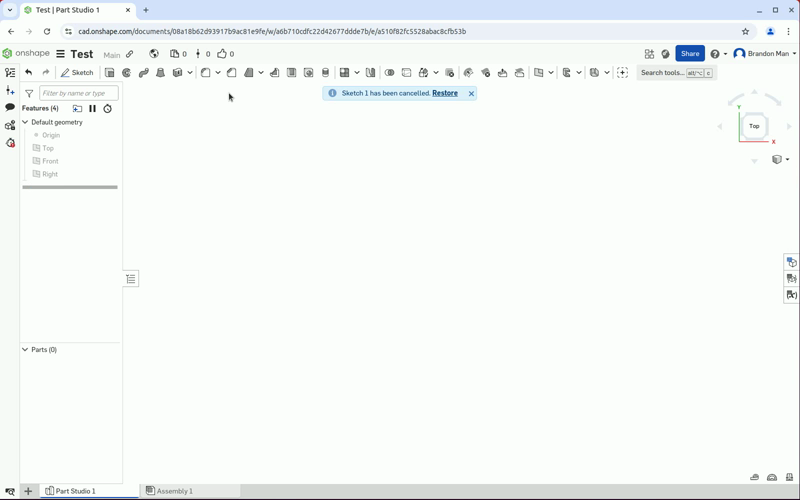
mouse_move(73, 352)
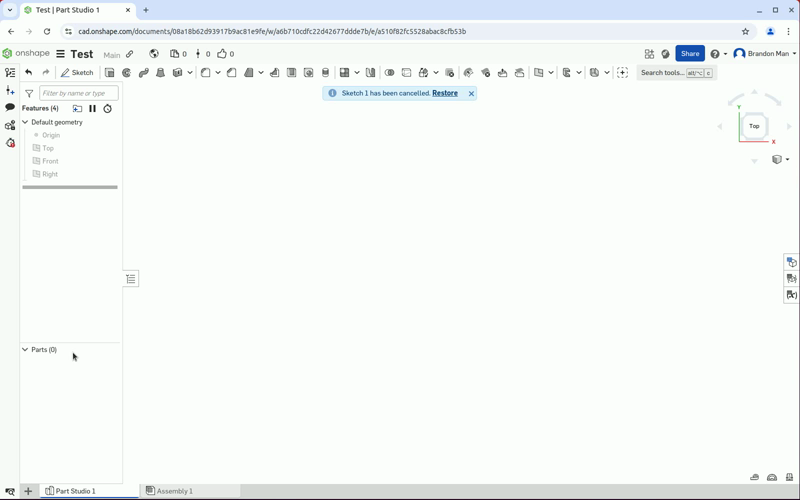
key(y)
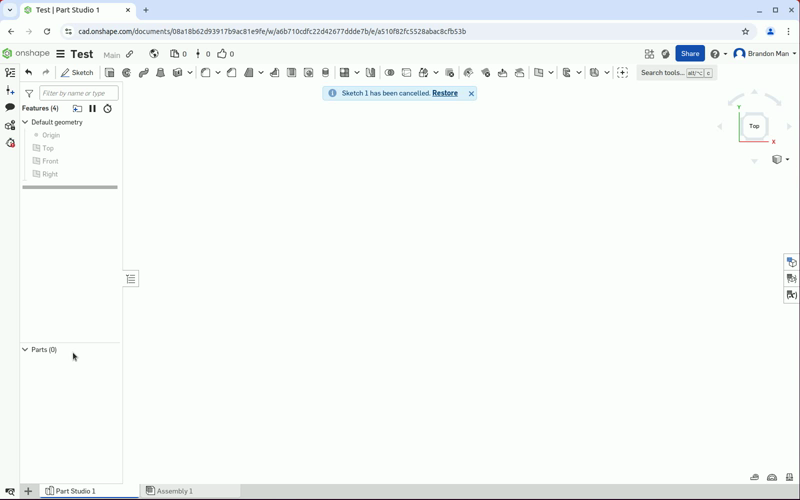
key(shift+p)
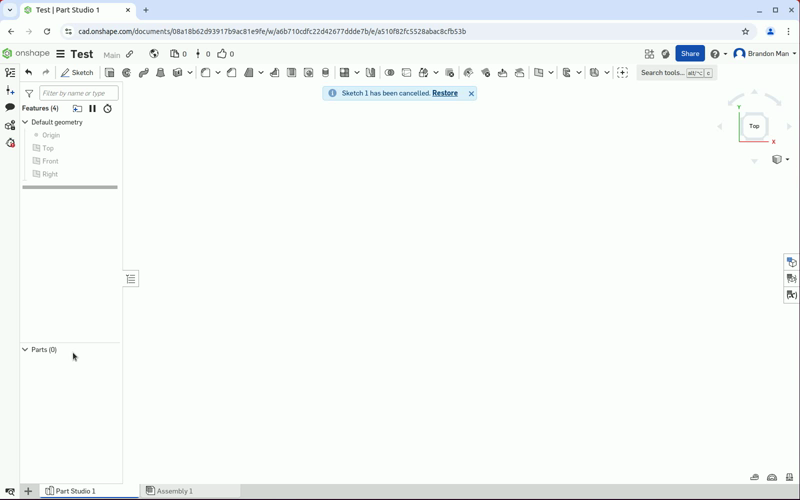
key(space)
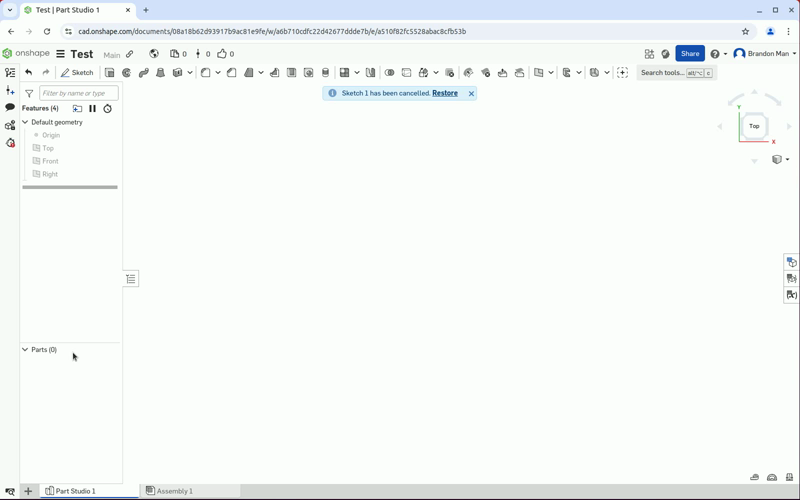
key_down(shift)
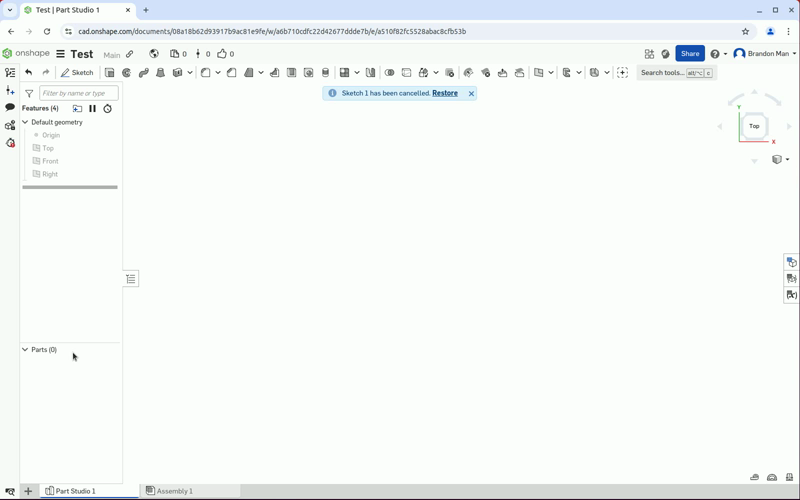
key(up)
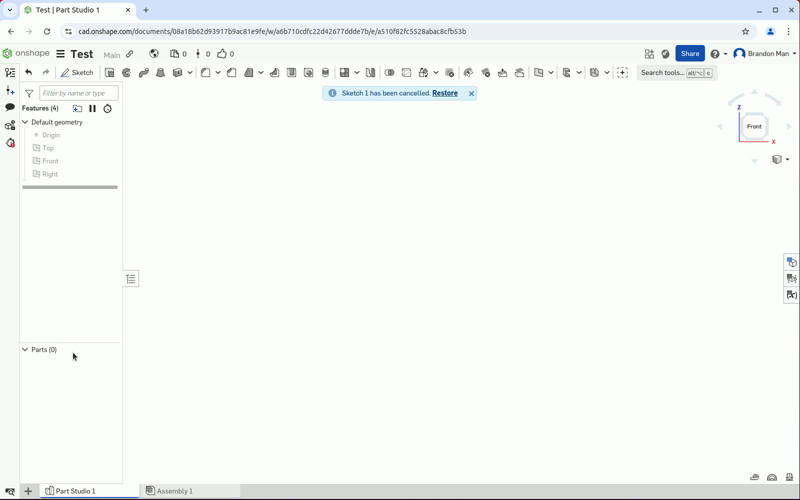
key_up(shift)
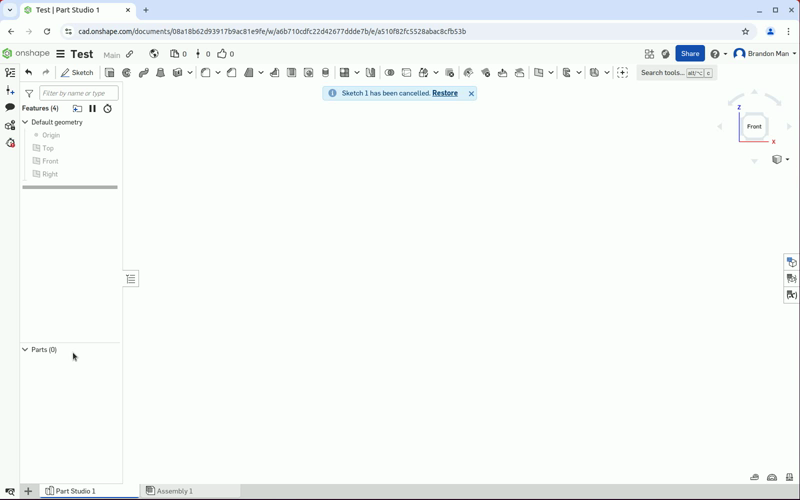
key(space)
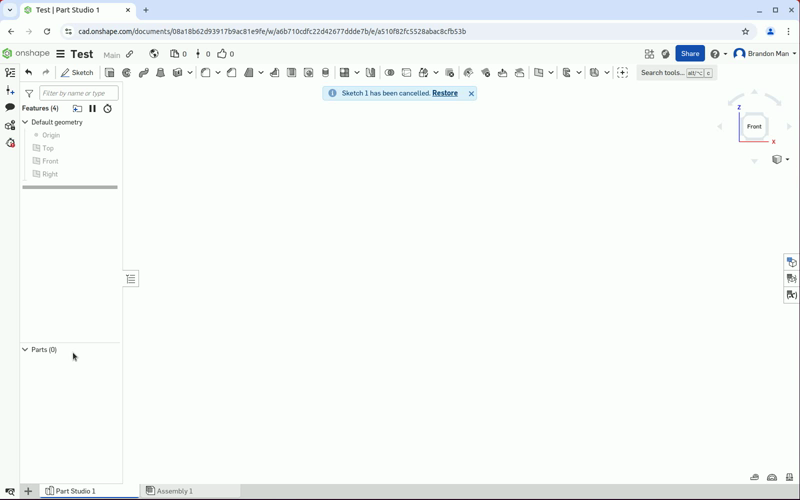
key_down(shift)
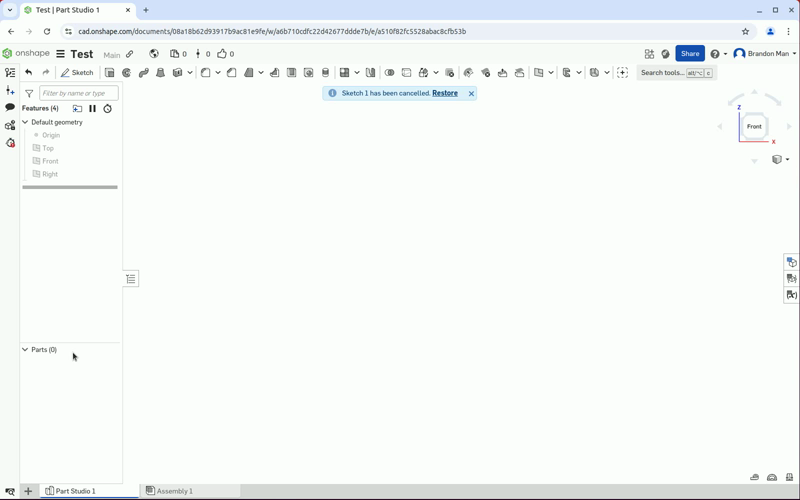
key(left)
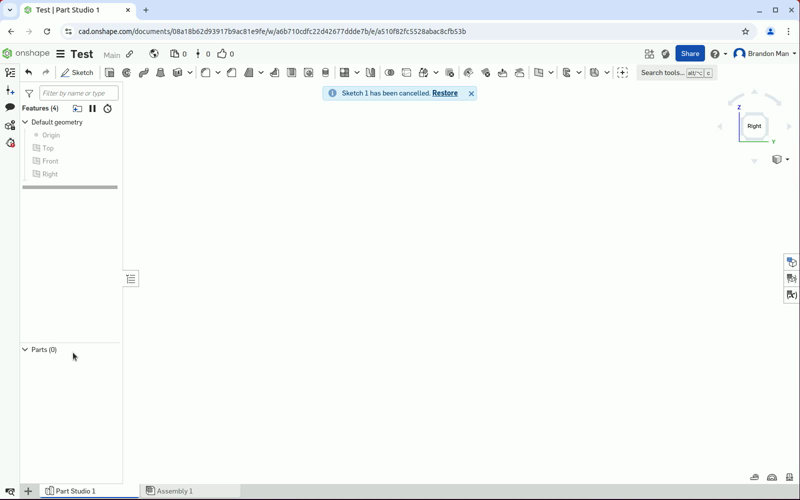
key_up(shift)
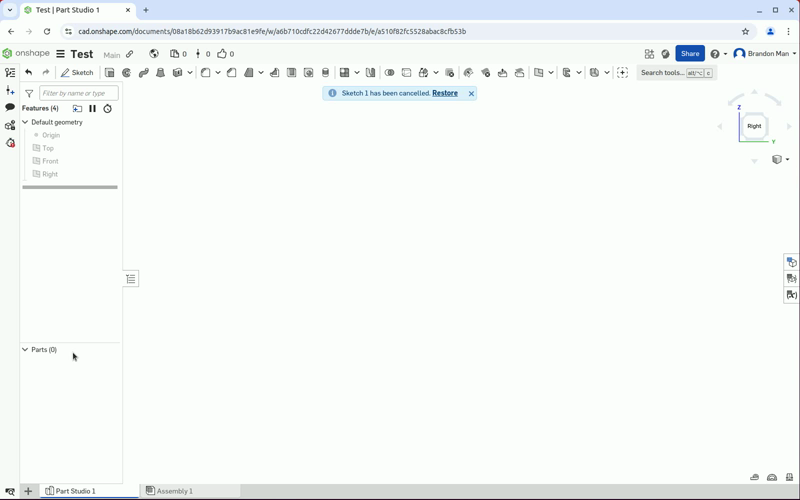
mouse_move(73, 352)
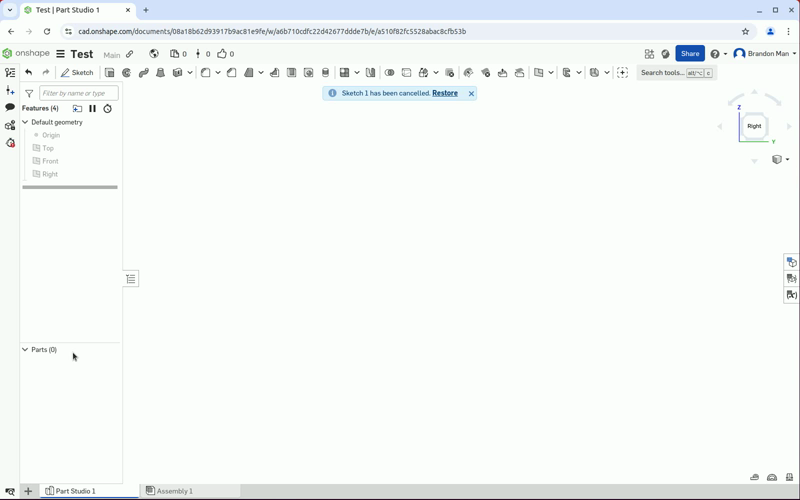
key(shift+y)
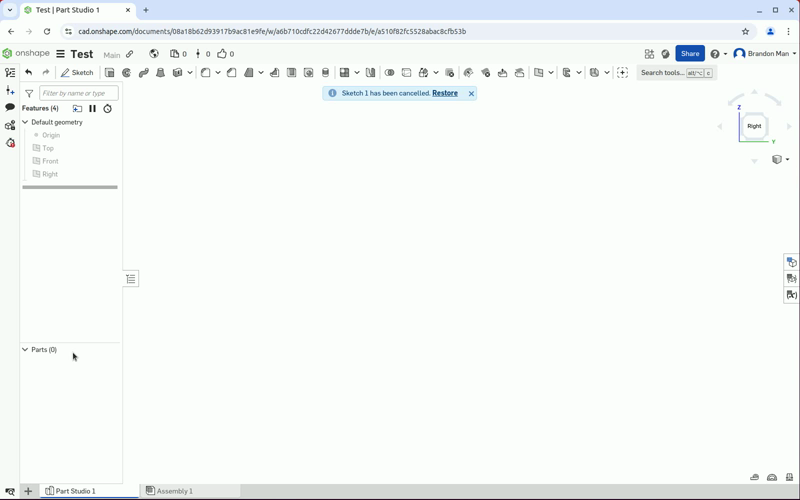
key(shift+s)
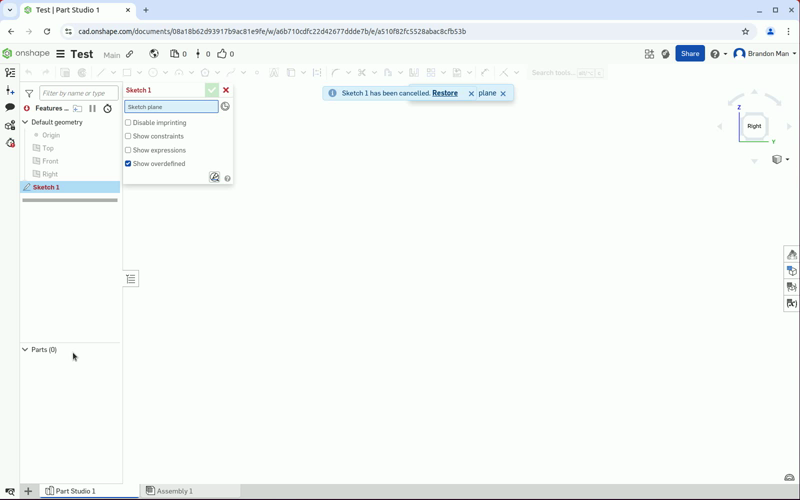
mouse_move(73, 176)
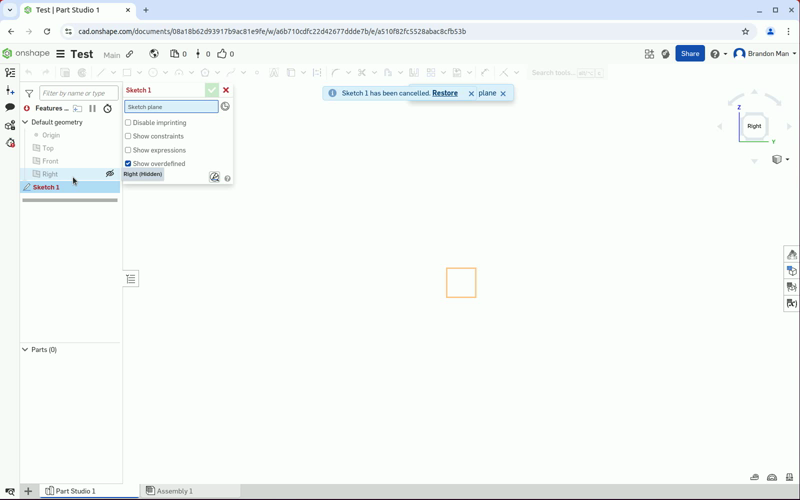
click(73, 176)
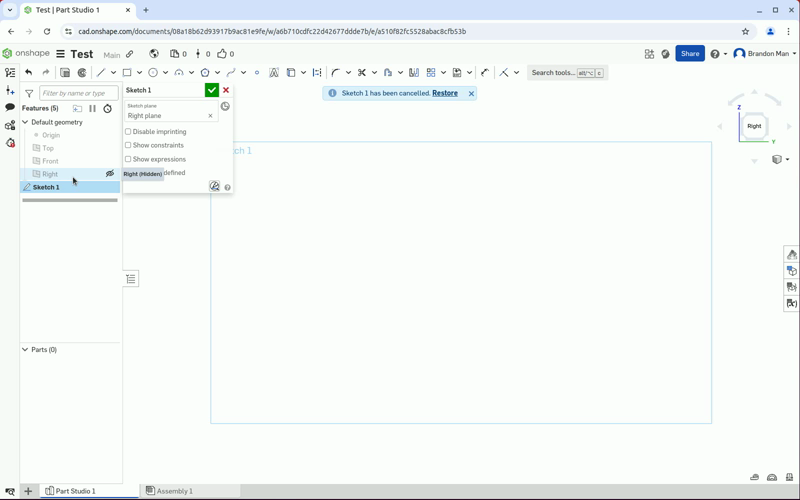
mouse_move(73, 352)
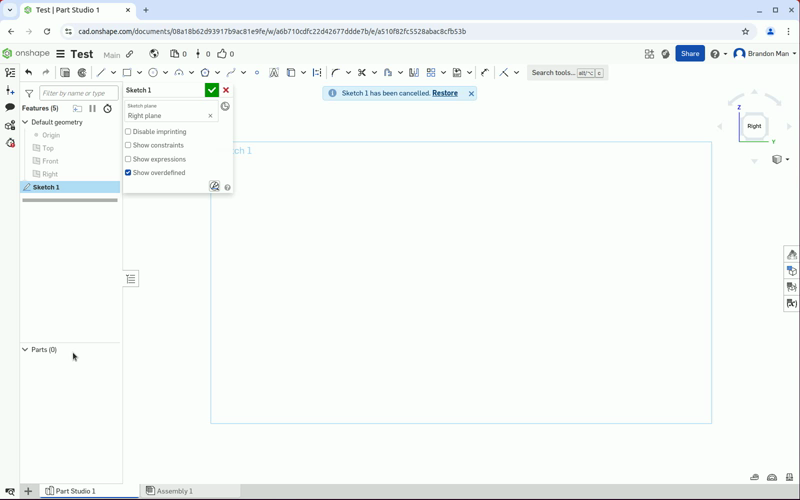
key(y)
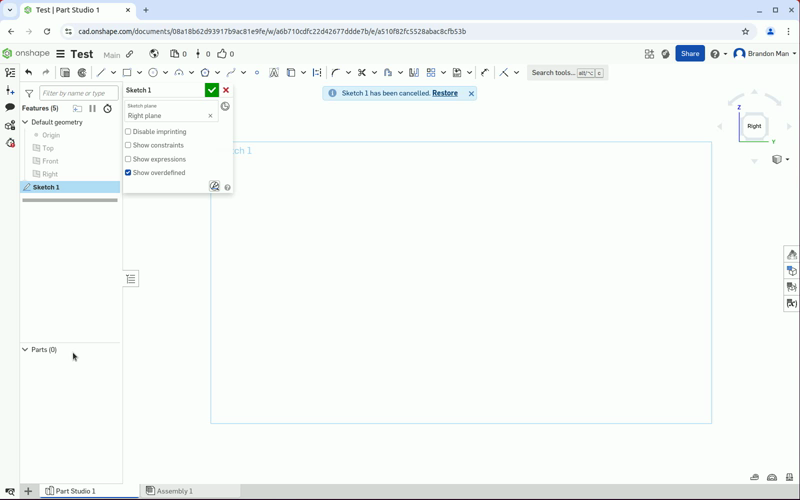
key(c)
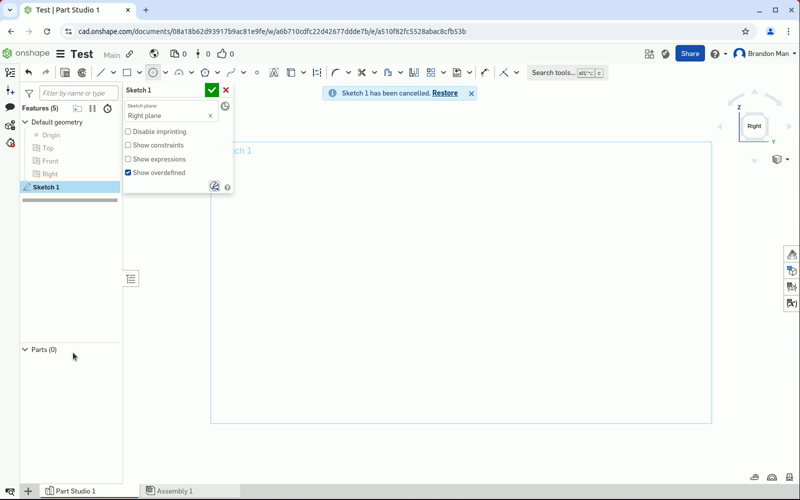
key_down(shift)
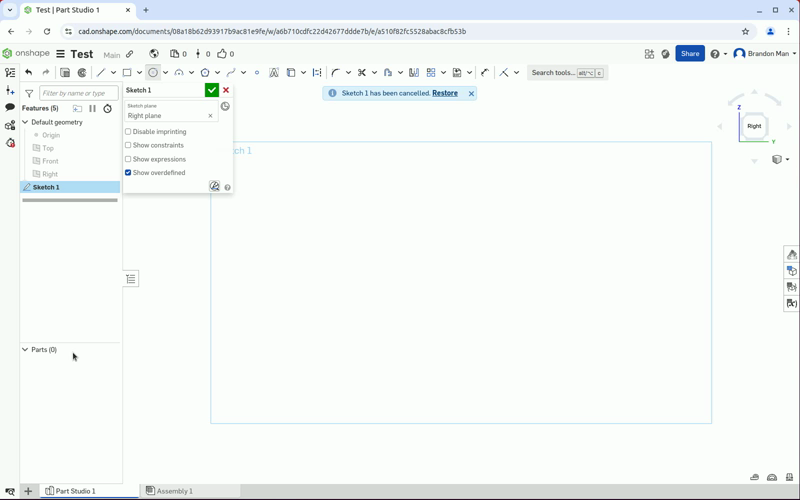
mouse_move(461, 282)
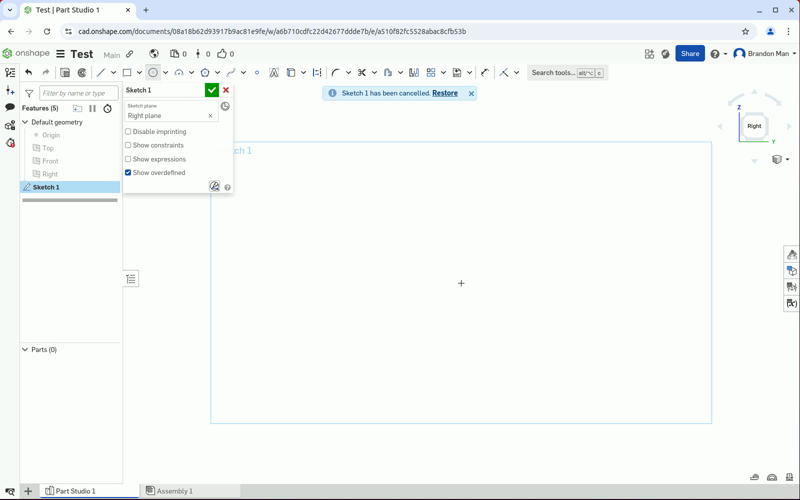
click(461, 282)
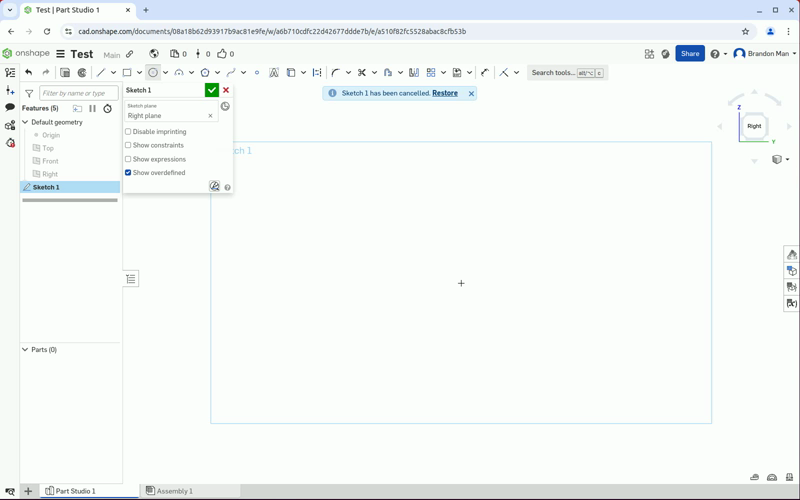
key_up(shift)
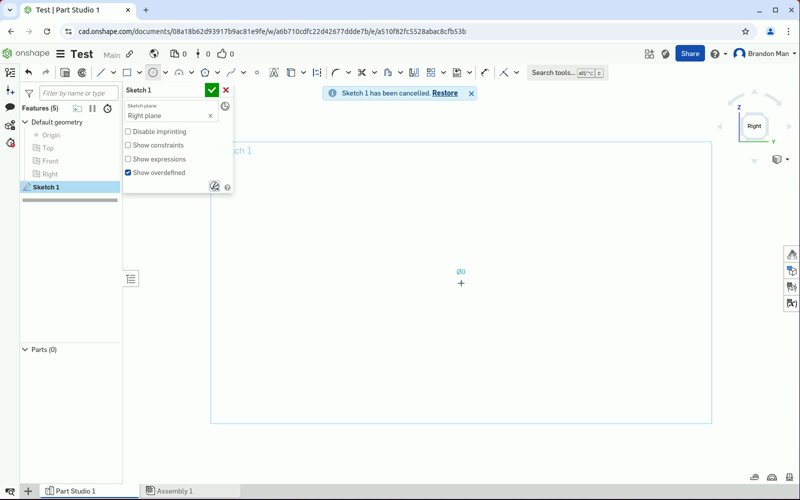
mouse_move(464, 282)
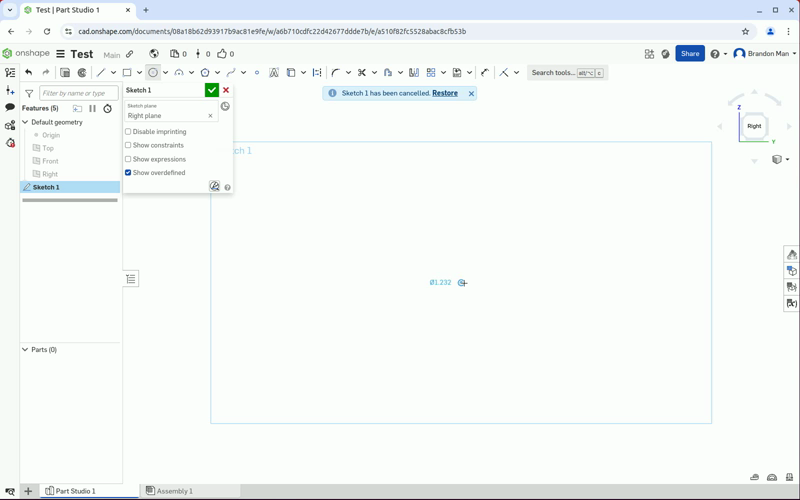
click(464, 282)
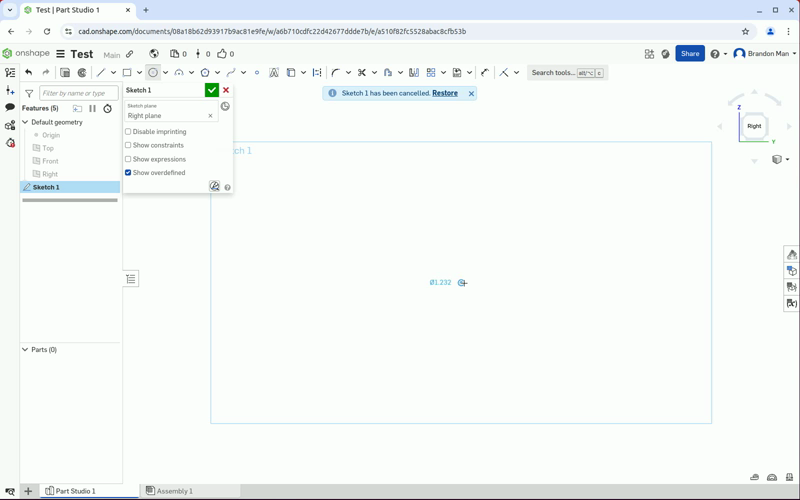
key(esc)
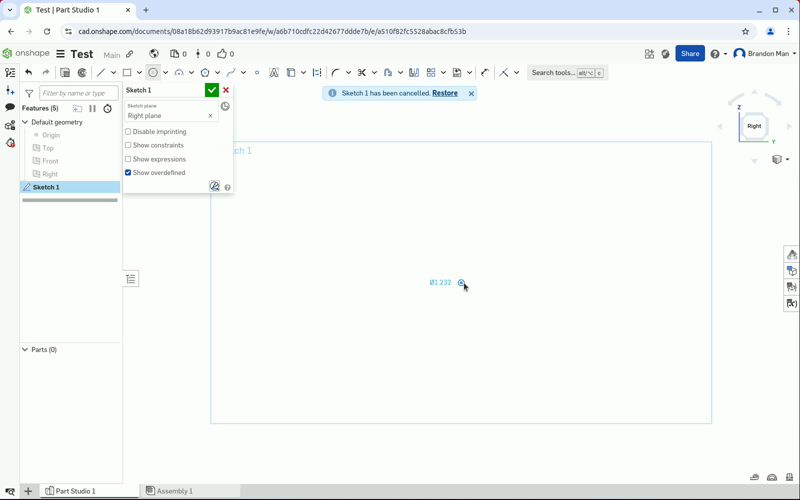
mouse_move(462, 282)
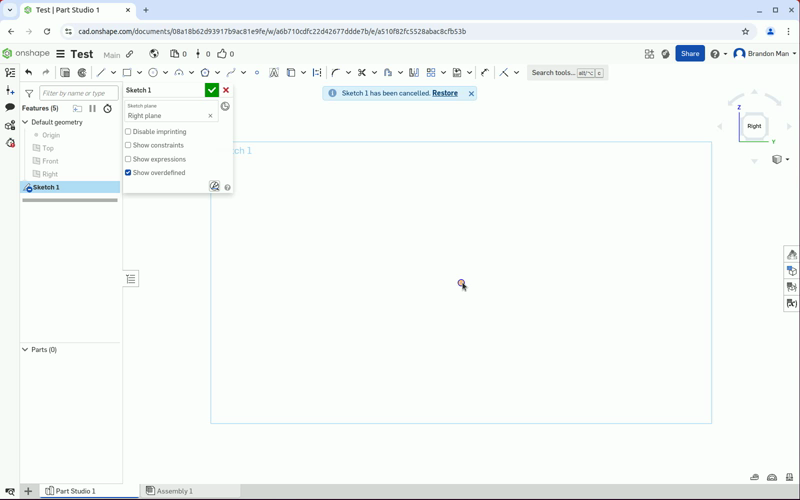
scroll(6)
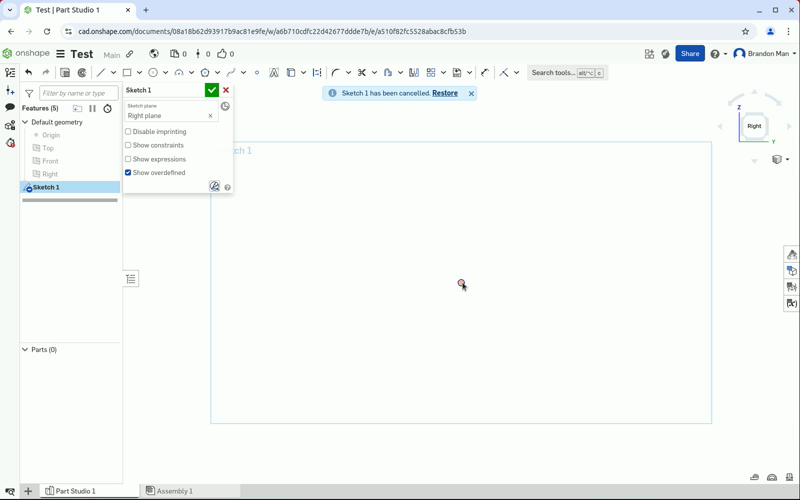
scroll(6)
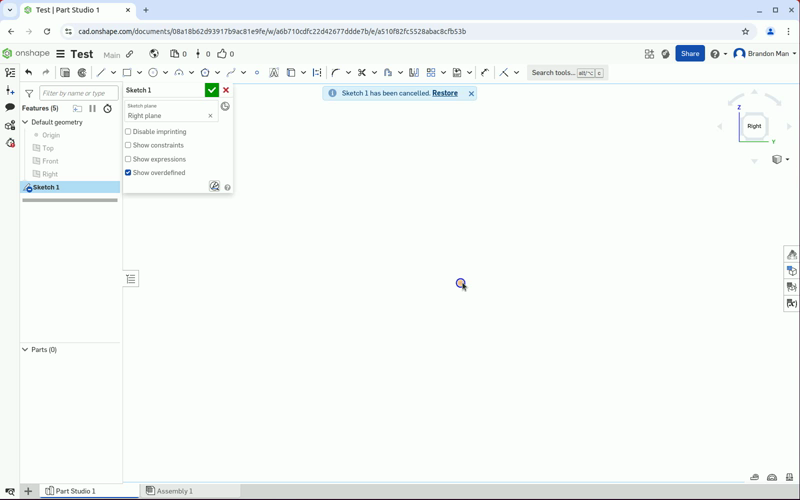
scroll(6)
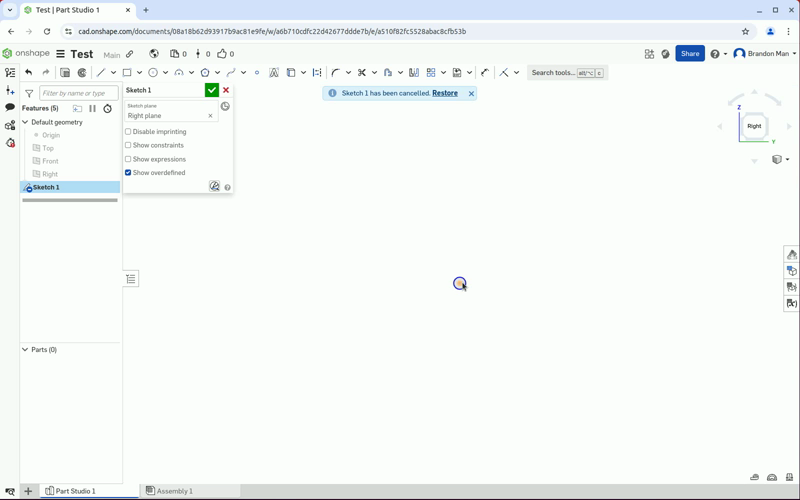
scroll(6)
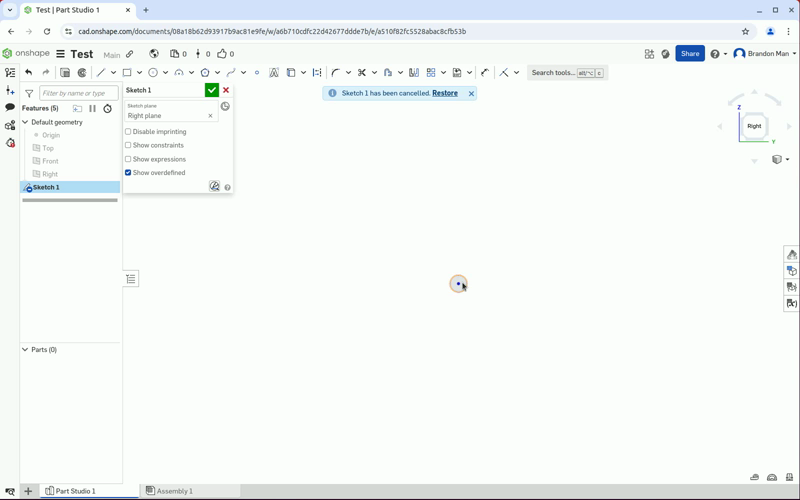
scroll(6)
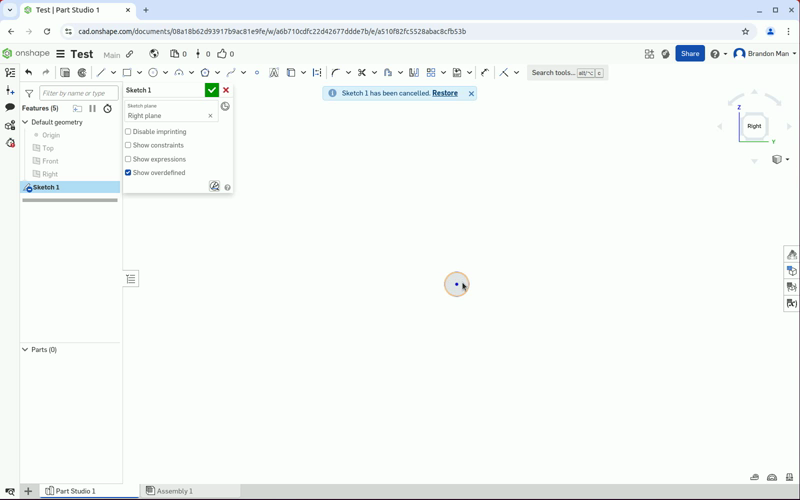
scroll(6)
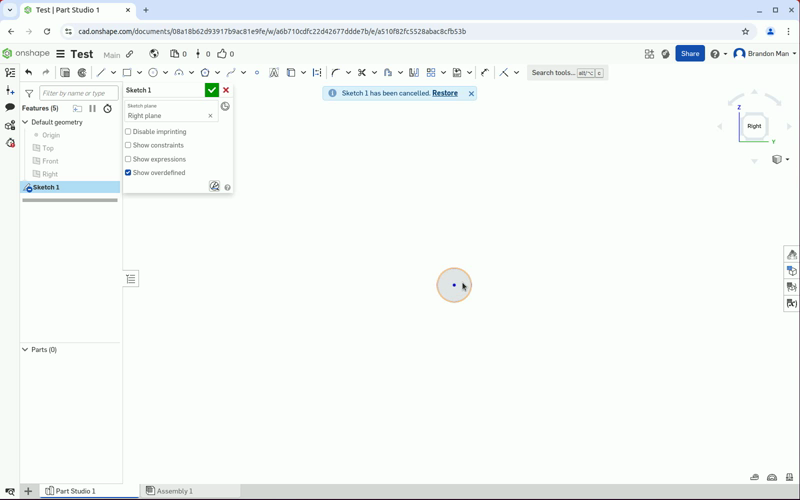
scroll(6)
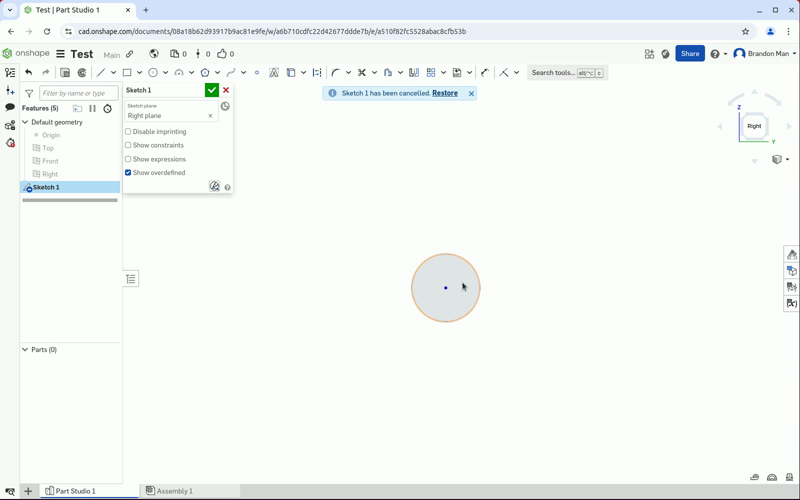
click(462, 282)
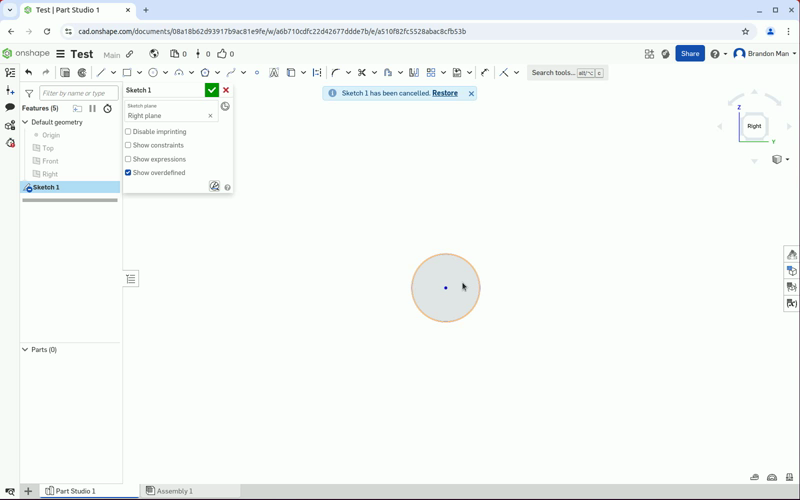
scroll(-6)
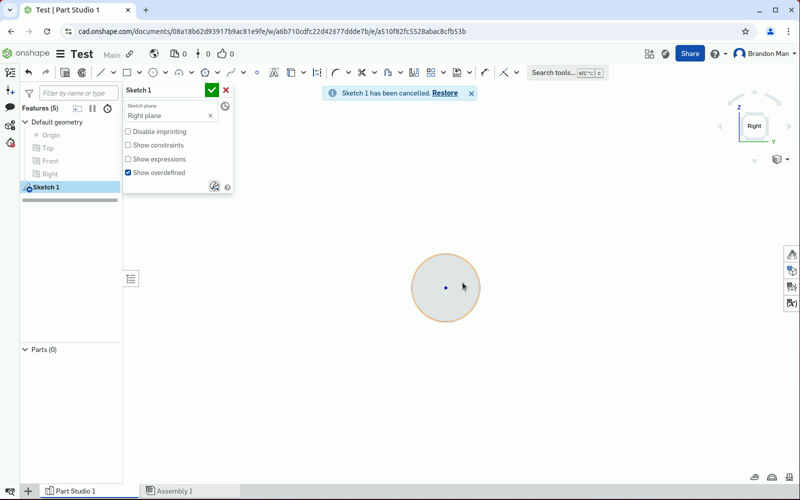
scroll(-6)
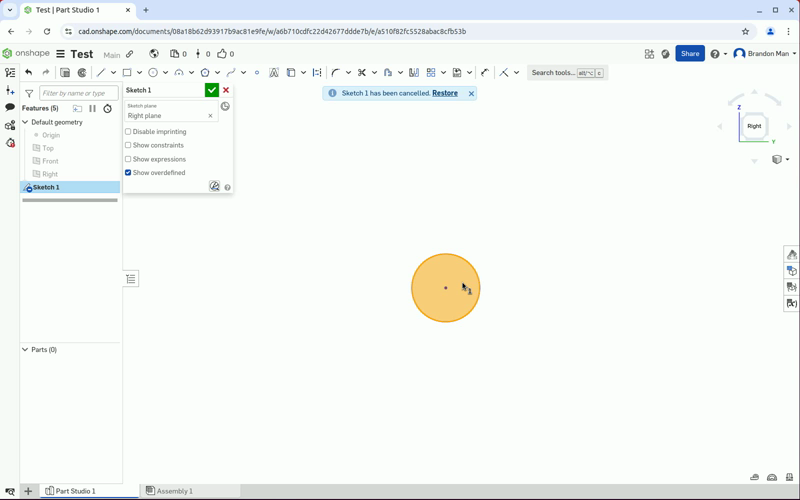
scroll(-6)
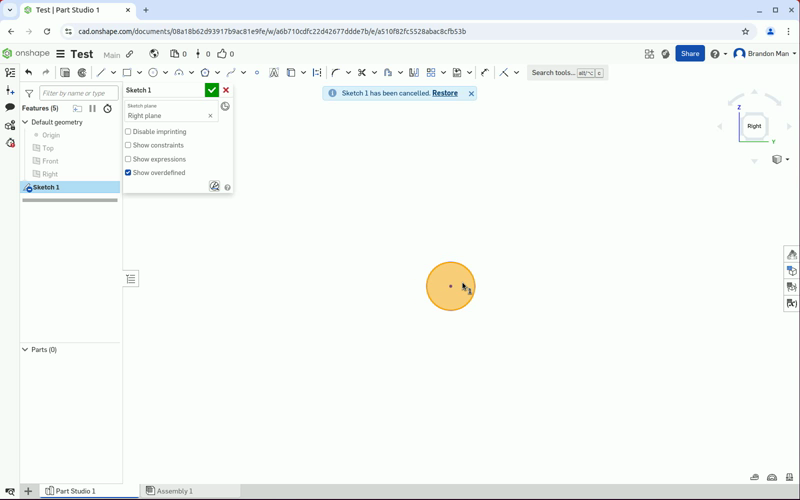
scroll(-6)
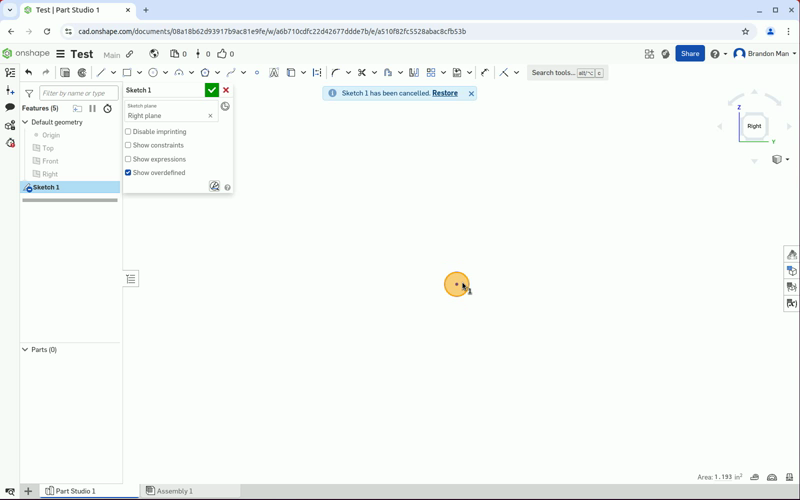
scroll(-6)
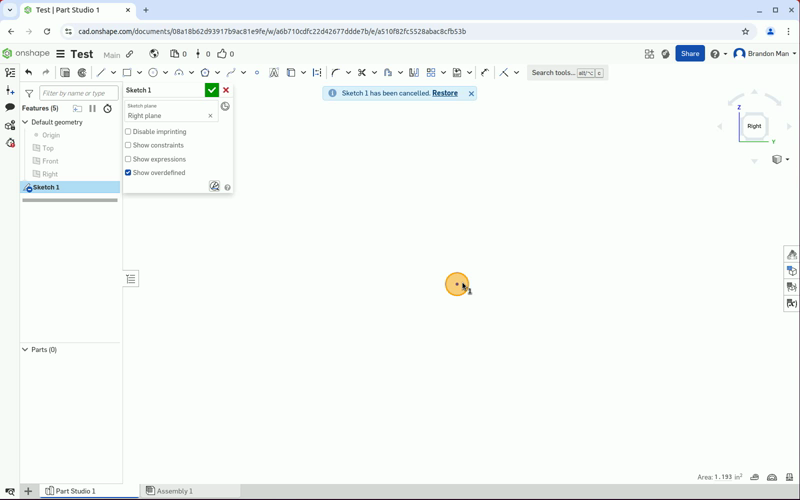
scroll(-6)
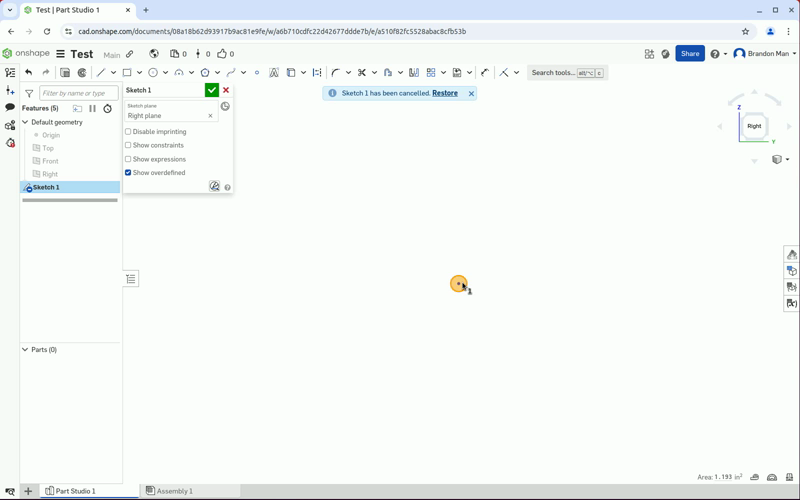
scroll(-6)
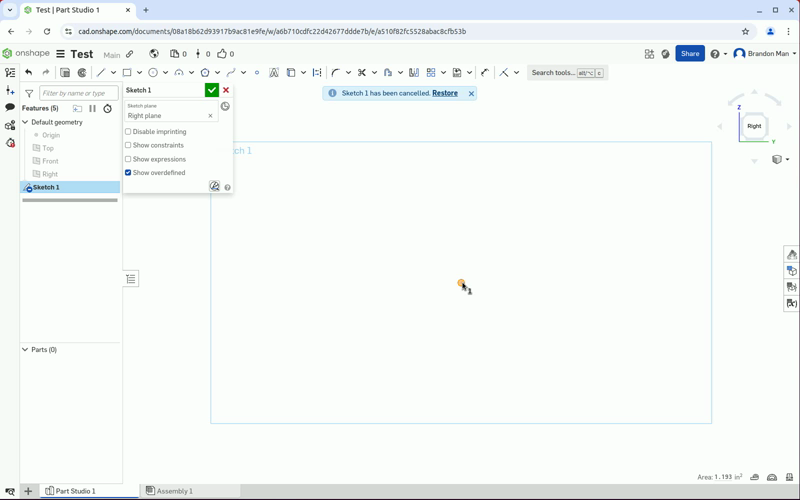
mouse_move(73, 352)
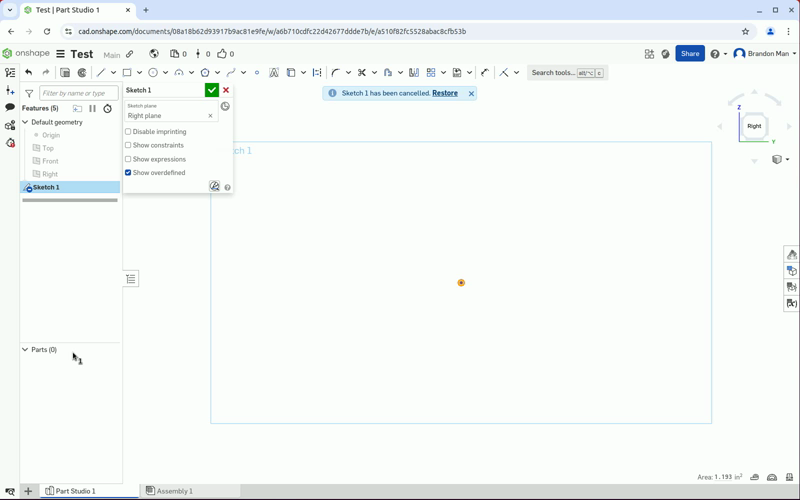
key(shift+y)
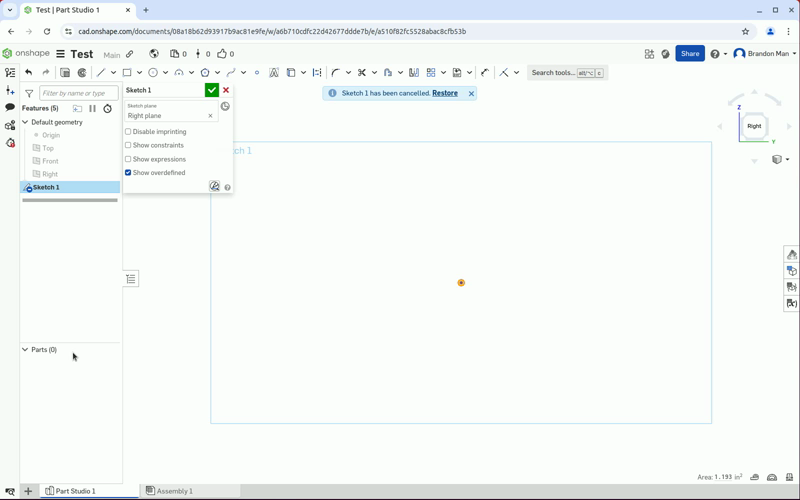
key(shift+e)
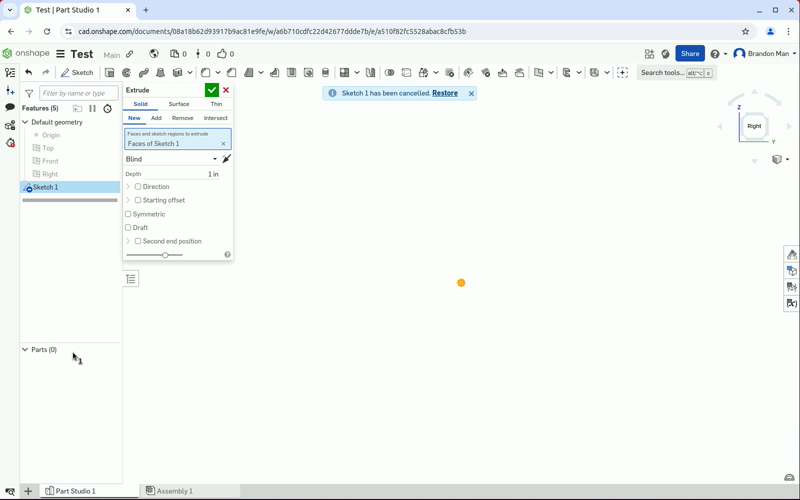
mouse_move(143, 106)
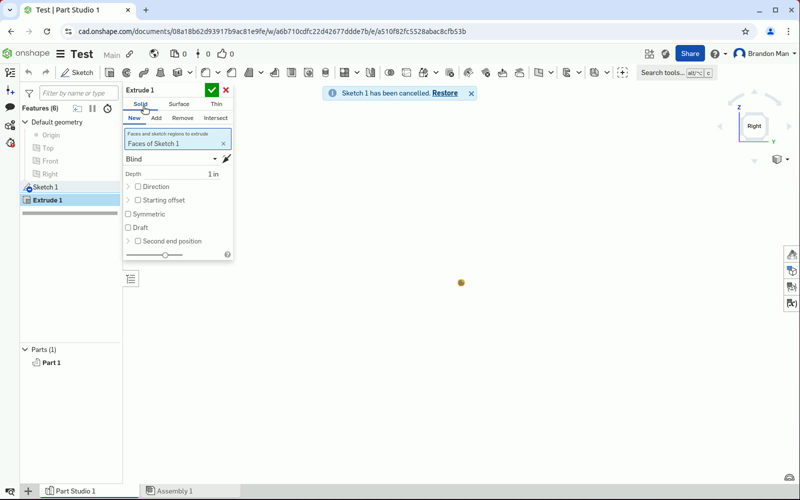
click(143, 106)
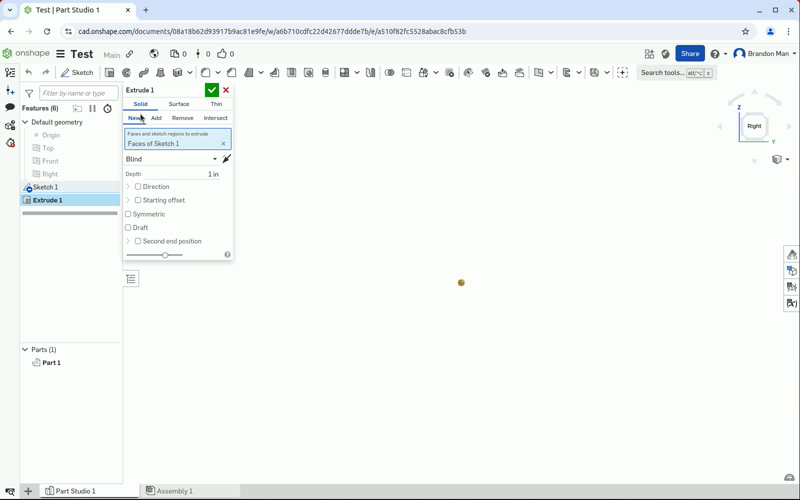
mouse_move(137, 120)
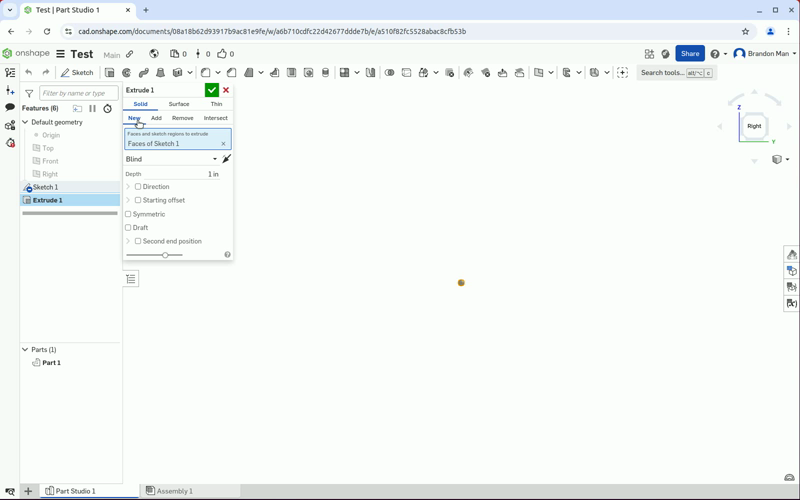
click(137, 120)
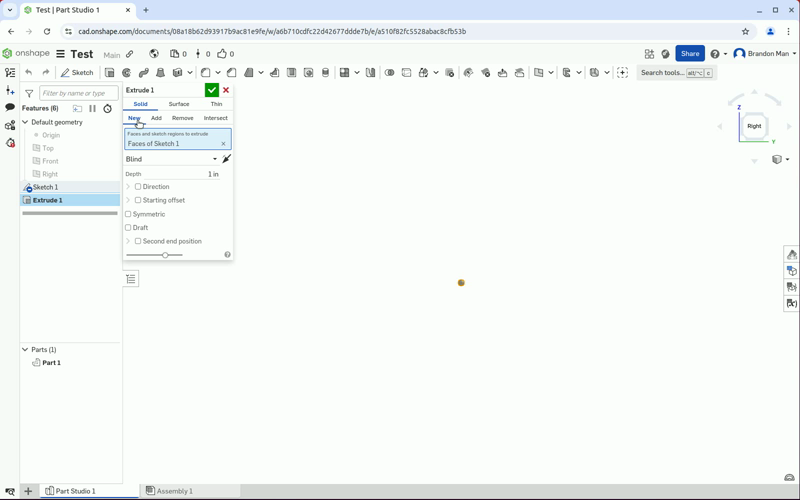
key(tab, 4)
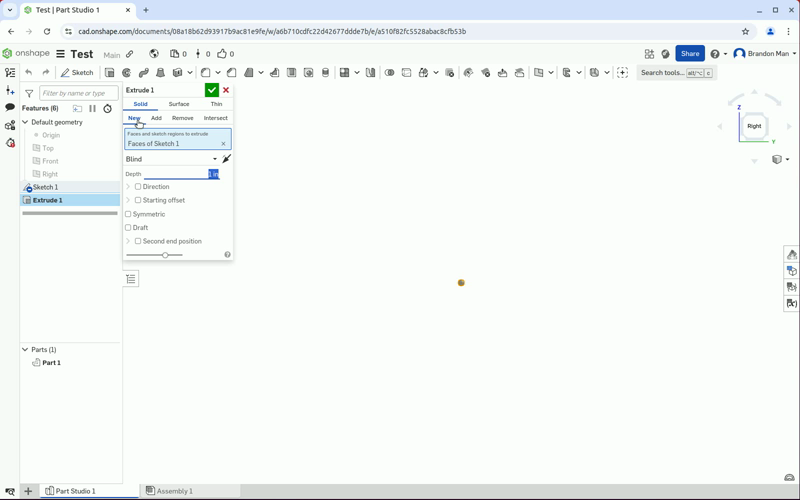
text(19.257)
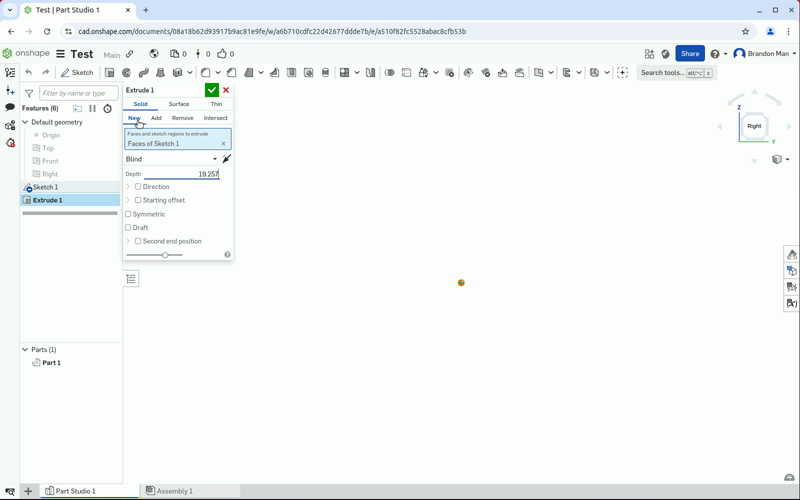
key(enter)
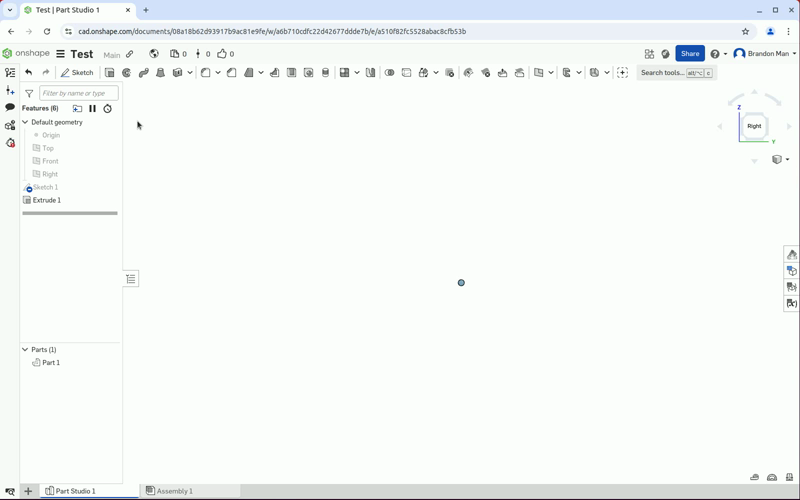
key(shift+h)
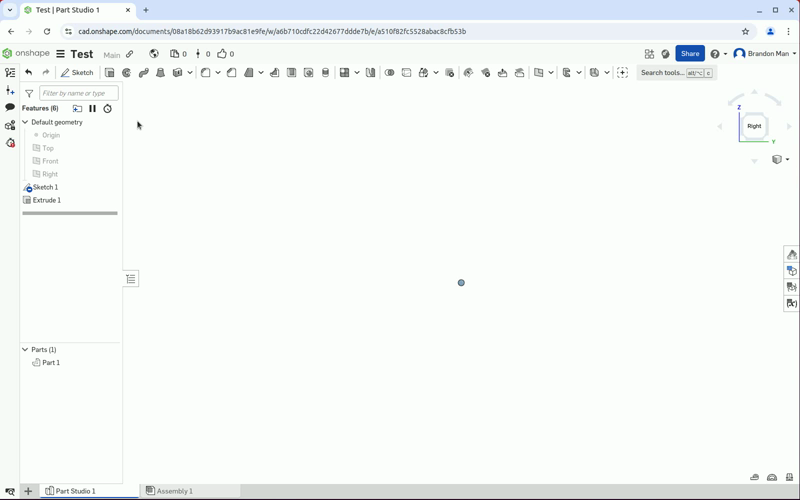
key(shift+h)
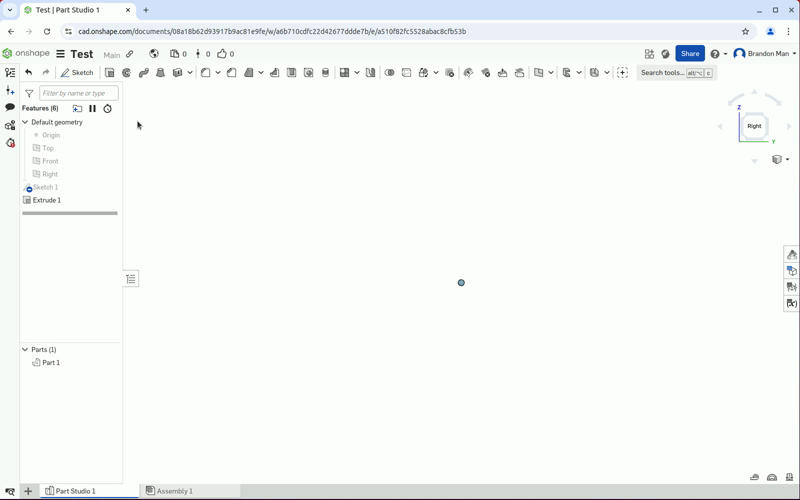
mouse_move(73, 189)
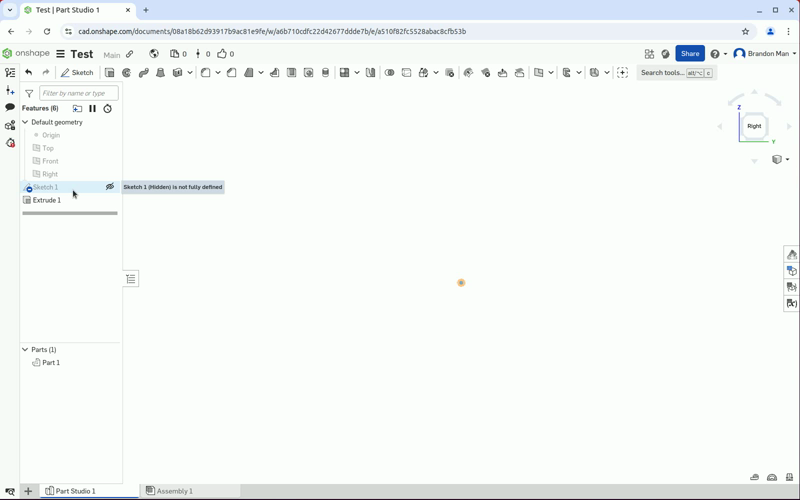
click(73, 189)
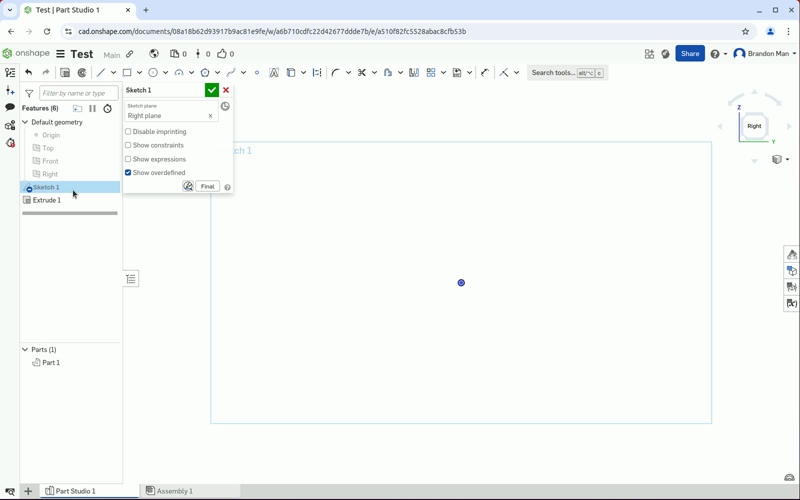
mouse_move(229, 92)
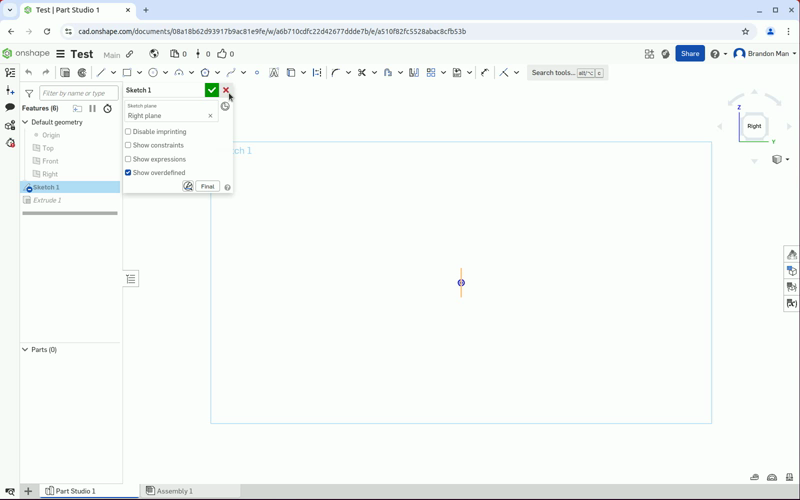
click(229, 92)
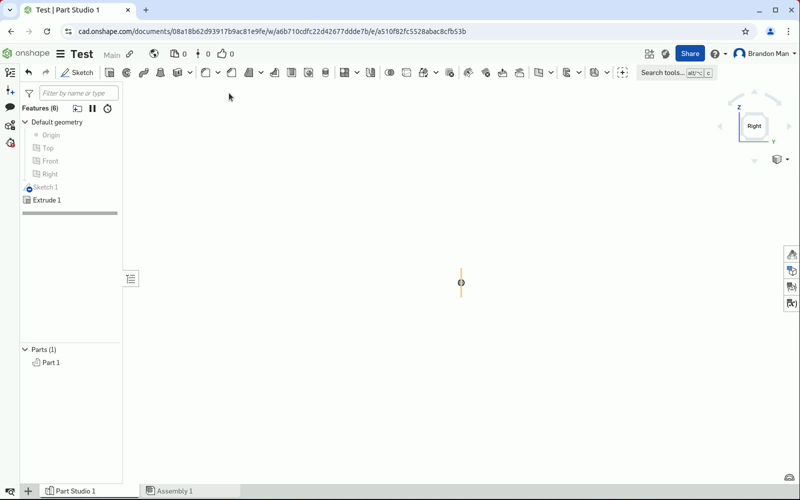
mouse_move(541, 75)
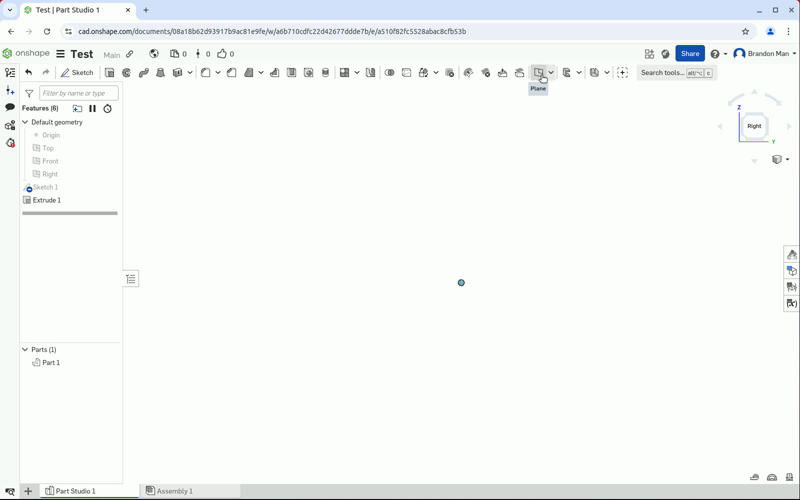
click(541, 75)
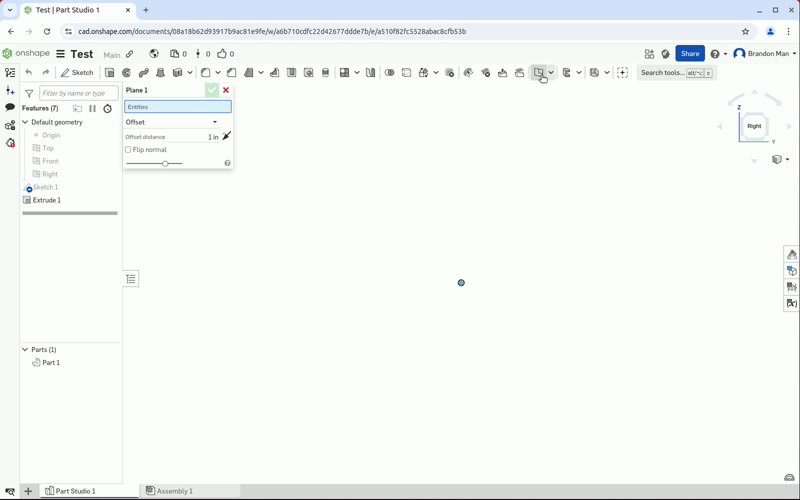
mouse_move(73, 176)
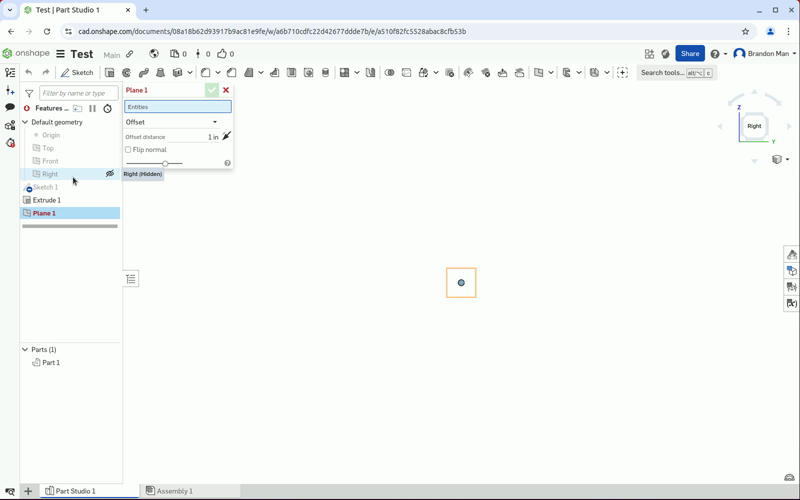
click(73, 176)
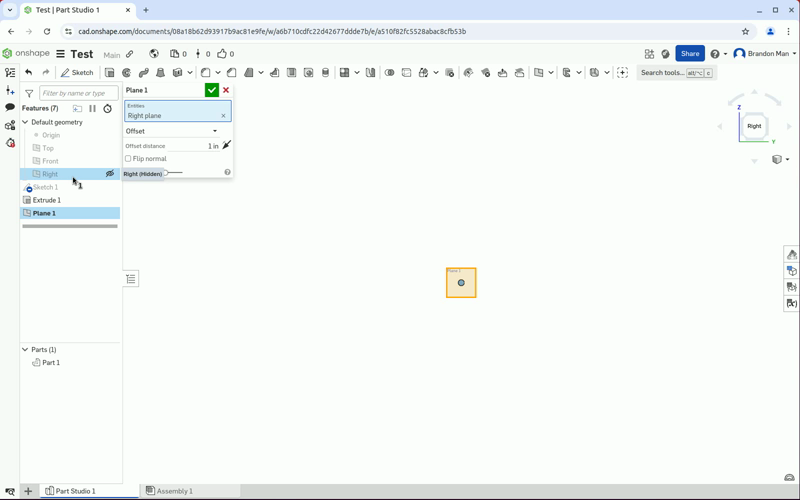
key(tab, 2)
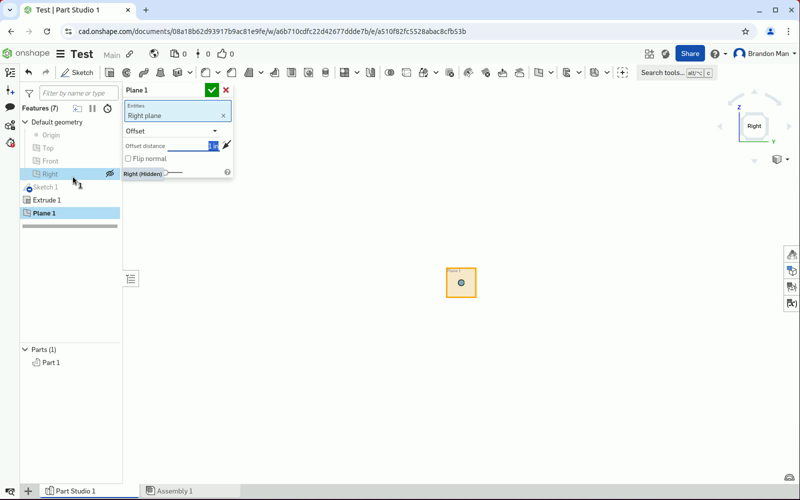
text(19.257)
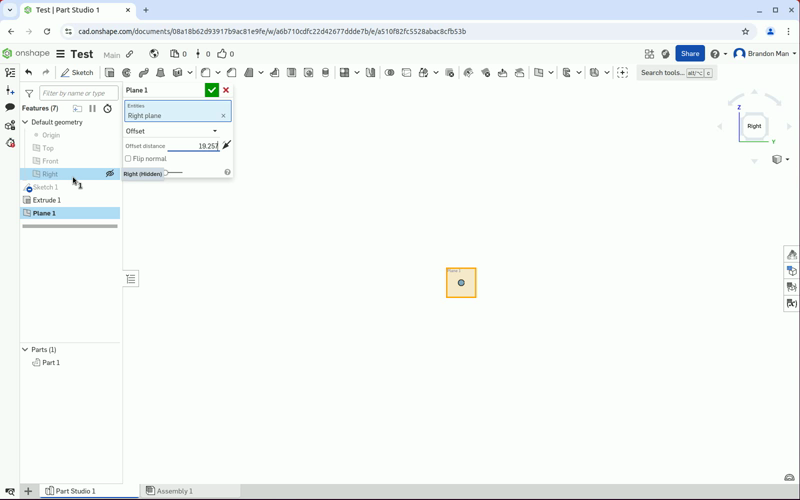
key(enter, 2)
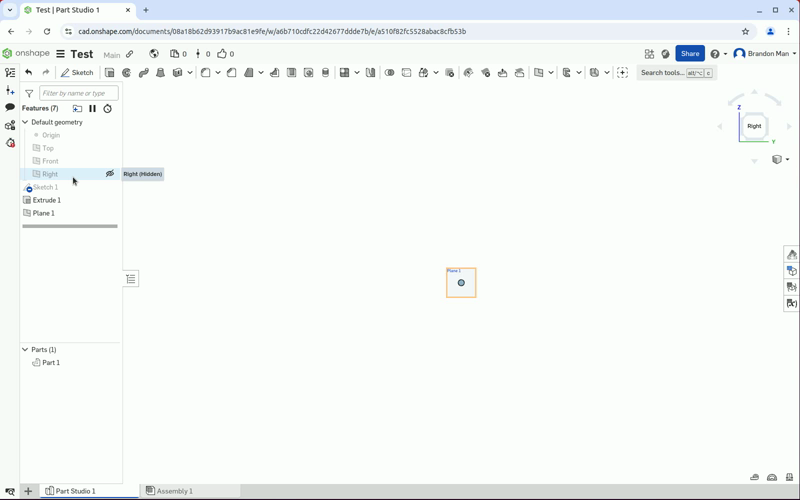
key(shift+s)
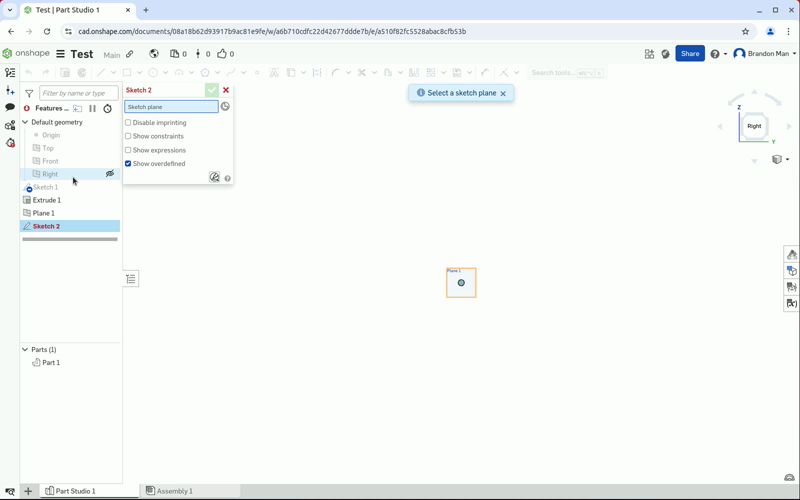
mouse_move(73, 215)
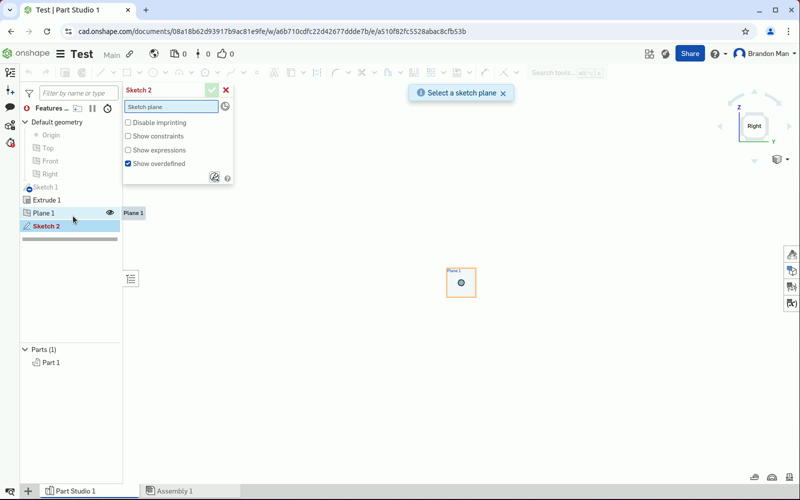
click(73, 215)
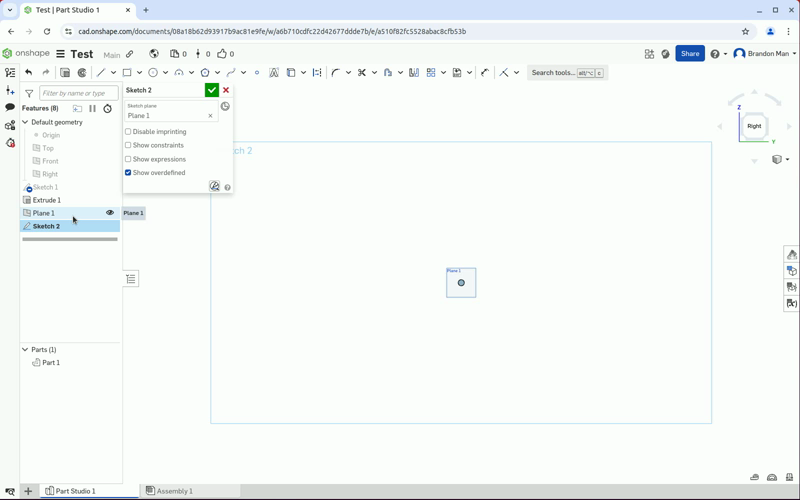
mouse_move(73, 352)
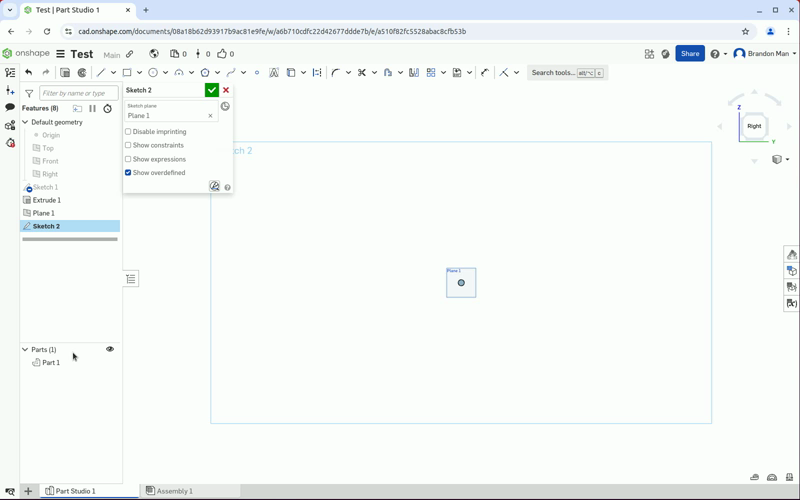
key(y)
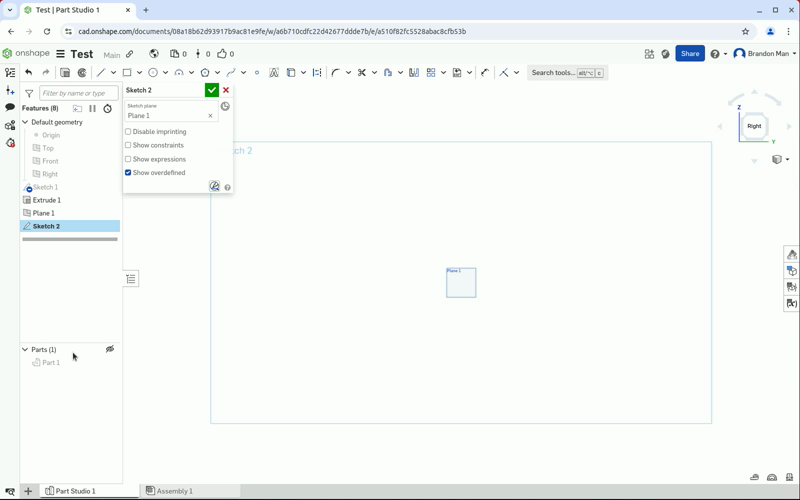
key(l)
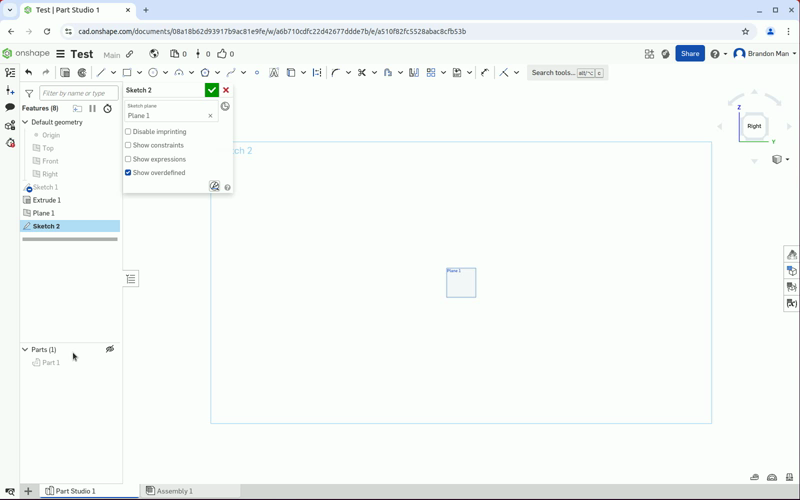
key_down(shift)
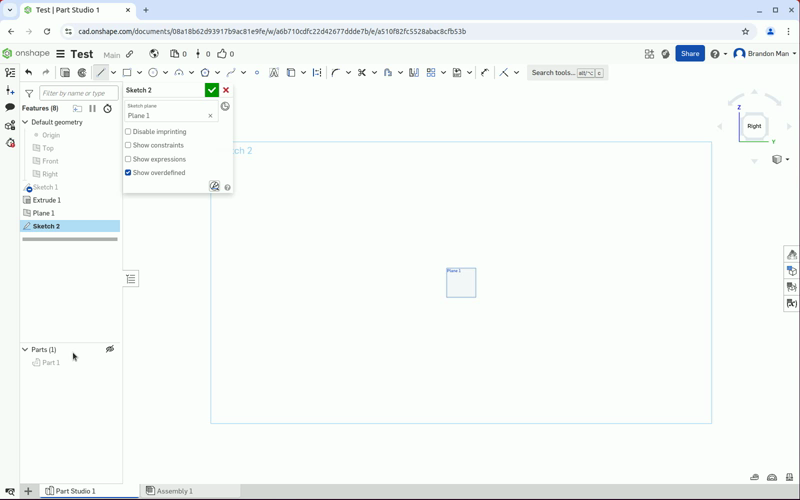
mouse_move(450, 284)
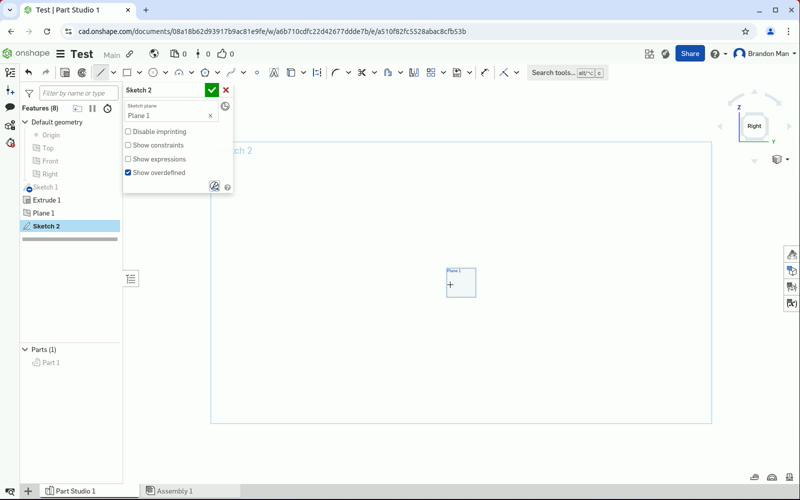
click(450, 284)
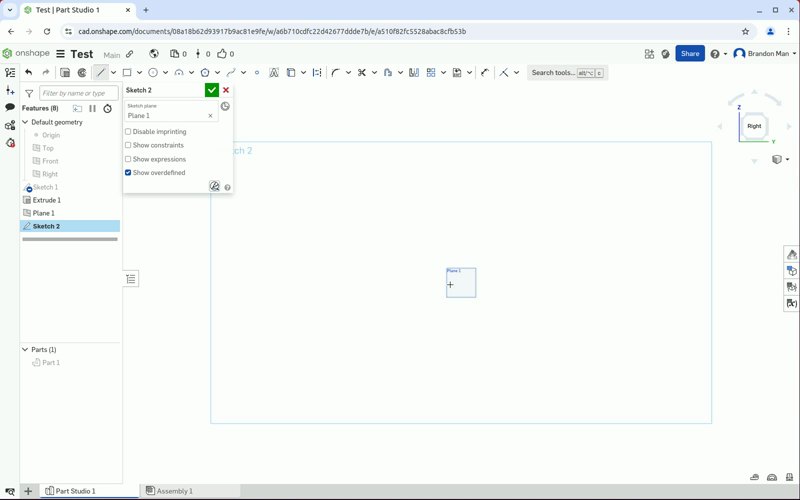
key_up(shift)
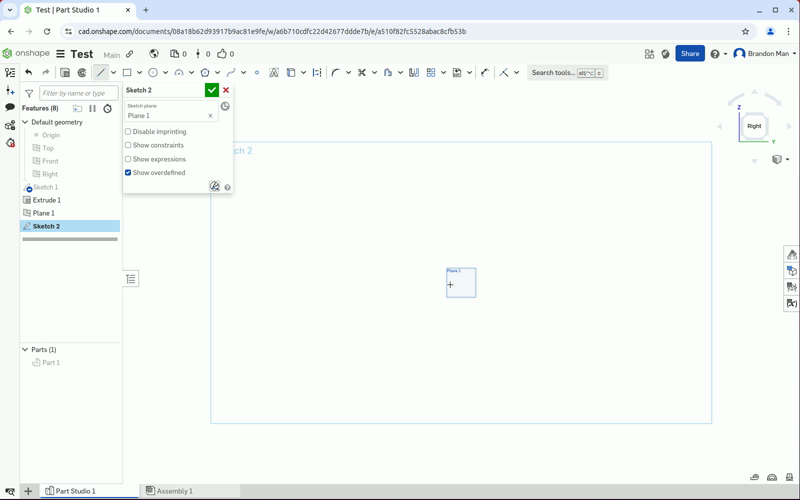
key_down(shift)
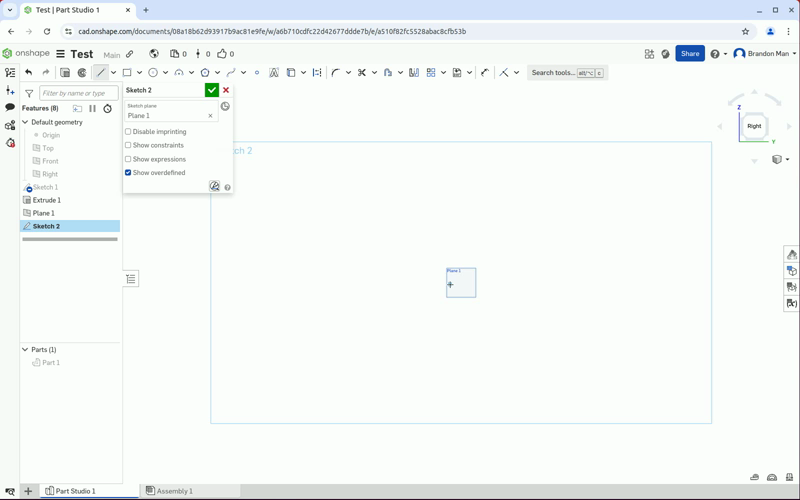
mouse_move(480, 284)
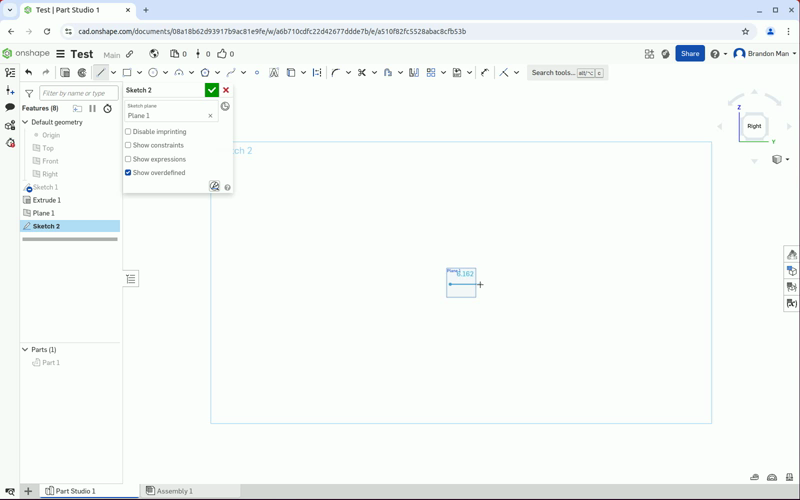
mouse_move(459, 284)
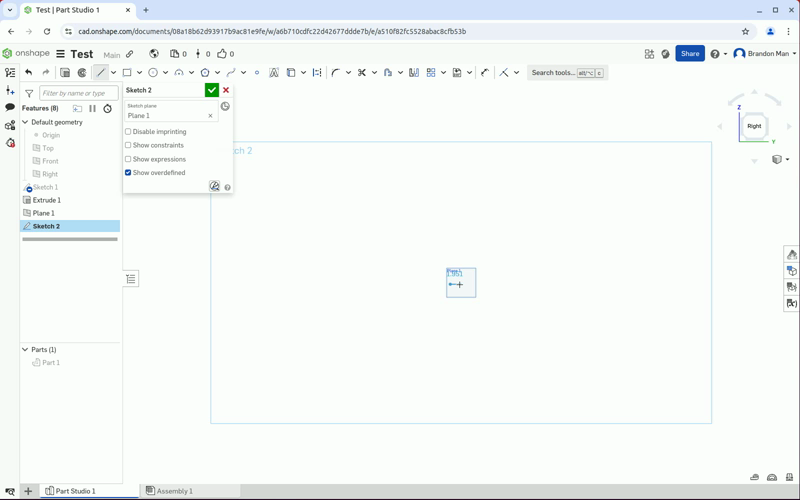
click(459, 284)
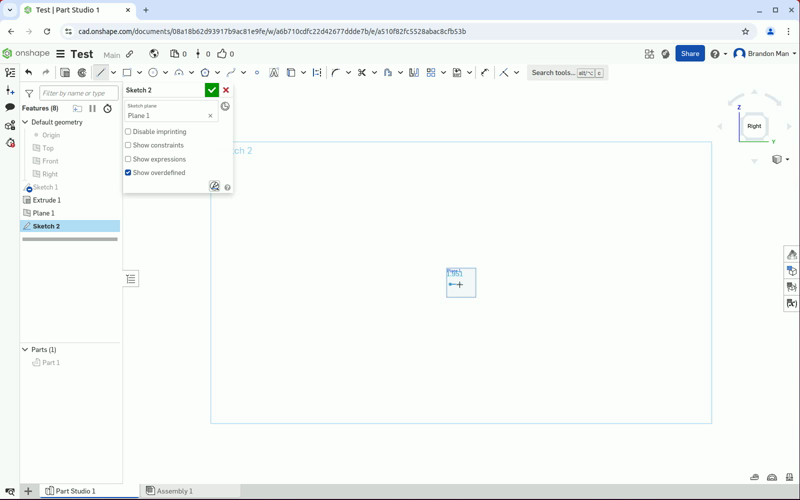
key_up(shift)
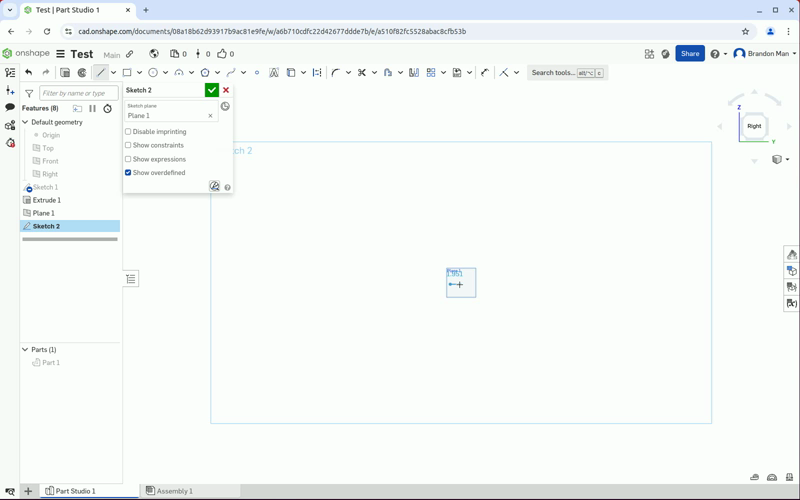
key(esc)
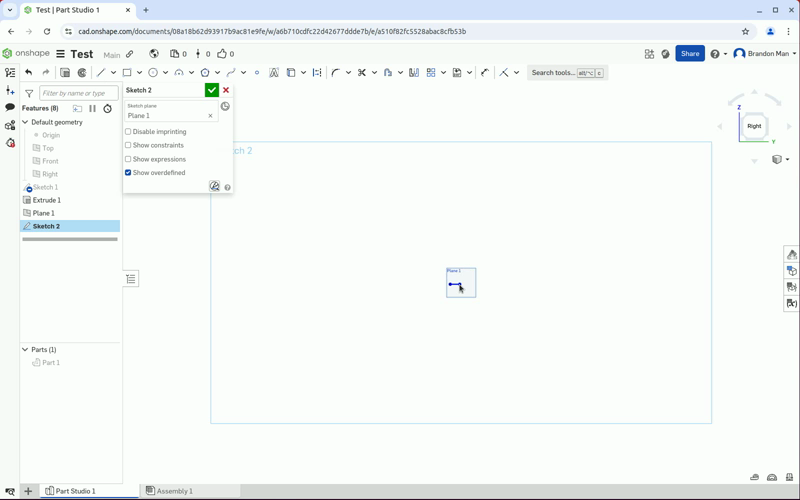
key(a)
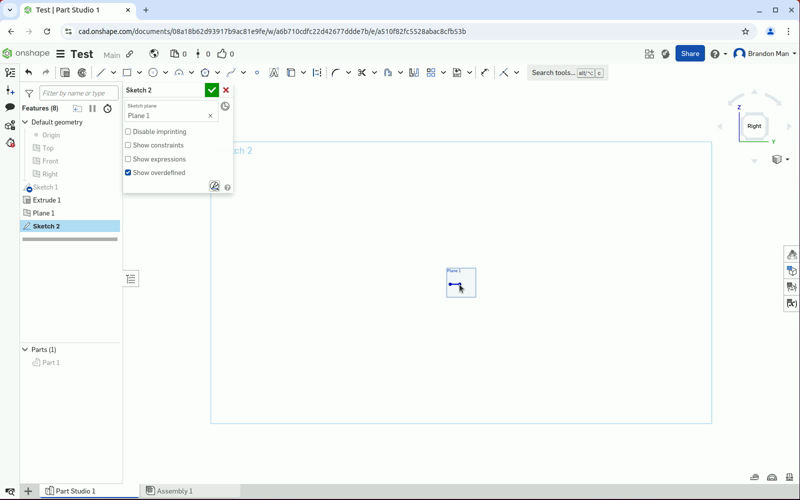
mouse_move(459, 284)
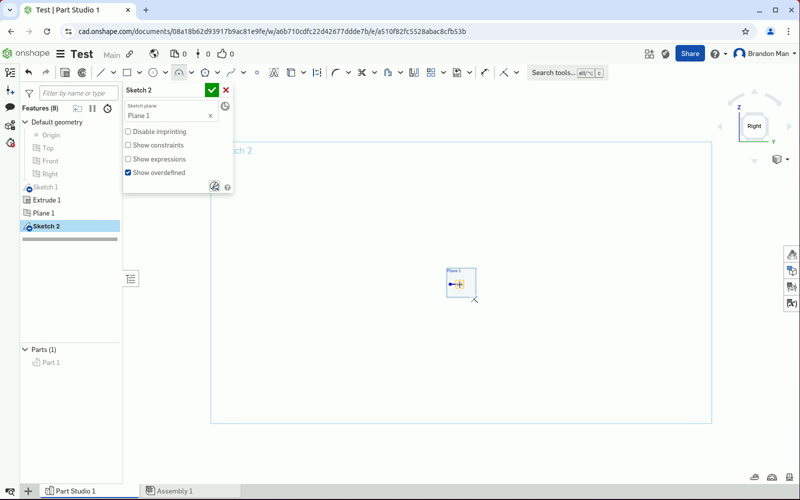
click(459, 284)
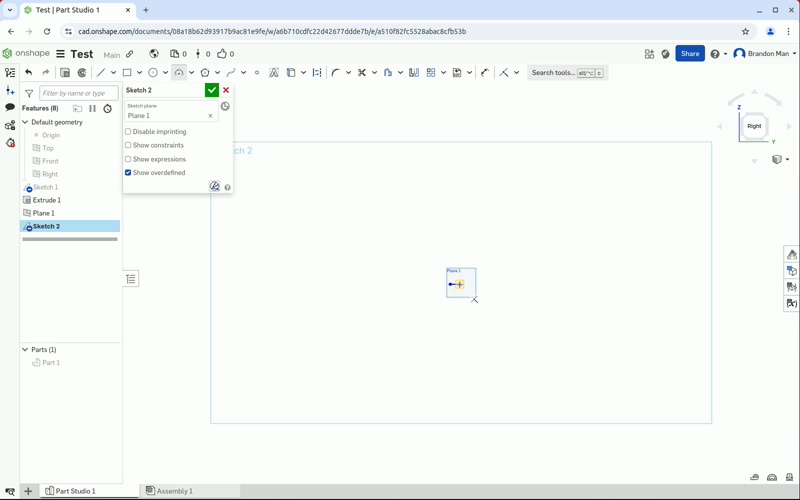
key_down(shift)
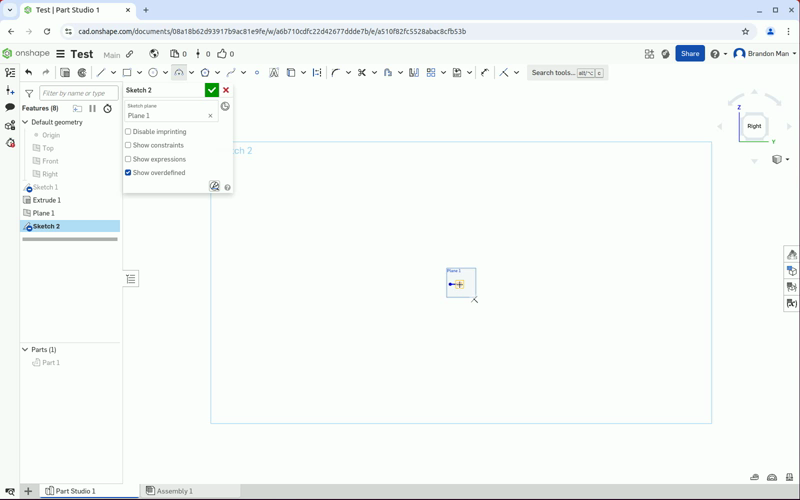
mouse_move(459, 280)
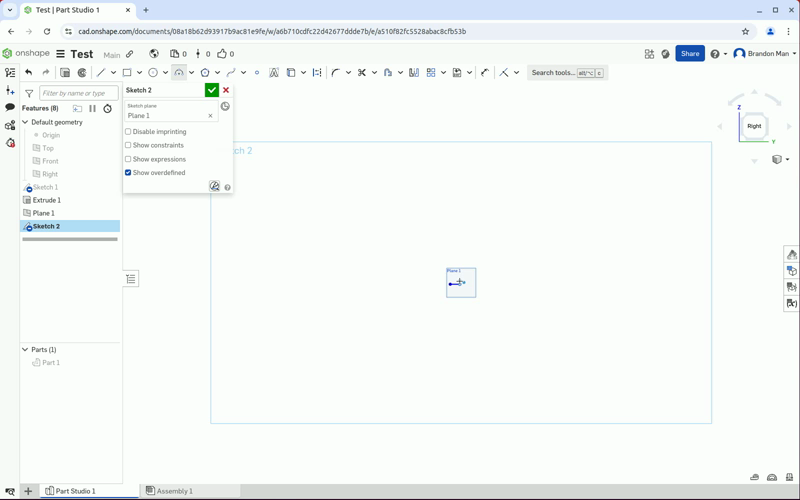
scroll(6)
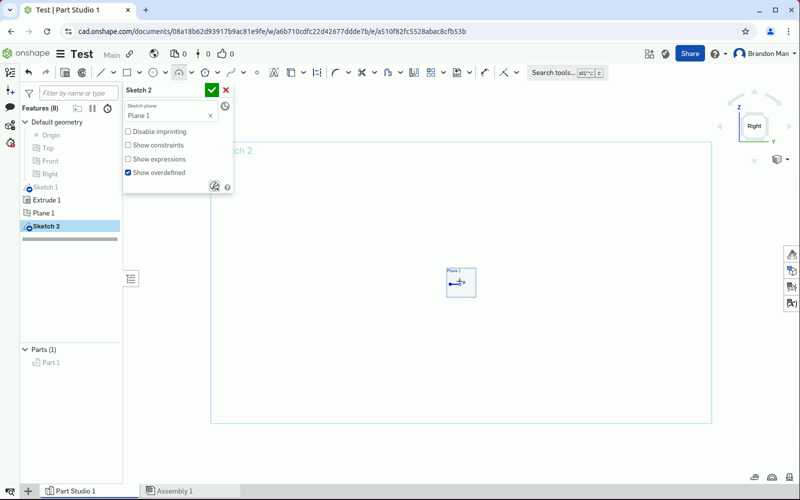
scroll(6)
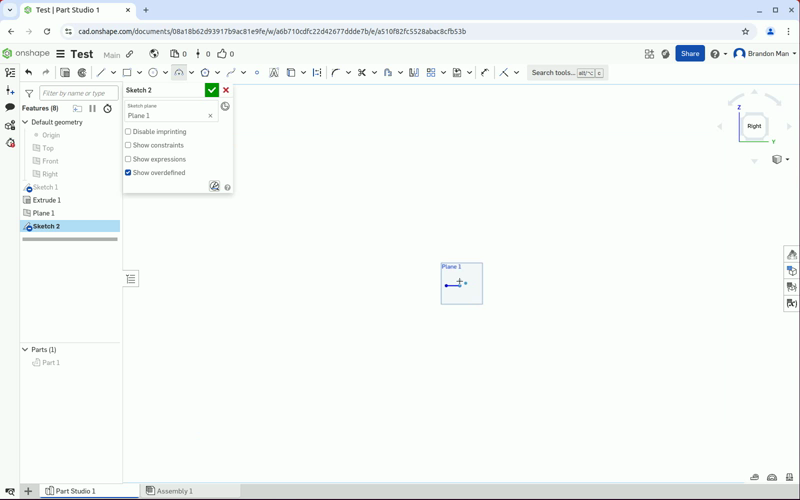
scroll(6)
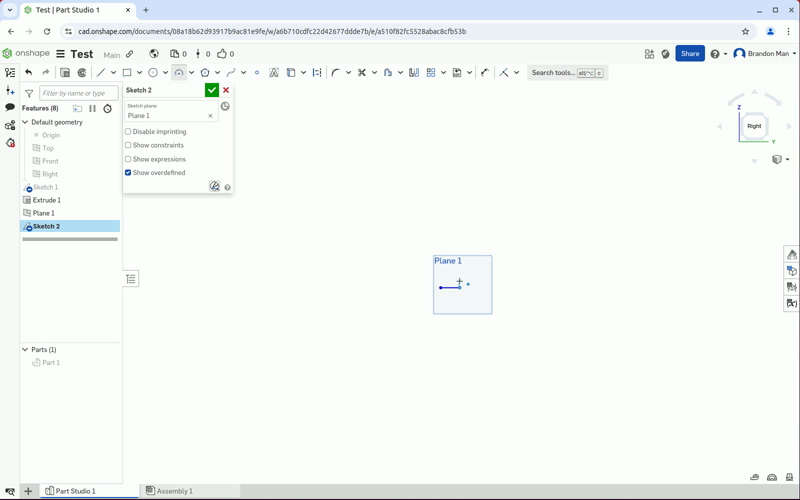
scroll(6)
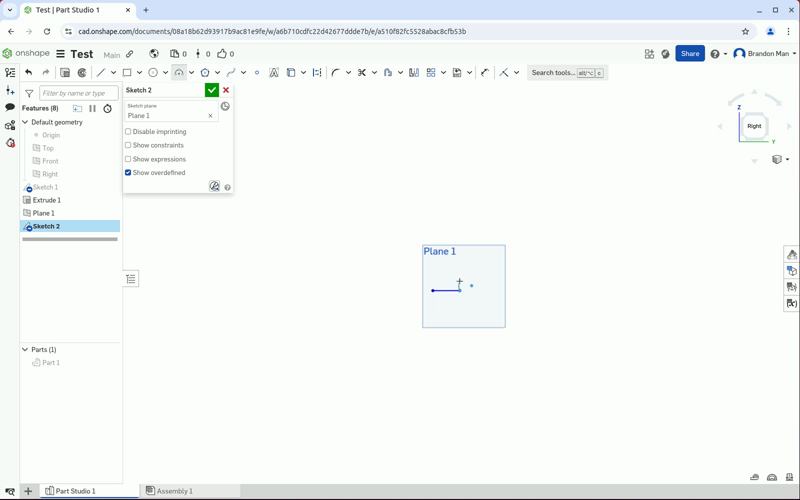
scroll(6)
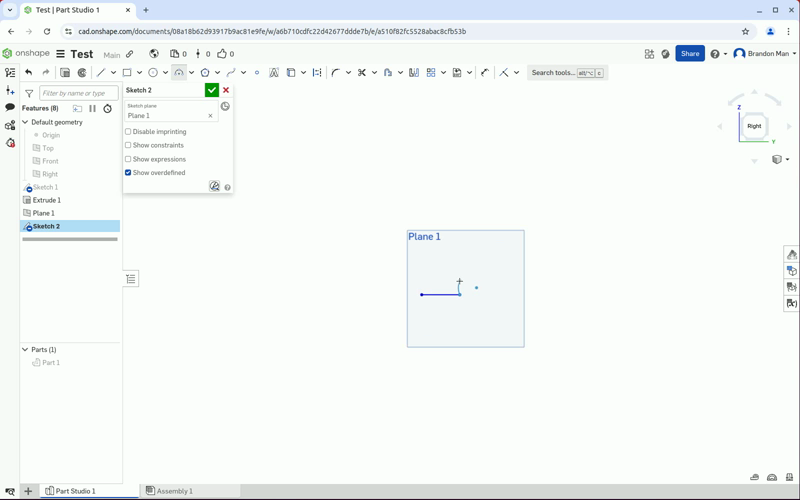
scroll(6)
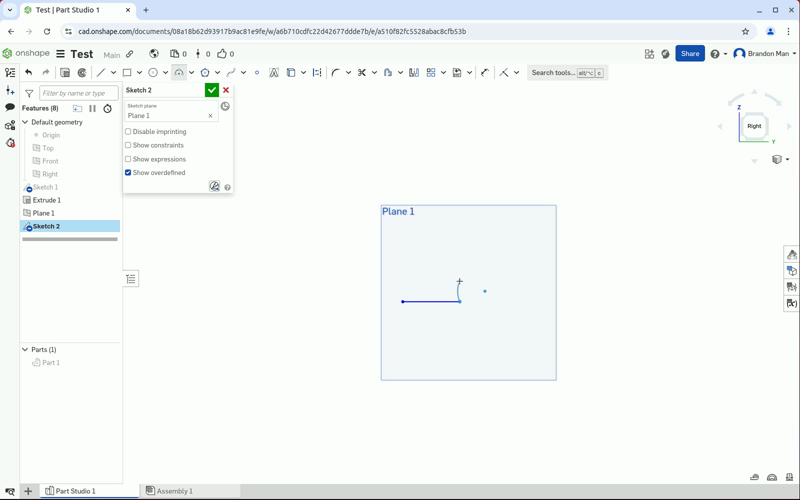
scroll(6)
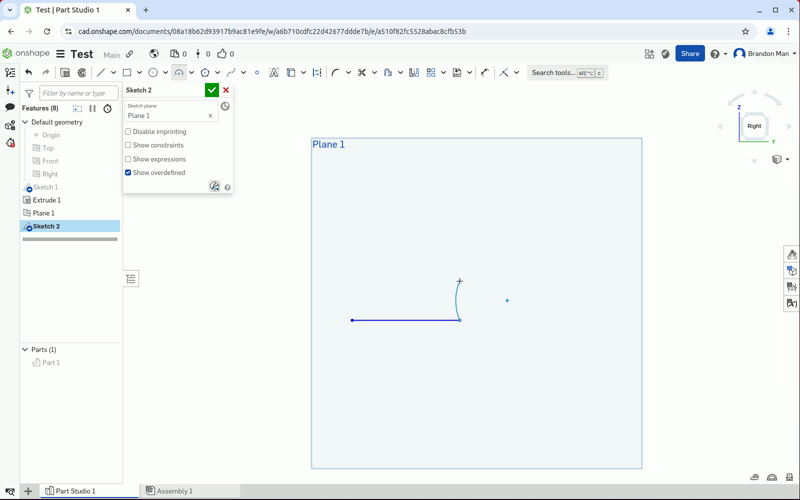
click(459, 280)
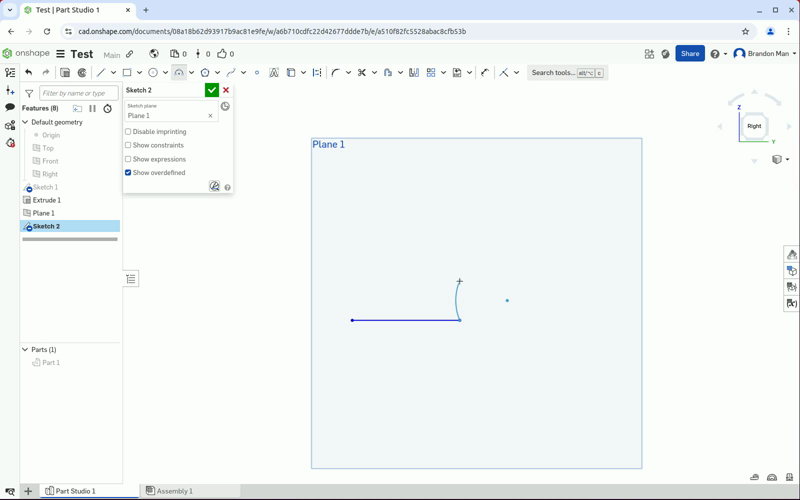
scroll(-6)
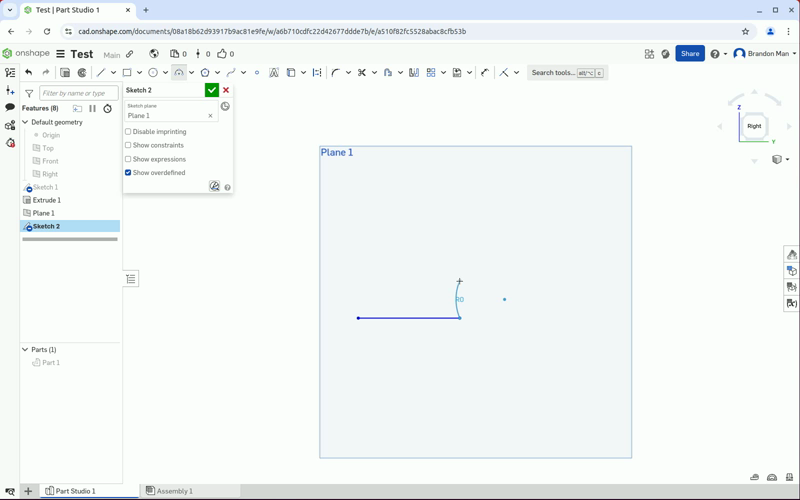
scroll(-6)
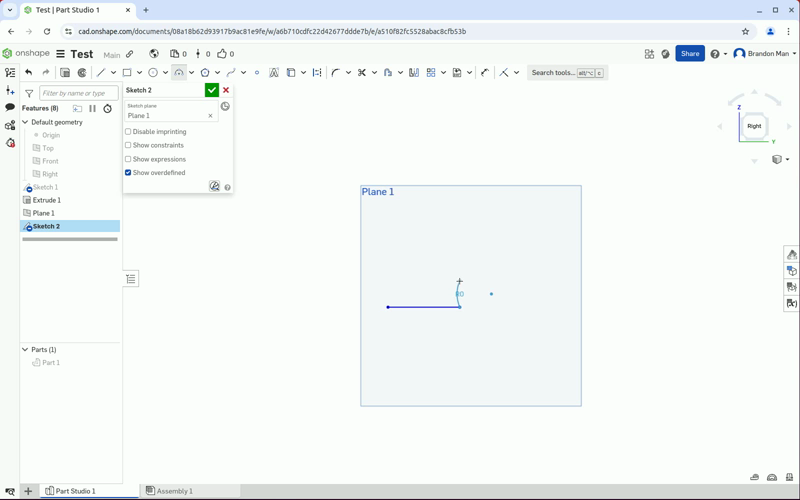
scroll(-6)
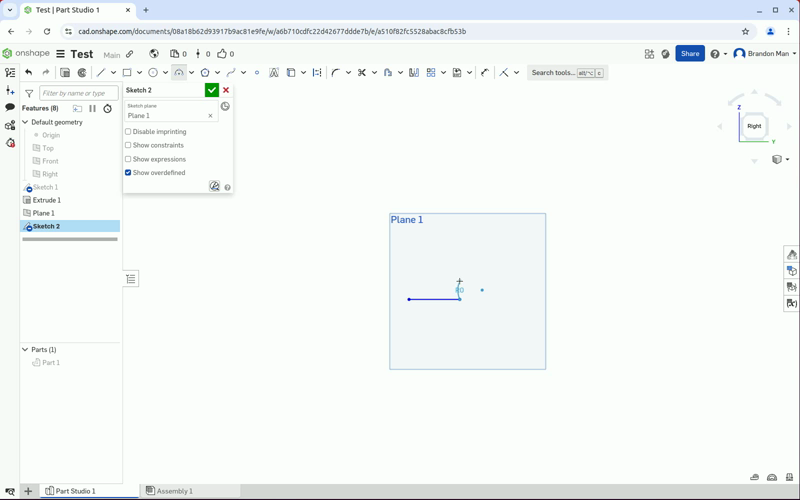
scroll(-6)
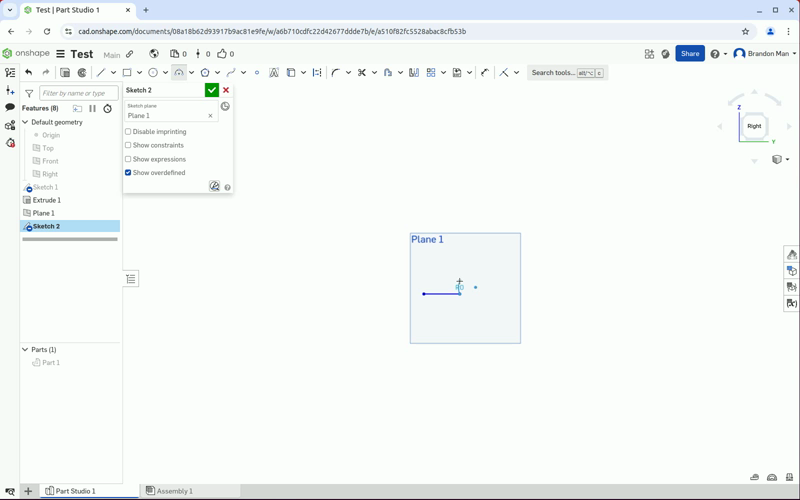
scroll(-6)
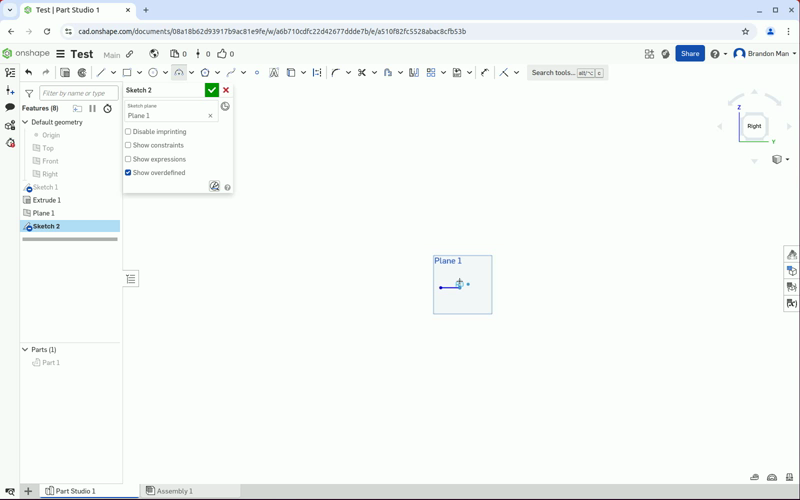
scroll(-6)
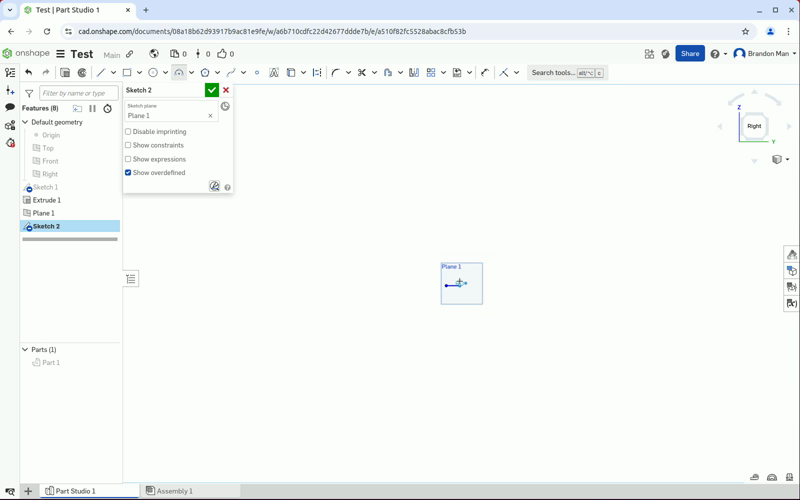
scroll(-6)
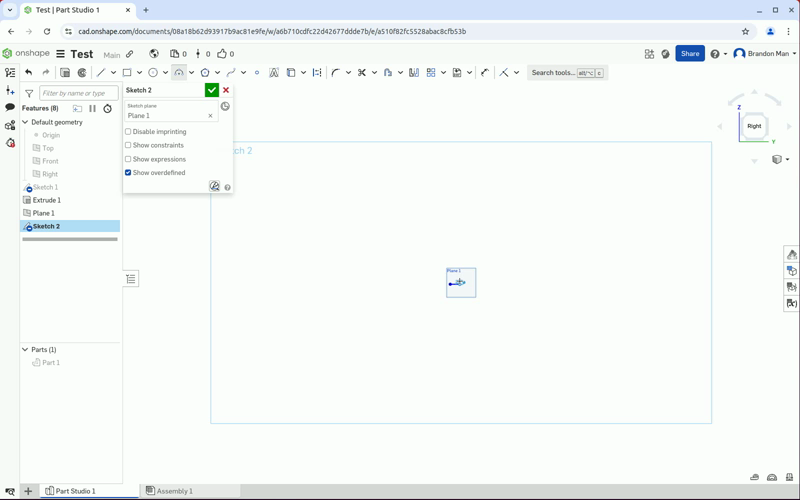
mouse_move(458, 282)
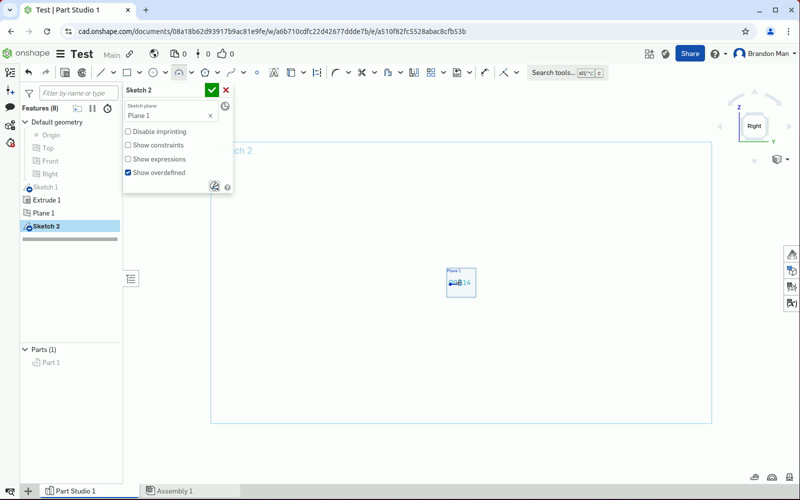
scroll(6)
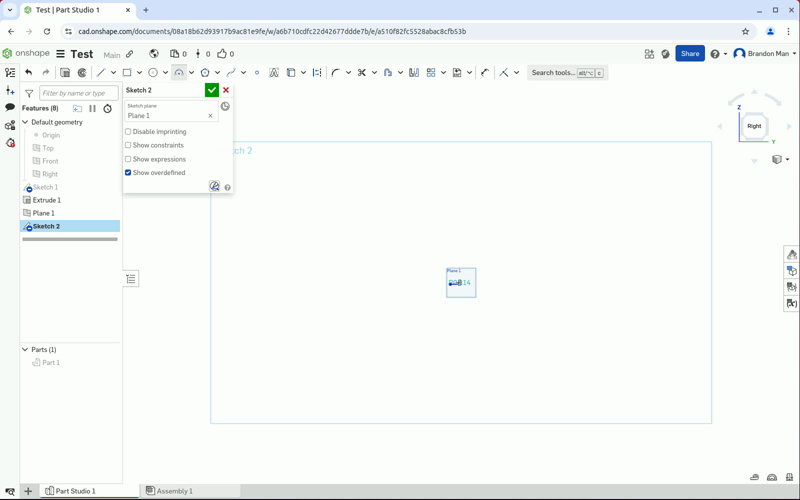
scroll(6)
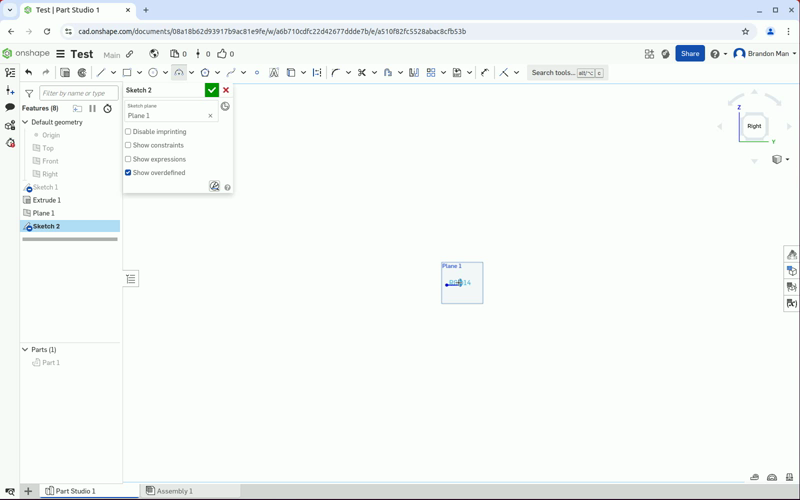
scroll(6)
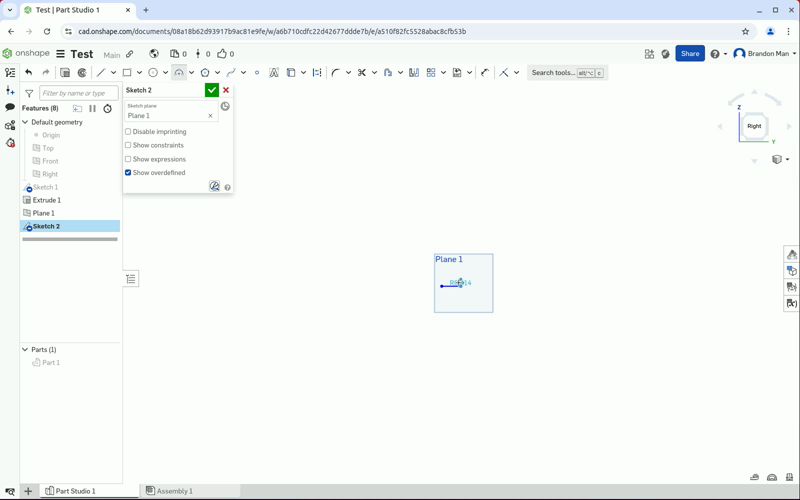
scroll(6)
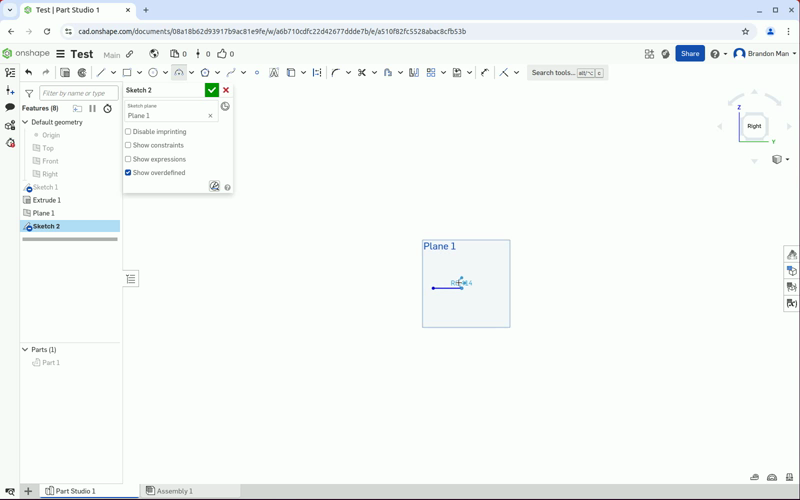
scroll(6)
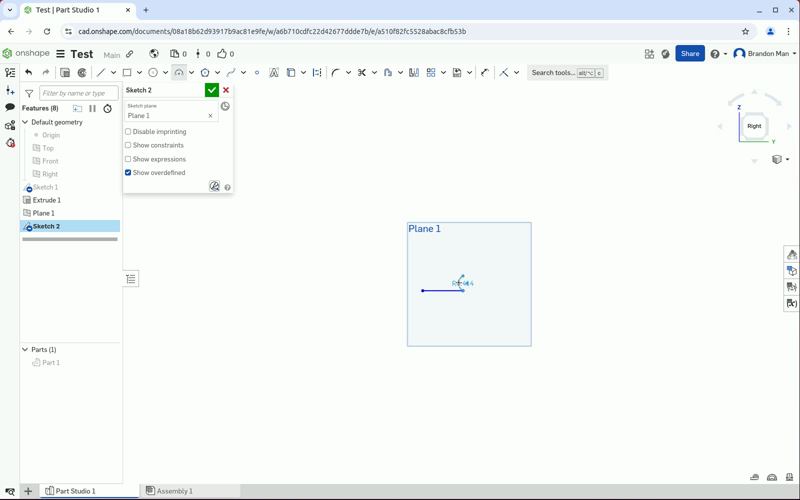
scroll(6)
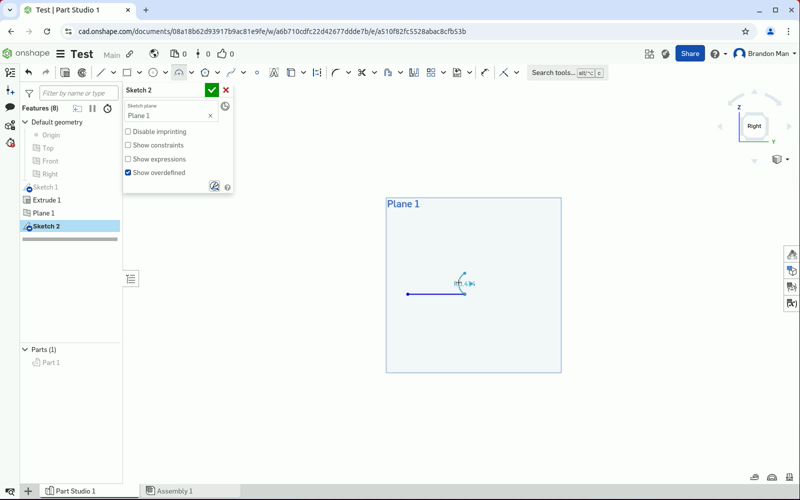
scroll(6)
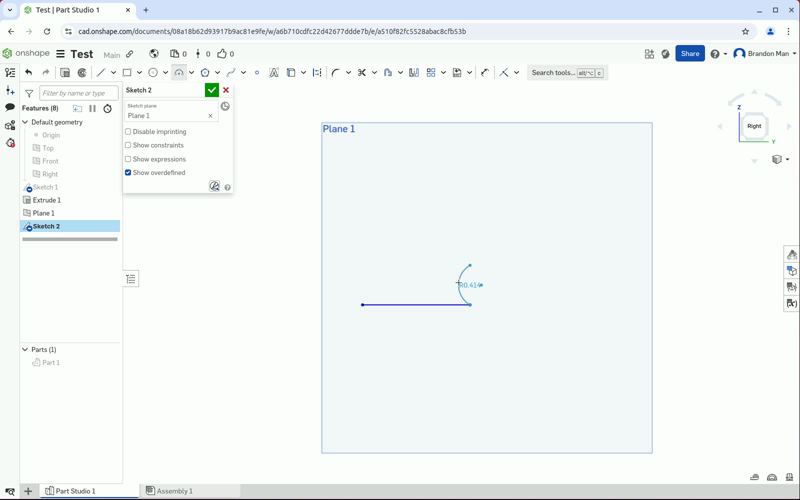
click(458, 282)
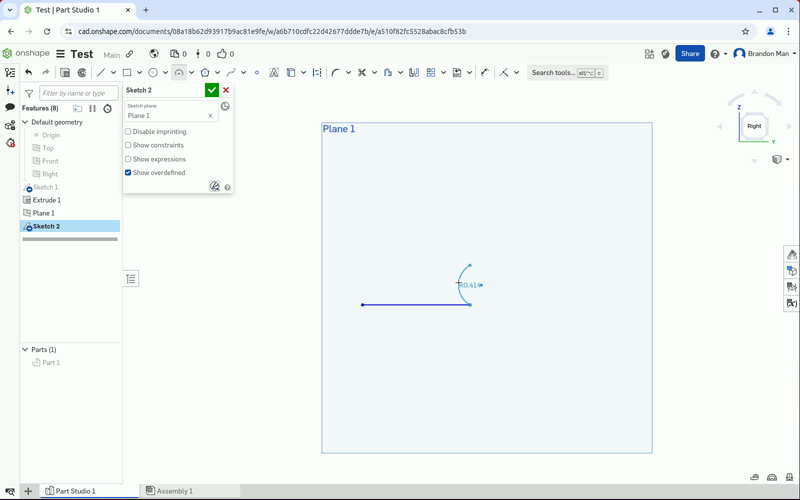
scroll(-6)
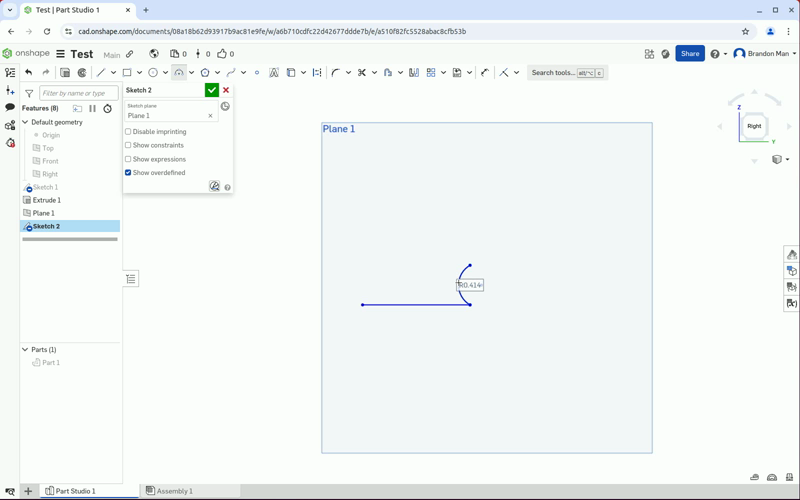
scroll(-6)
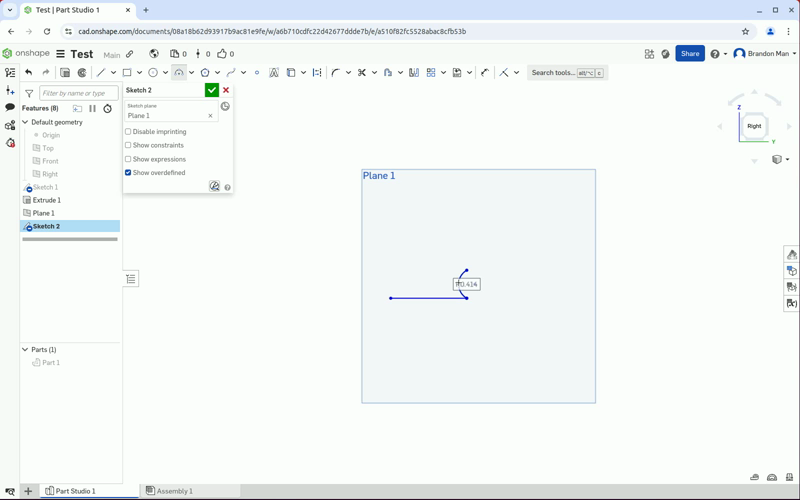
scroll(-6)
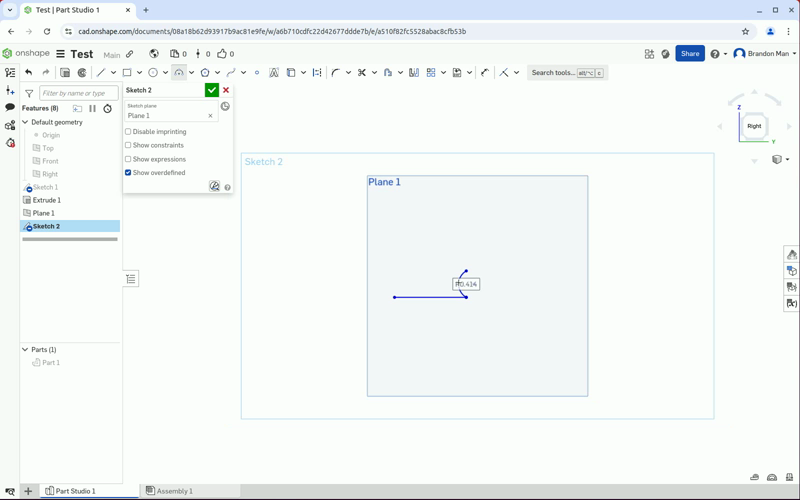
scroll(-6)
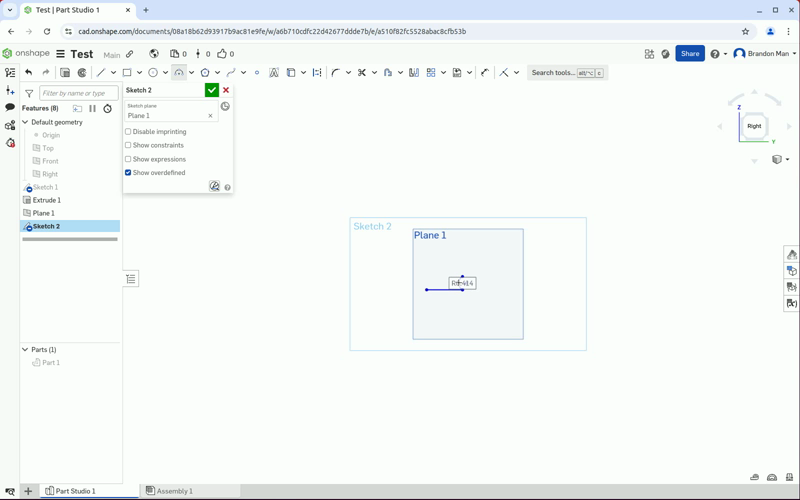
scroll(-6)
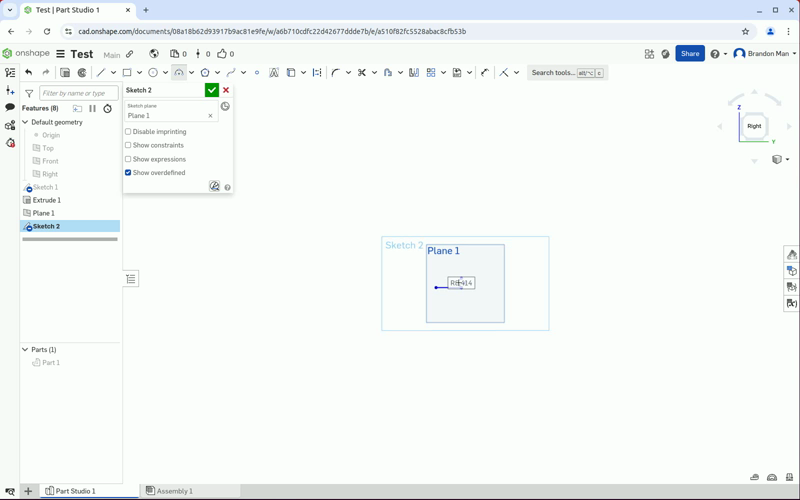
scroll(-6)
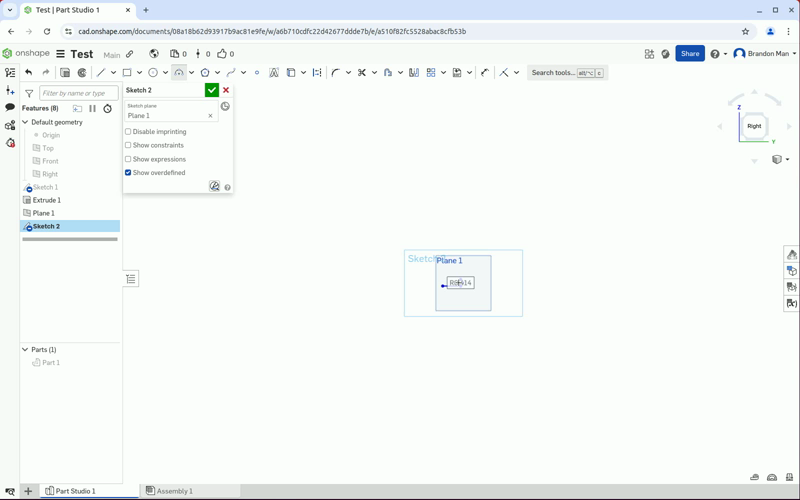
scroll(-6)
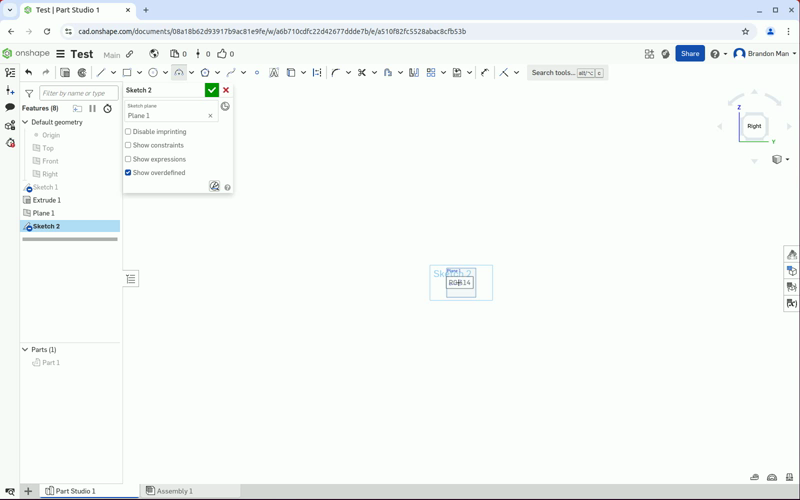
key_up(shift)
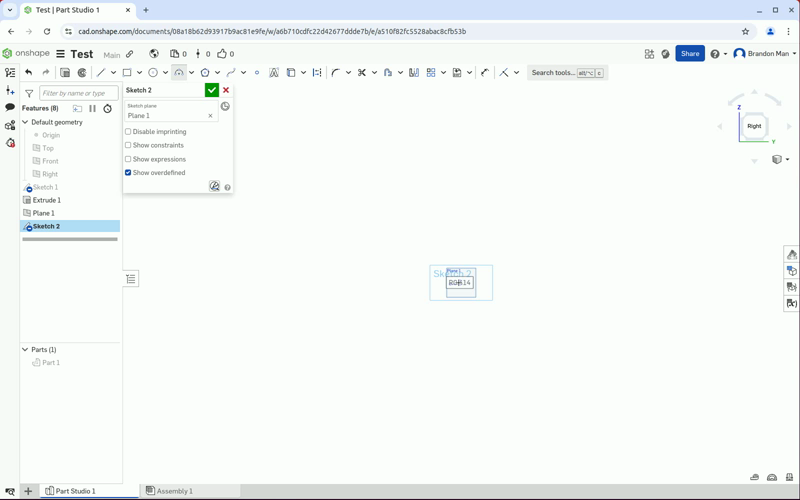
key(esc)
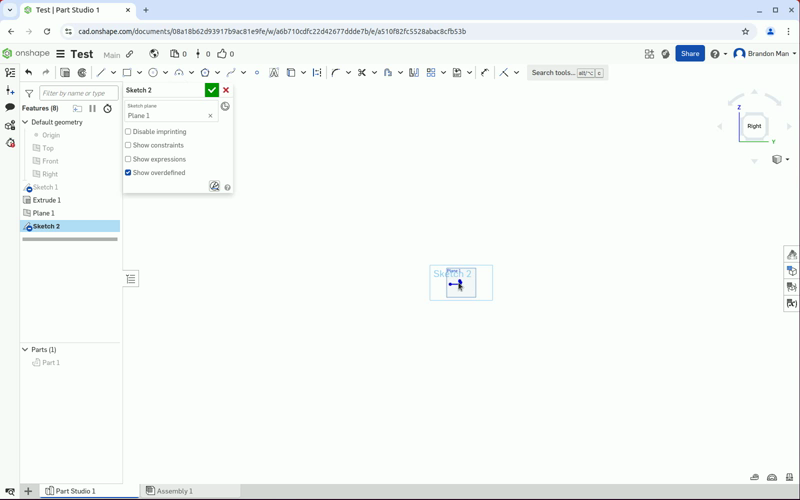
key(l)
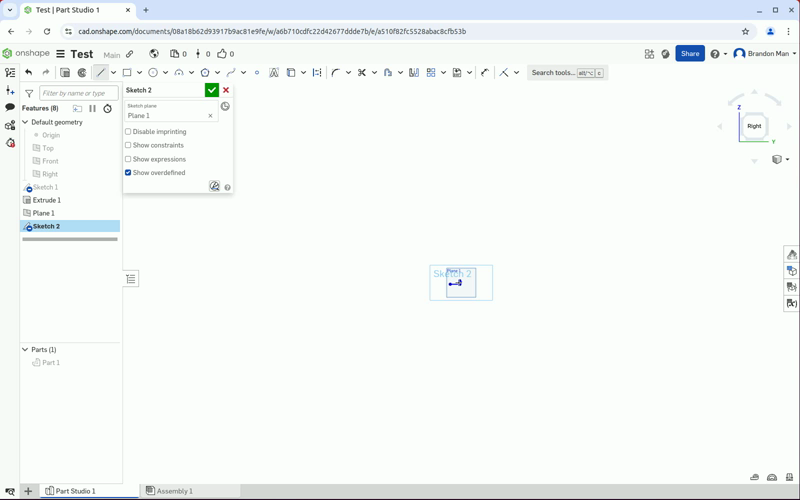
mouse_move(459, 280)
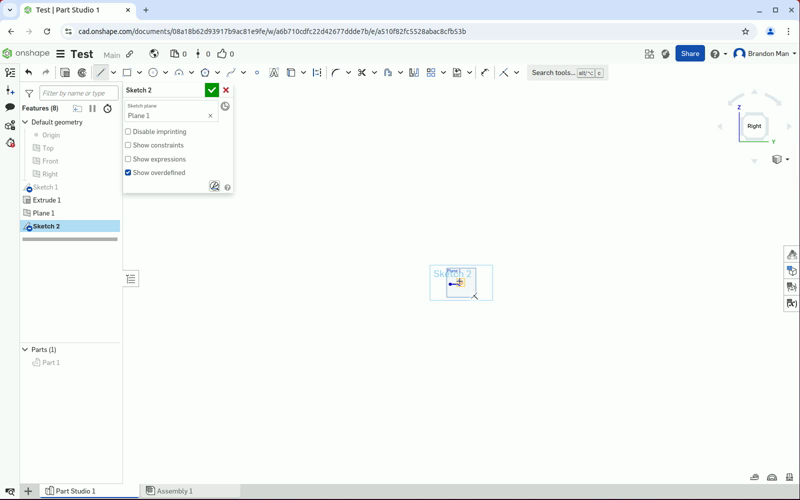
scroll(6)
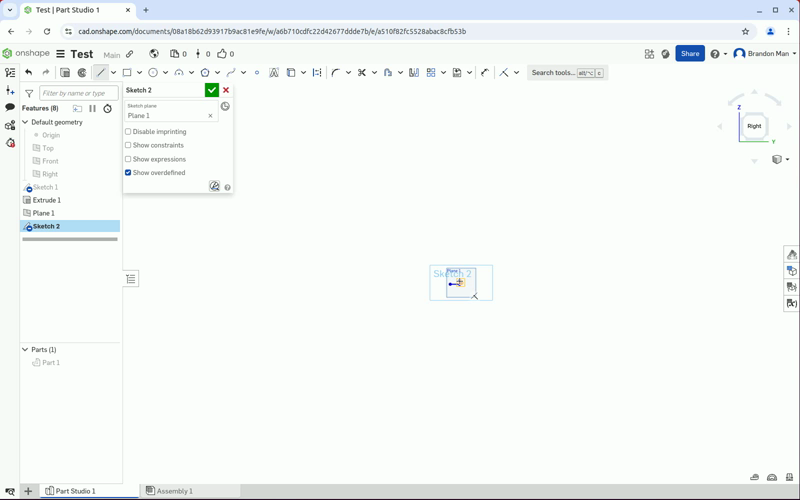
scroll(6)
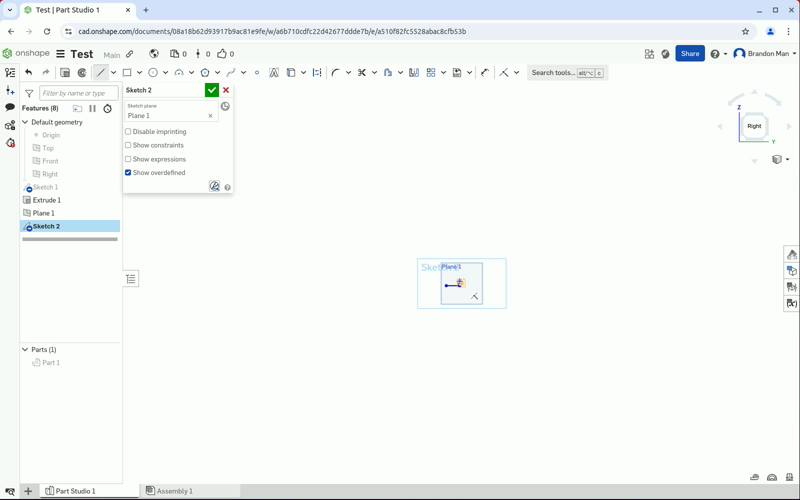
scroll(6)
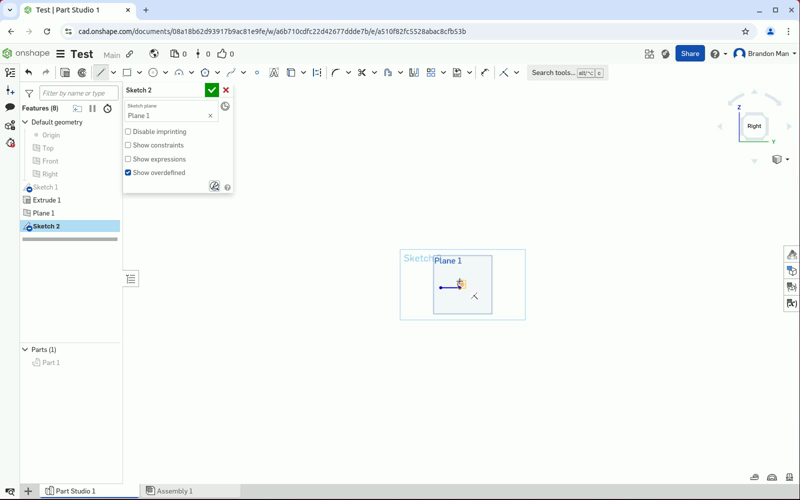
scroll(6)
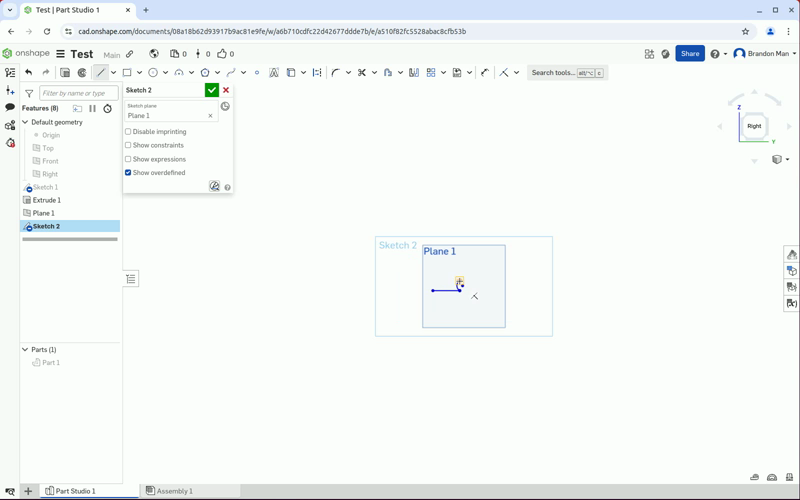
scroll(6)
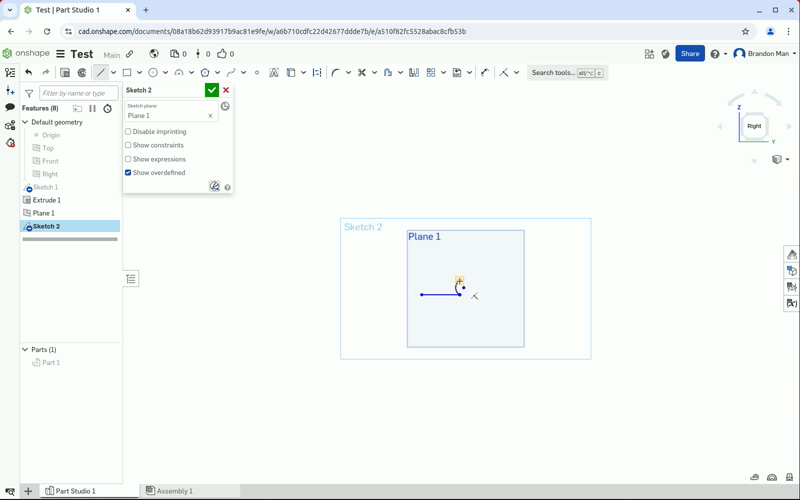
scroll(6)
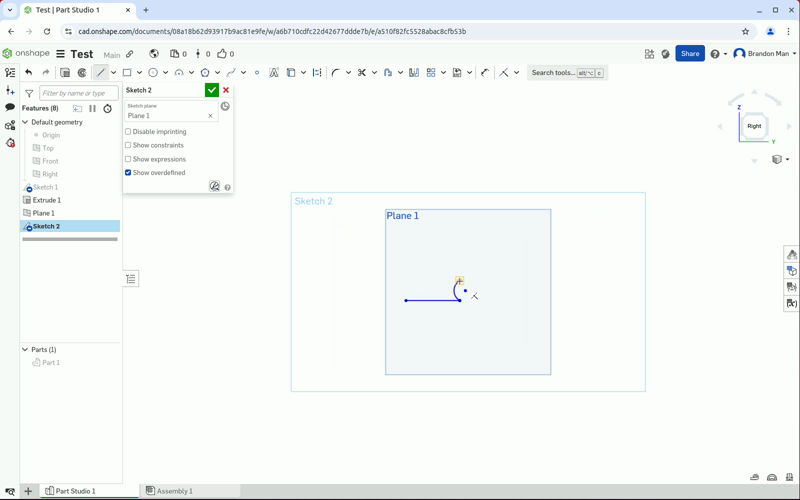
scroll(6)
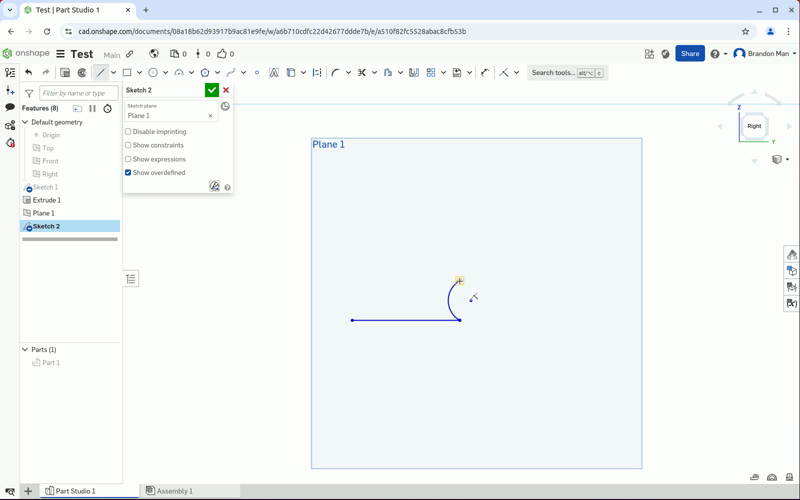
click(459, 280)
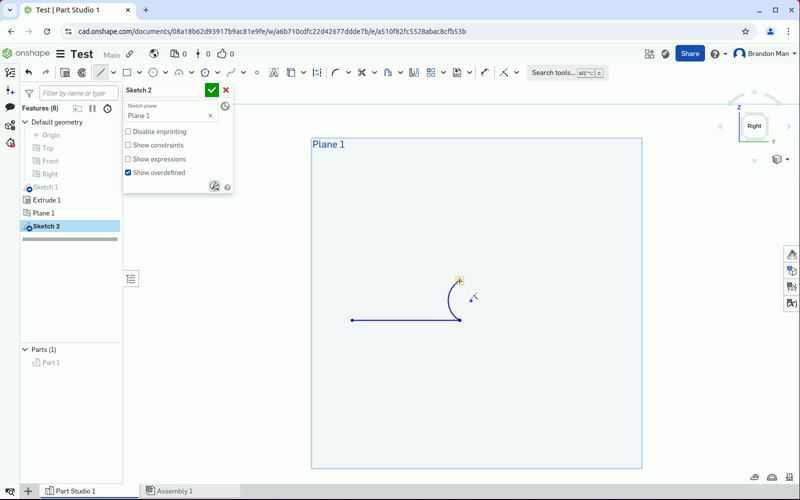
scroll(-6)
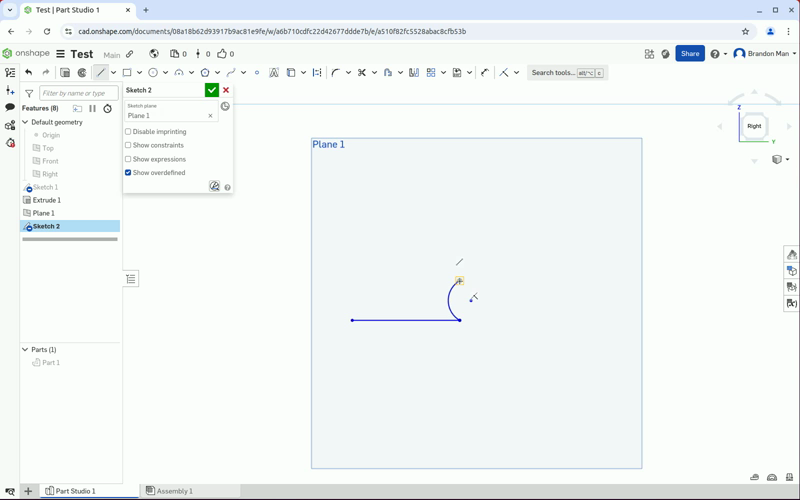
scroll(-6)
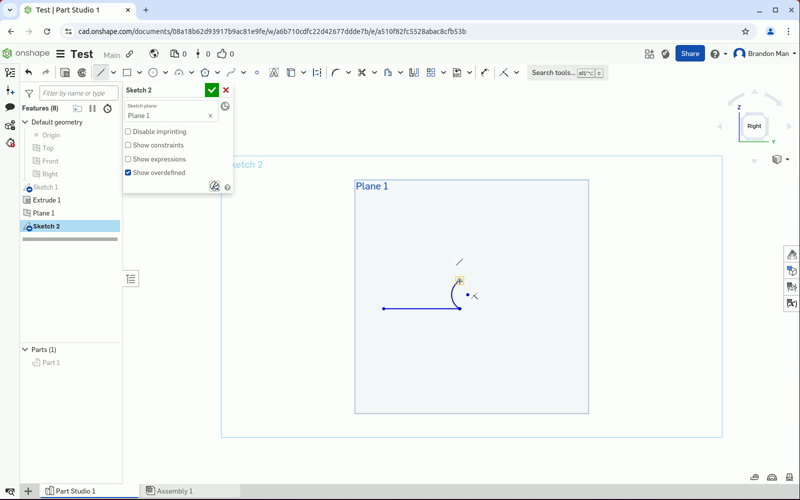
scroll(-6)
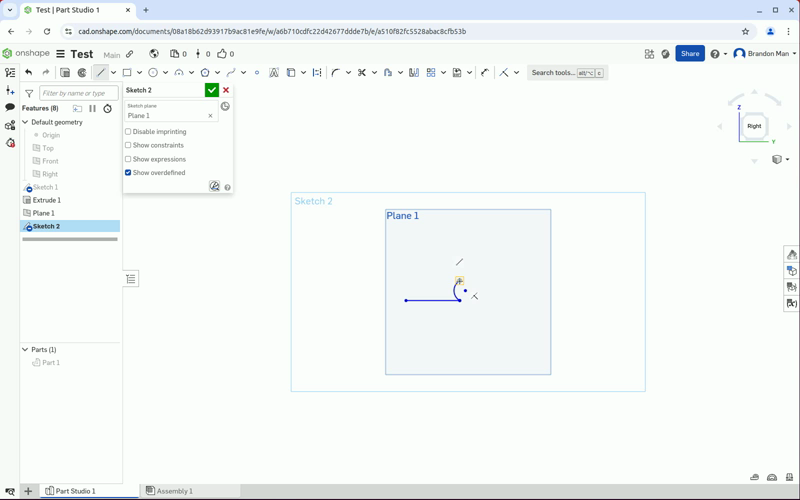
scroll(-6)
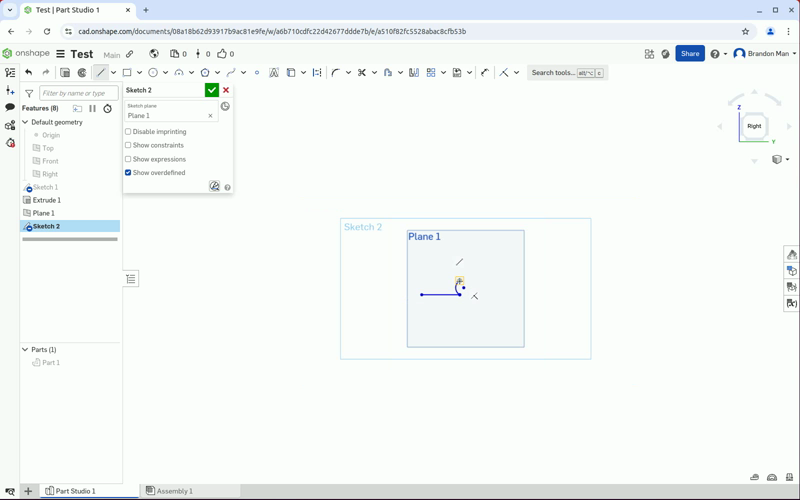
scroll(-6)
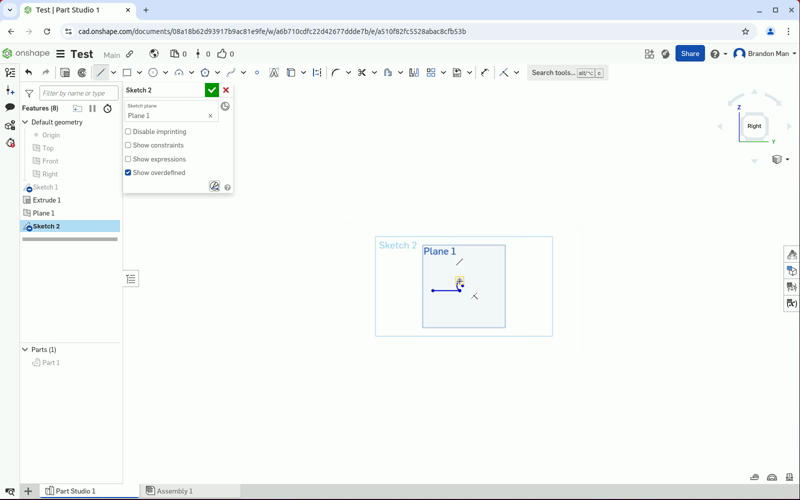
scroll(-6)
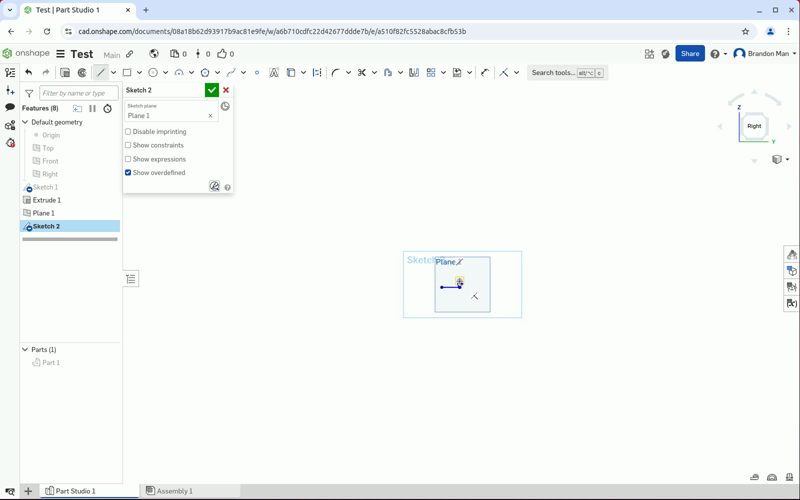
scroll(-6)
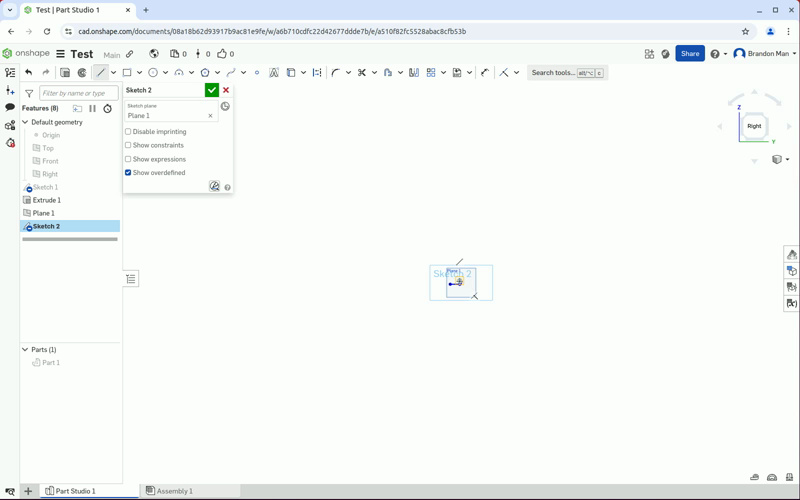
key_down(shift)
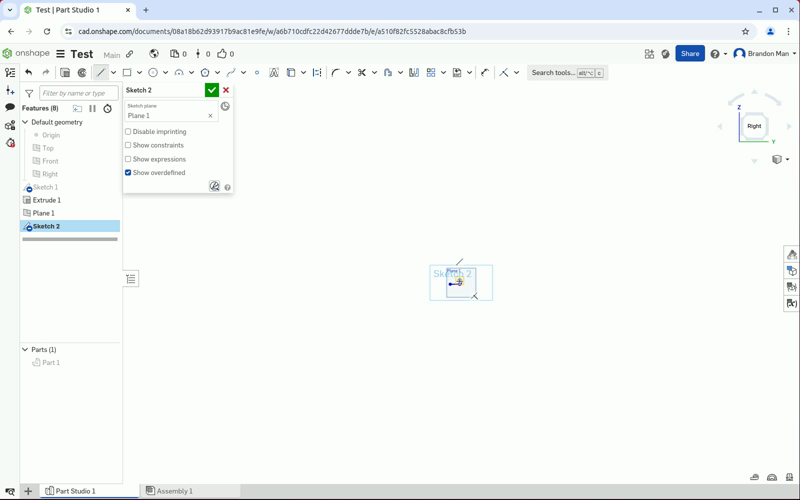
mouse_move(489, 280)
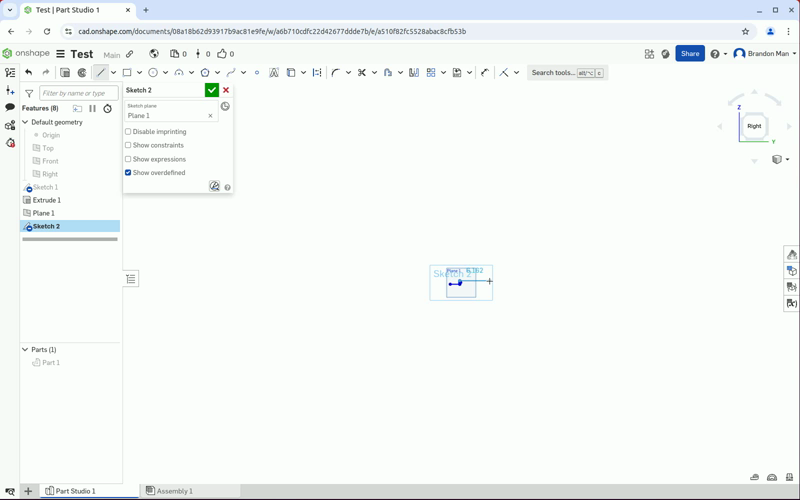
mouse_move(450, 280)
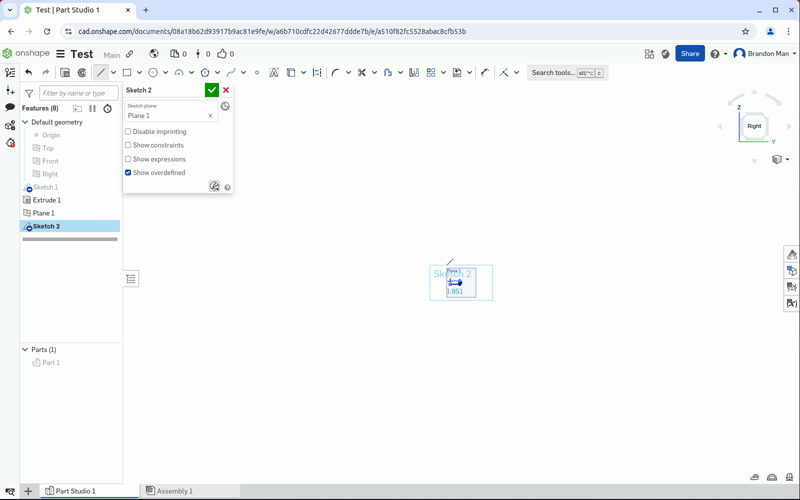
scroll(6)
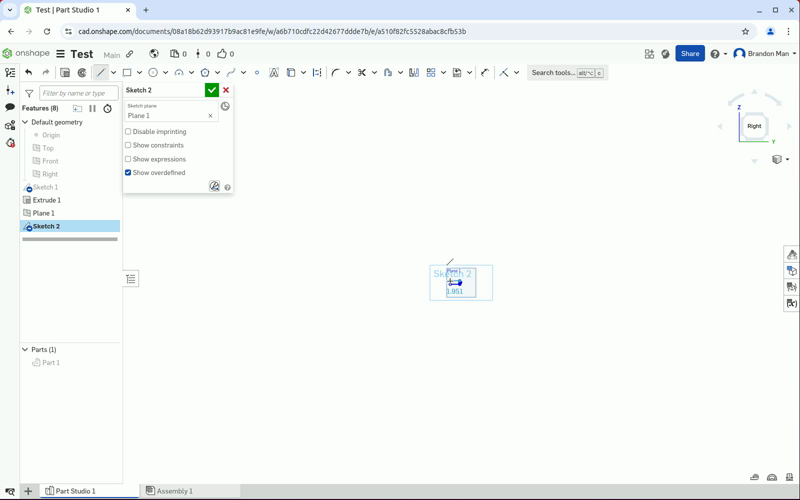
scroll(6)
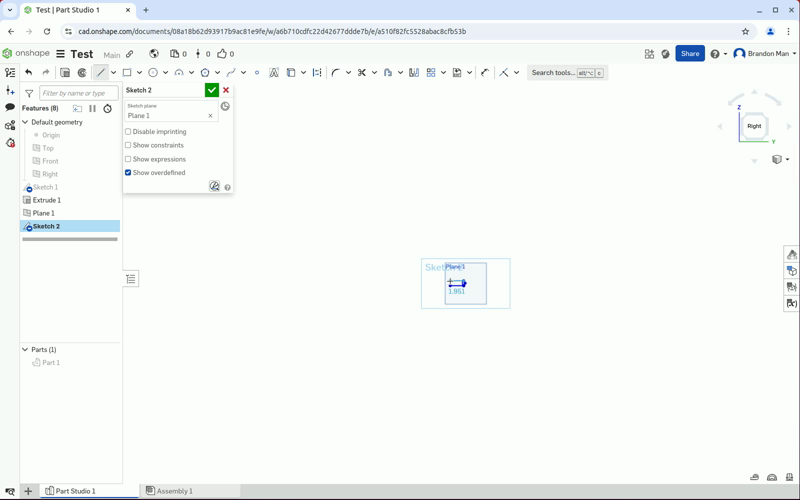
scroll(6)
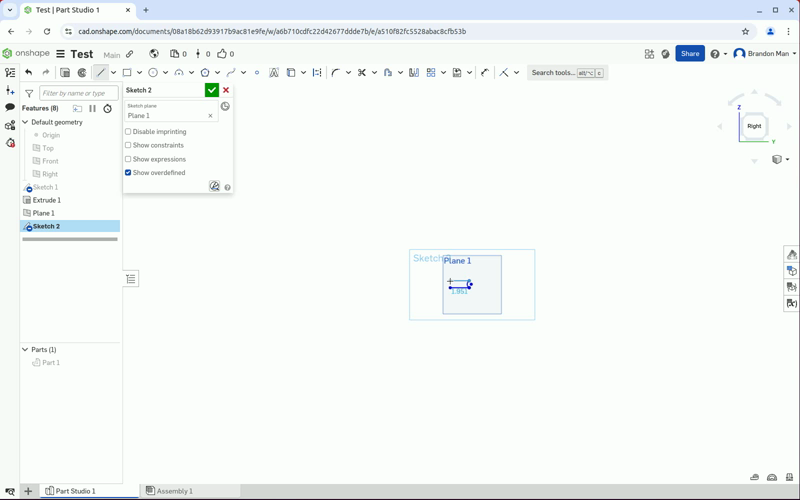
scroll(6)
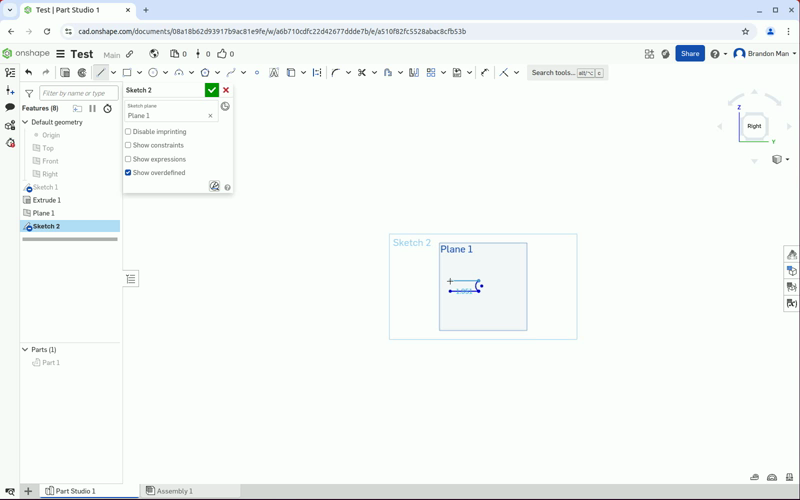
scroll(6)
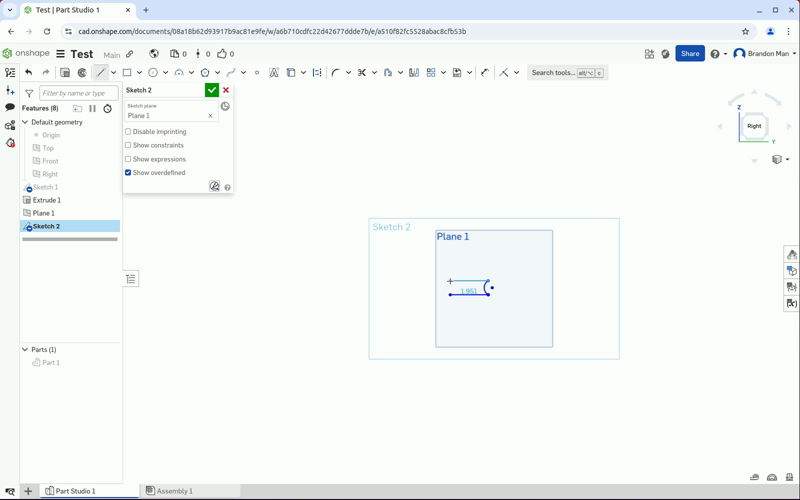
scroll(6)
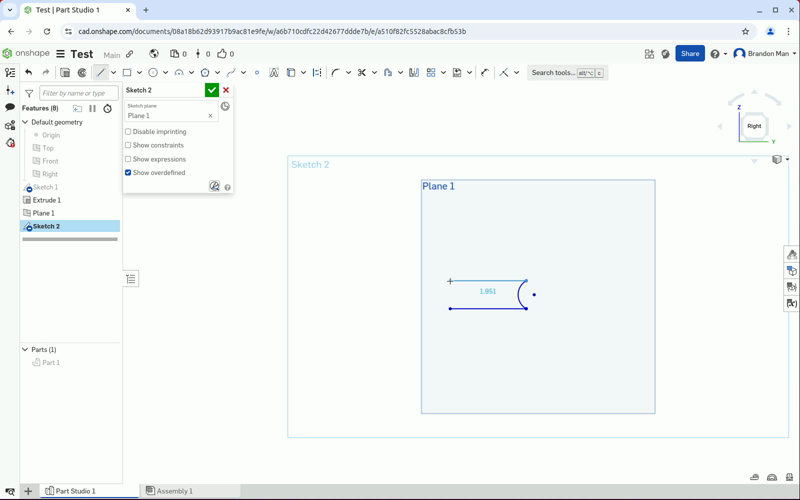
scroll(6)
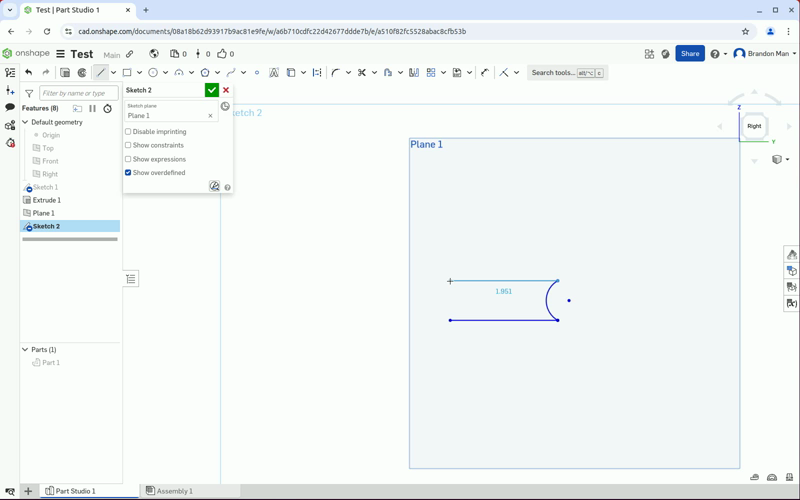
click(450, 280)
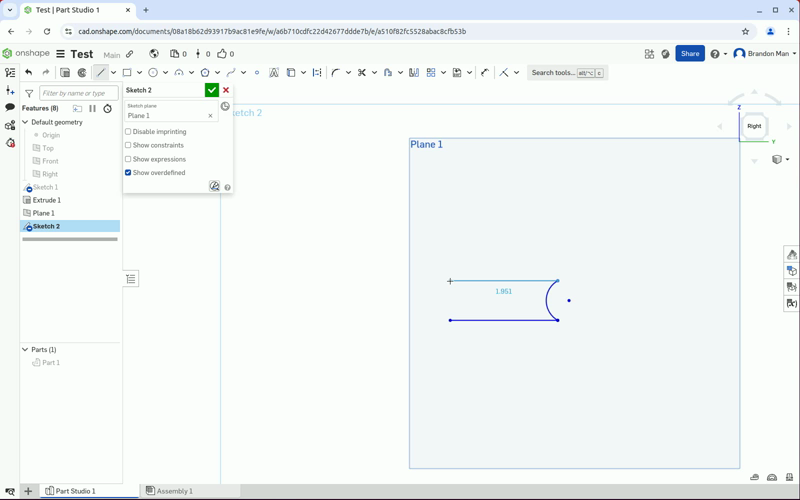
scroll(-6)
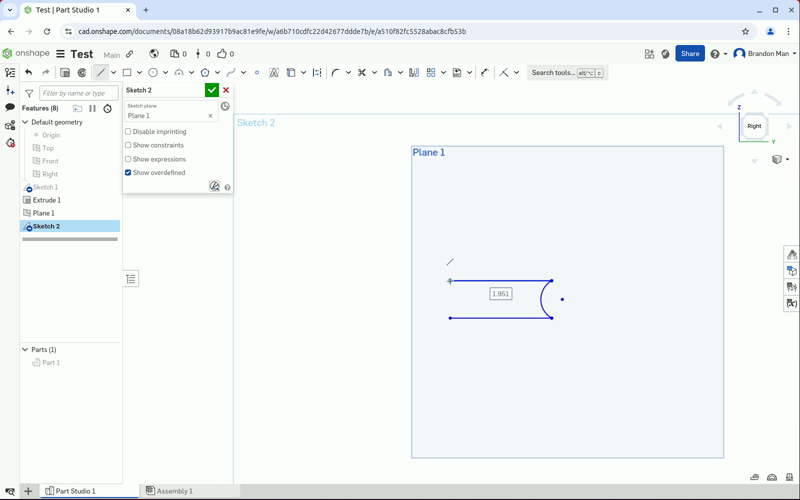
scroll(-6)
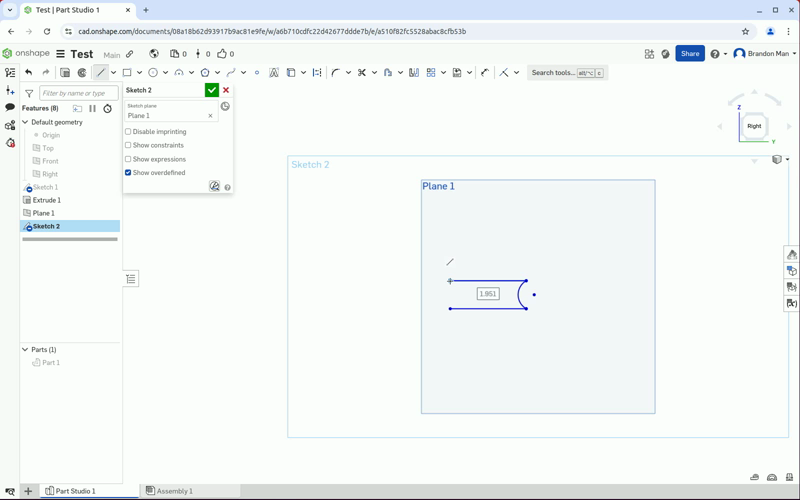
scroll(-6)
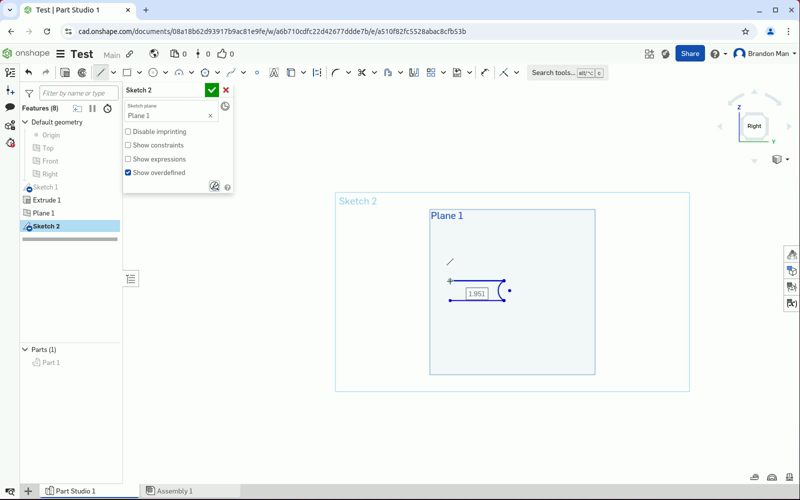
scroll(-6)
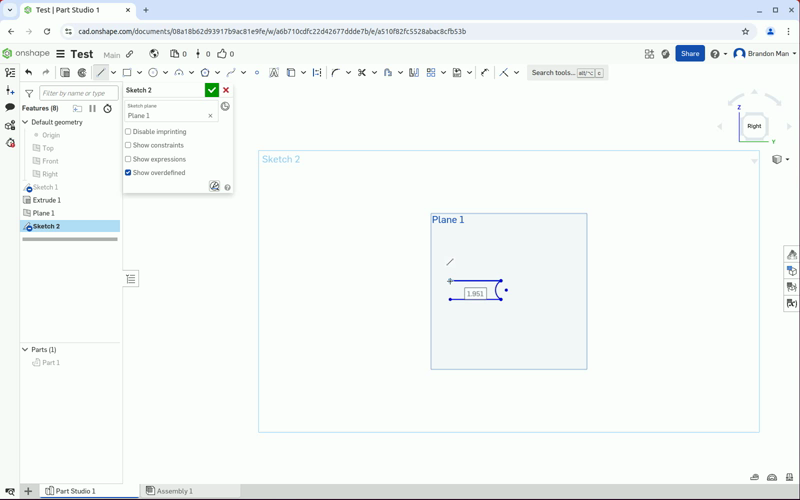
scroll(-6)
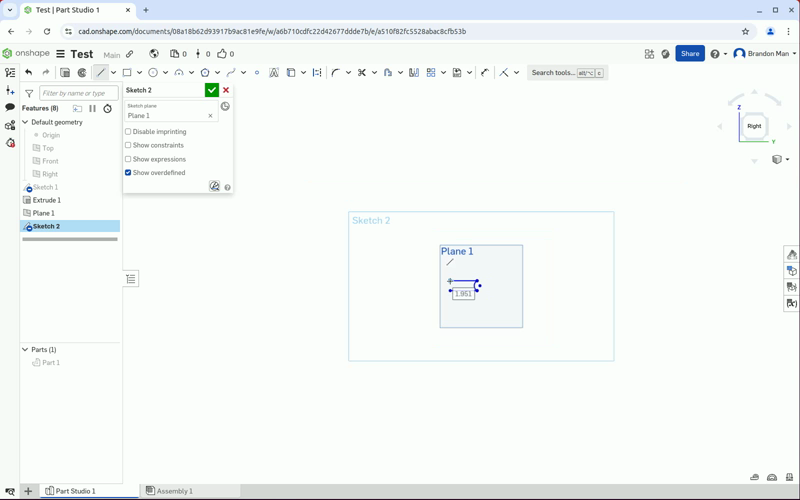
scroll(-6)
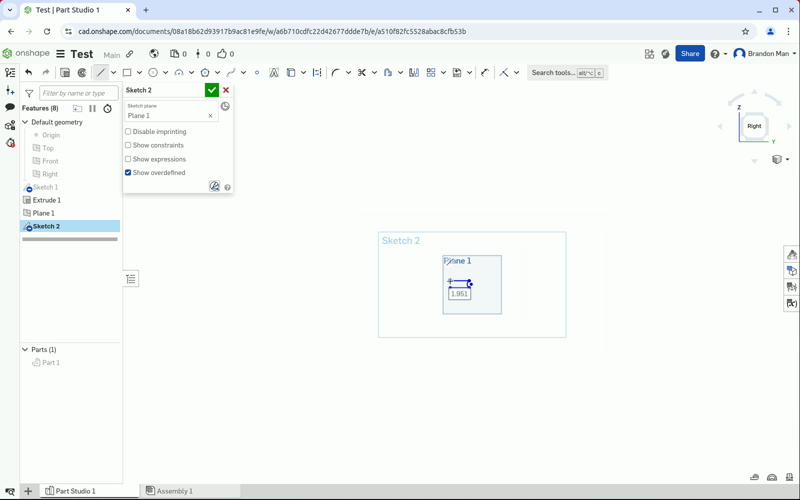
scroll(-6)
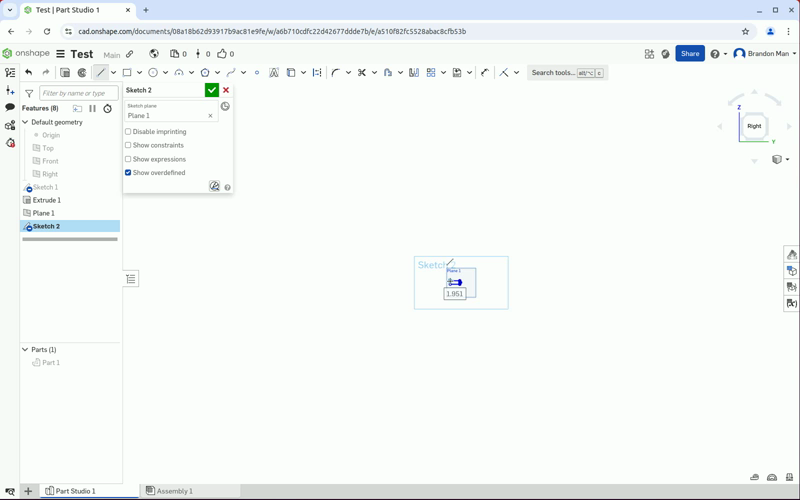
key_up(shift)
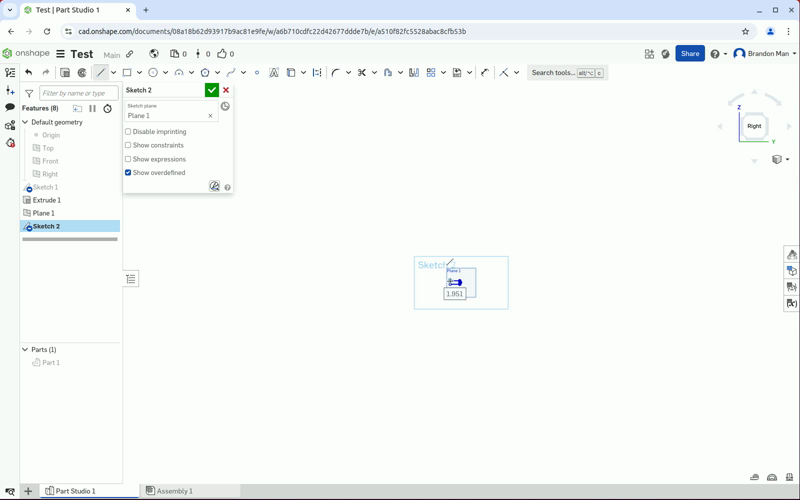
mouse_move(480, 280)
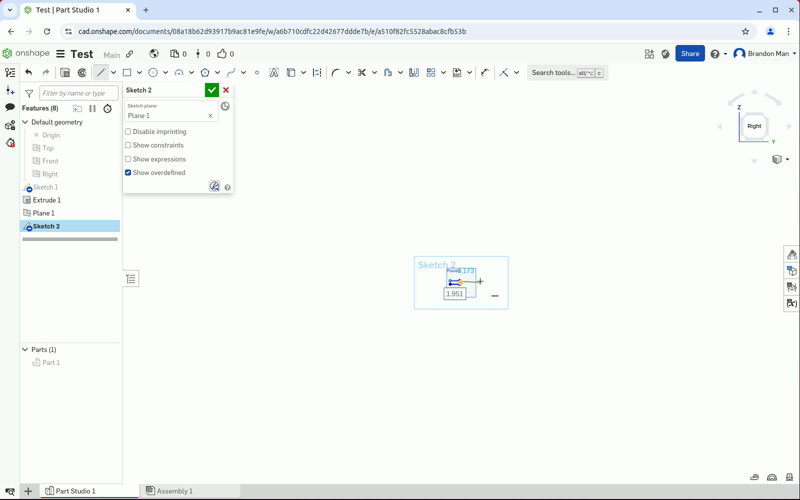
key_down(shift)
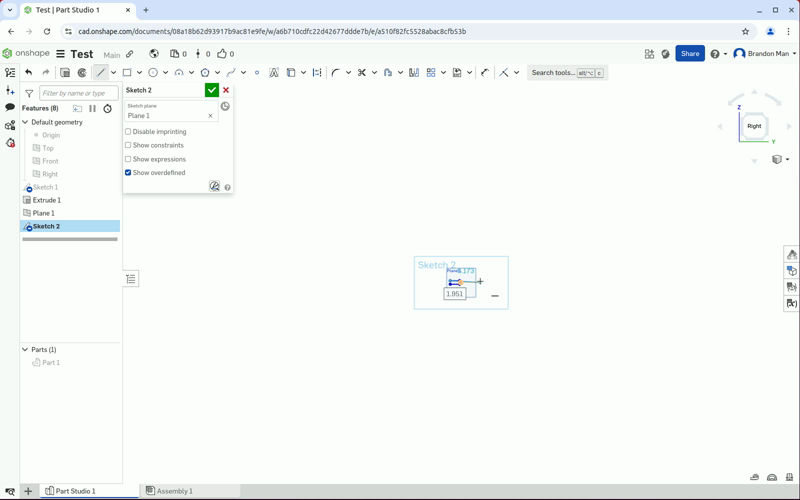
mouse_move(450, 284)
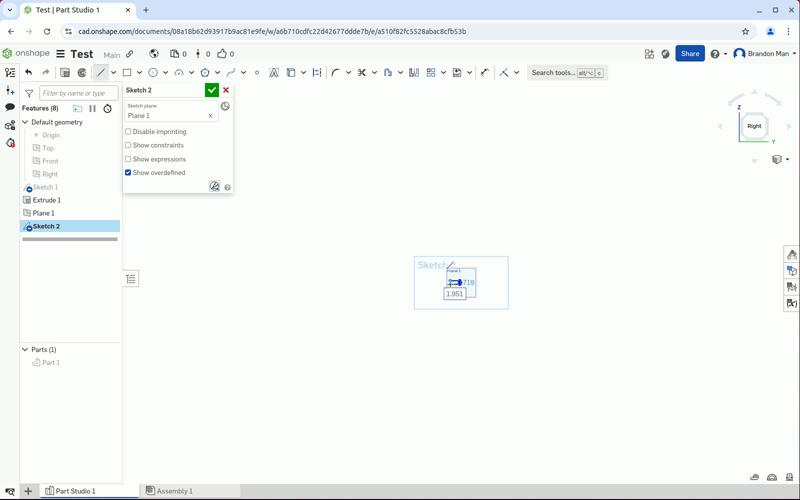
scroll(6)
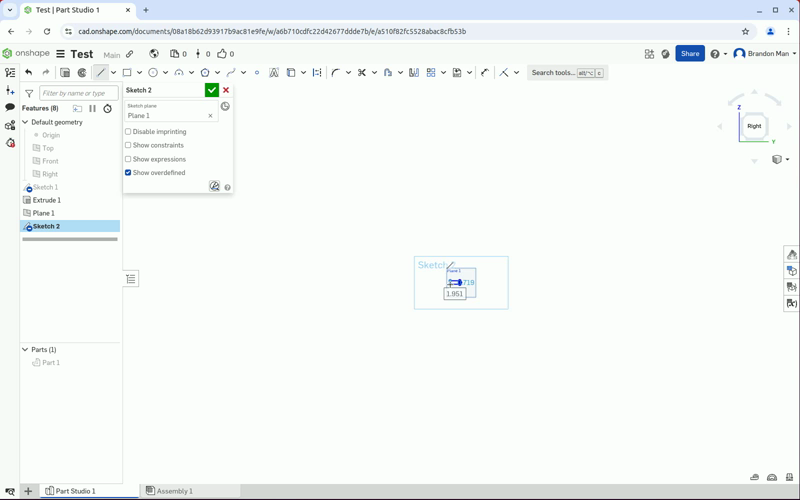
scroll(6)
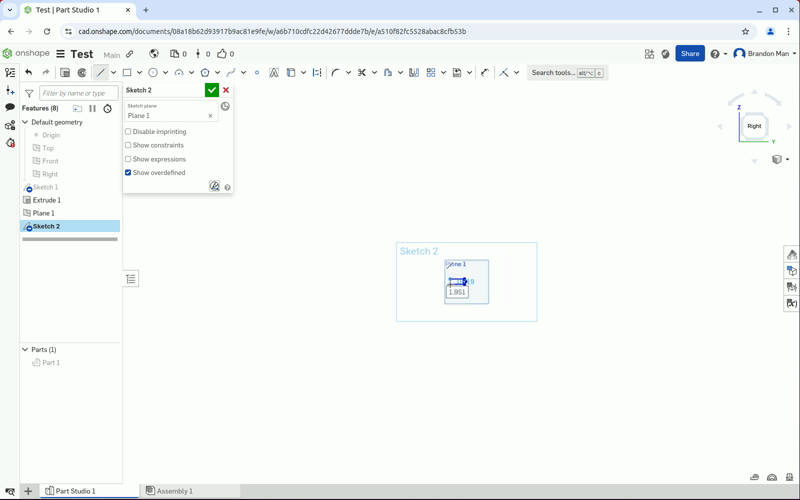
scroll(6)
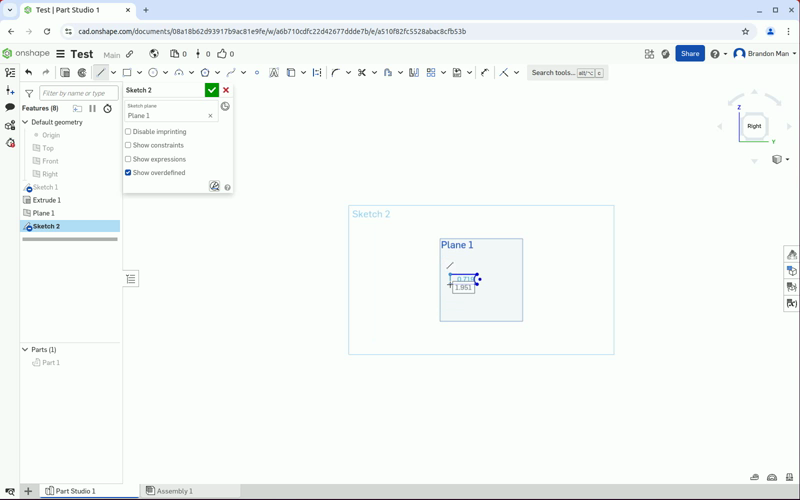
scroll(6)
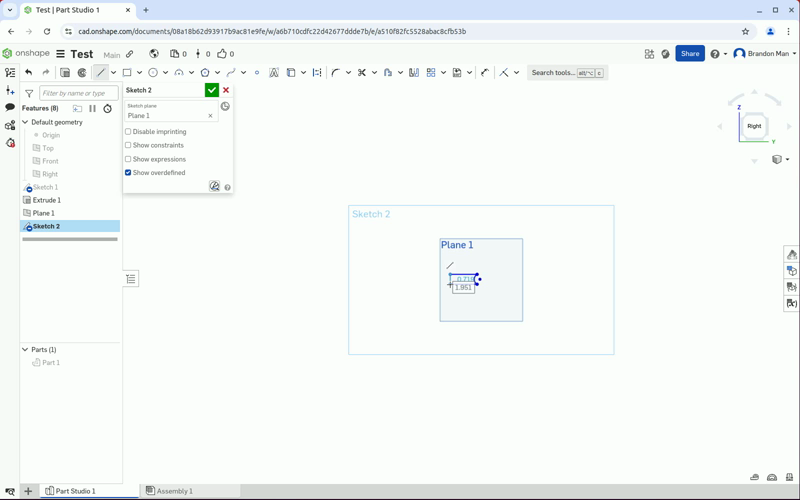
scroll(6)
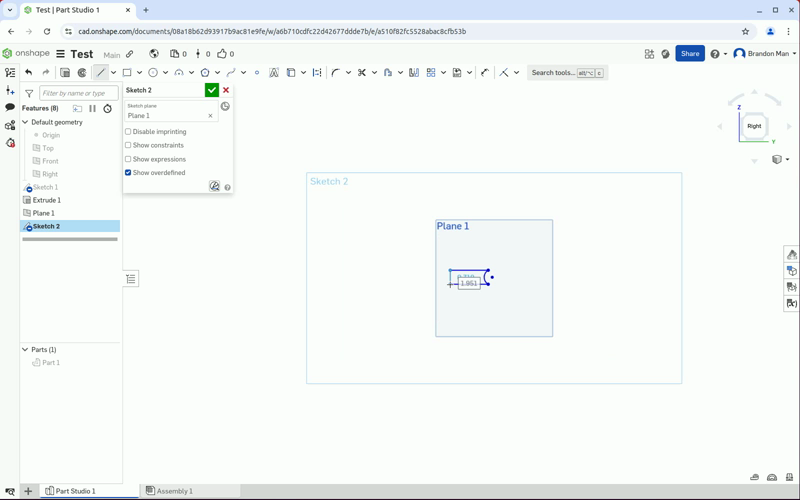
scroll(6)
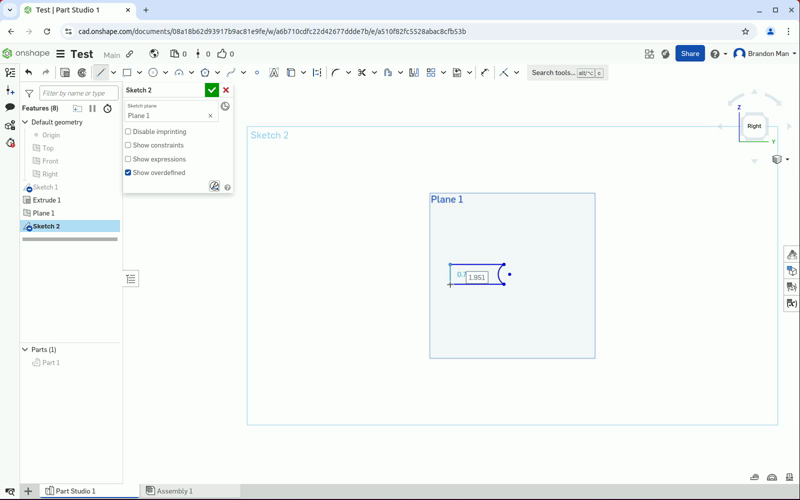
scroll(6)
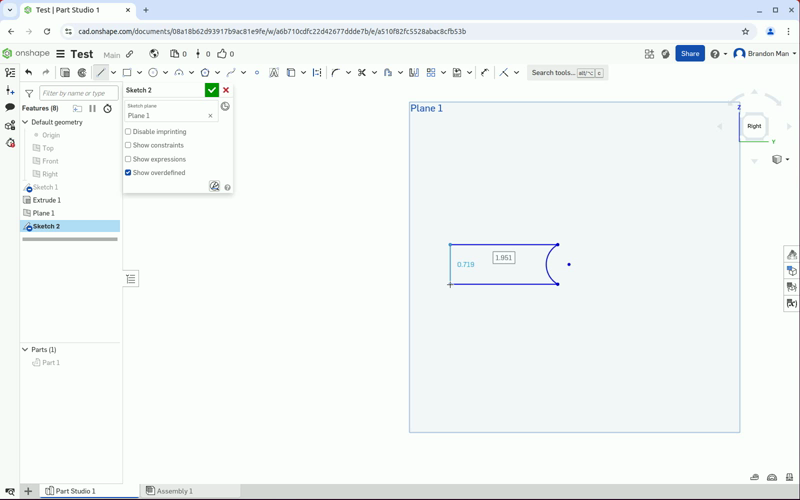
key_up(shift)
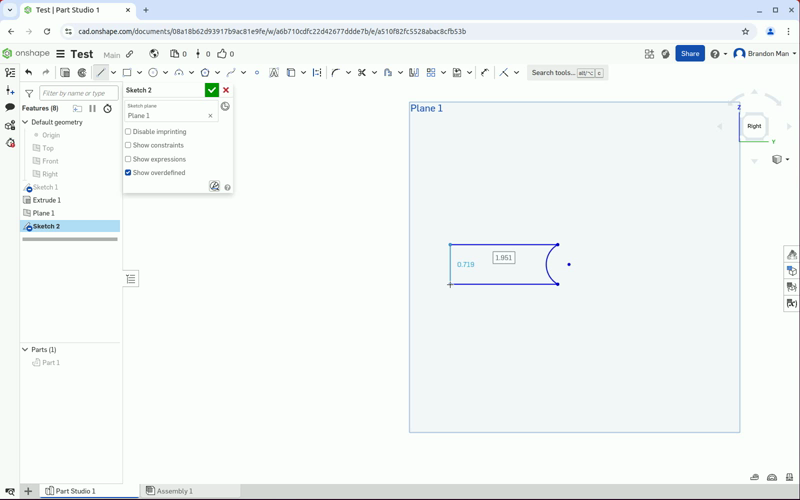
click(450, 284)
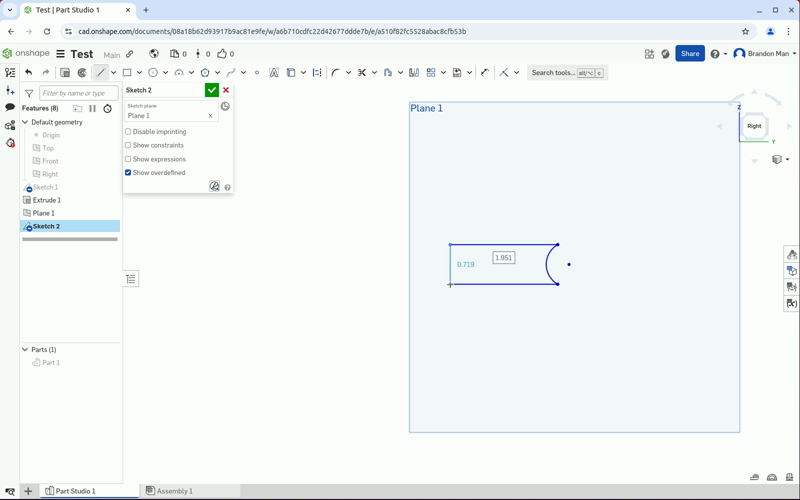
scroll(-6)
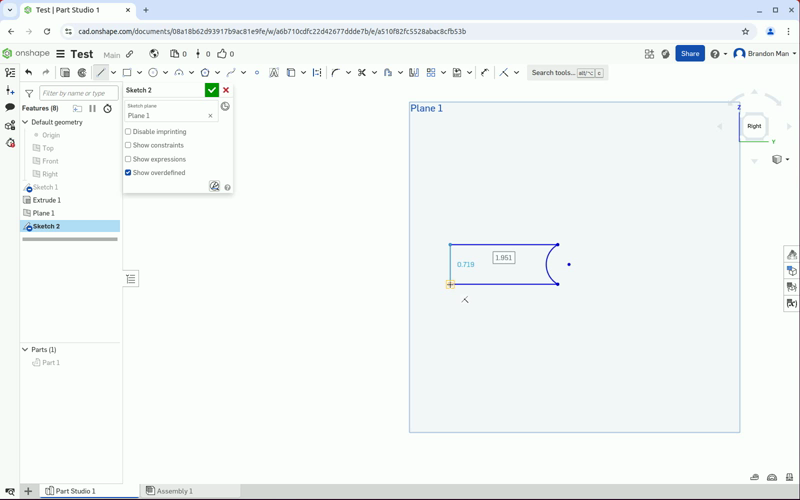
scroll(-6)
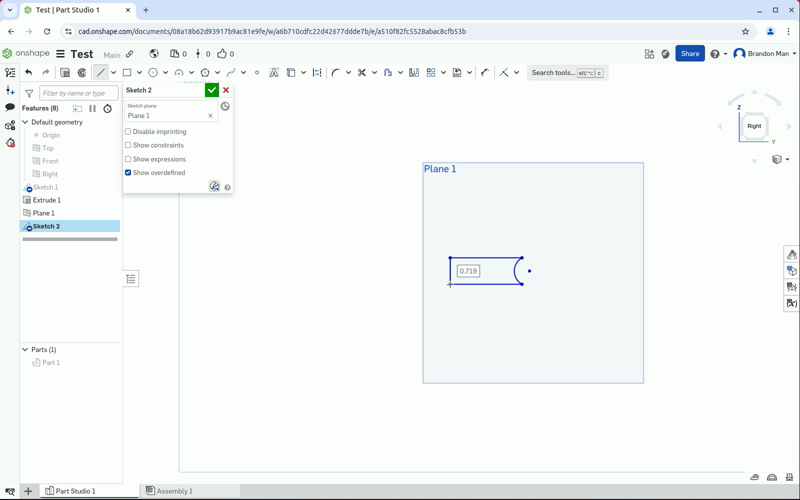
scroll(-6)
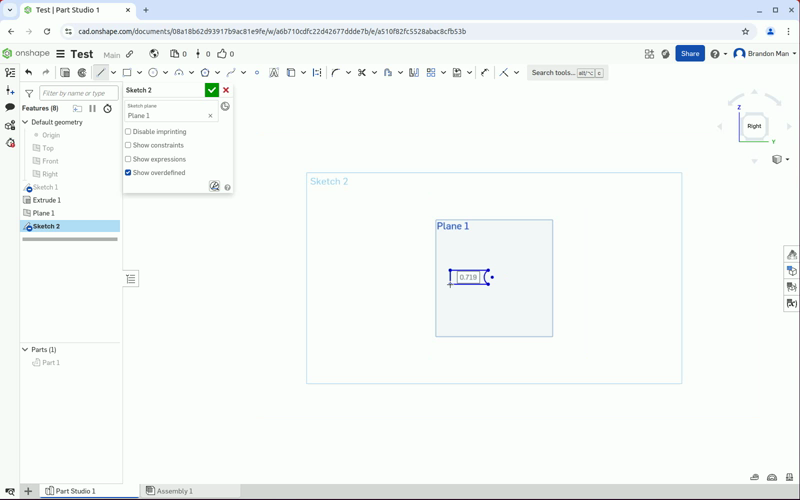
scroll(-6)
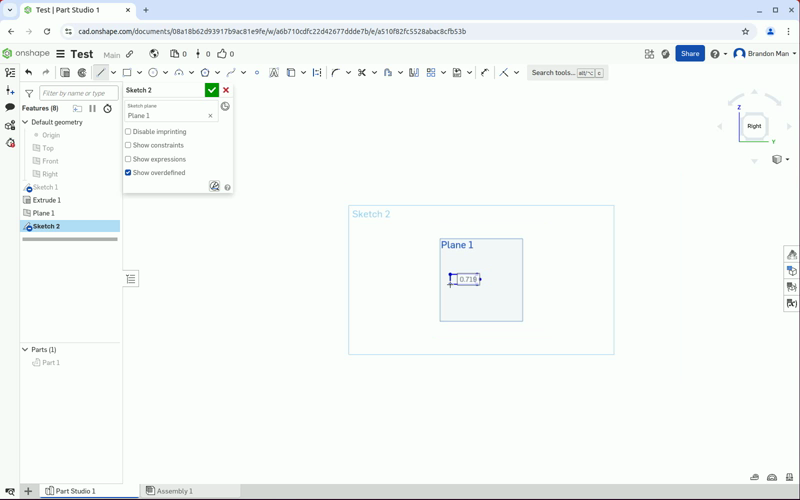
scroll(-6)
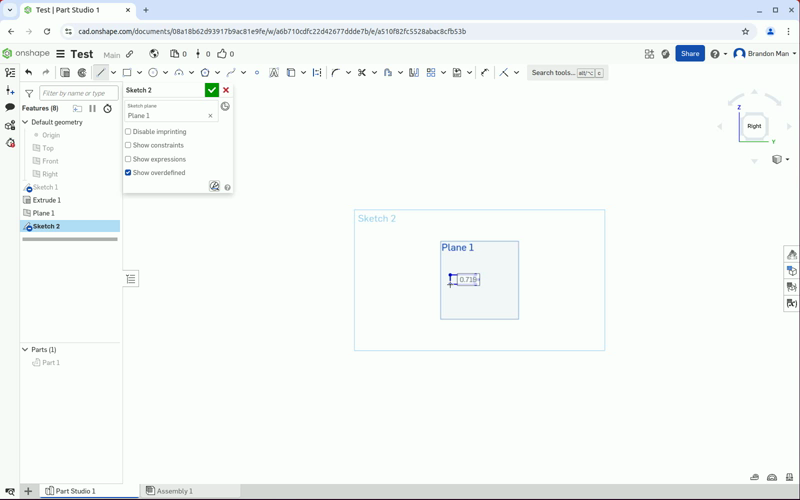
scroll(-6)
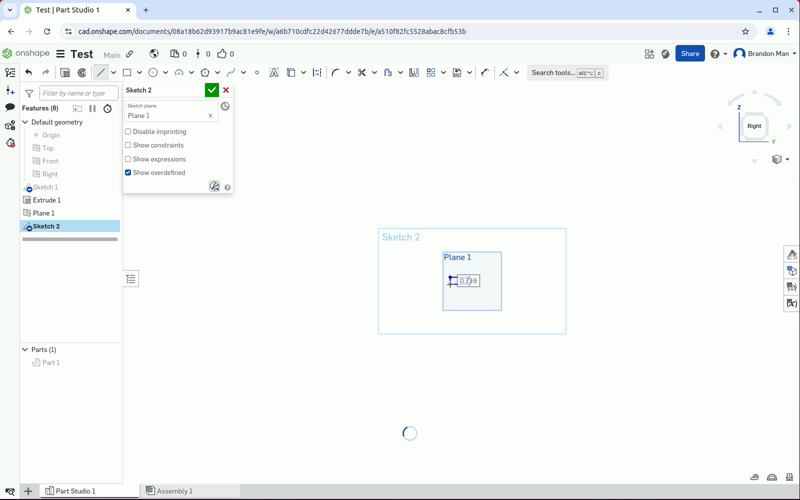
scroll(-6)
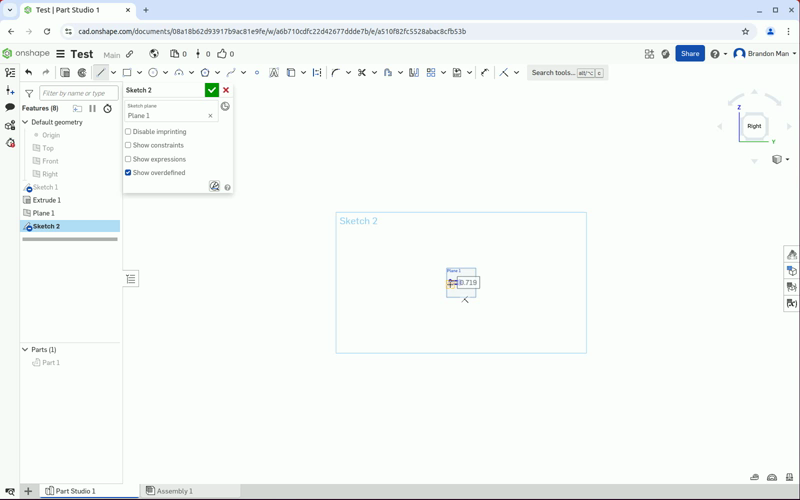
key(esc)
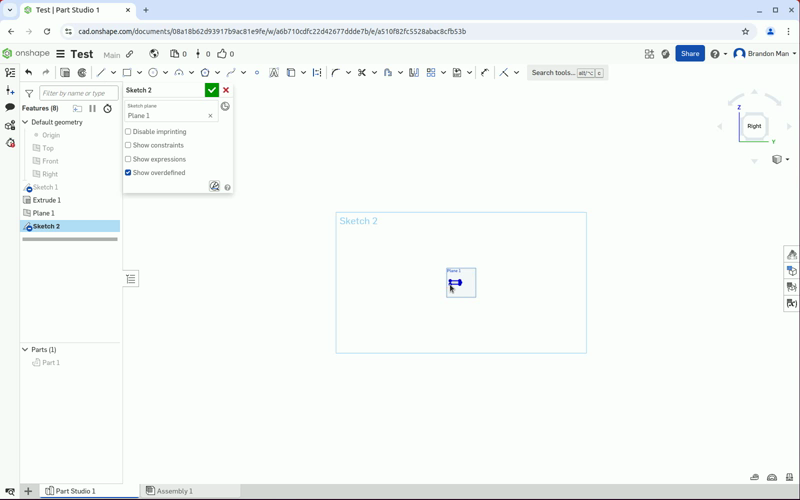
mouse_move(454, 282)
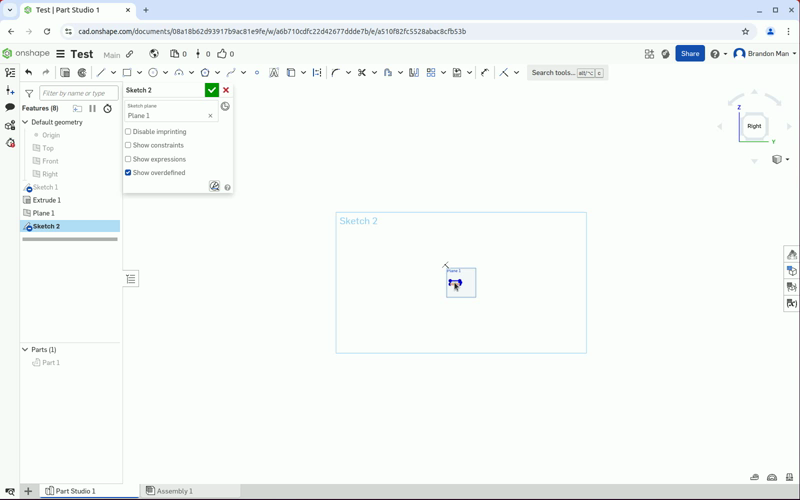
scroll(6)
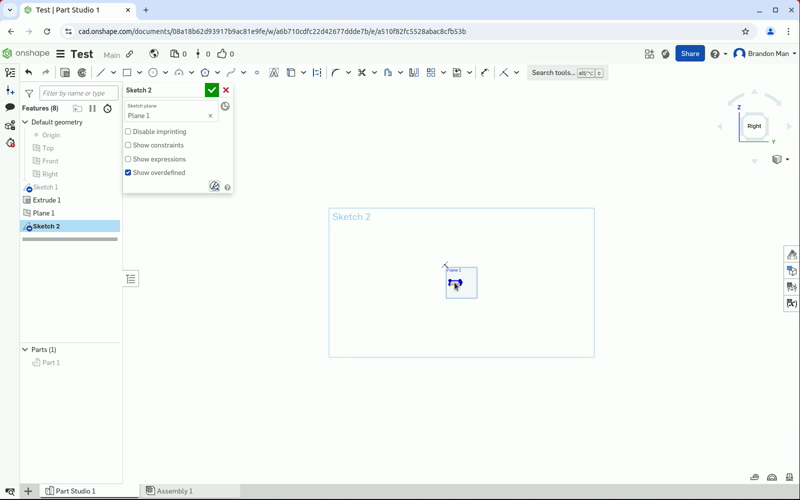
scroll(6)
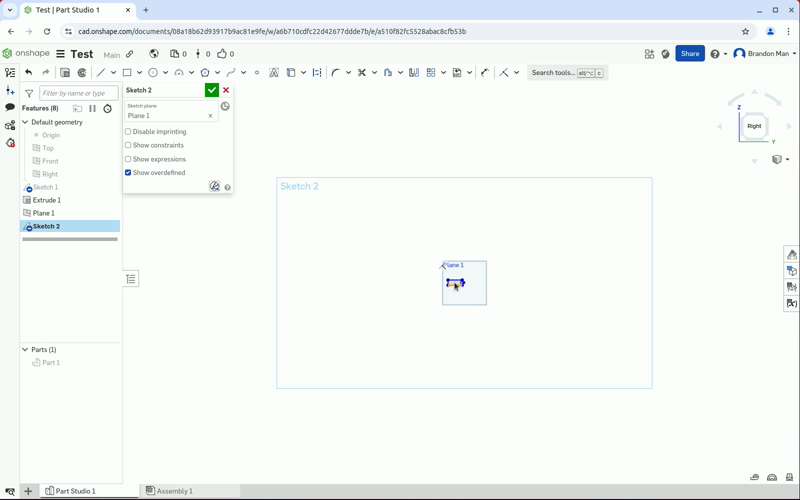
scroll(6)
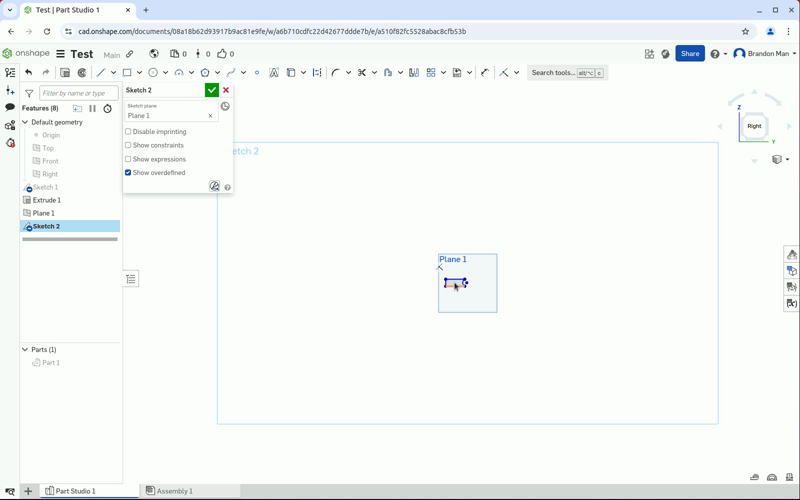
scroll(6)
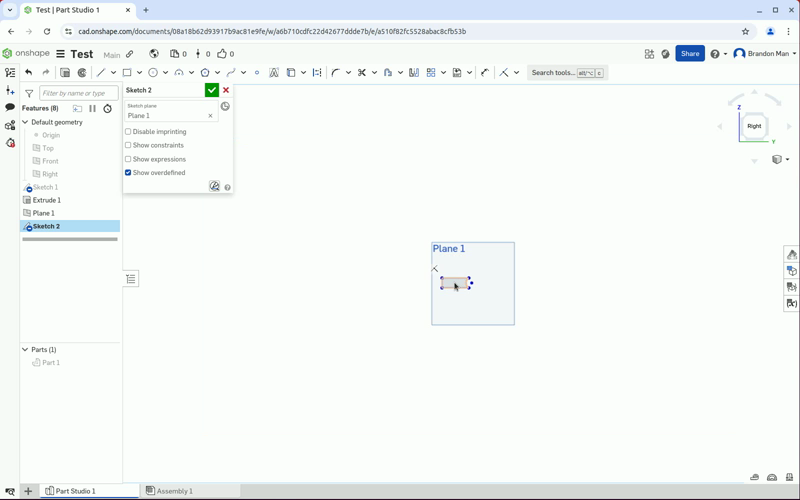
scroll(6)
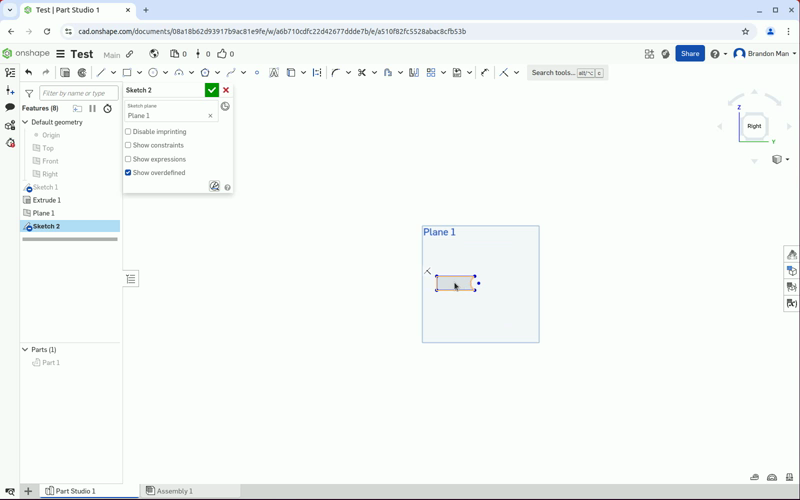
scroll(6)
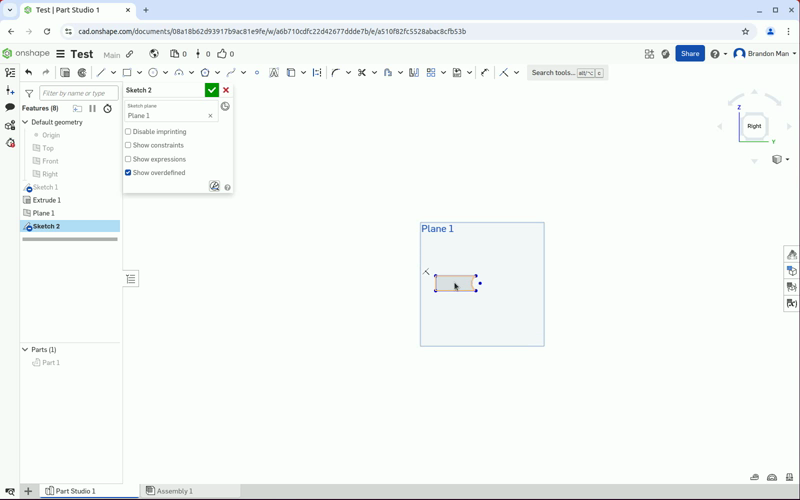
scroll(6)
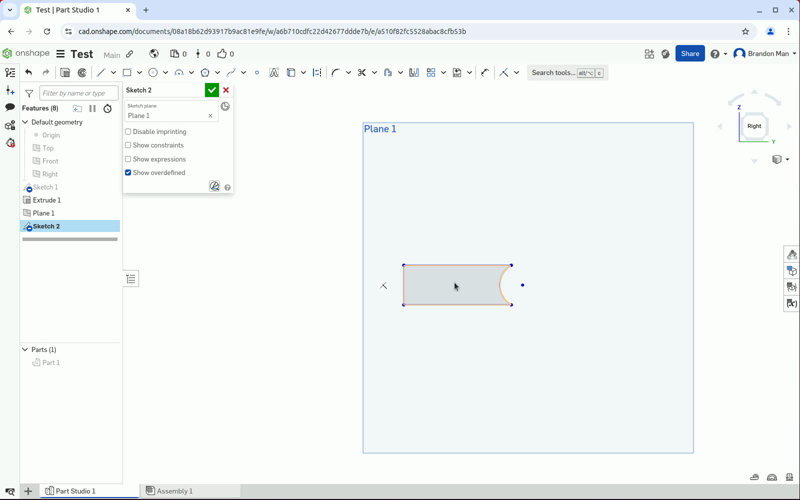
click(454, 282)
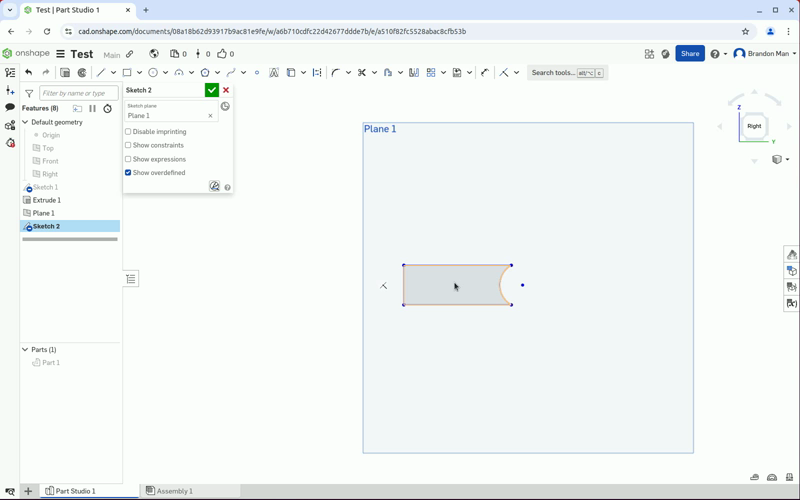
scroll(-6)
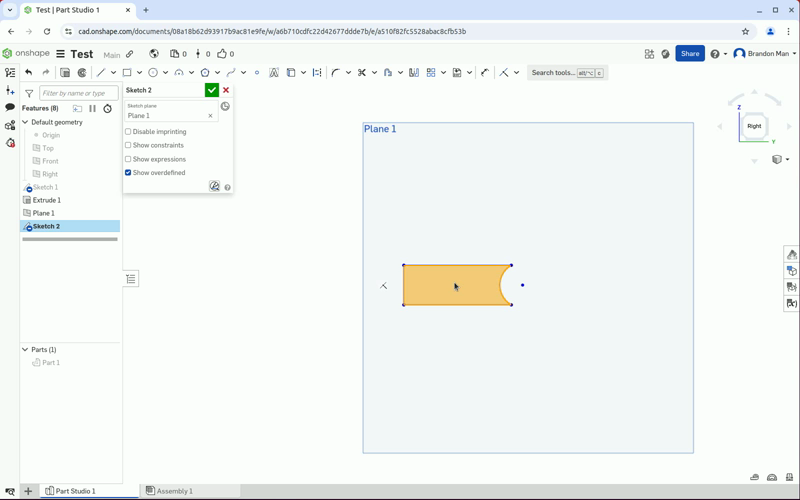
scroll(-6)
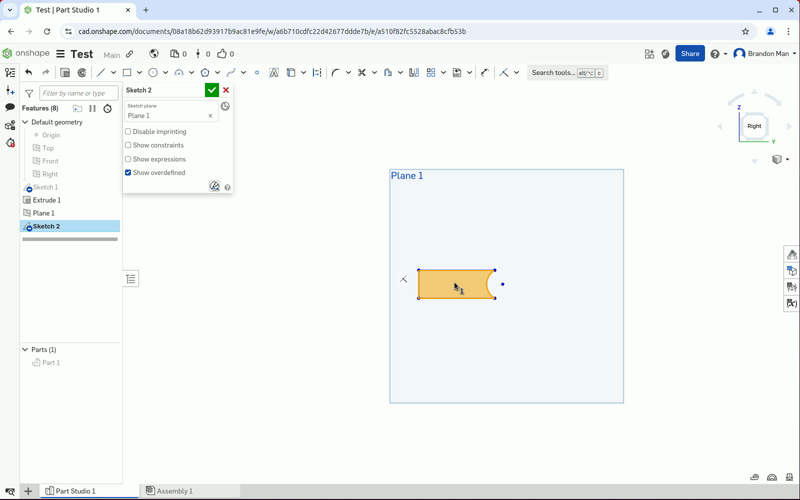
scroll(-6)
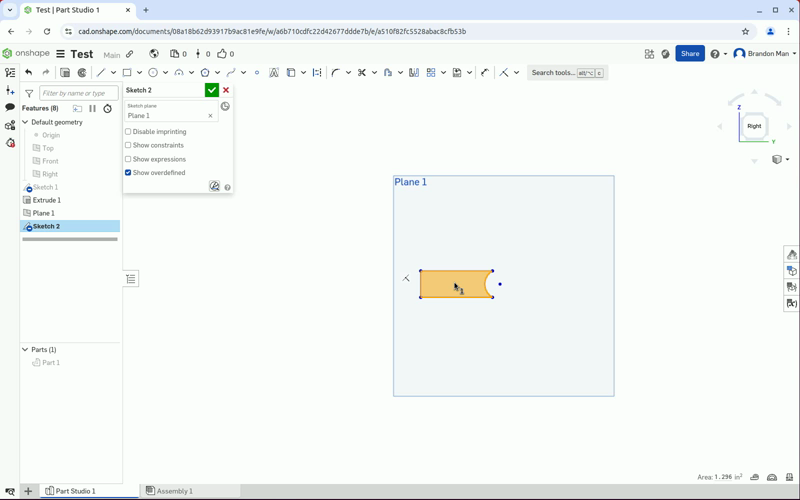
scroll(-6)
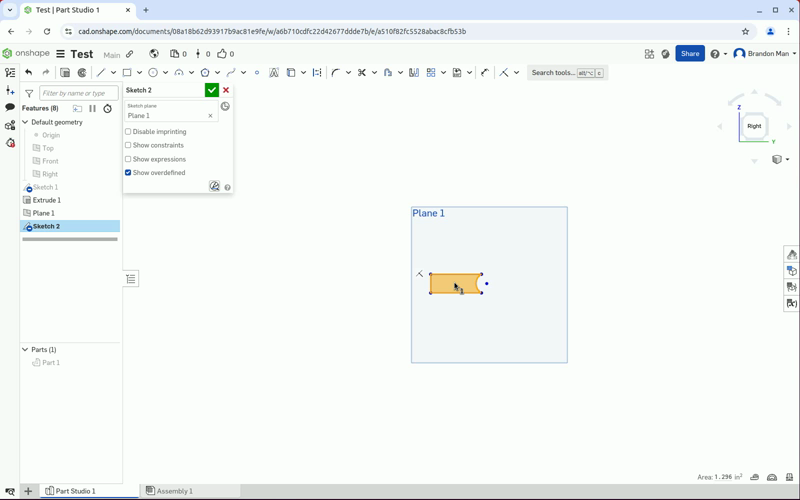
scroll(-6)
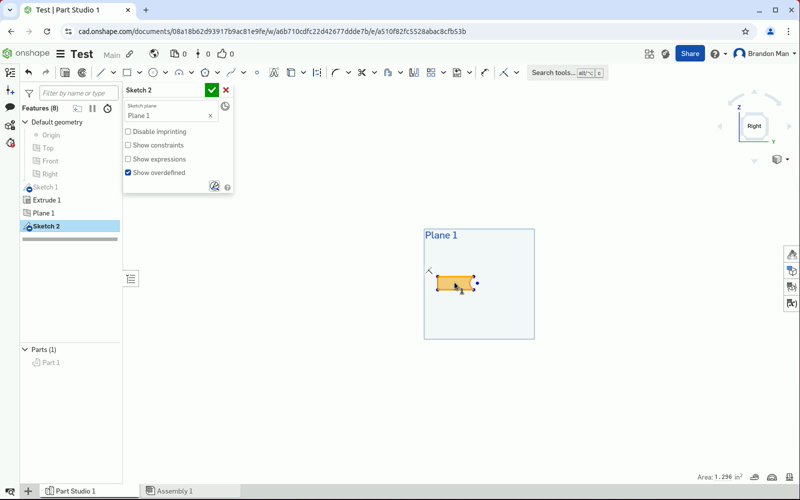
scroll(-6)
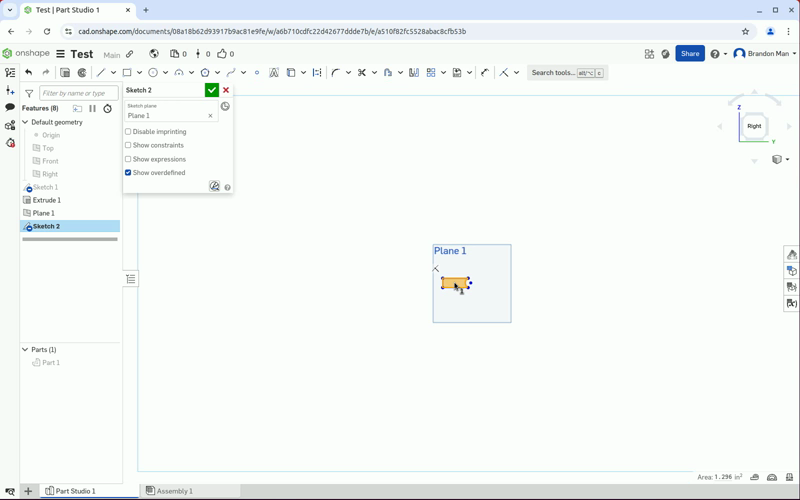
scroll(-6)
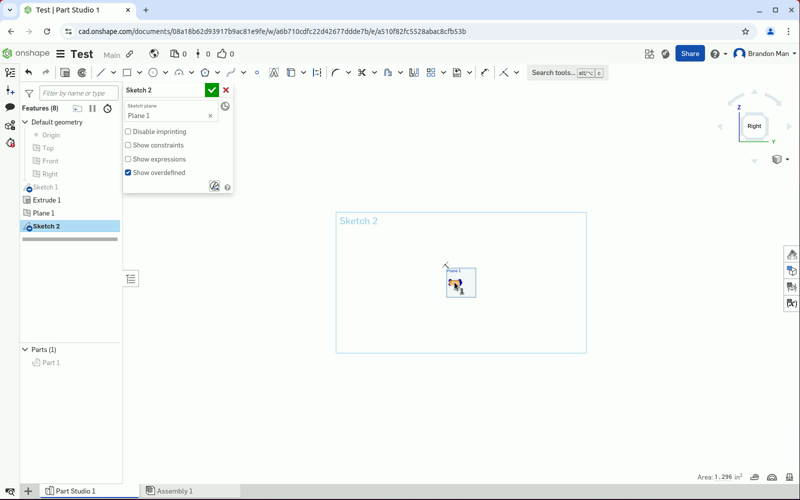
mouse_move(73, 352)
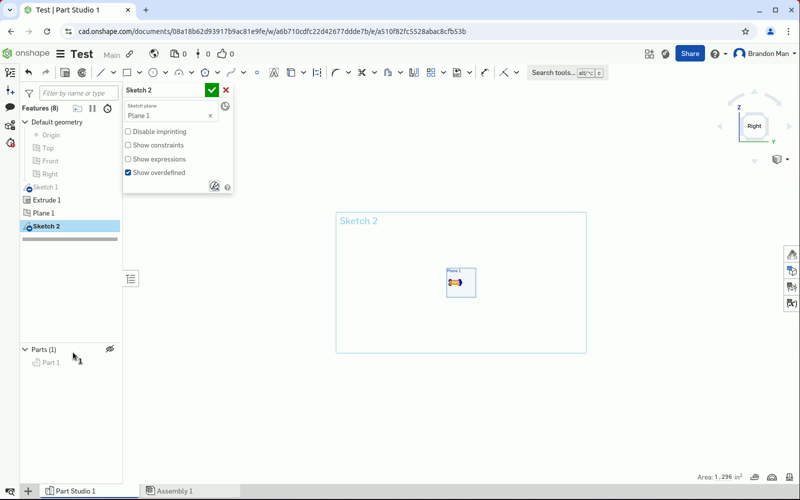
key(shift+y)
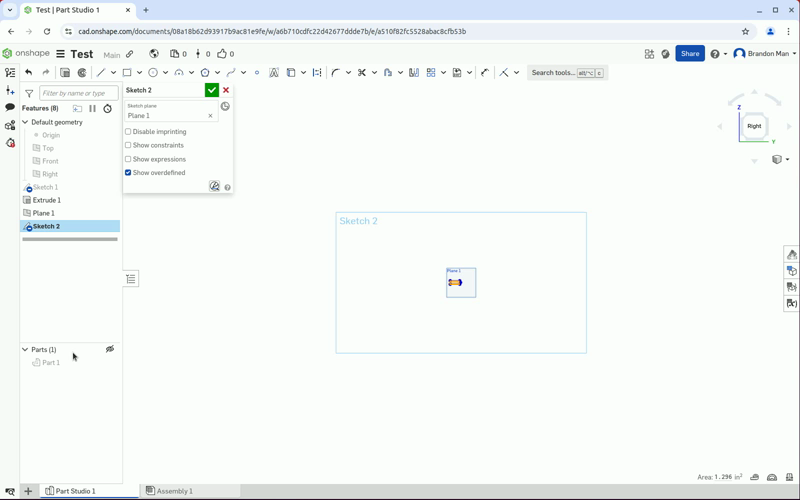
key(shift+e)
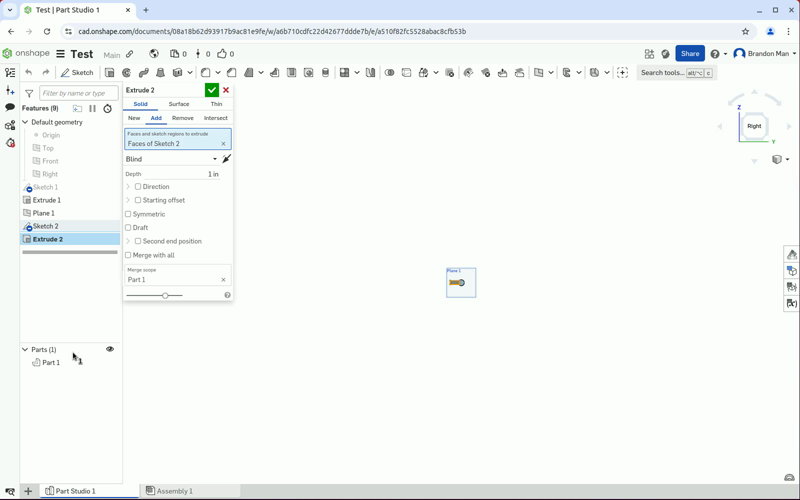
mouse_move(143, 106)
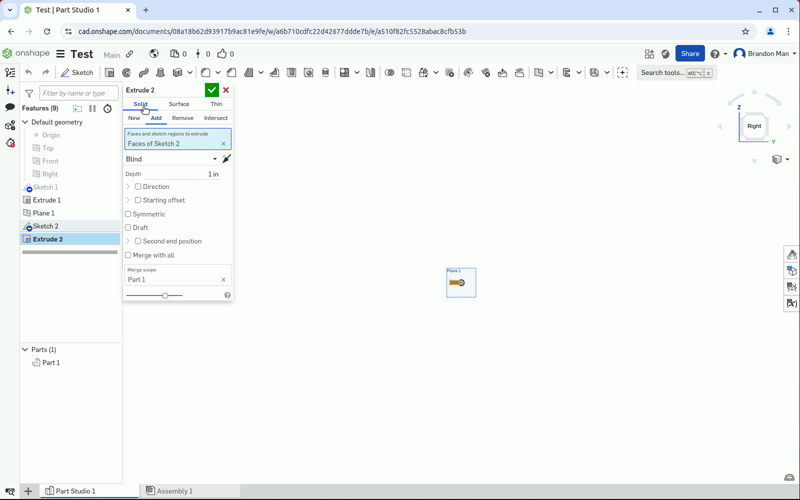
click(143, 106)
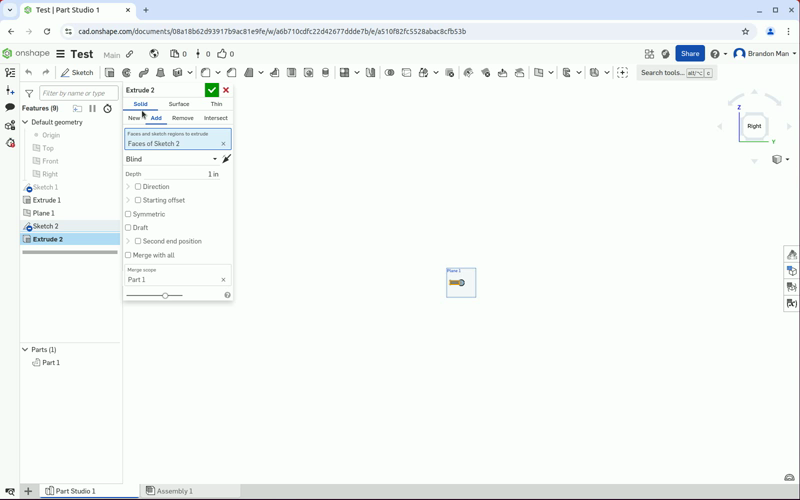
mouse_move(137, 120)
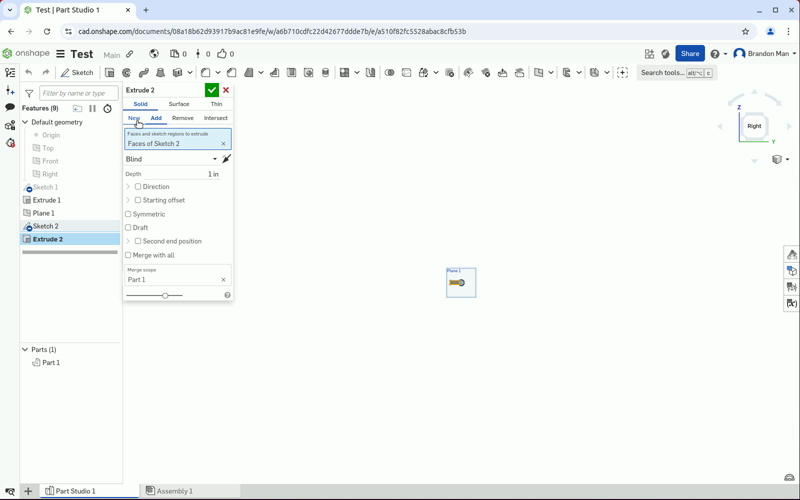
click(137, 120)
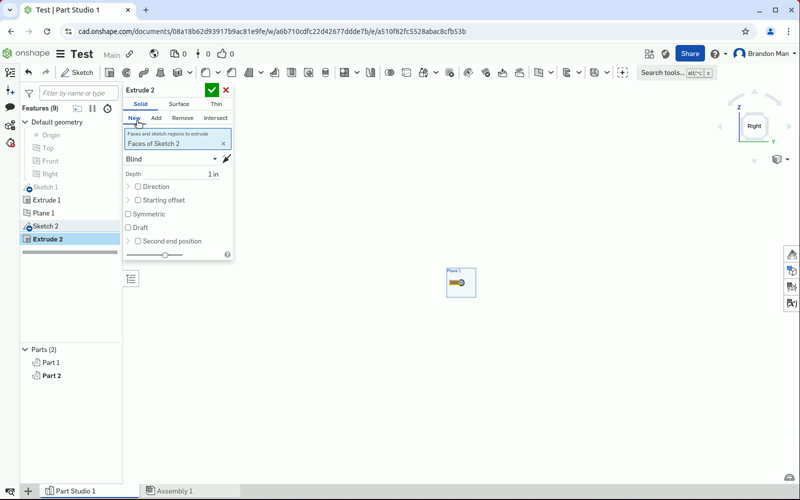
key(tab, 4)
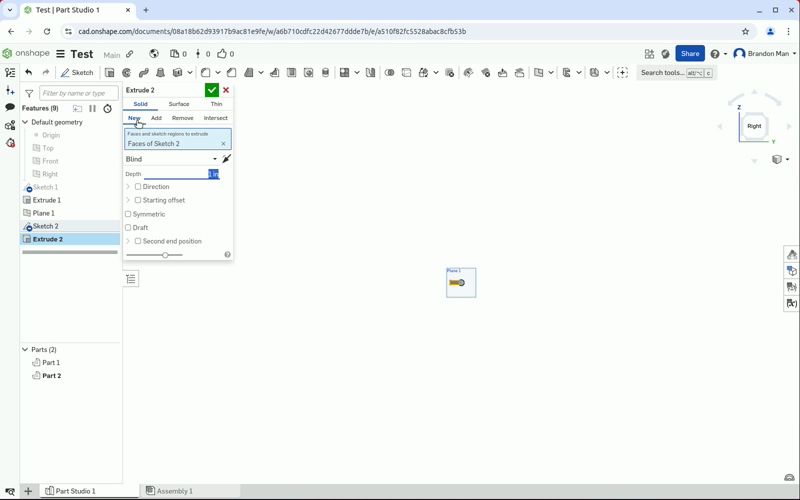
text(4.333)
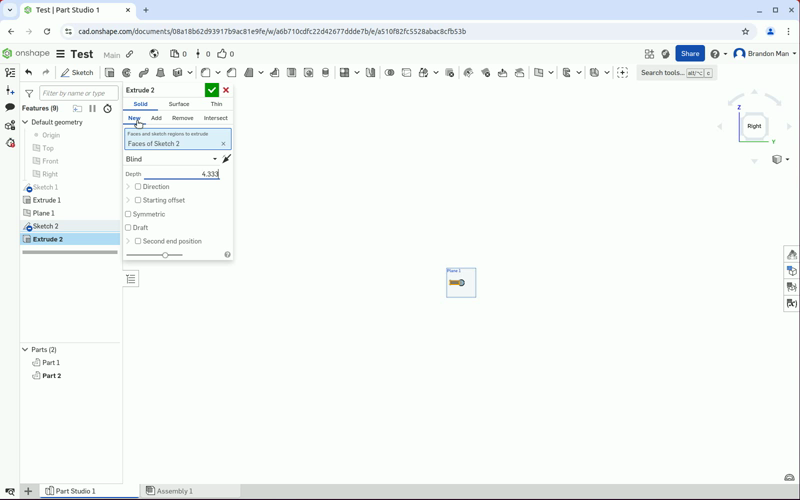
key(enter)
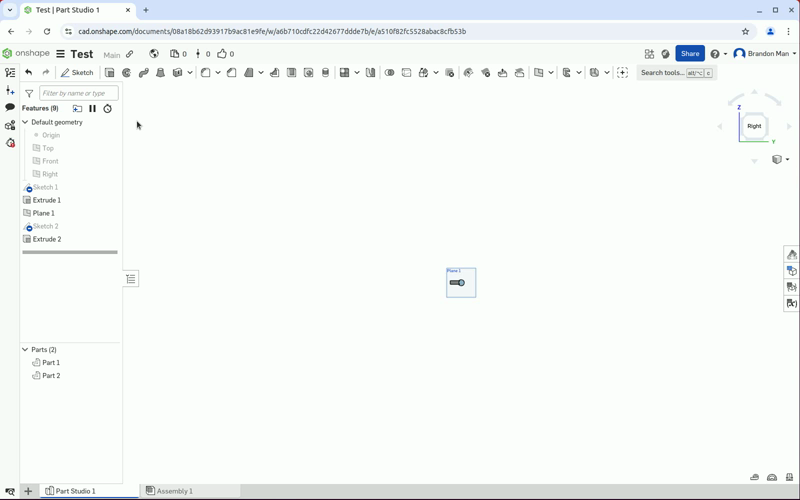
key(shift+h)
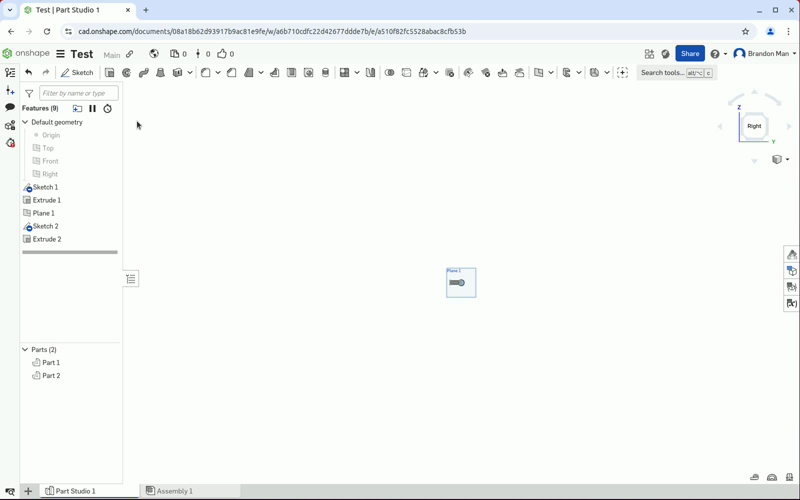
key(shift+h)
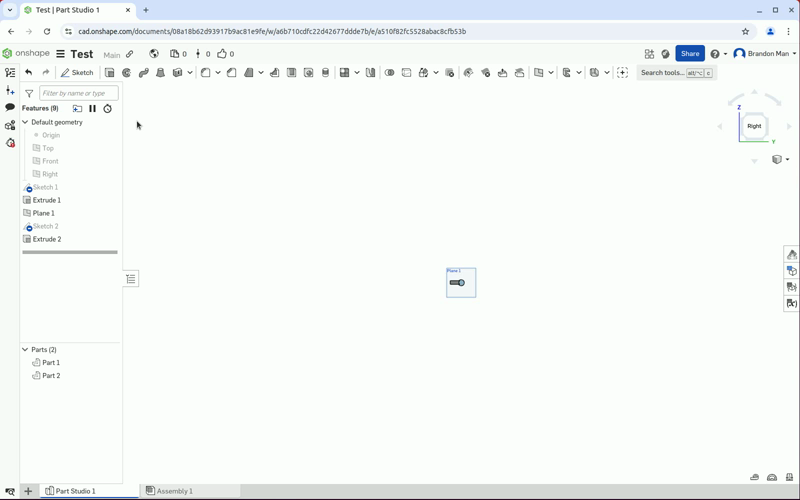
mouse_move(73, 189)
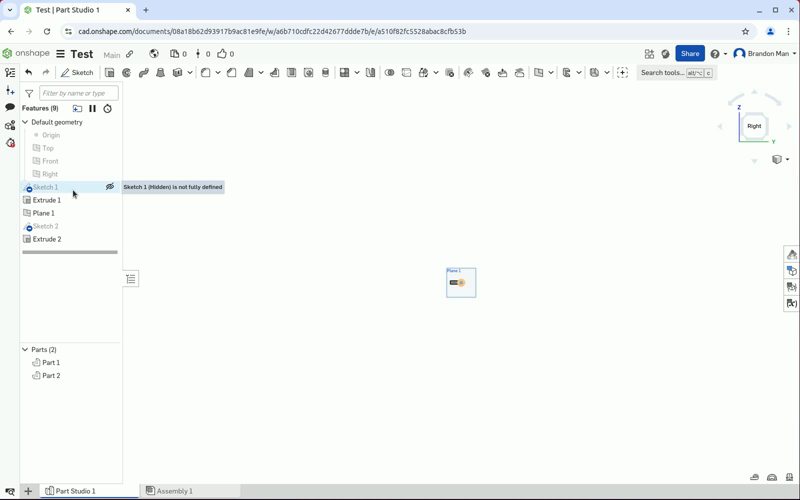
click(73, 189)
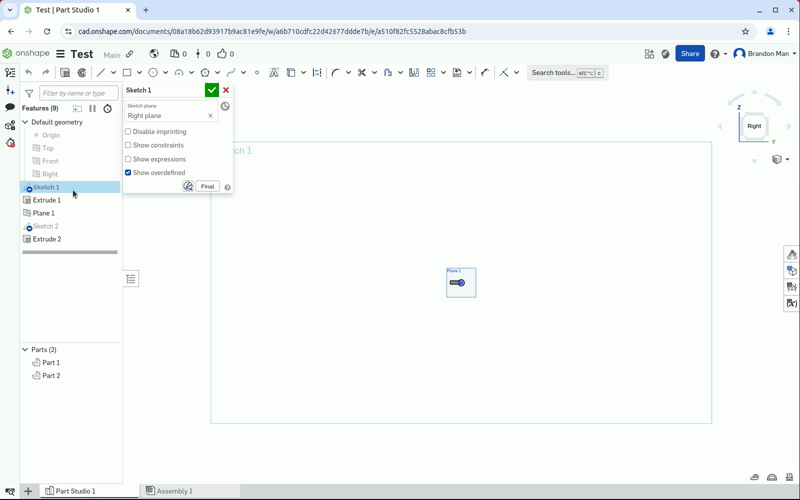
mouse_move(229, 92)
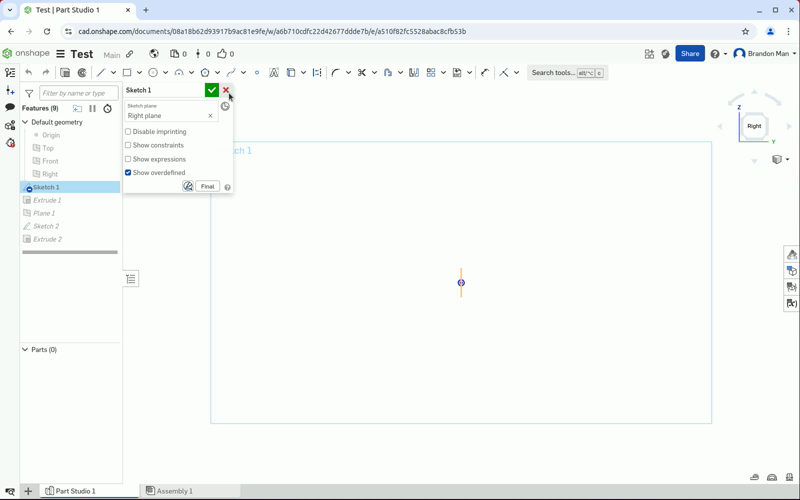
click(229, 92)
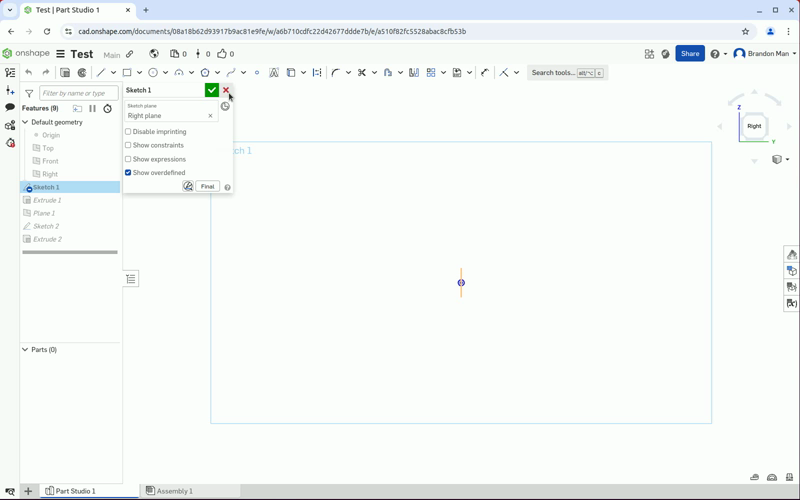
key(shift+s)
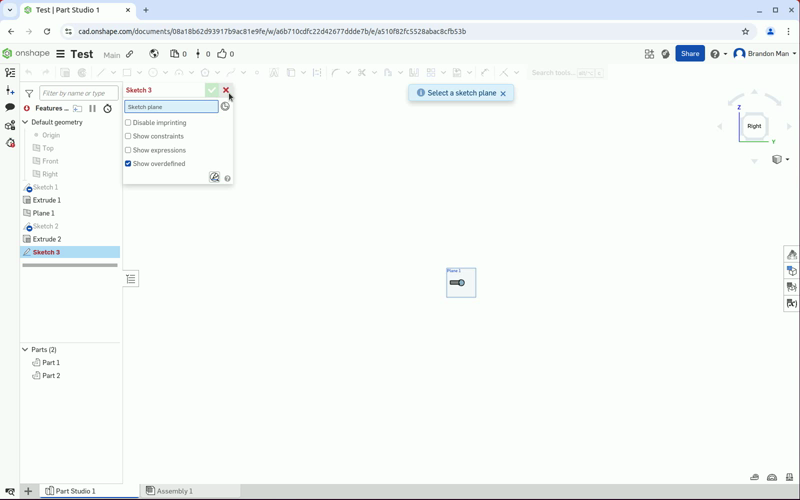
mouse_move(73, 215)
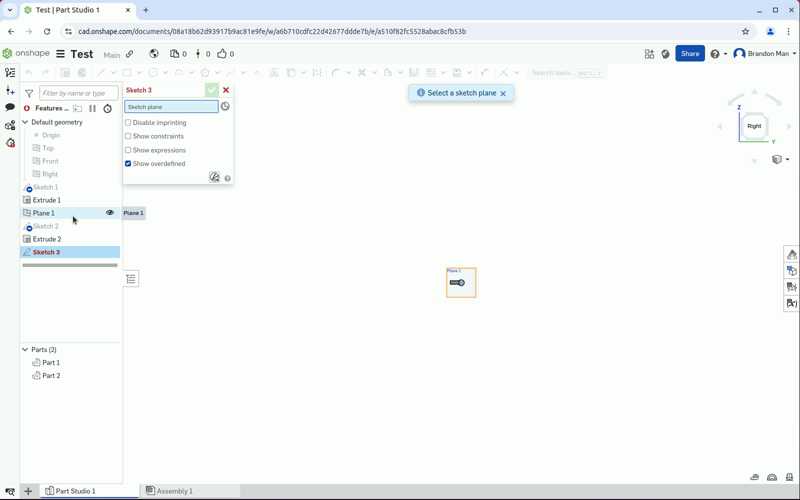
click(73, 215)
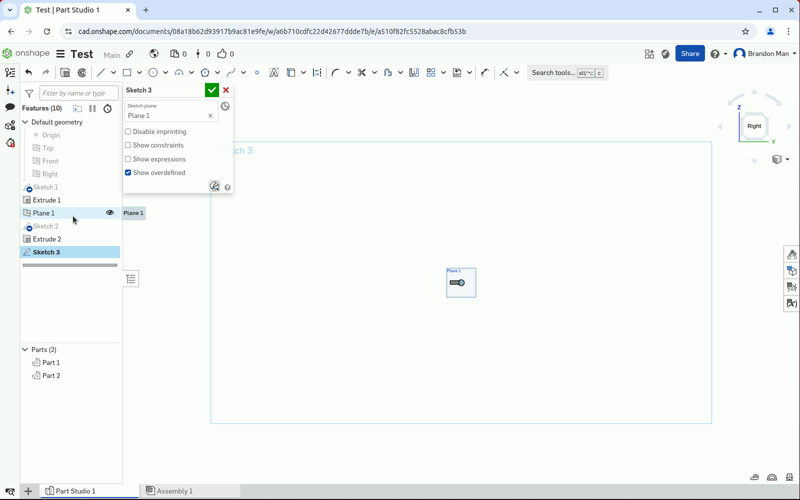
mouse_move(73, 352)
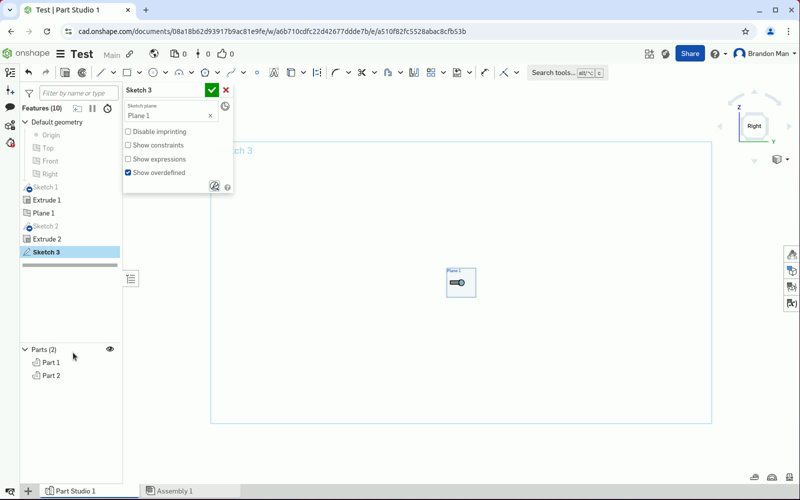
key(y)
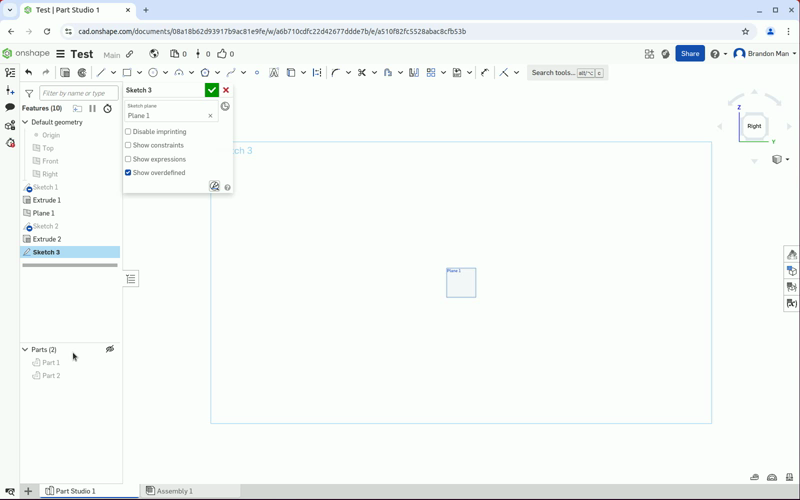
key(l)
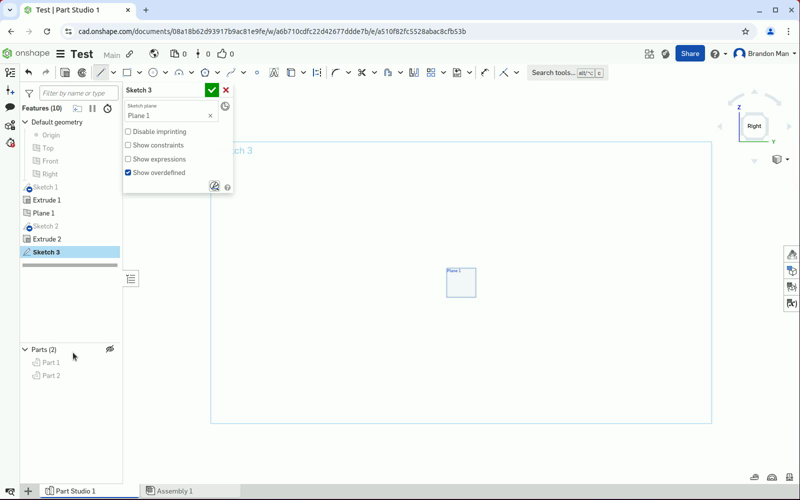
key_down(shift)
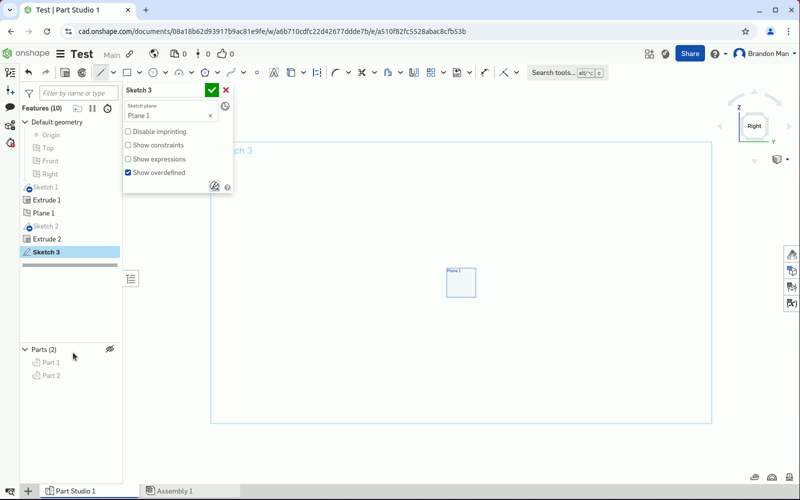
mouse_move(458, 284)
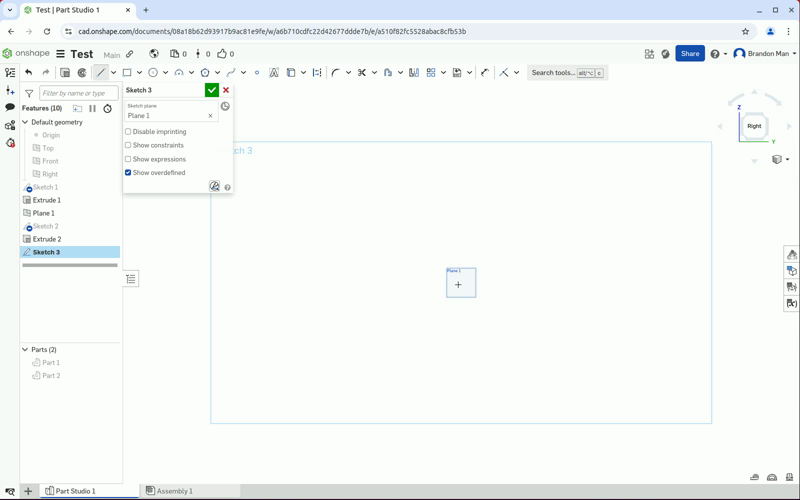
click(458, 284)
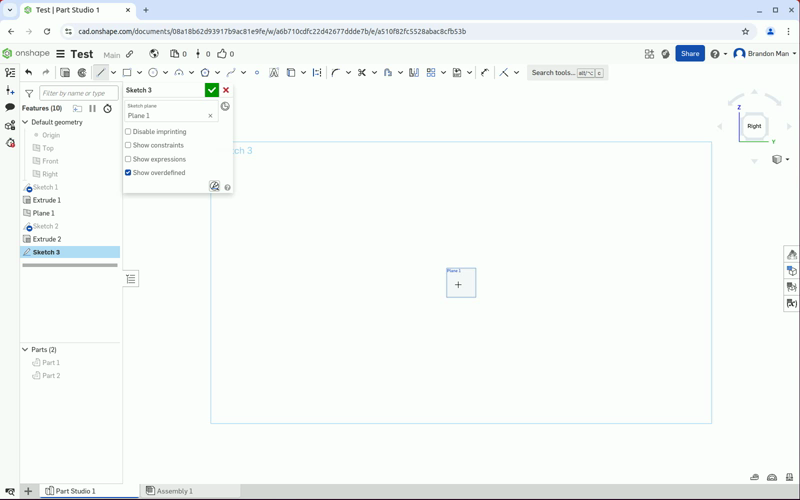
key_up(shift)
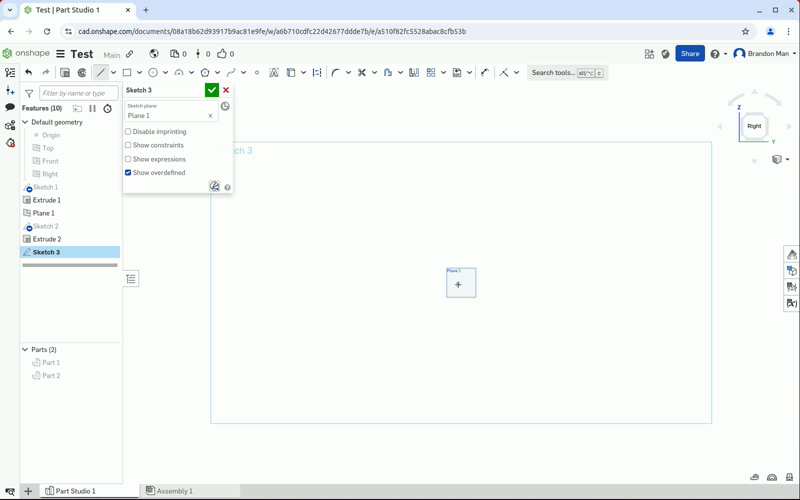
key_down(shift)
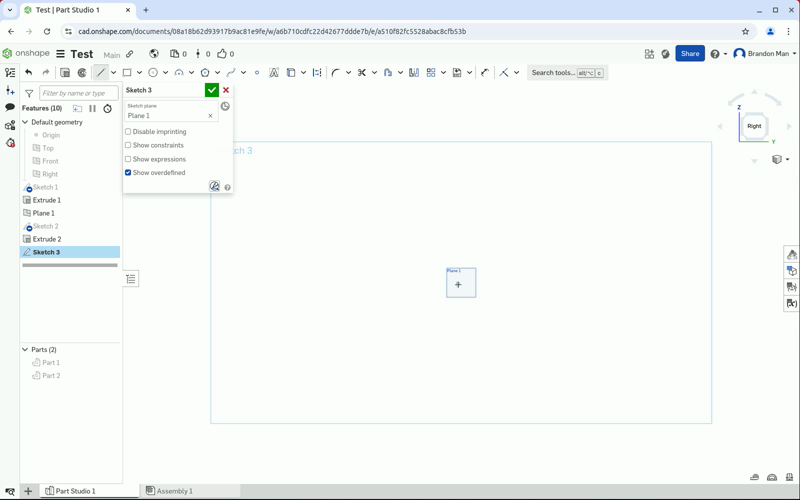
mouse_move(488, 284)
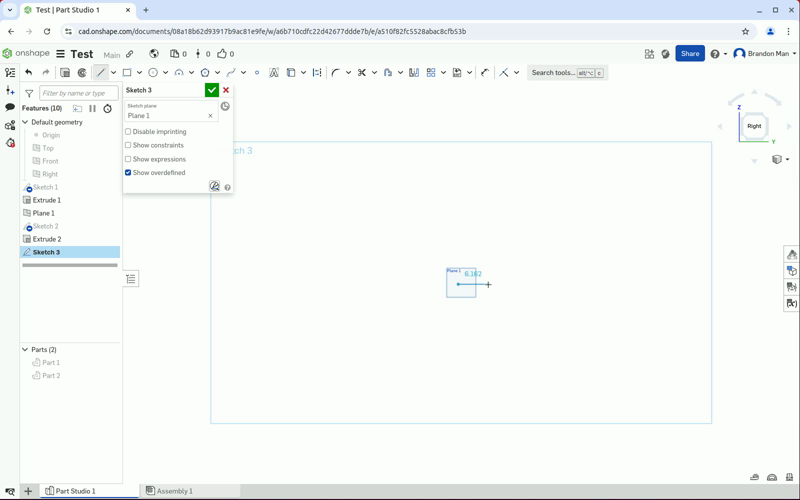
mouse_move(463, 284)
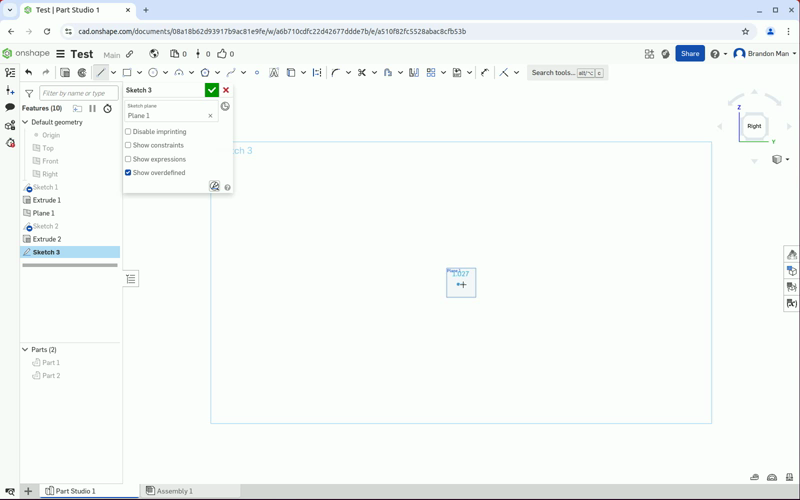
scroll(6)
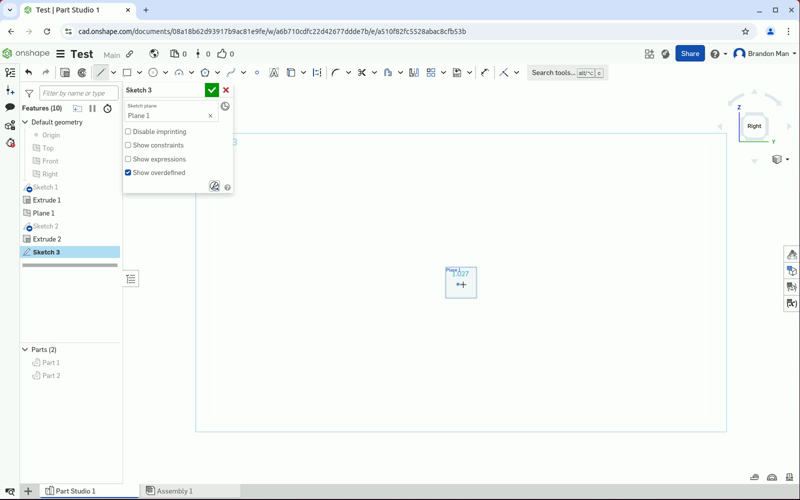
scroll(6)
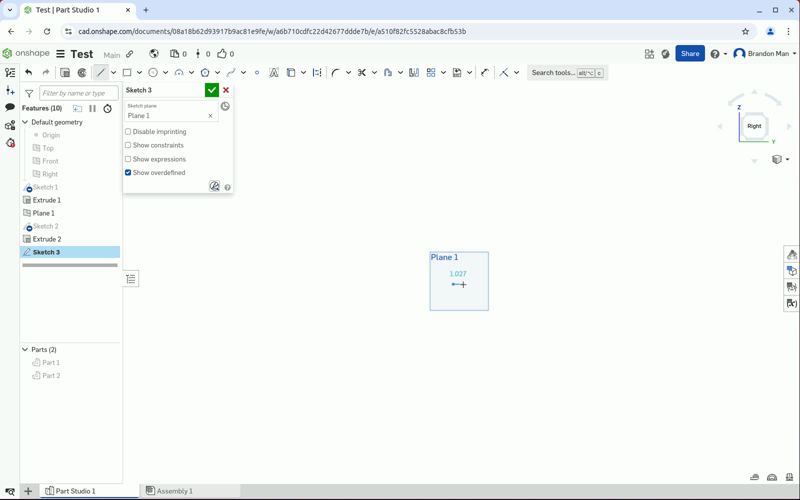
scroll(6)
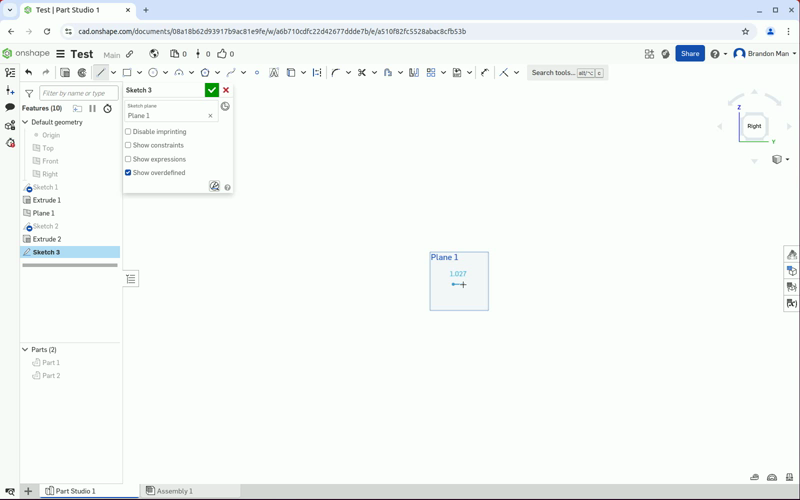
scroll(6)
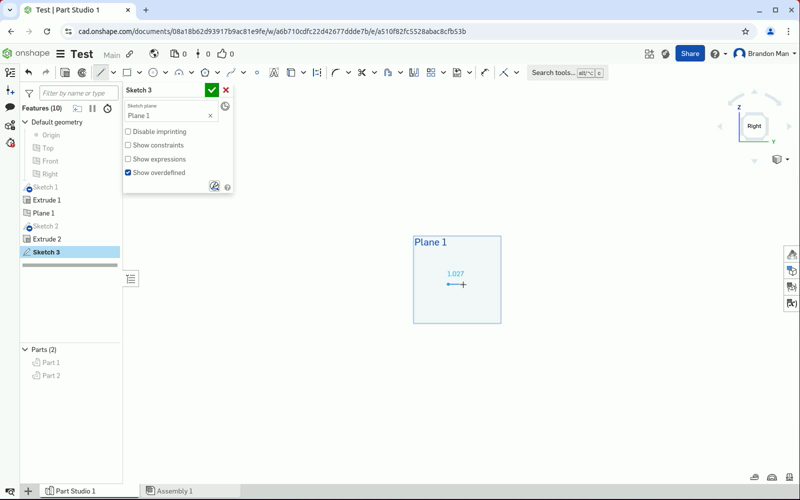
scroll(6)
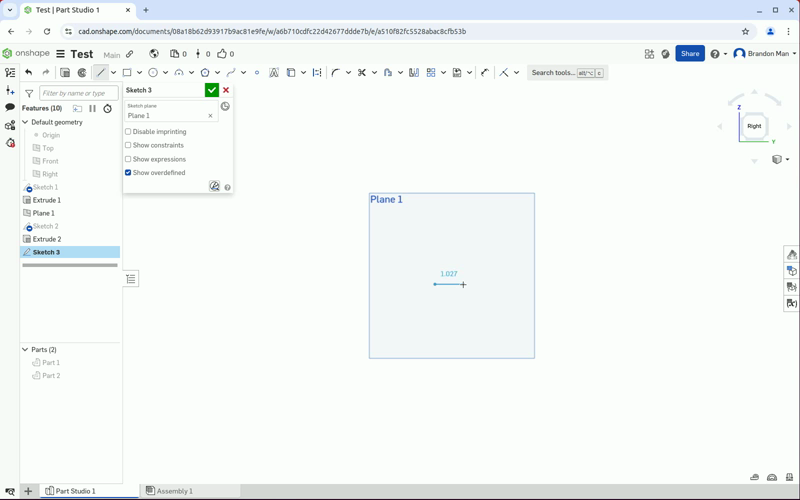
scroll(6)
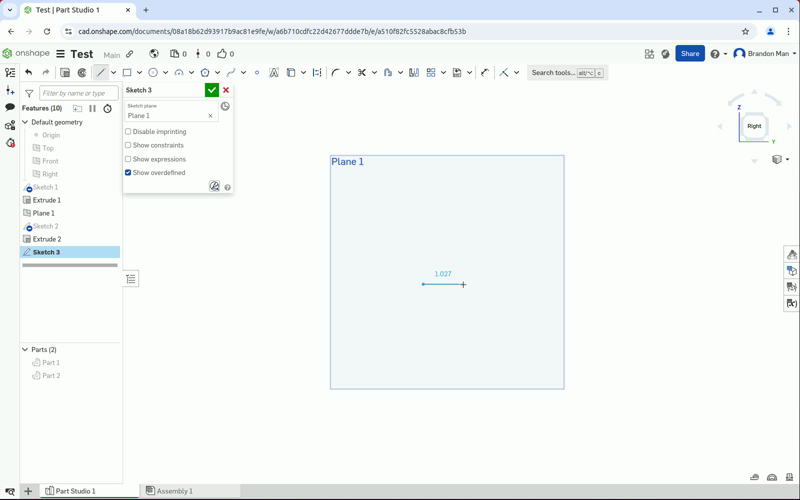
scroll(6)
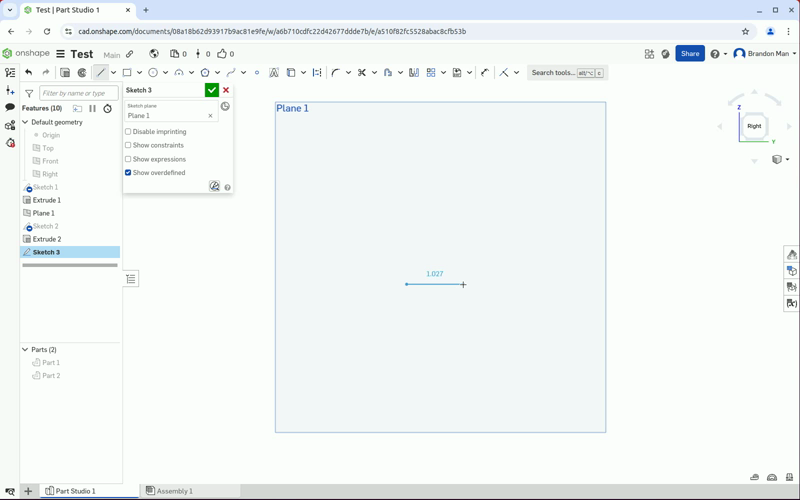
click(463, 284)
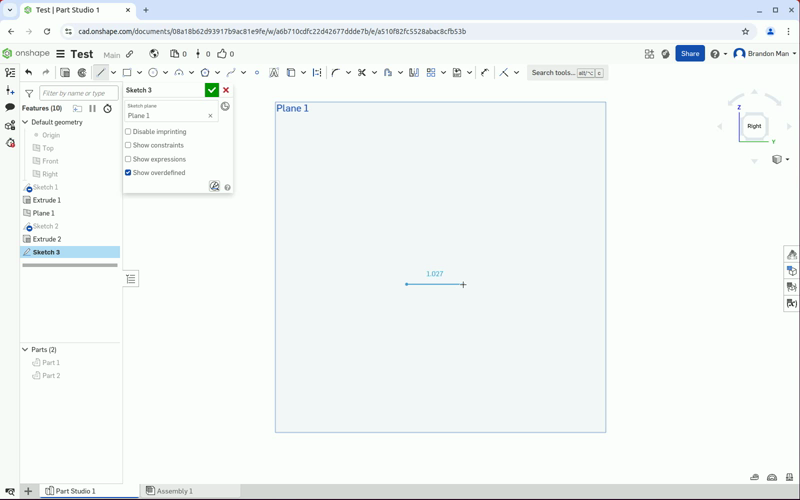
scroll(-6)
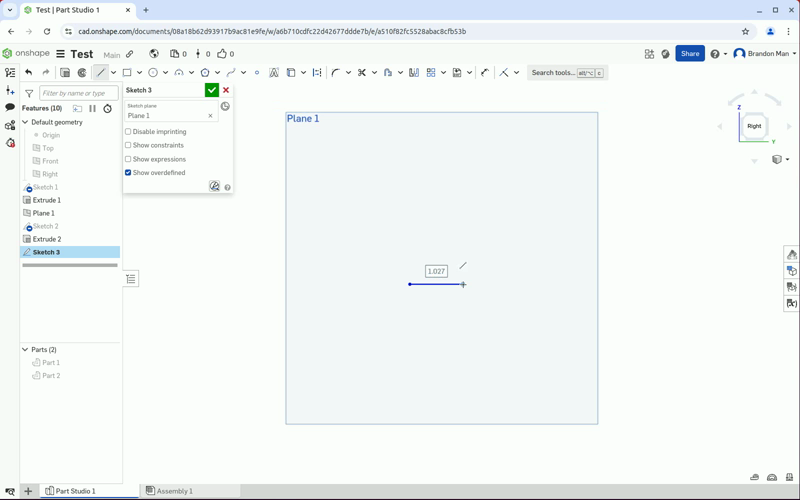
scroll(-6)
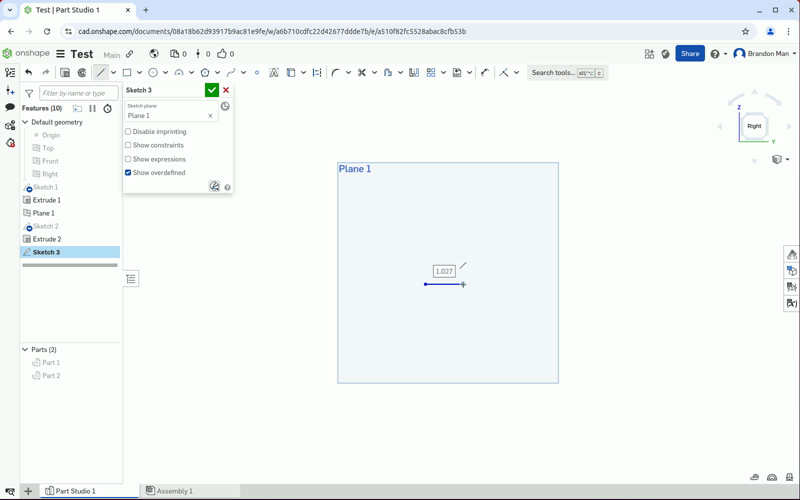
scroll(-6)
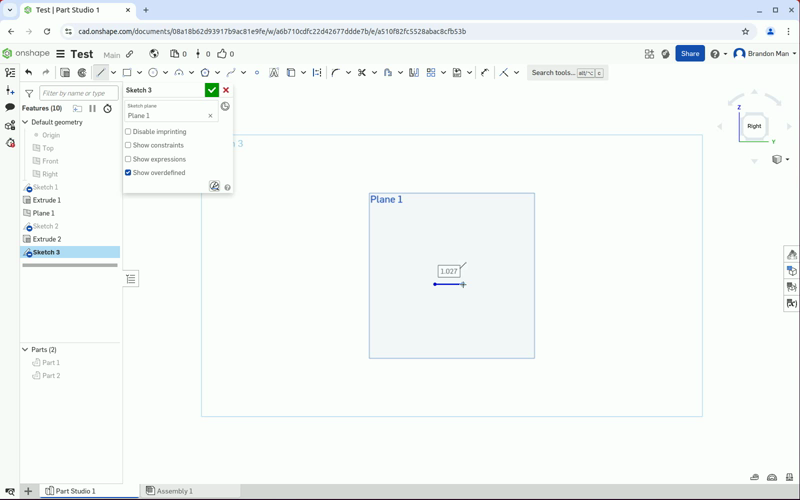
scroll(-6)
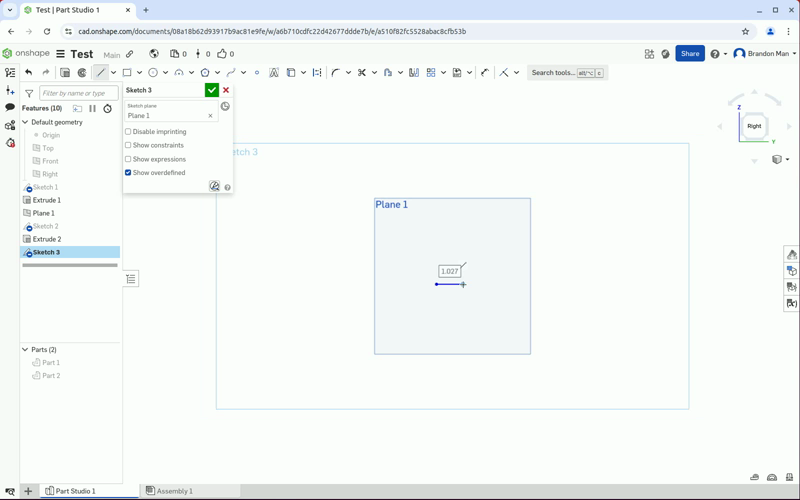
scroll(-6)
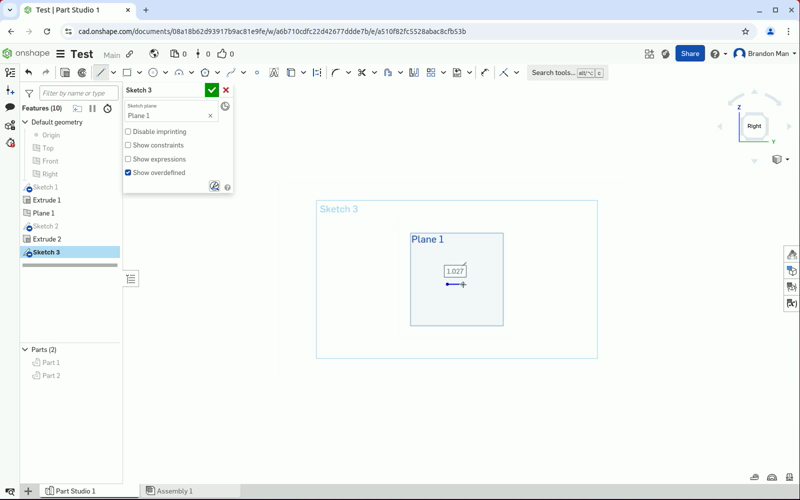
scroll(-6)
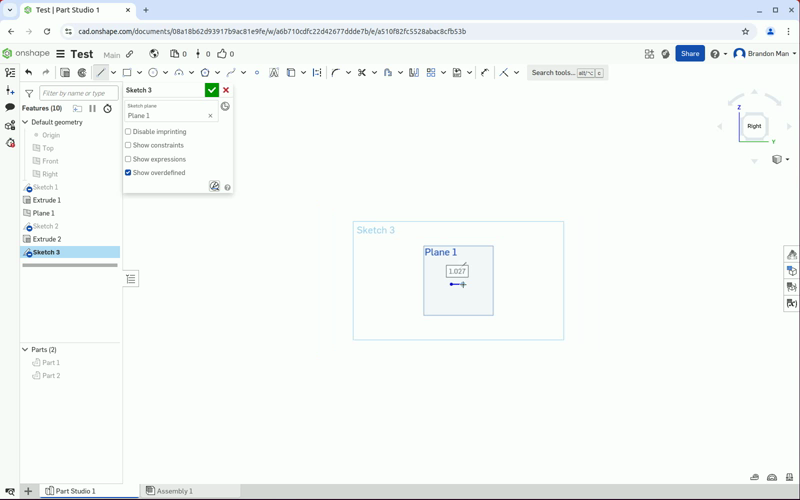
scroll(-6)
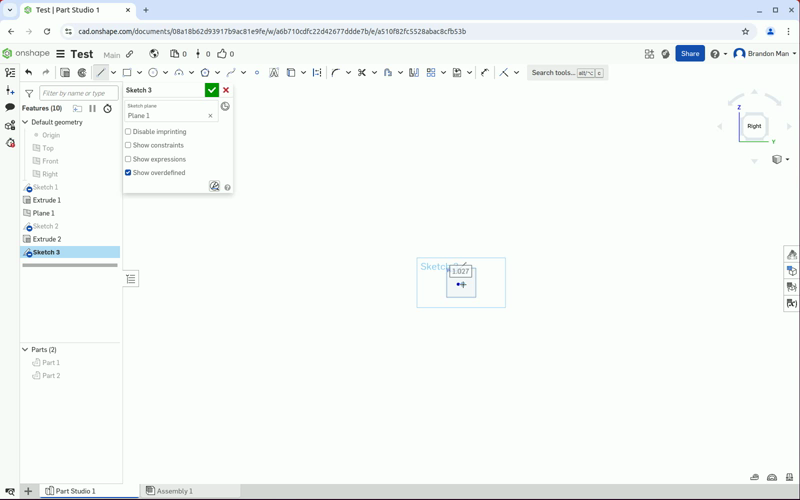
key_up(shift)
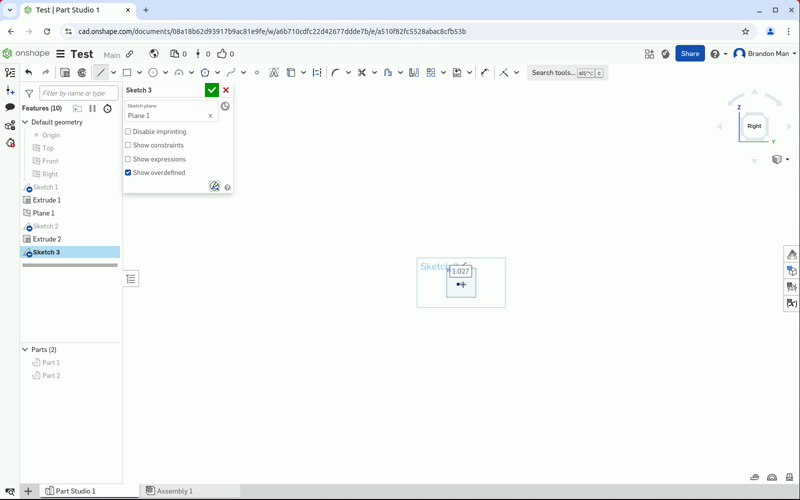
key(esc)
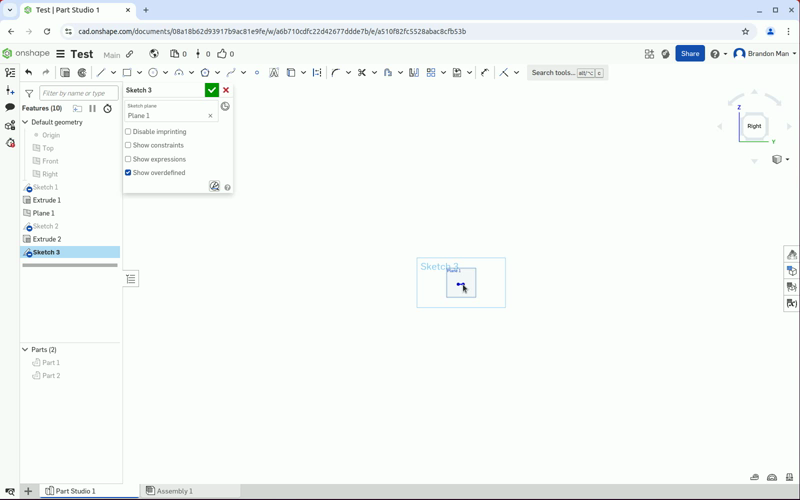
key(a)
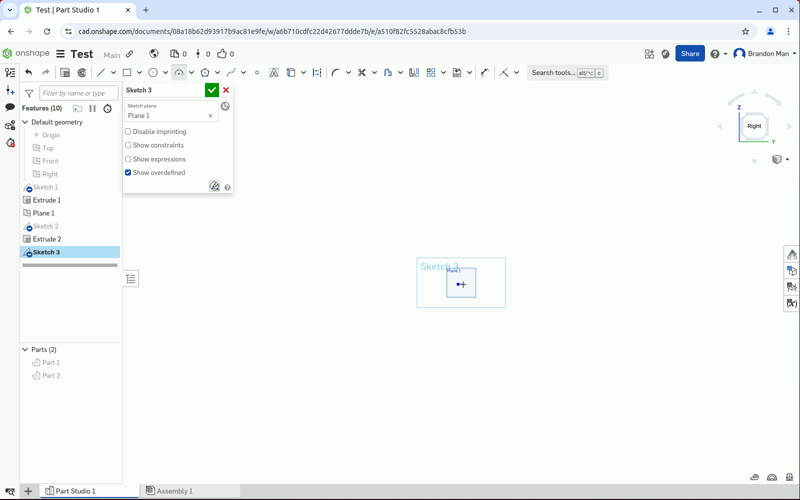
mouse_move(463, 284)
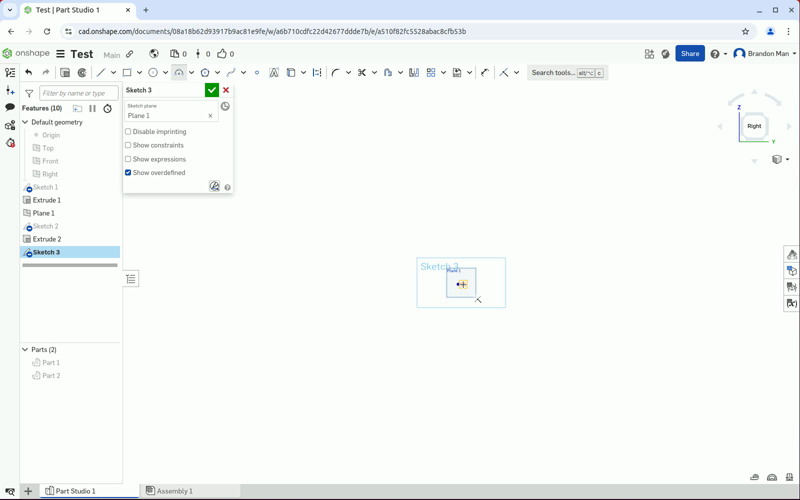
click(463, 284)
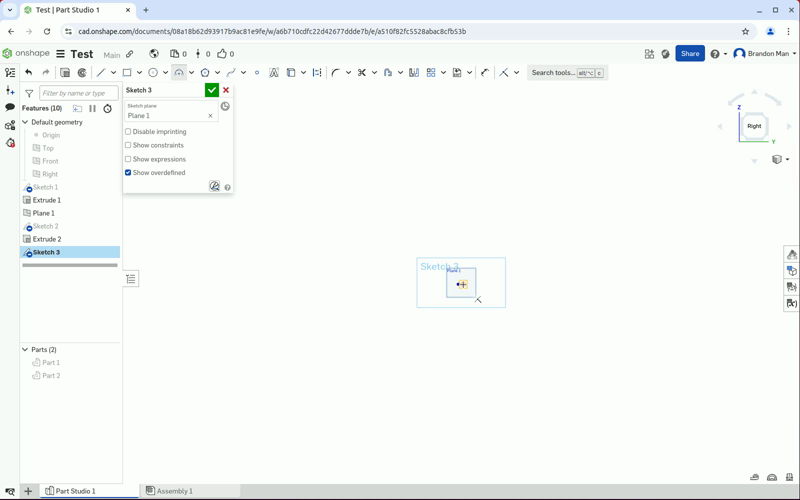
key_down(shift)
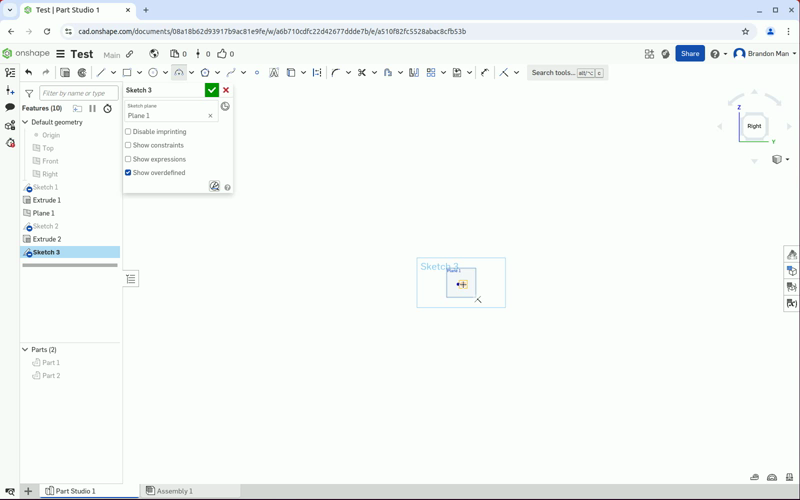
mouse_move(463, 279)
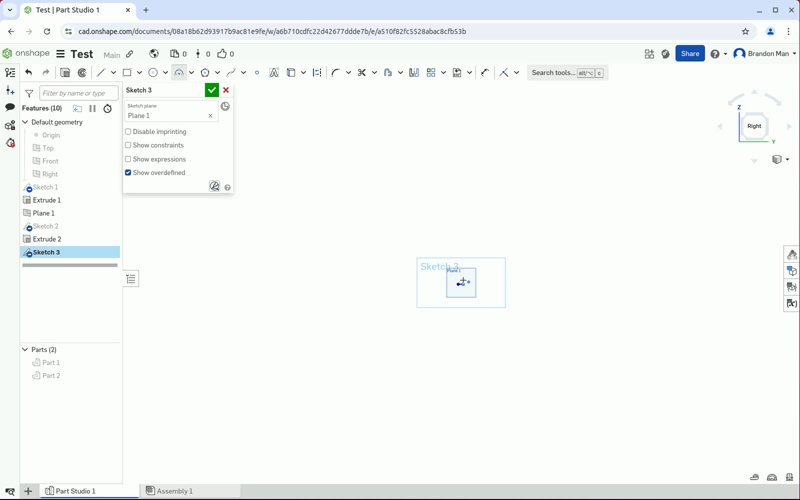
scroll(6)
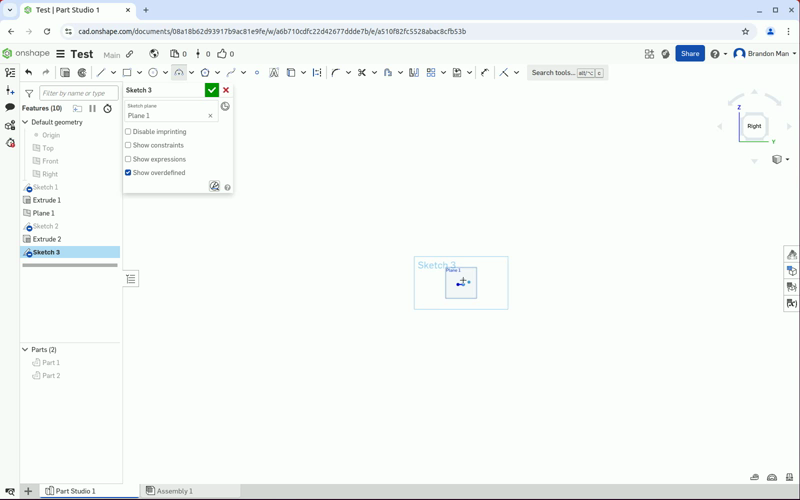
scroll(6)
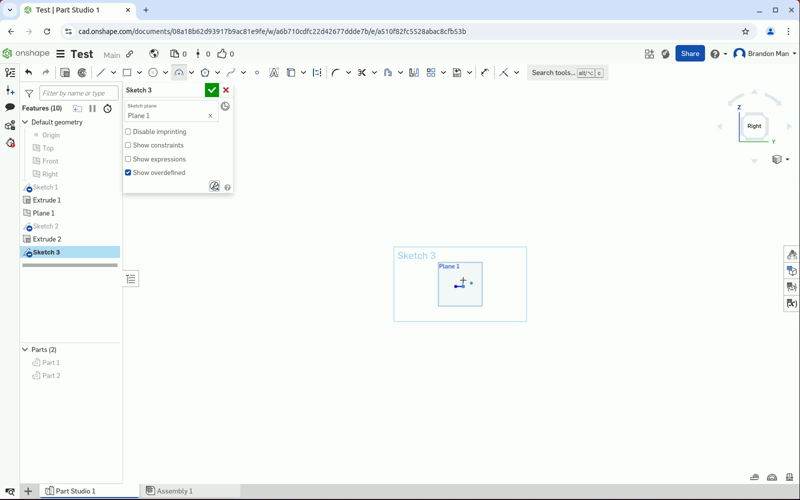
scroll(6)
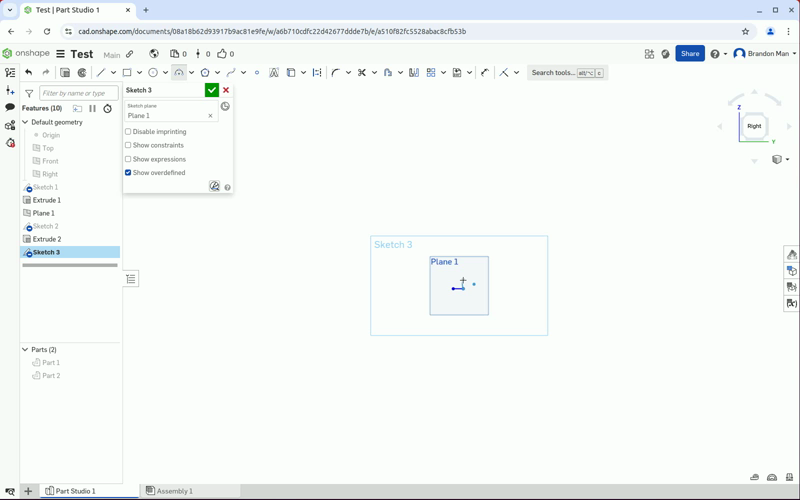
scroll(6)
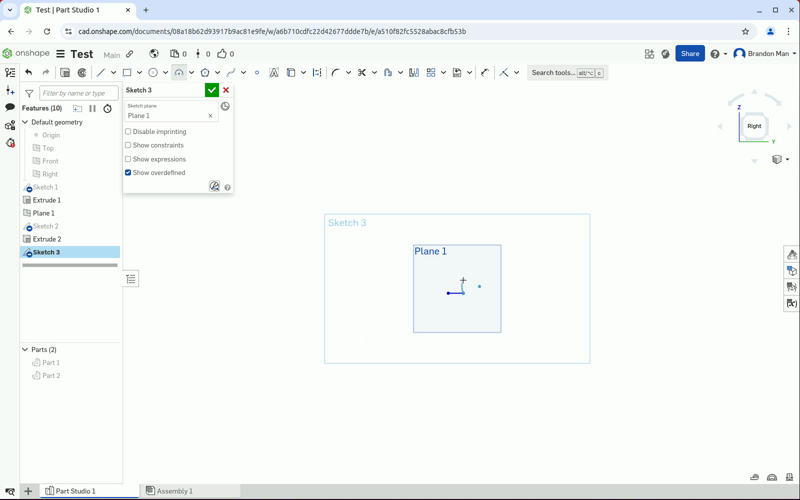
scroll(6)
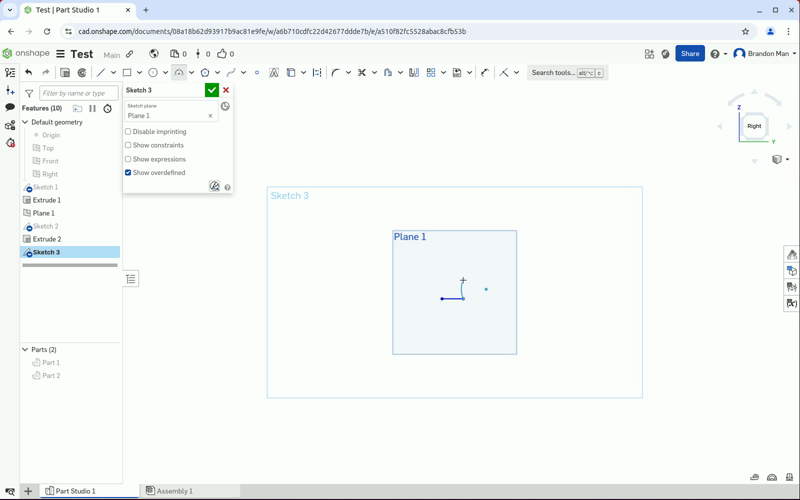
scroll(6)
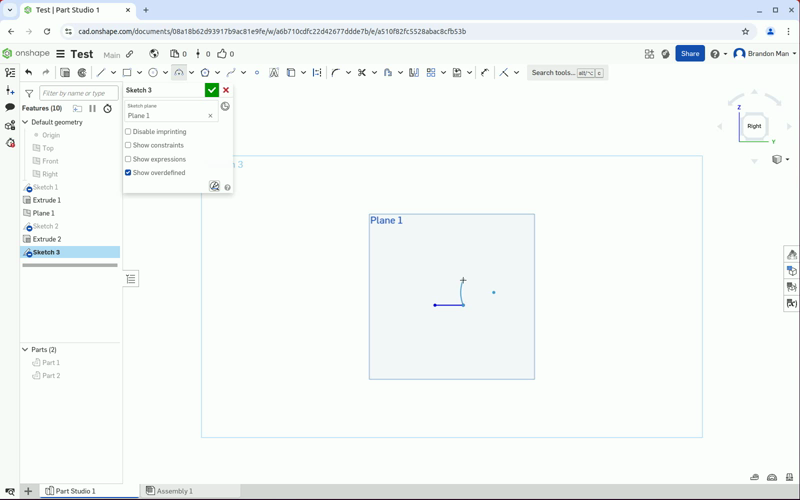
scroll(6)
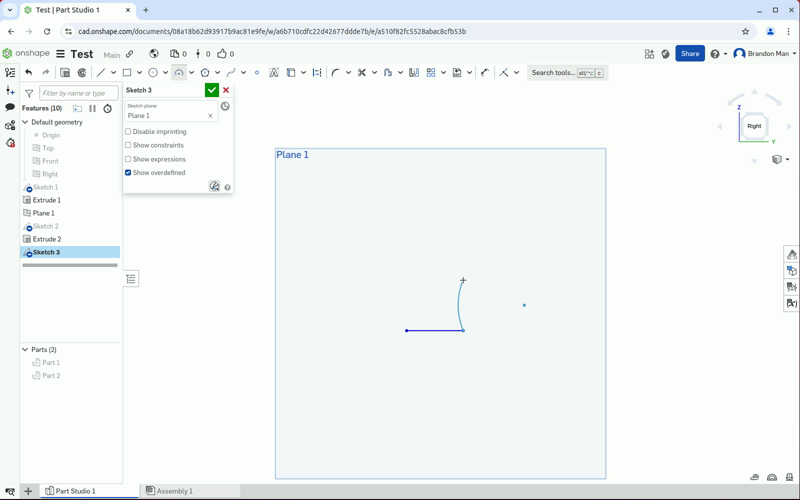
click(463, 279)
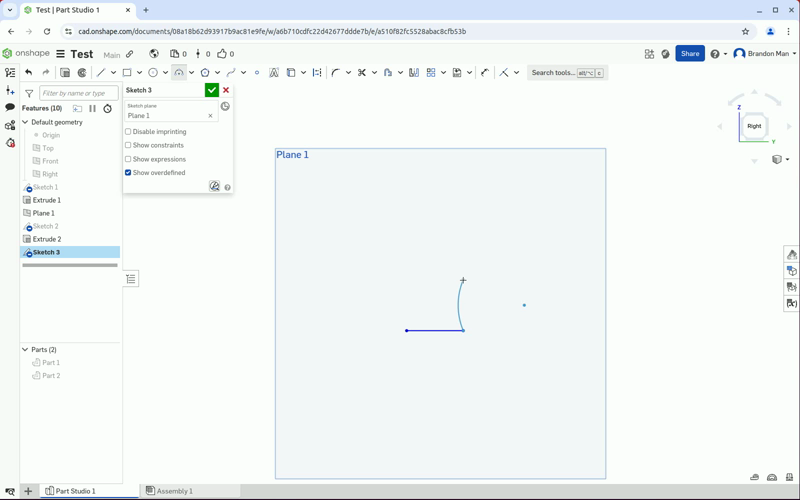
scroll(-6)
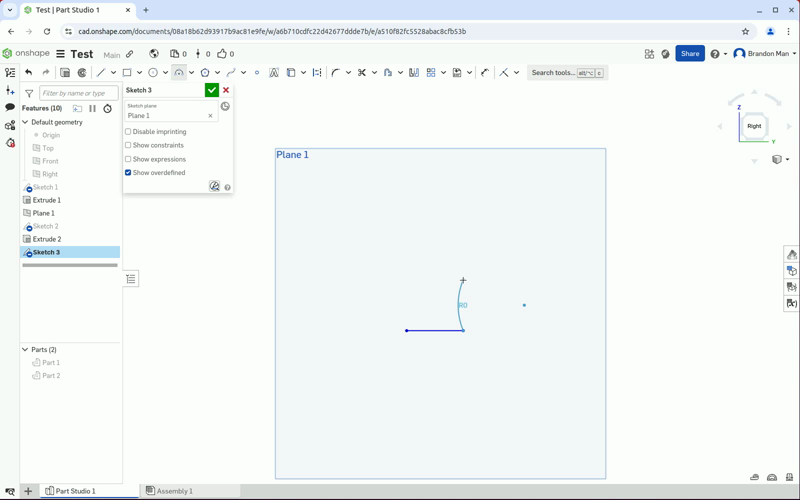
scroll(-6)
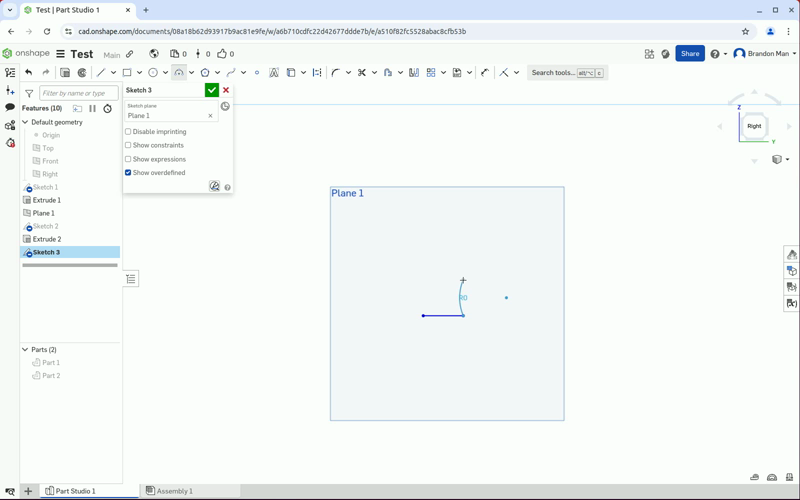
scroll(-6)
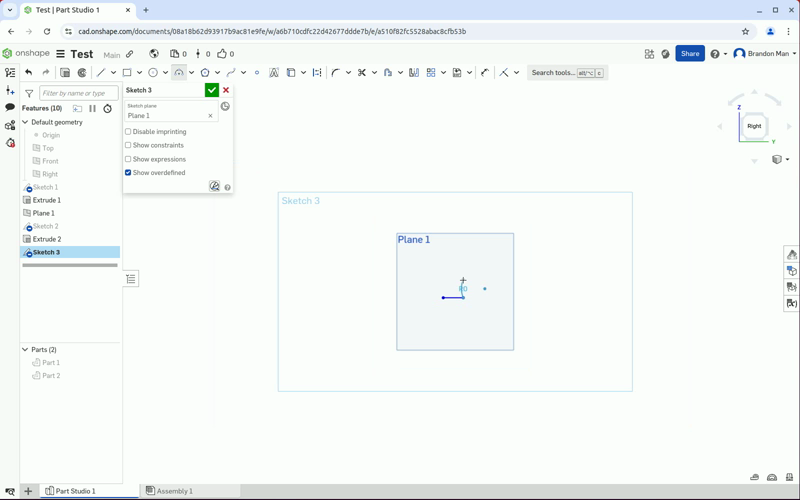
scroll(-6)
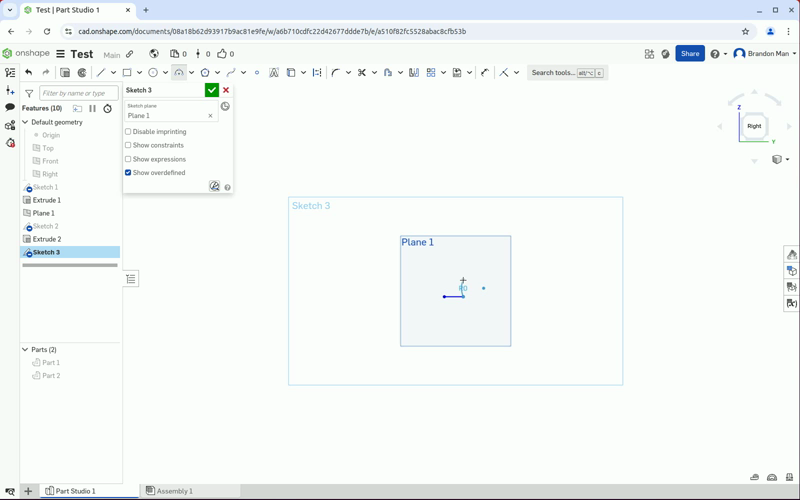
scroll(-6)
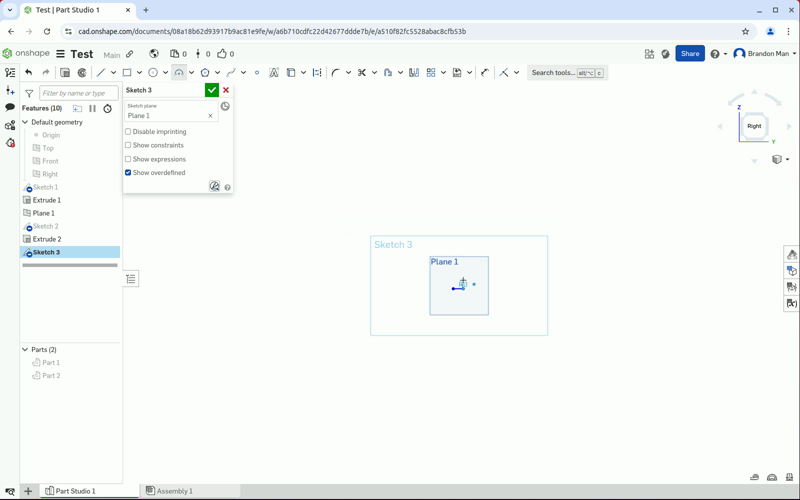
scroll(-6)
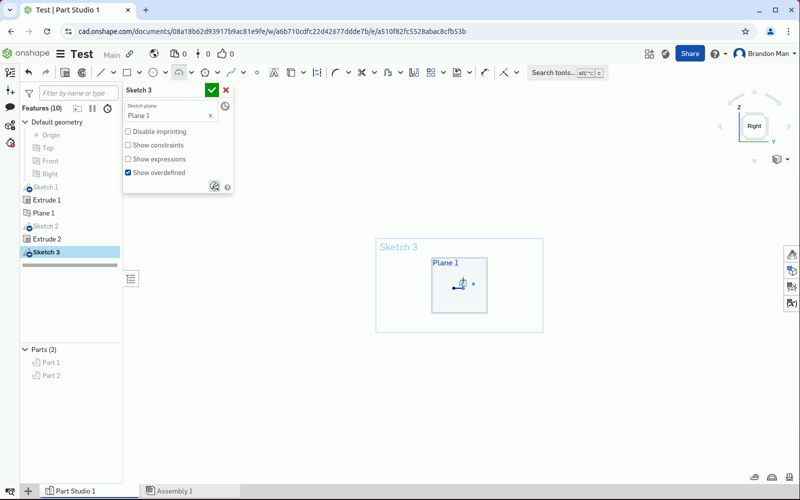
scroll(-6)
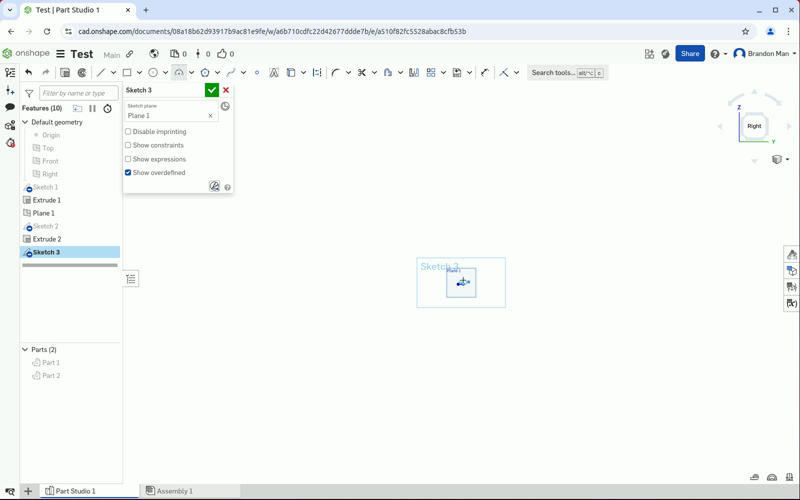
mouse_move(464, 282)
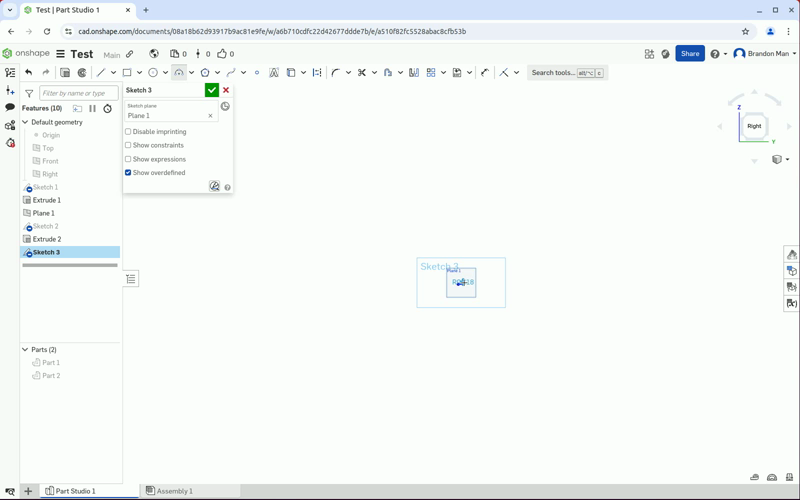
scroll(6)
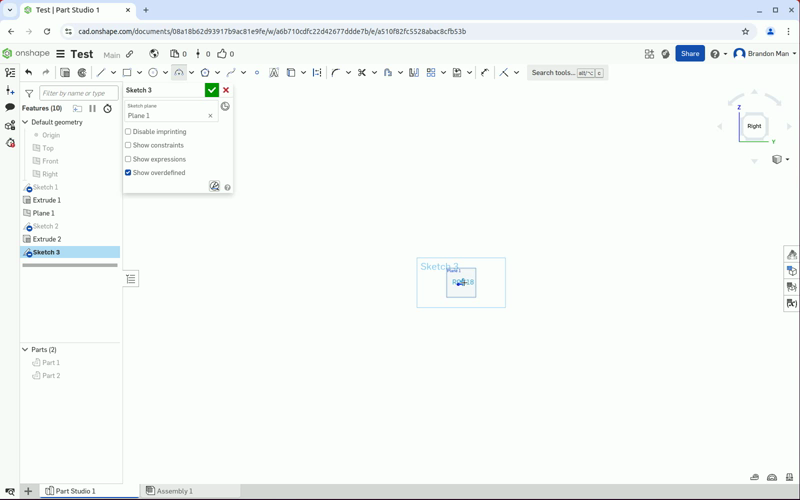
scroll(6)
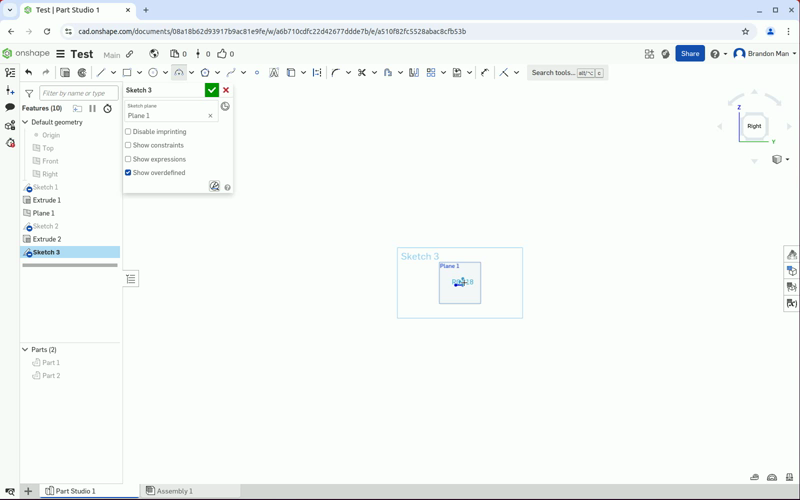
scroll(6)
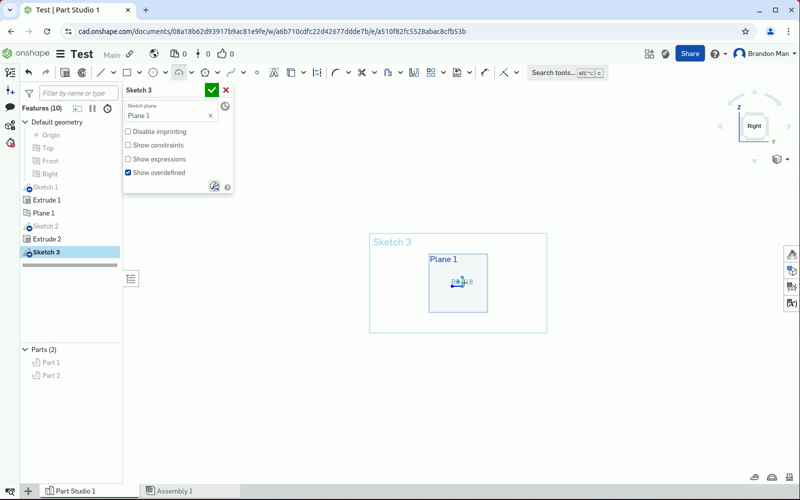
scroll(6)
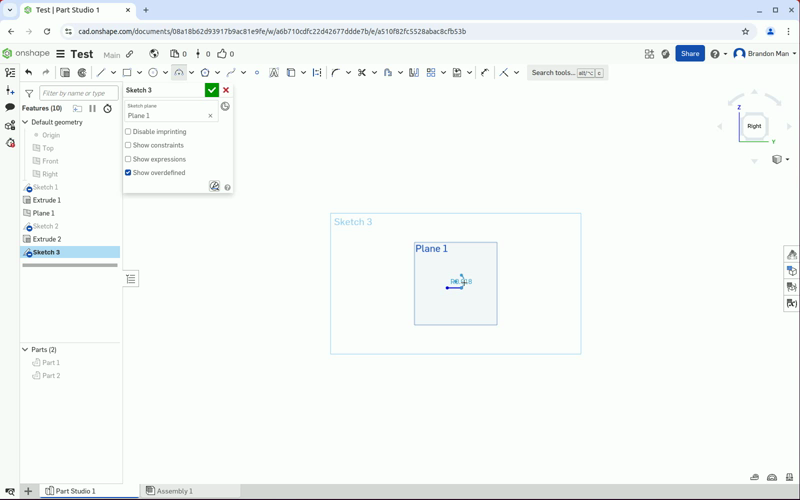
scroll(6)
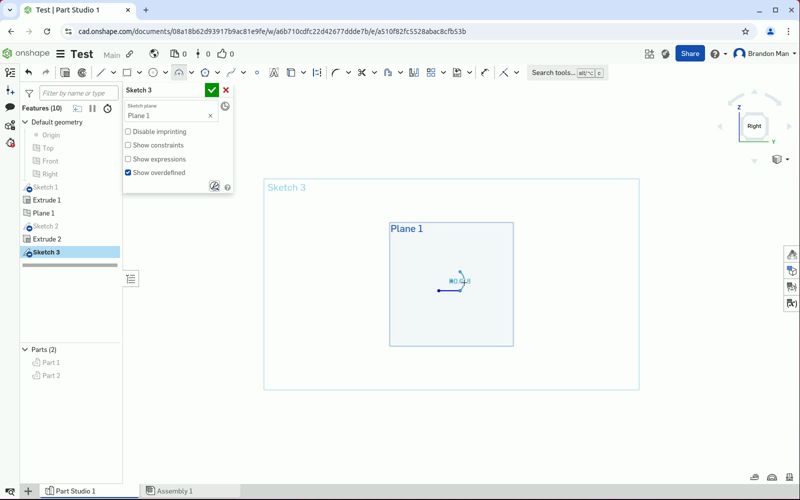
scroll(6)
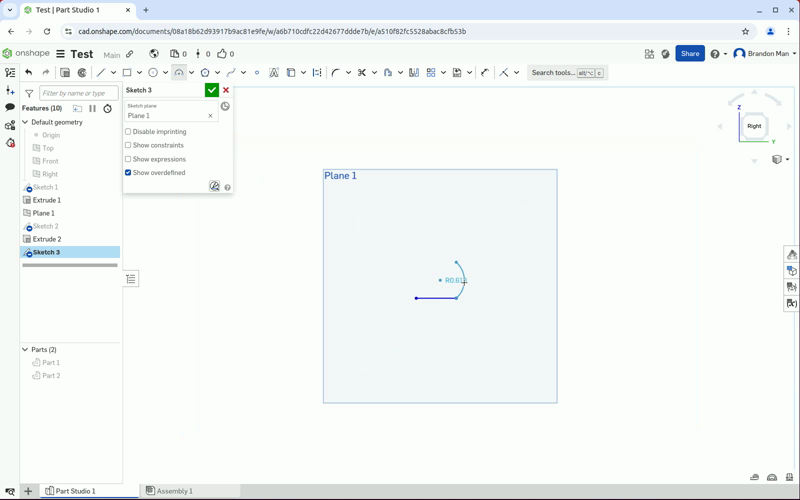
scroll(6)
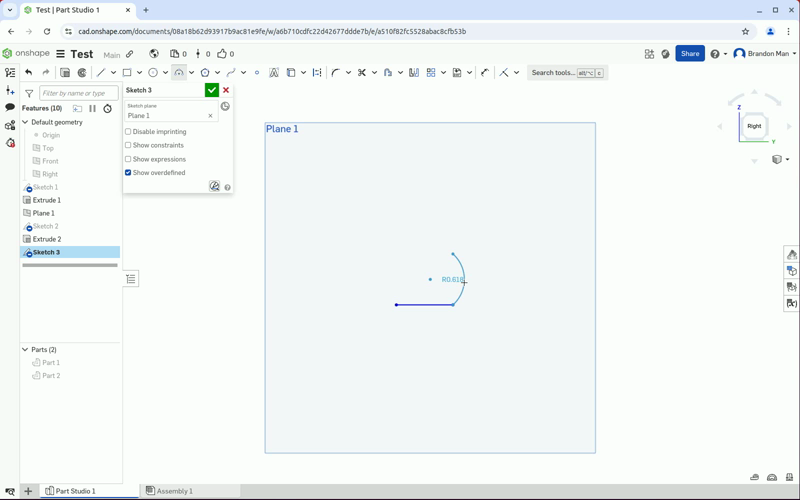
click(464, 282)
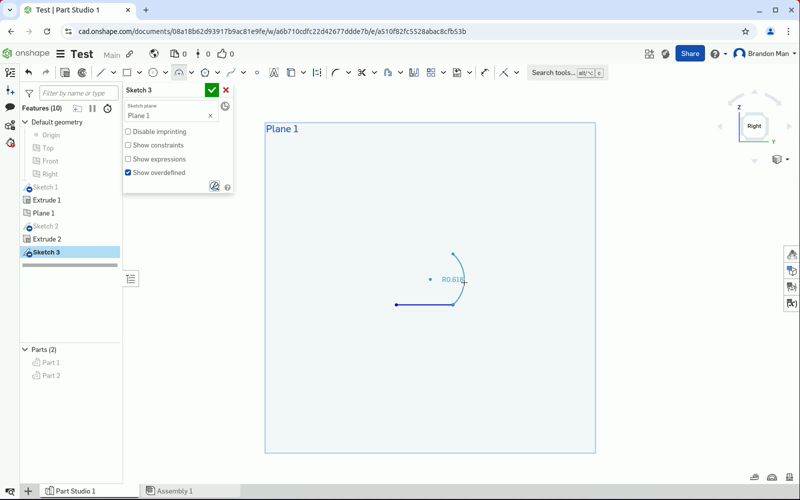
scroll(-6)
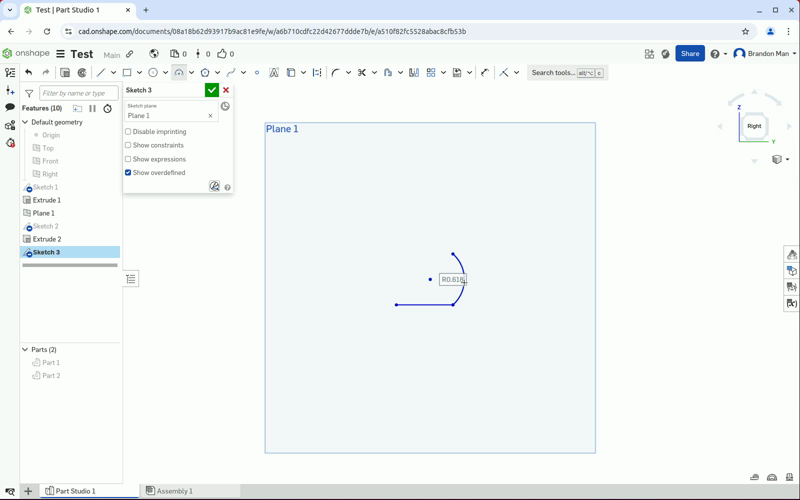
scroll(-6)
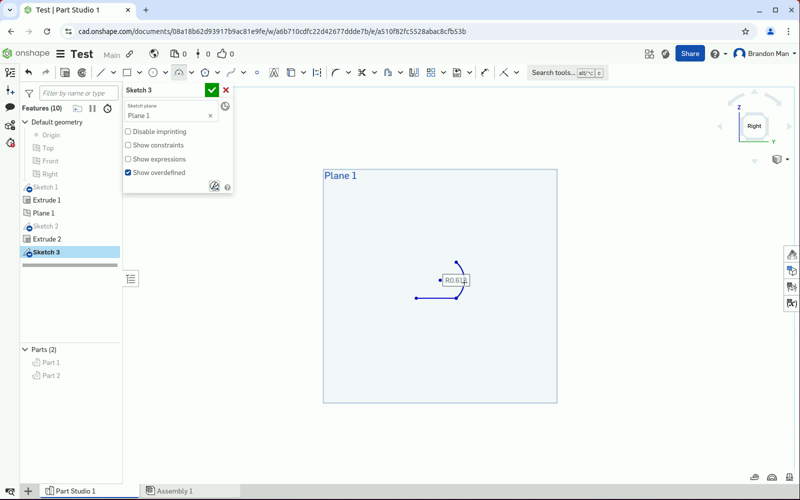
scroll(-6)
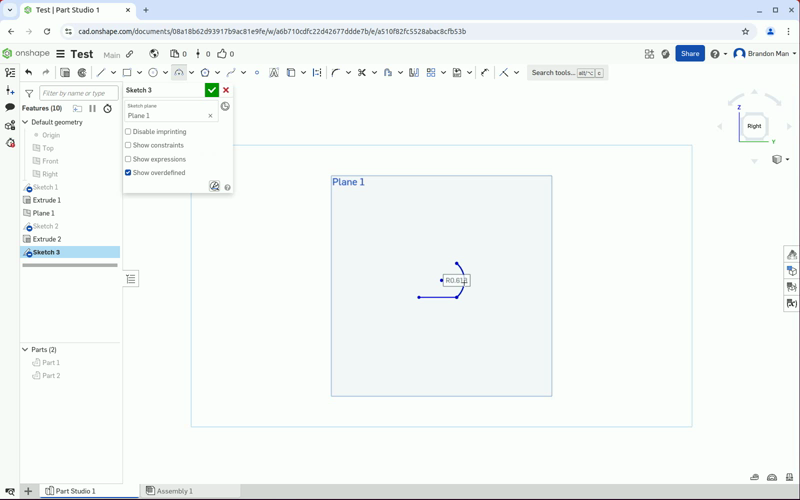
scroll(-6)
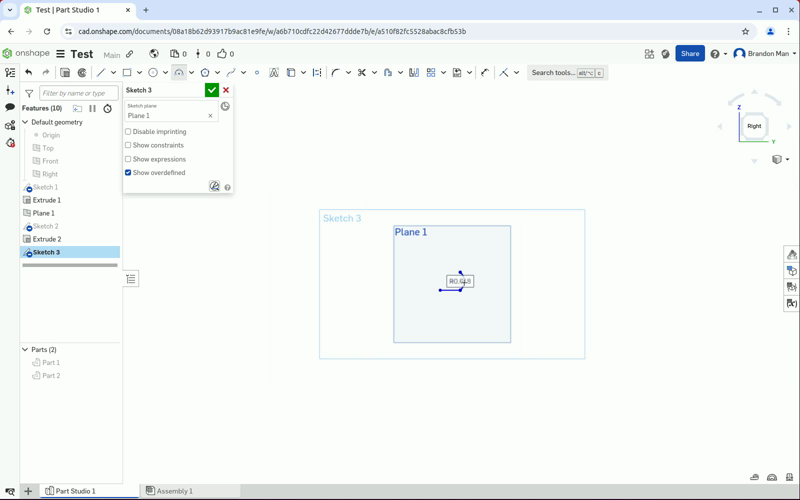
scroll(-6)
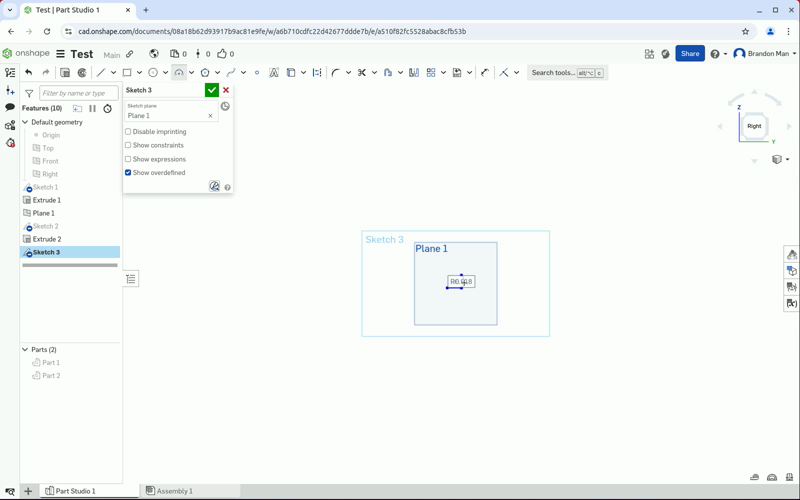
scroll(-6)
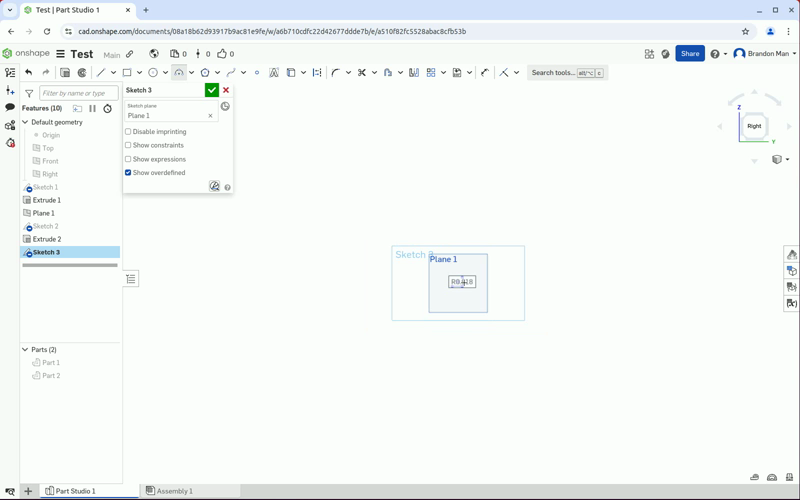
scroll(-6)
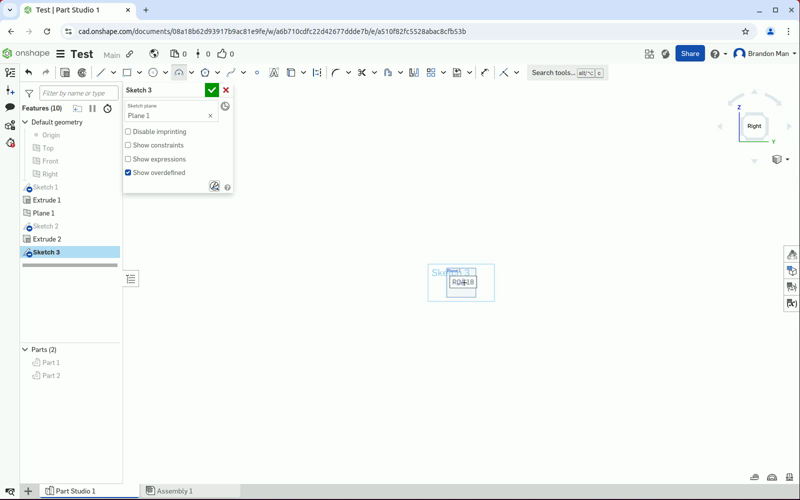
key_up(shift)
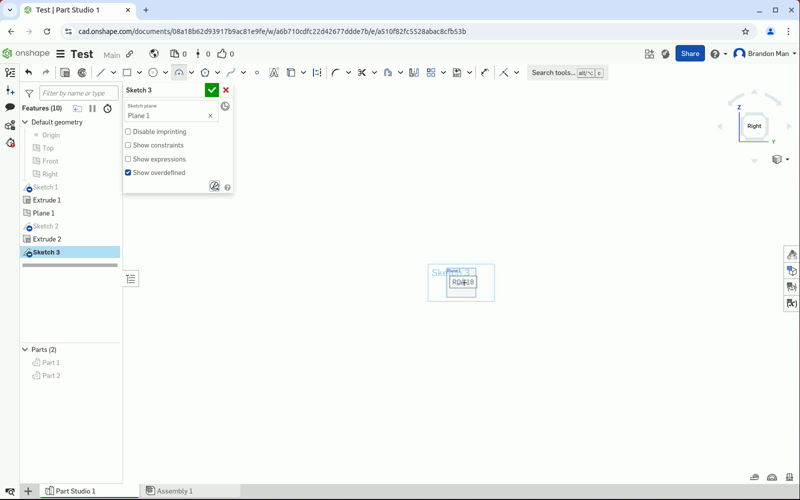
key(esc)
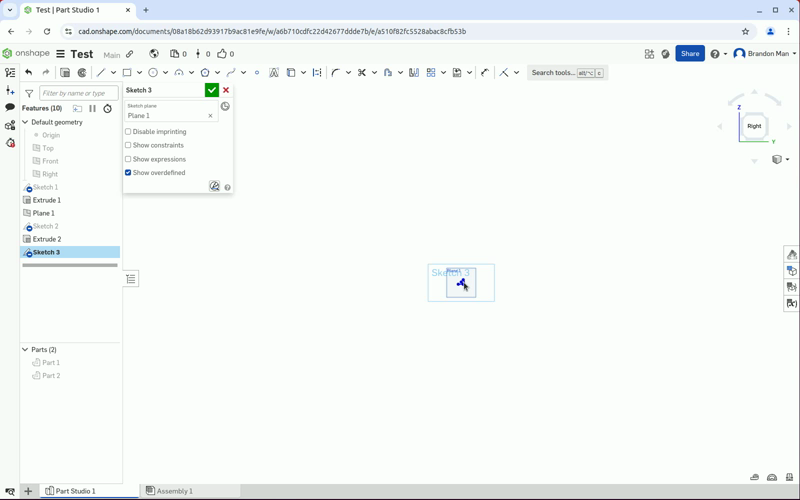
key(l)
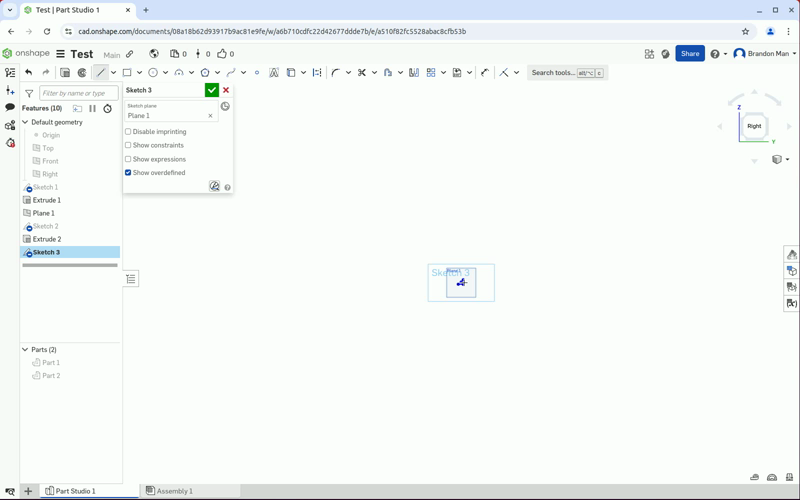
mouse_move(463, 279)
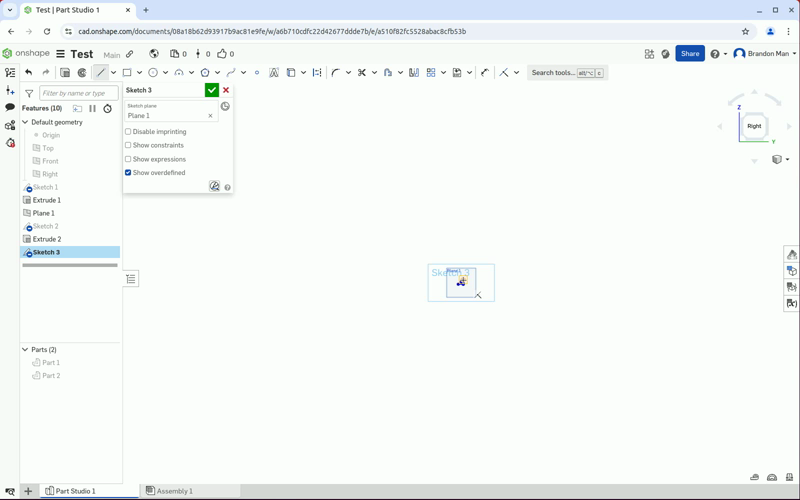
scroll(6)
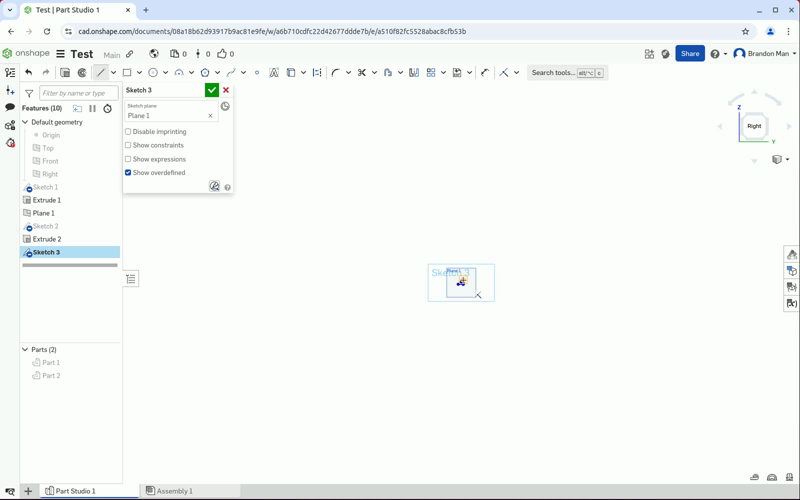
scroll(6)
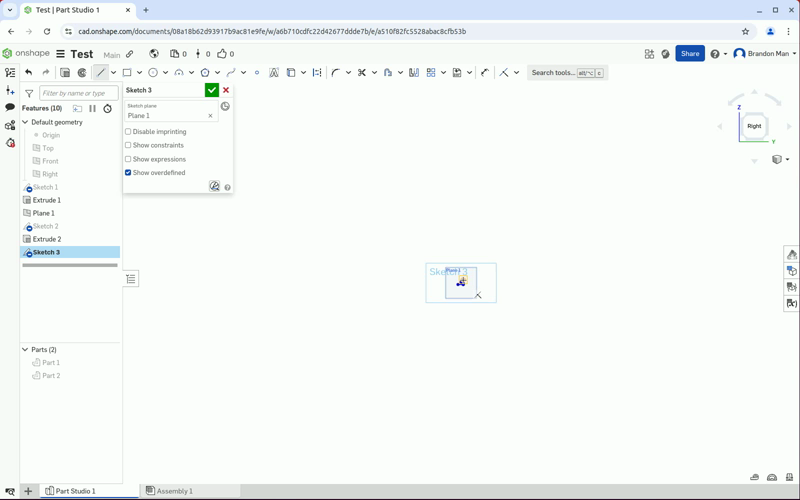
scroll(6)
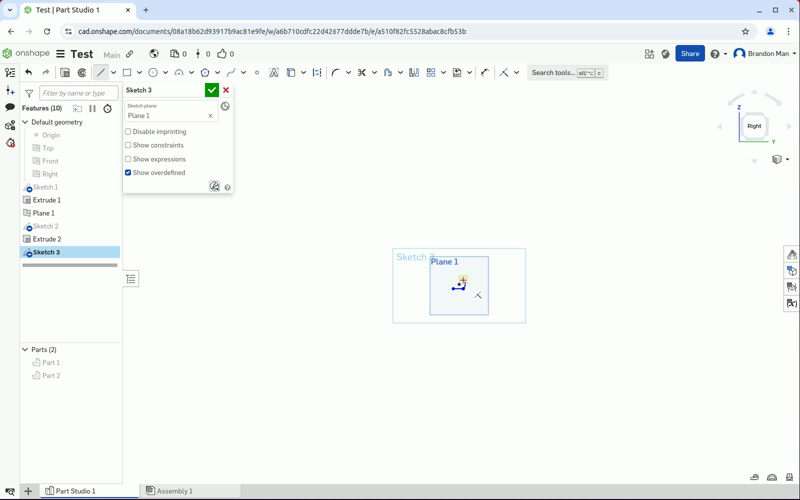
scroll(6)
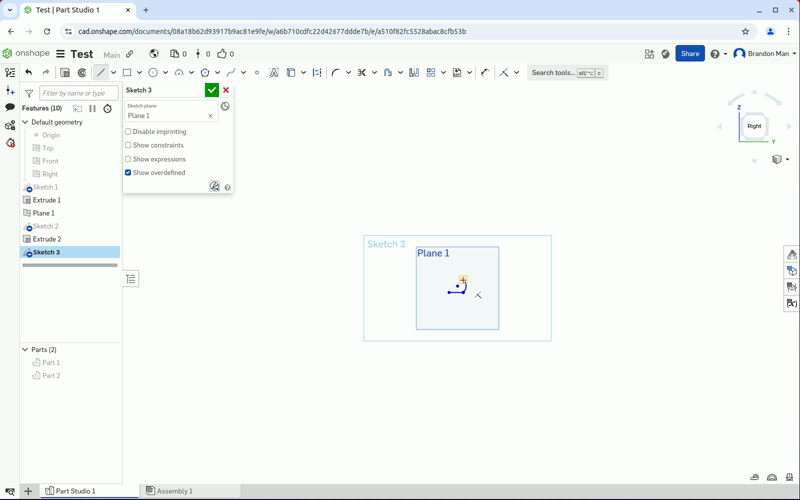
scroll(6)
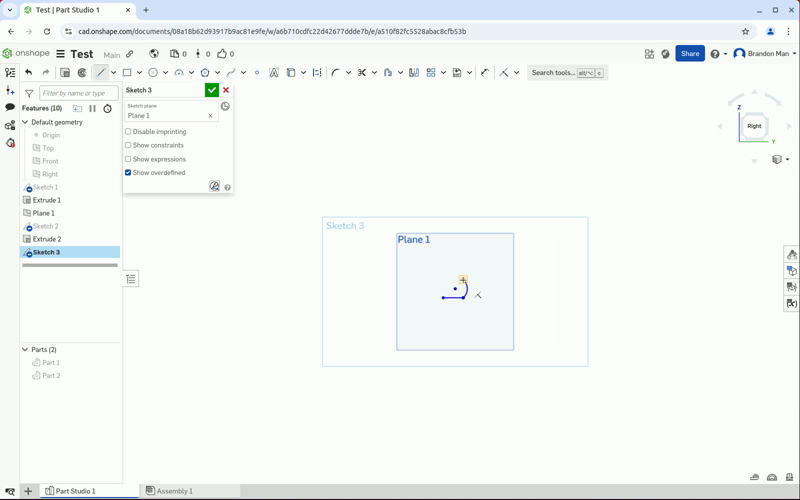
scroll(6)
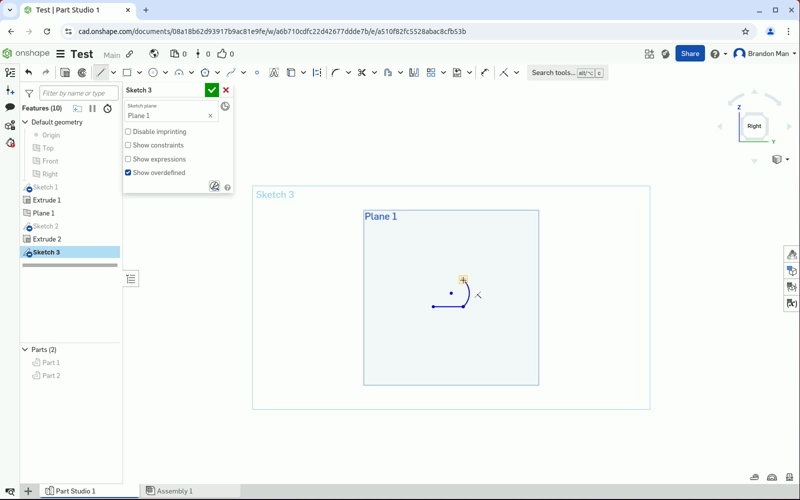
scroll(6)
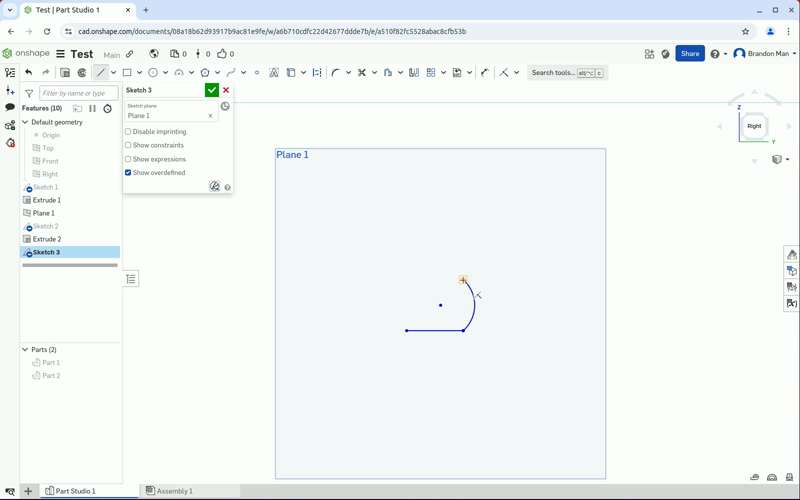
click(463, 279)
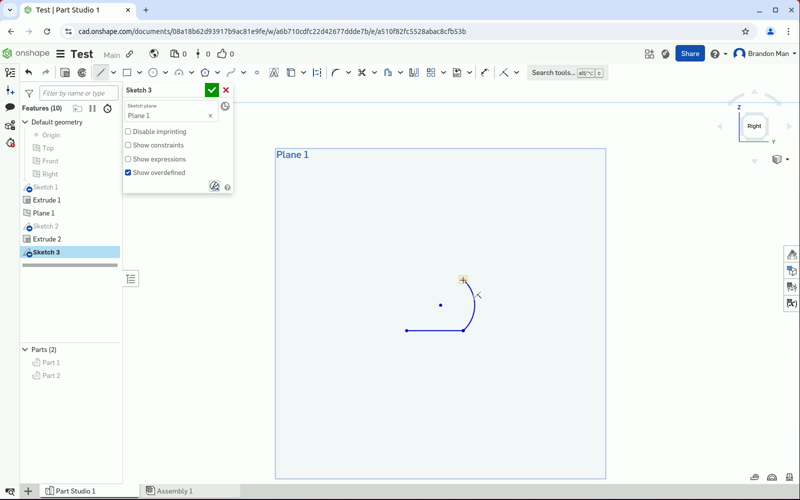
scroll(-6)
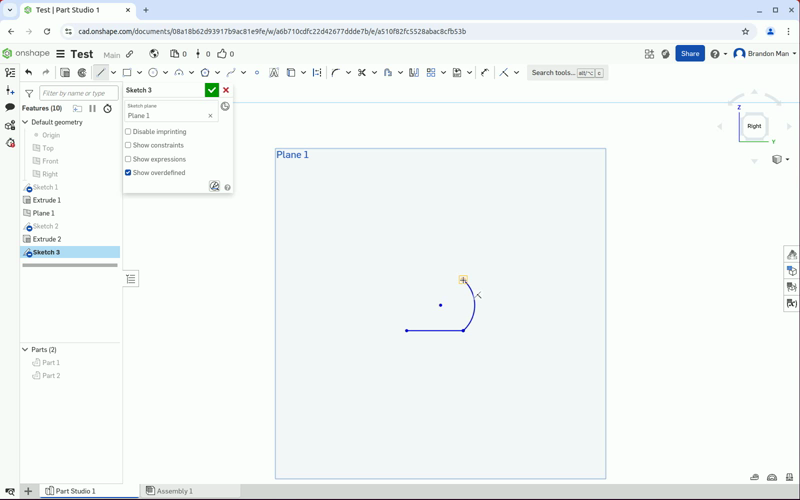
scroll(-6)
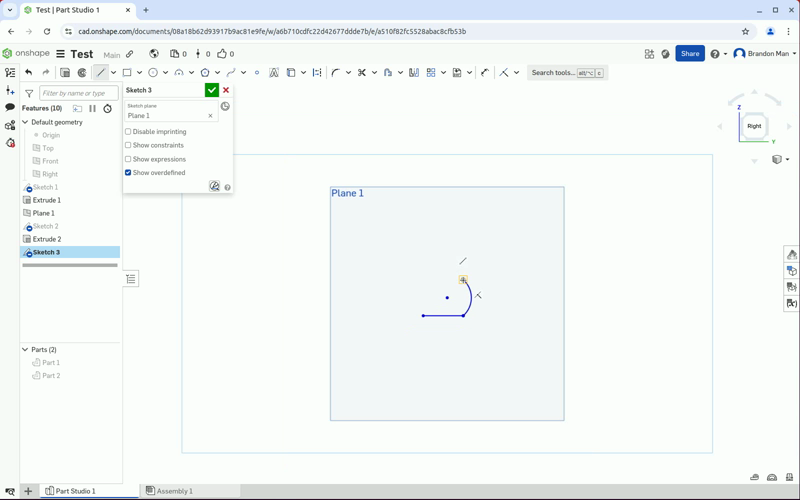
scroll(-6)
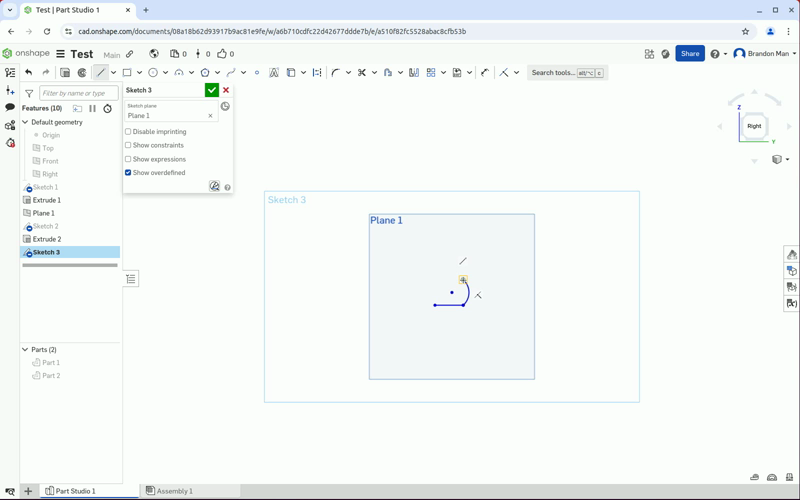
scroll(-6)
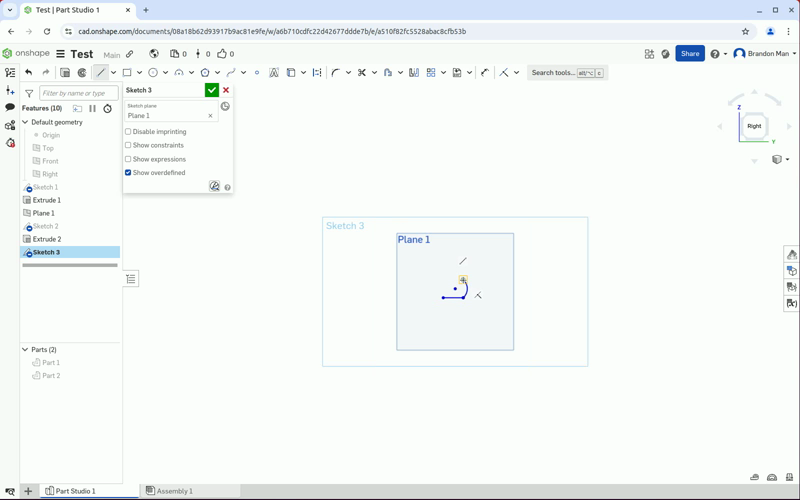
scroll(-6)
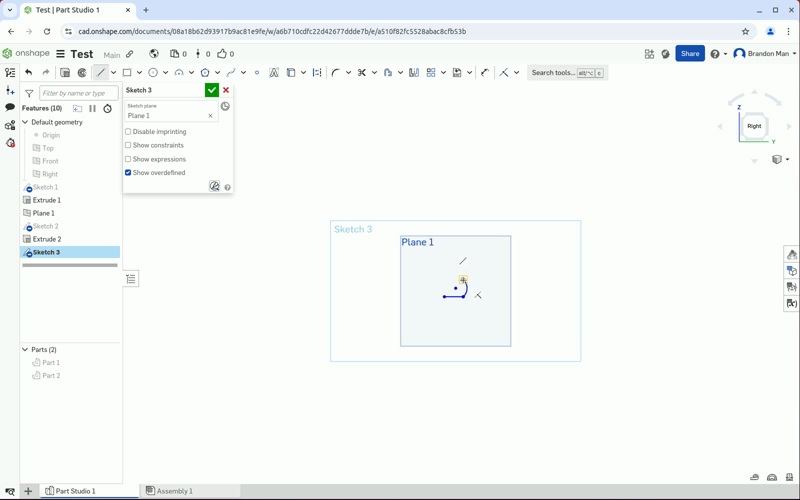
scroll(-6)
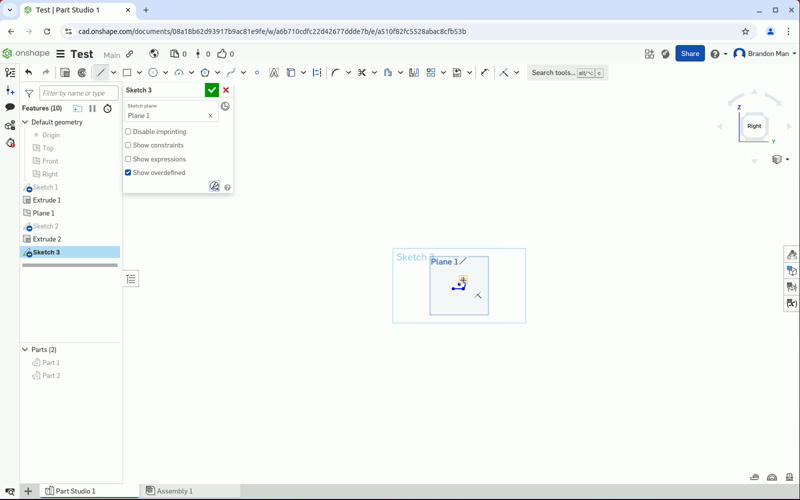
scroll(-6)
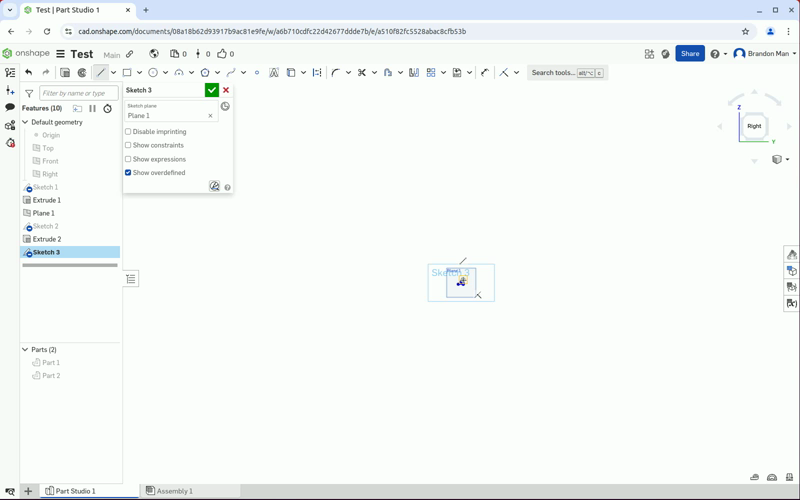
key_down(shift)
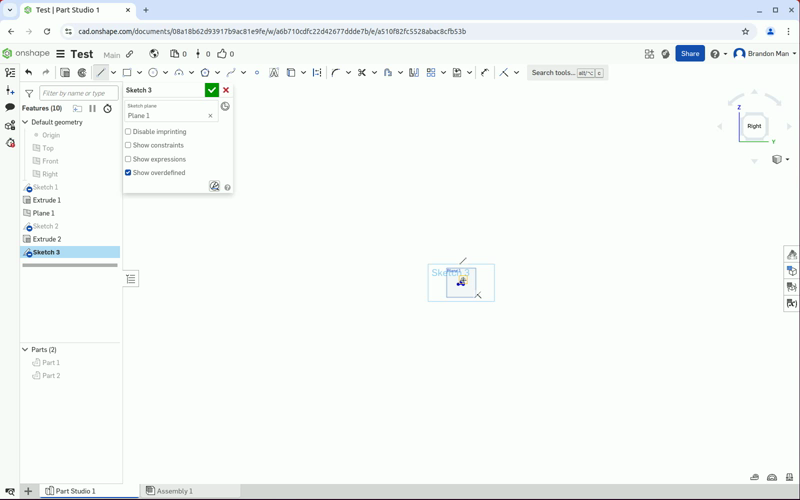
mouse_move(493, 279)
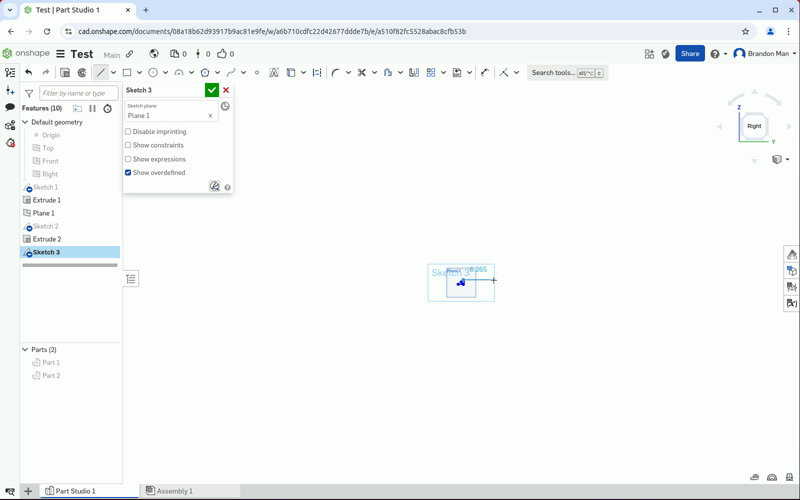
mouse_move(458, 279)
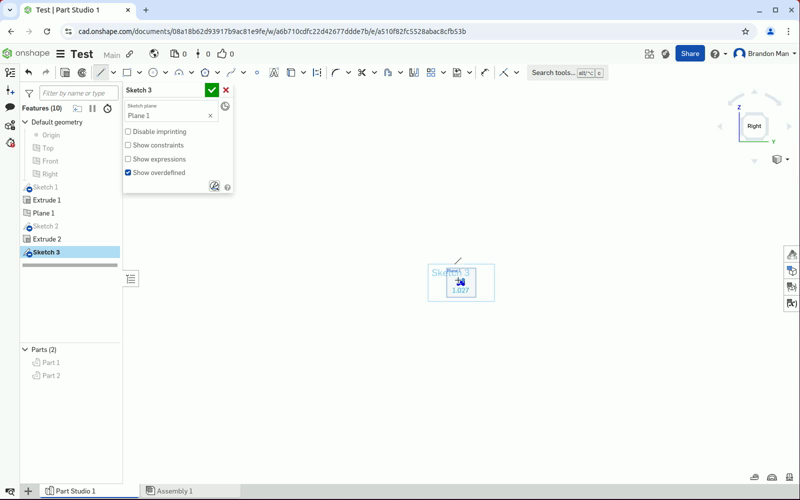
scroll(6)
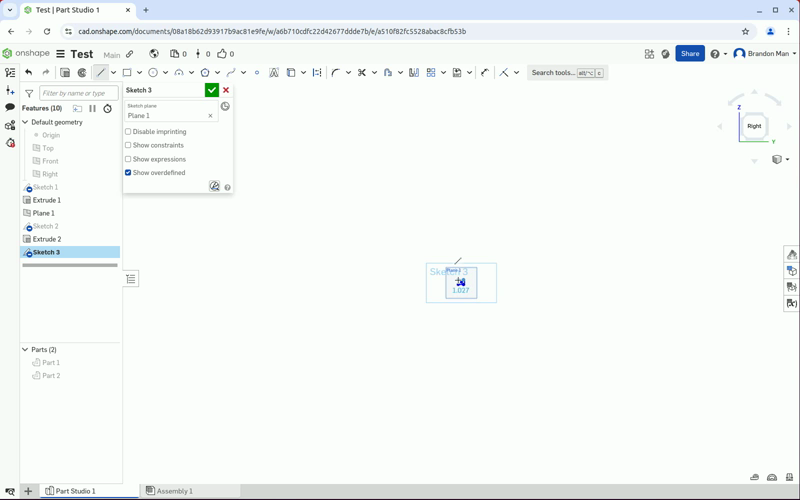
scroll(6)
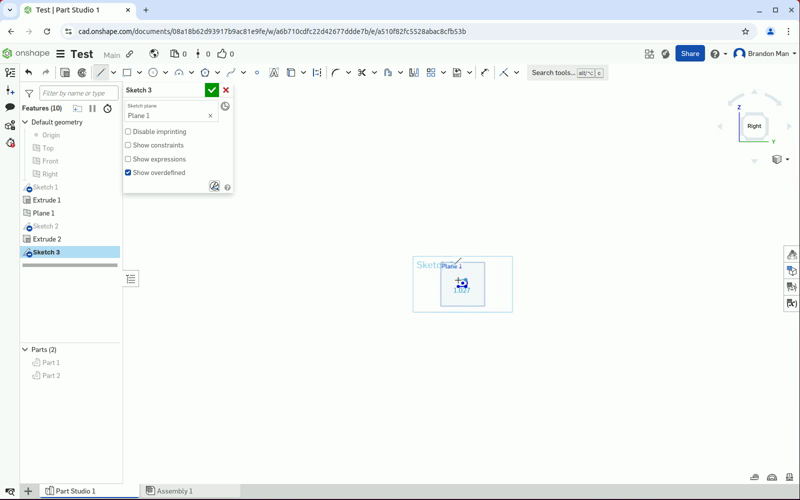
scroll(6)
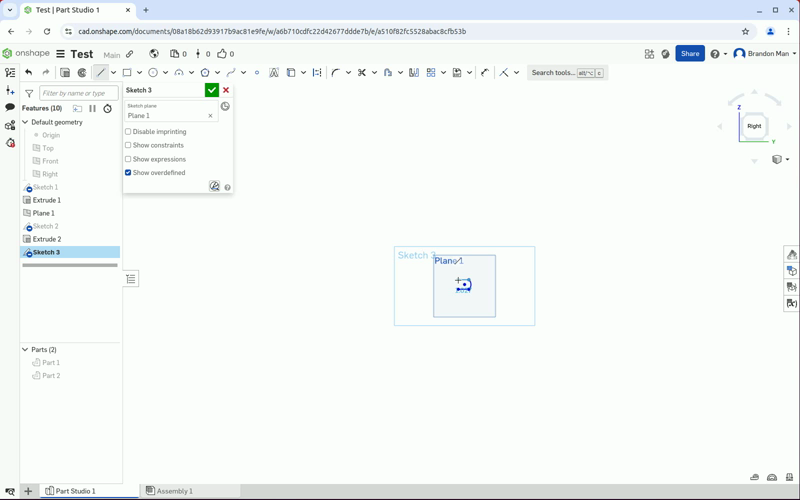
scroll(6)
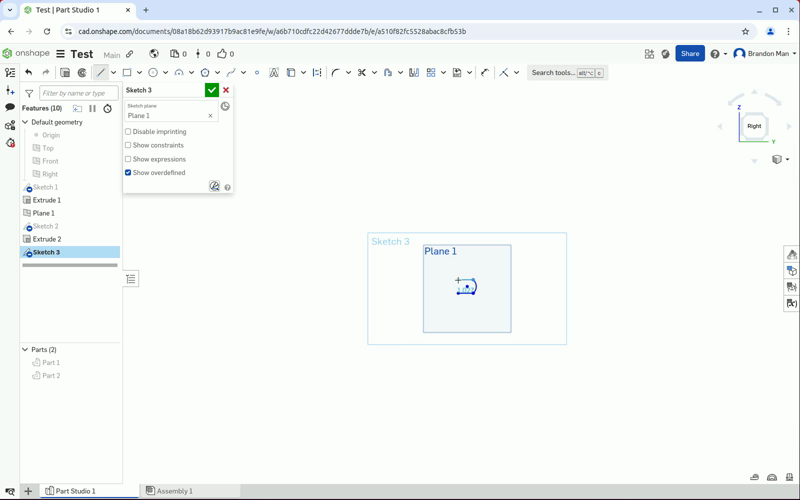
scroll(6)
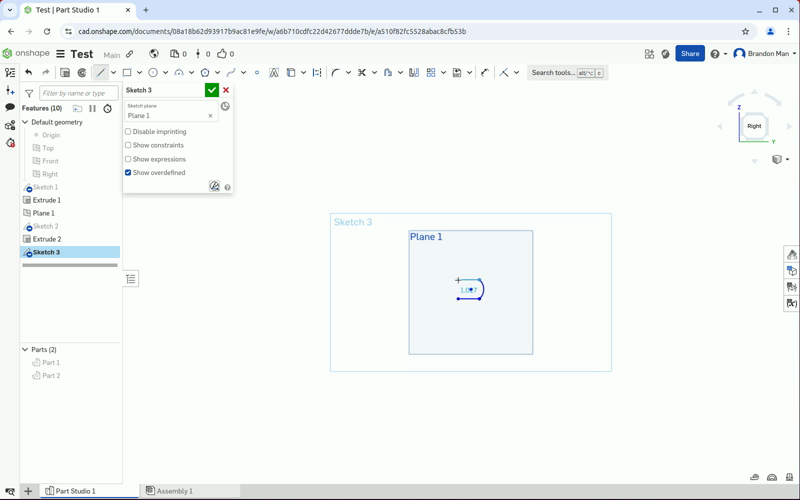
scroll(6)
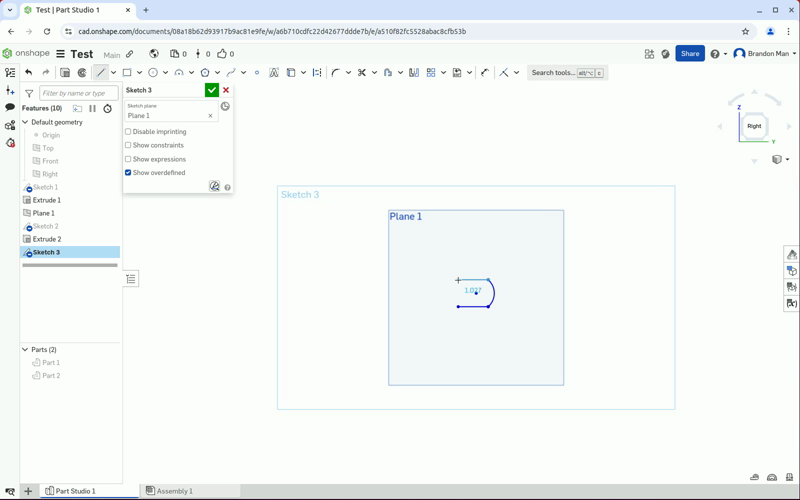
scroll(6)
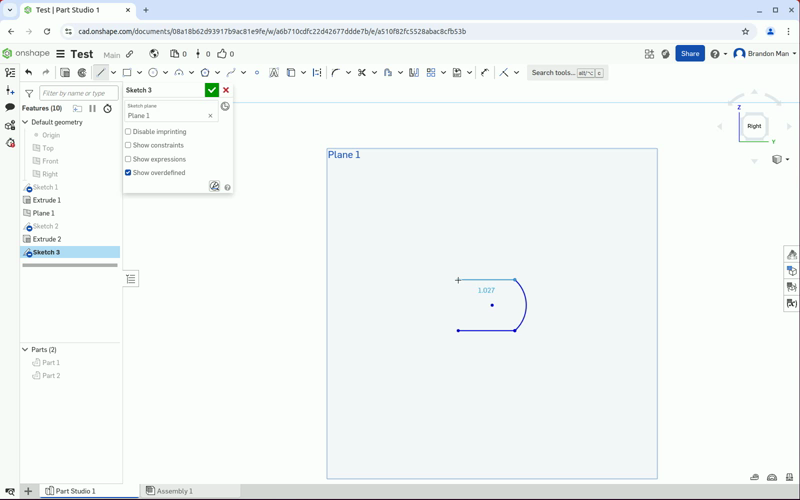
click(458, 279)
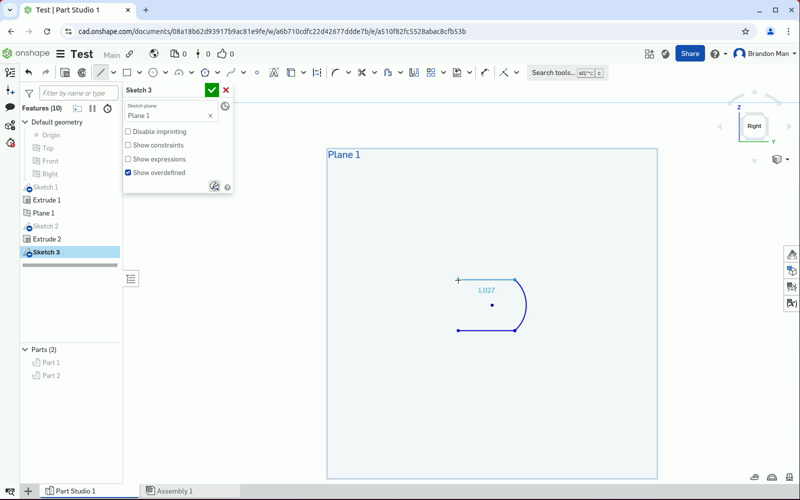
scroll(-6)
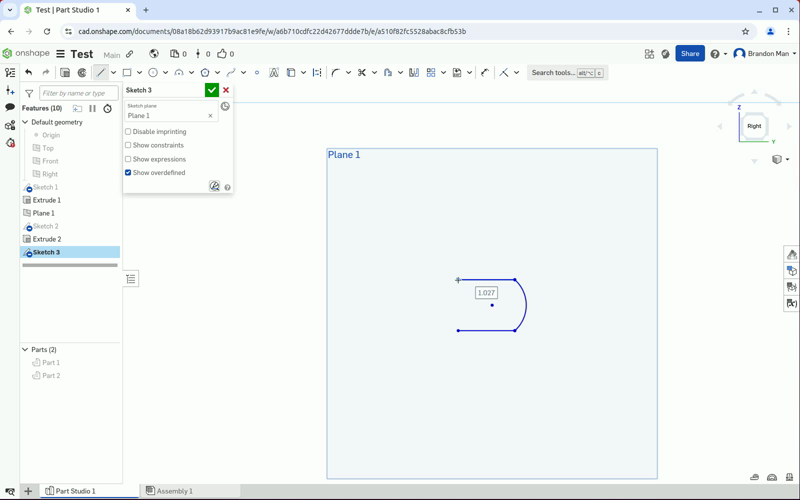
scroll(-6)
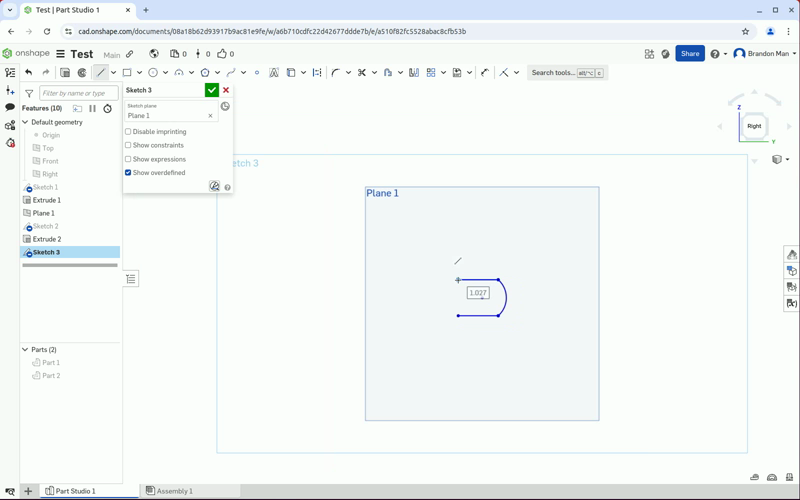
scroll(-6)
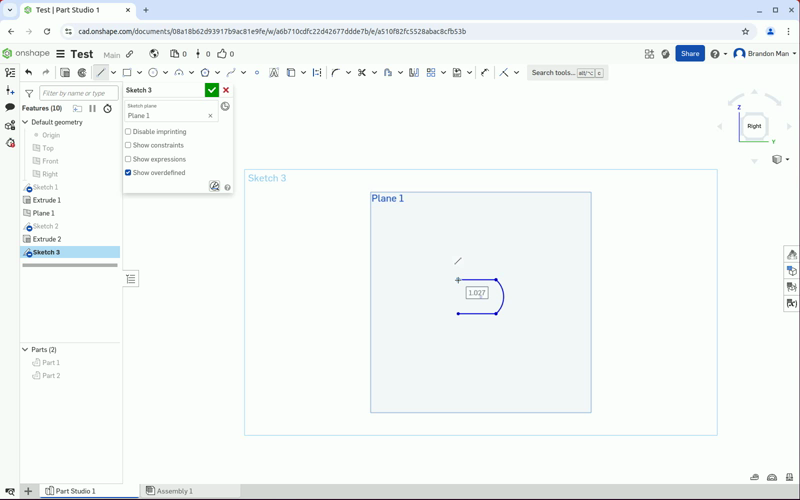
scroll(-6)
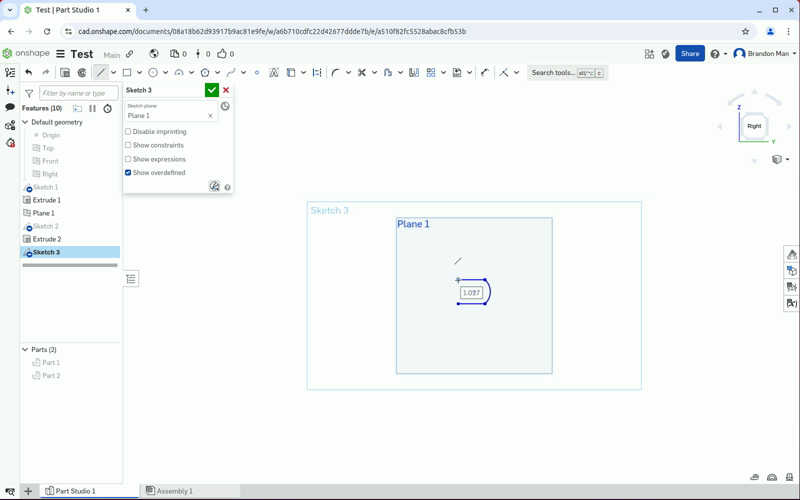
scroll(-6)
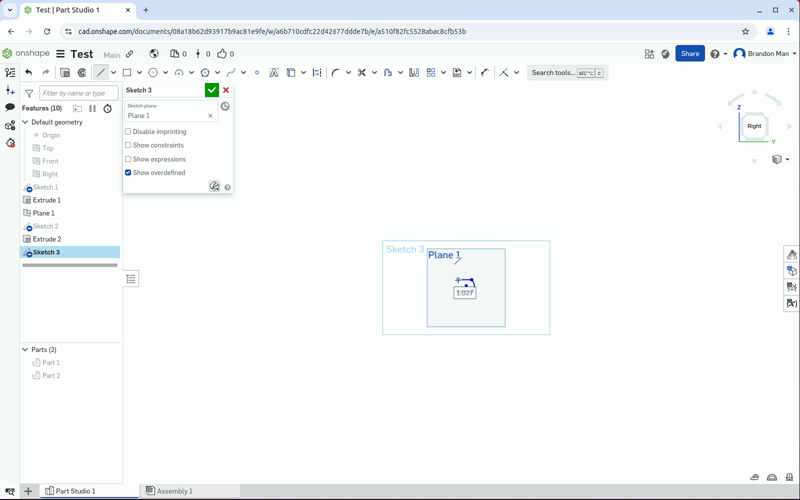
scroll(-6)
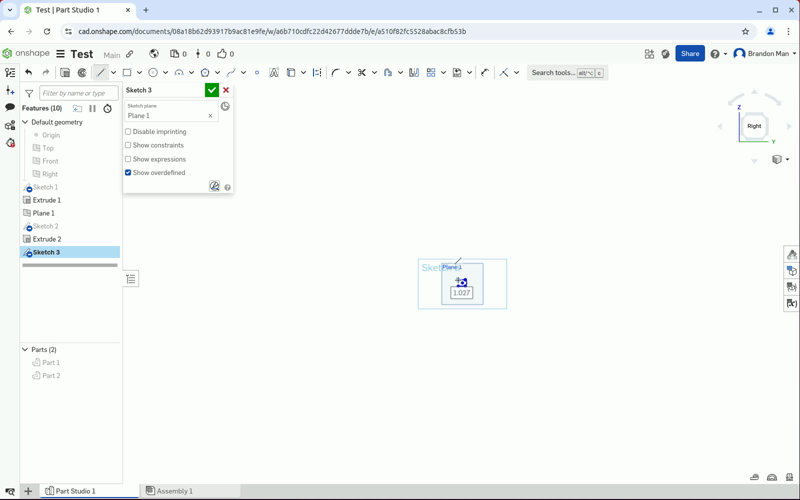
scroll(-6)
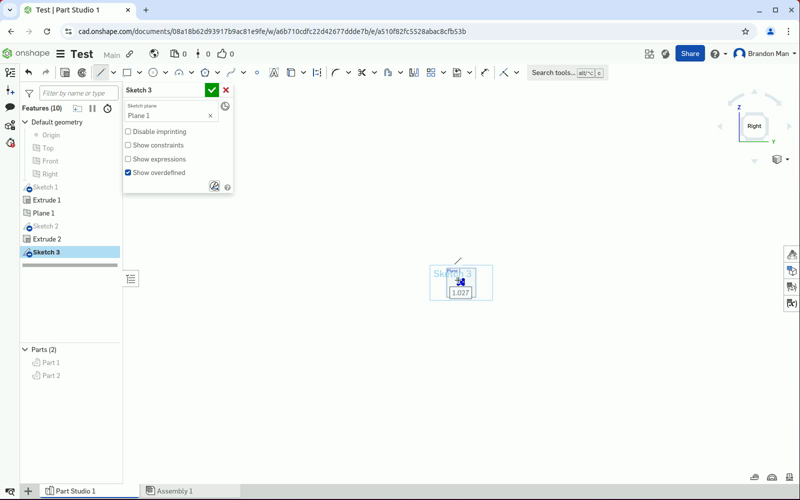
key_up(shift)
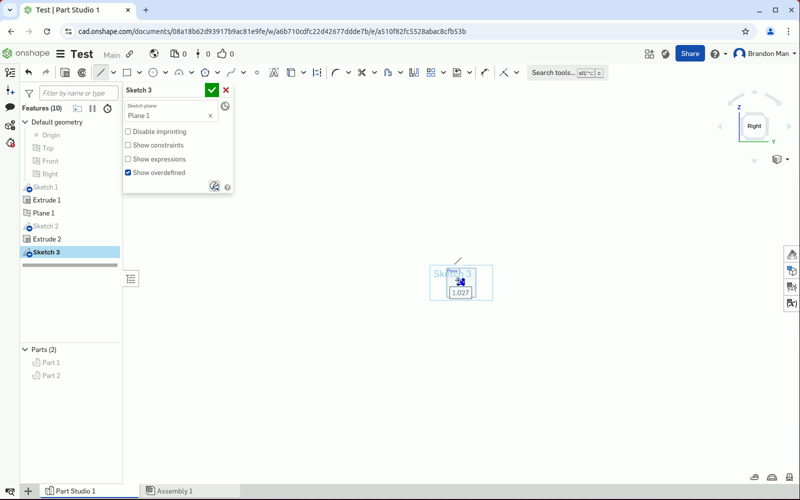
key(esc)
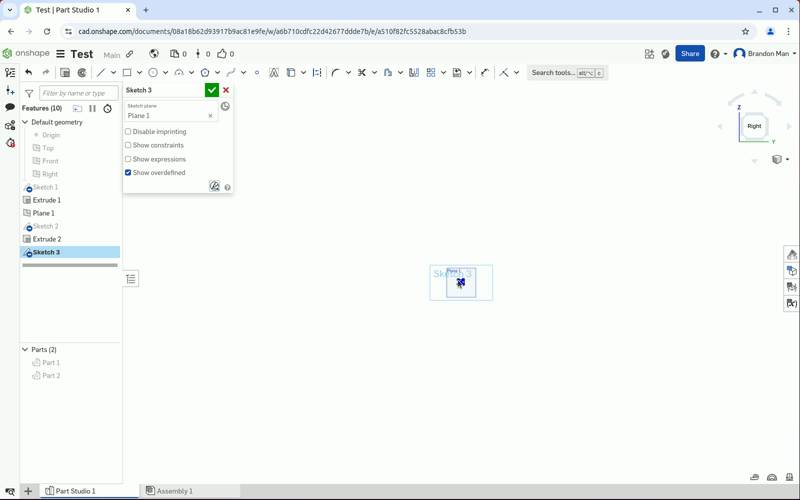
key(a)
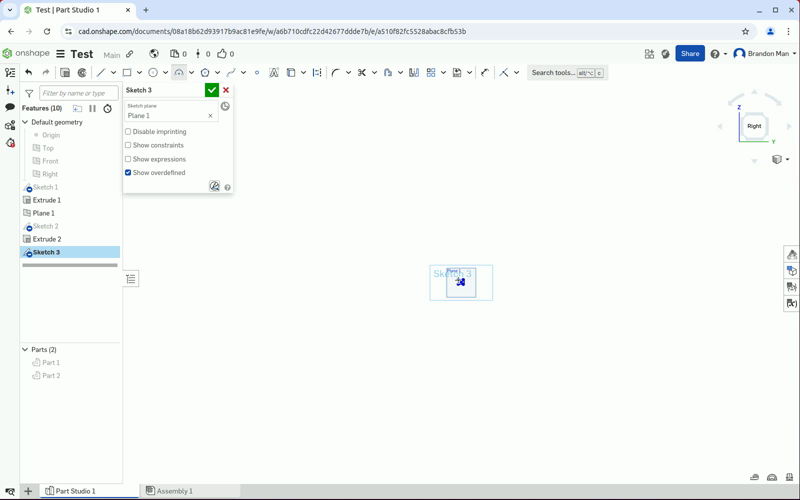
mouse_move(458, 279)
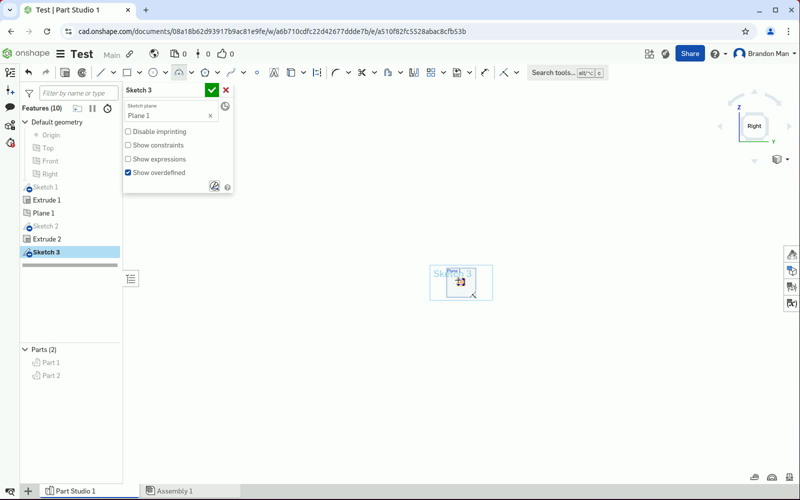
scroll(6)
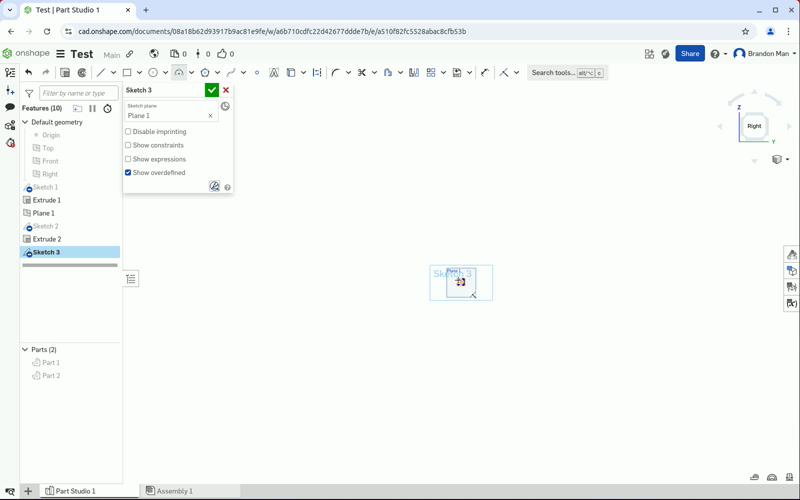
scroll(6)
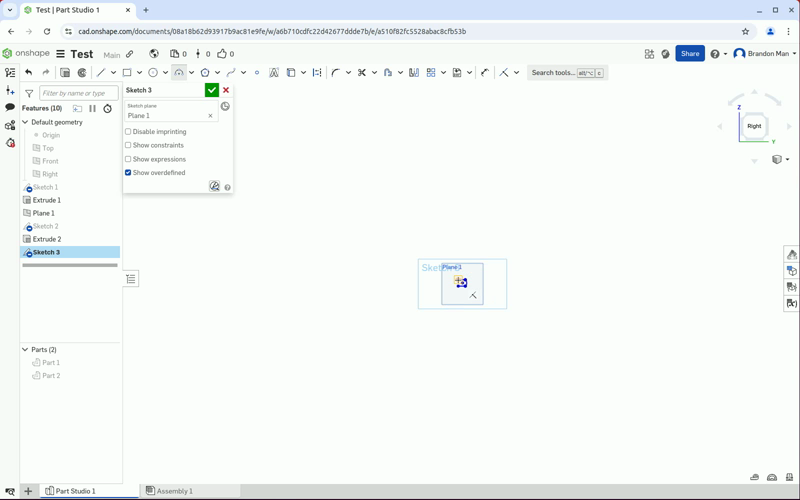
scroll(6)
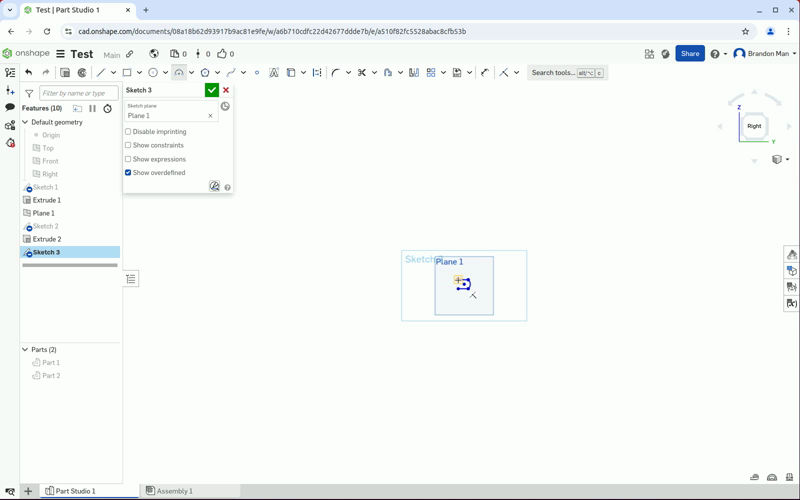
scroll(6)
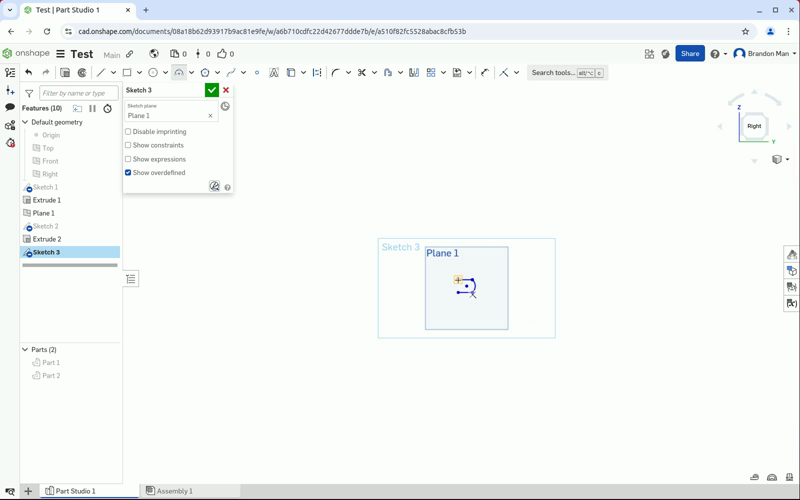
scroll(6)
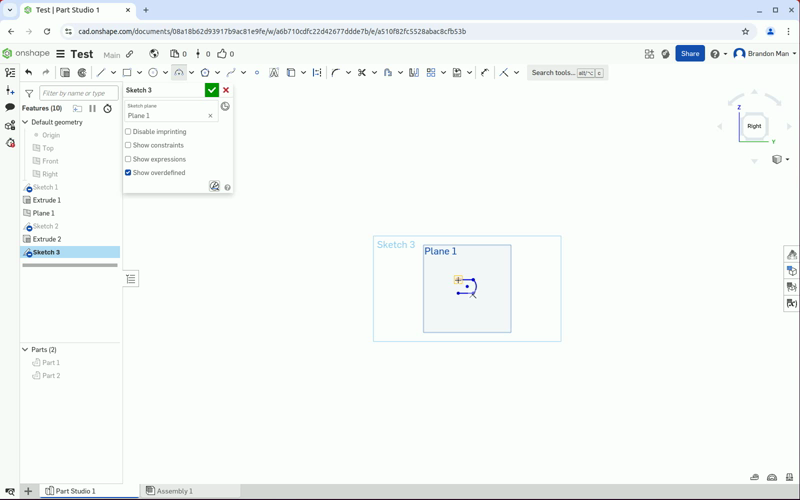
scroll(6)
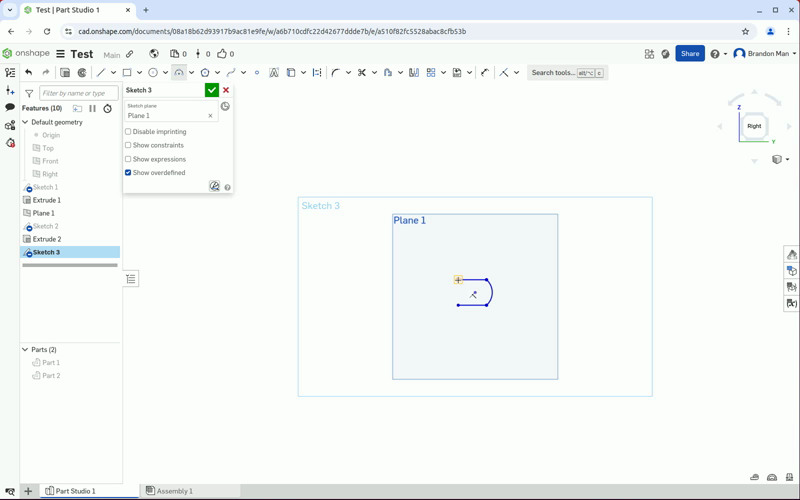
scroll(6)
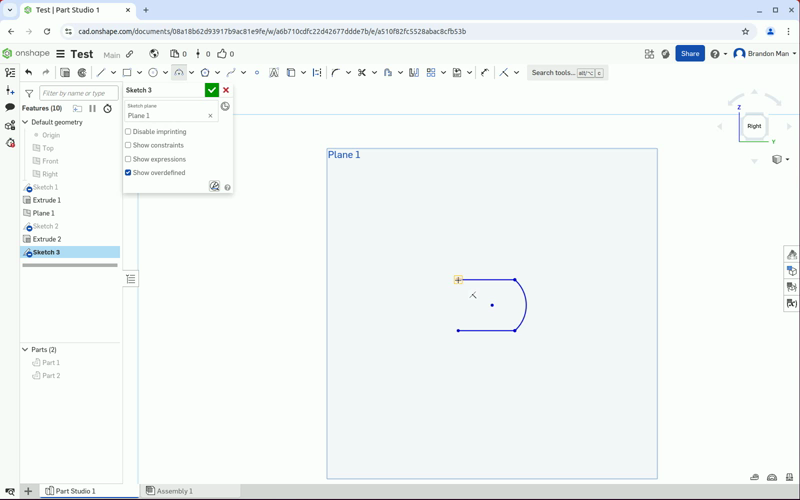
click(458, 279)
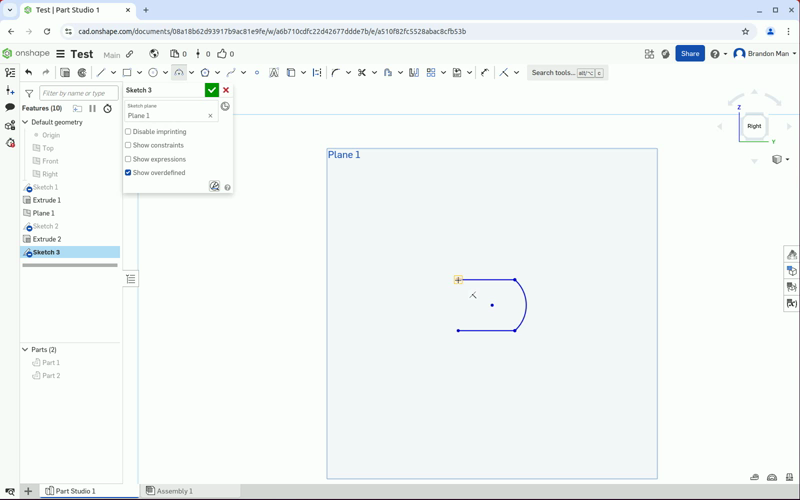
scroll(-6)
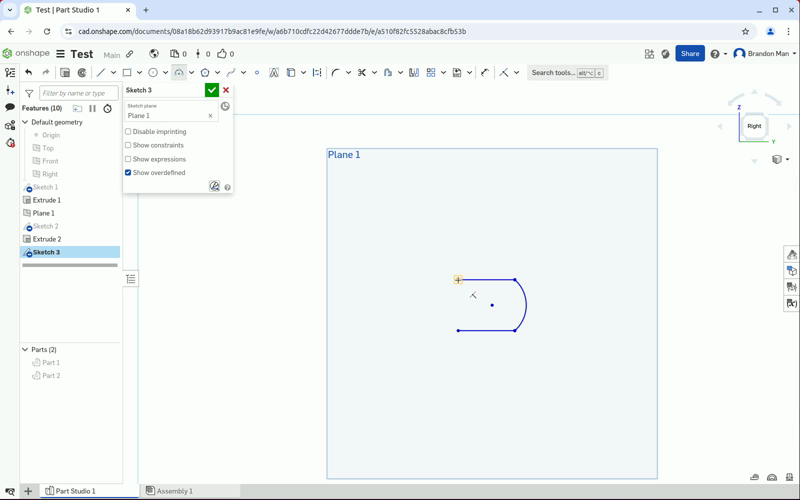
scroll(-6)
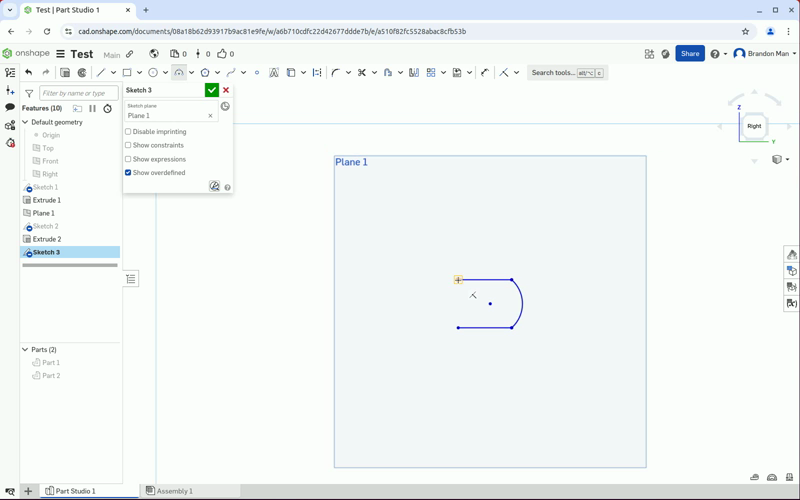
scroll(-6)
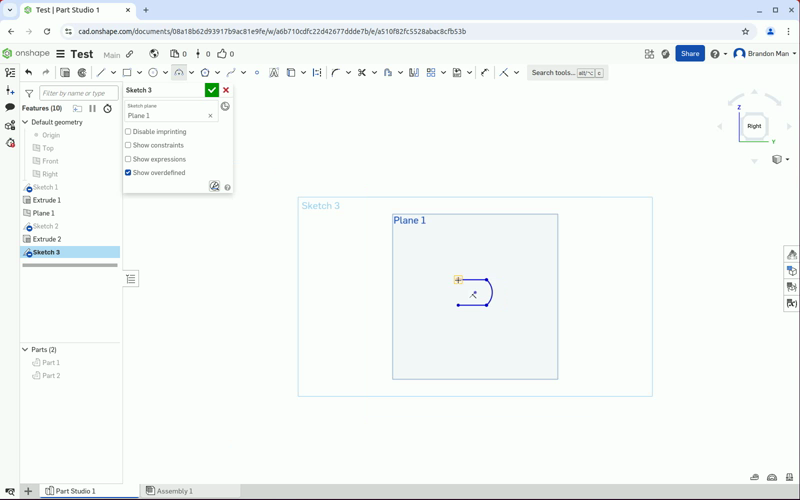
scroll(-6)
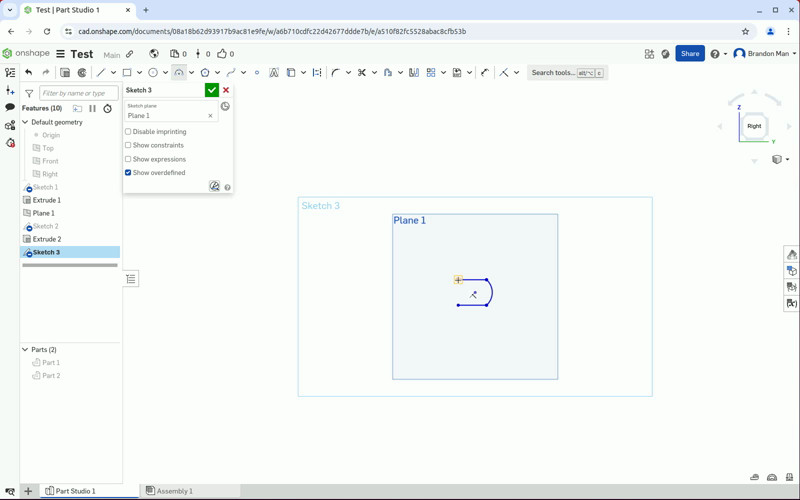
scroll(-6)
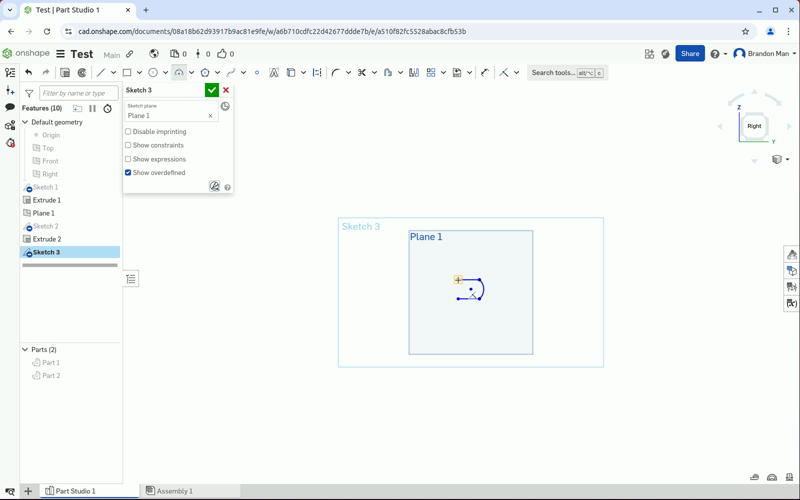
scroll(-6)
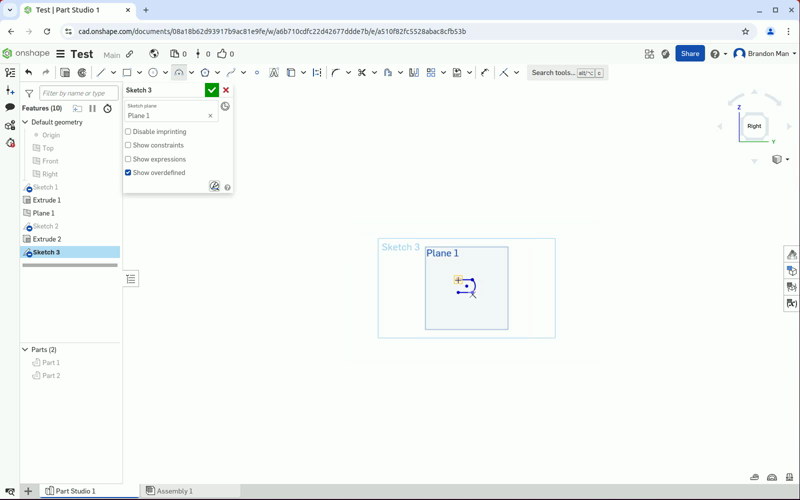
scroll(-6)
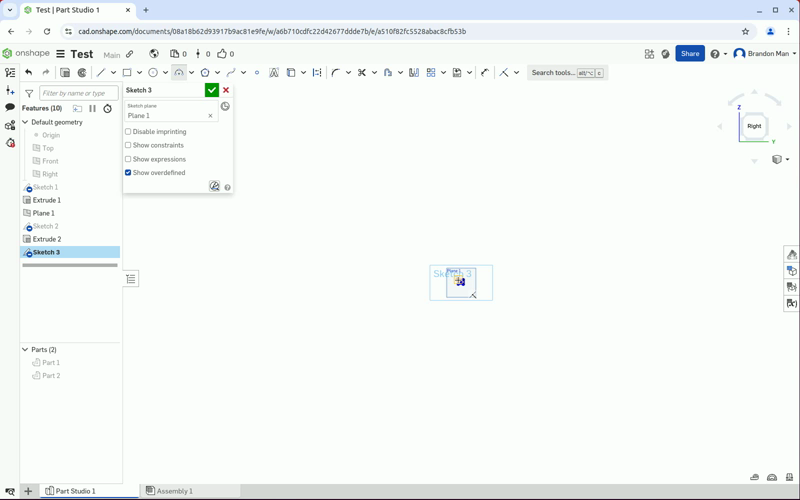
mouse_move(458, 284)
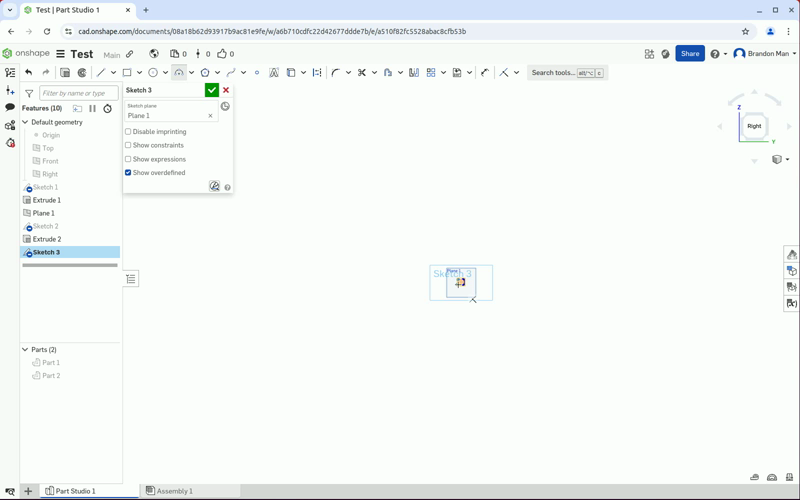
scroll(6)
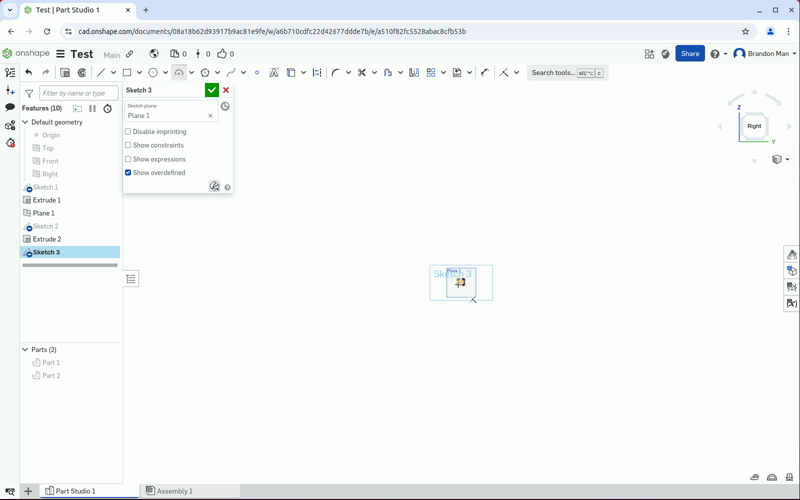
scroll(6)
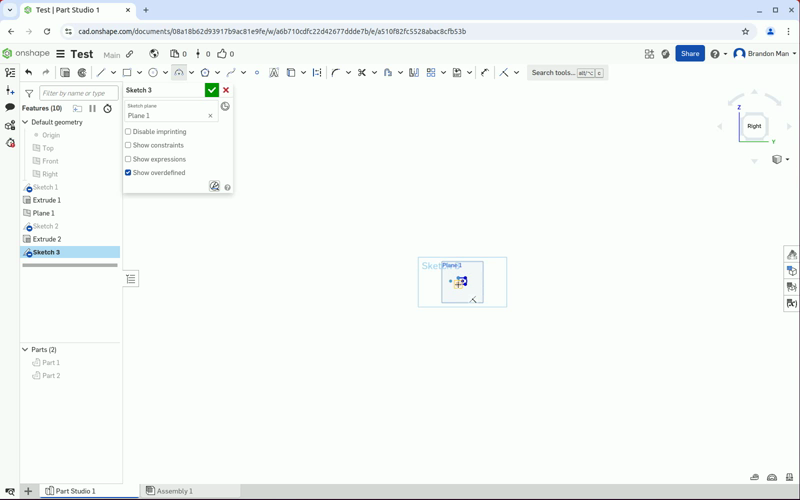
scroll(6)
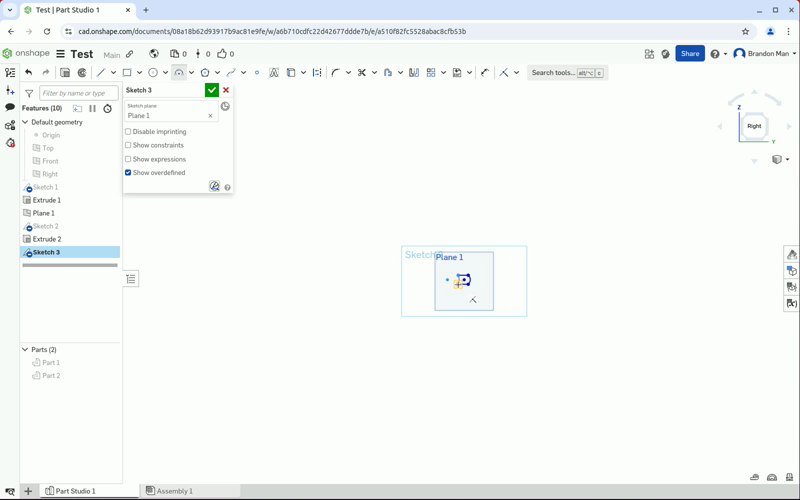
scroll(6)
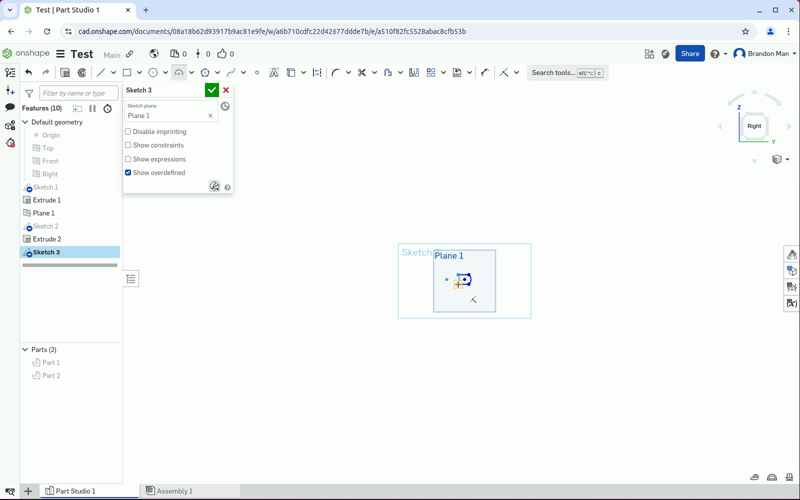
scroll(6)
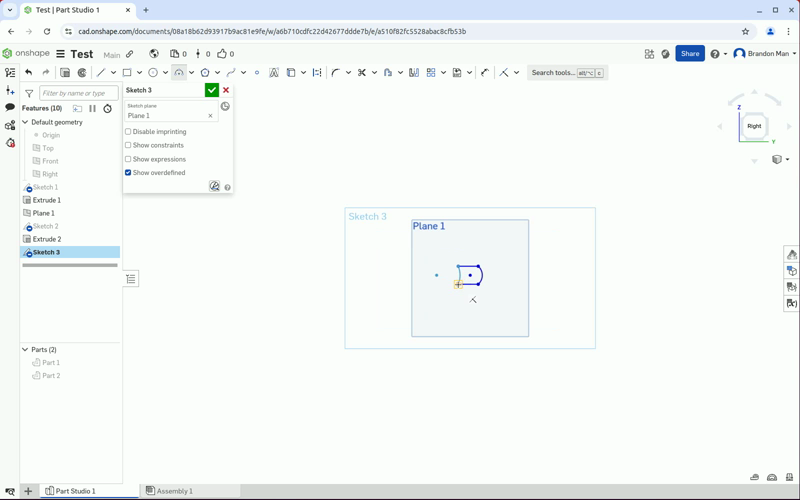
scroll(6)
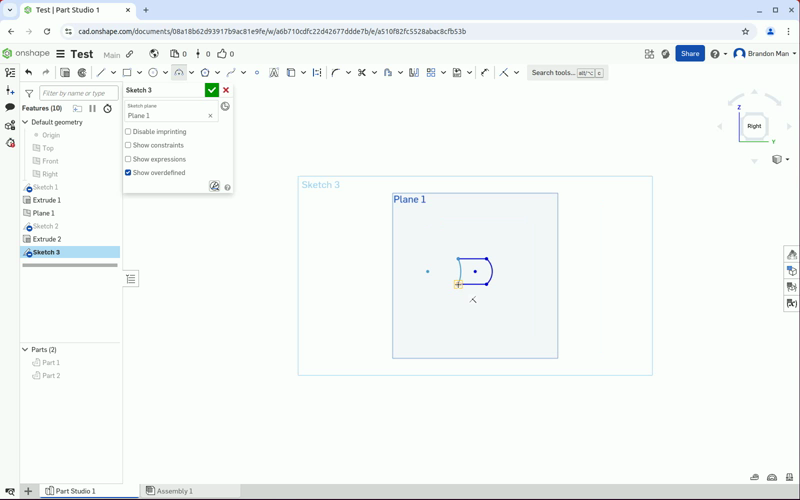
scroll(6)
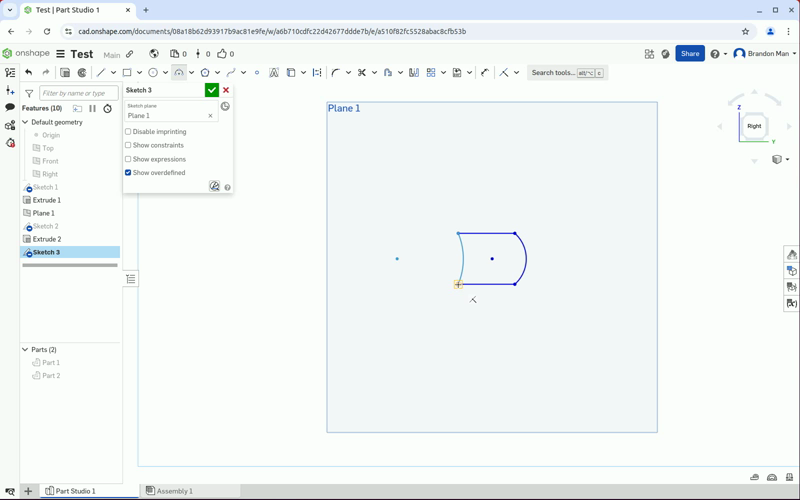
click(458, 284)
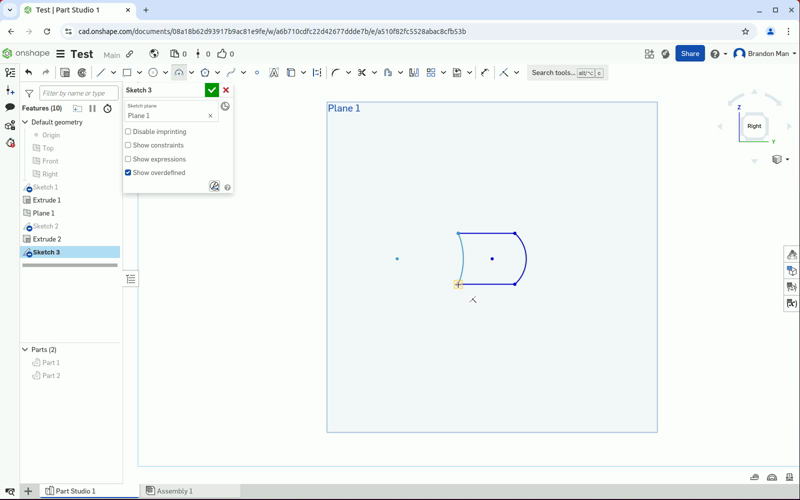
scroll(-6)
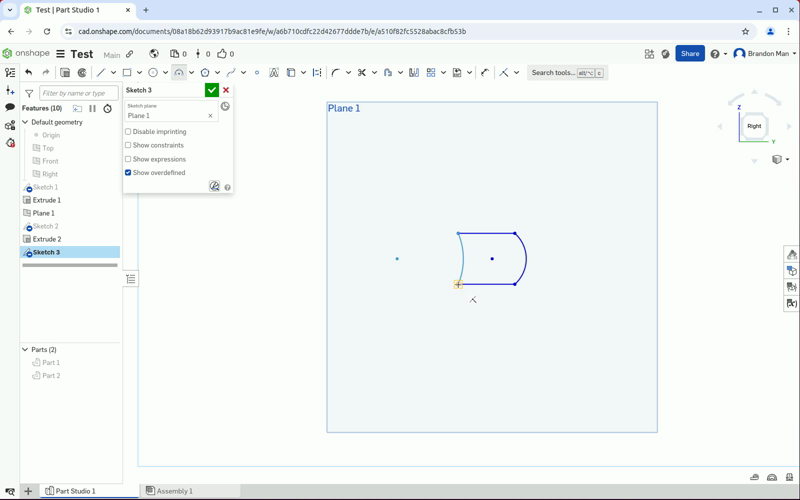
scroll(-6)
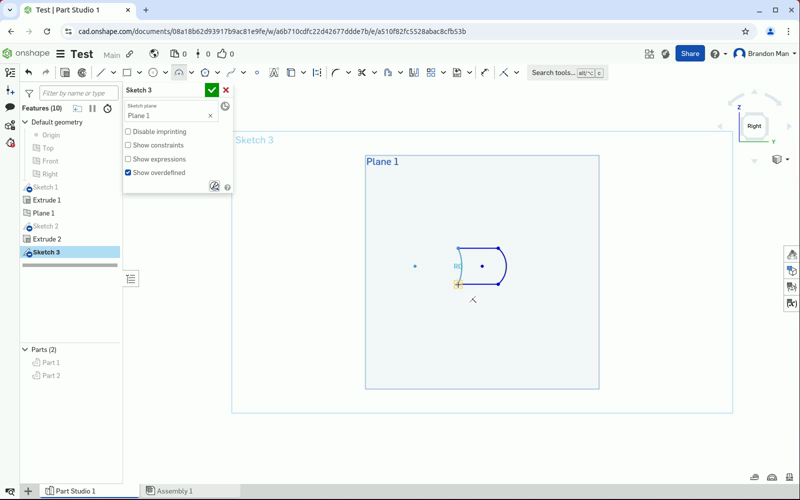
scroll(-6)
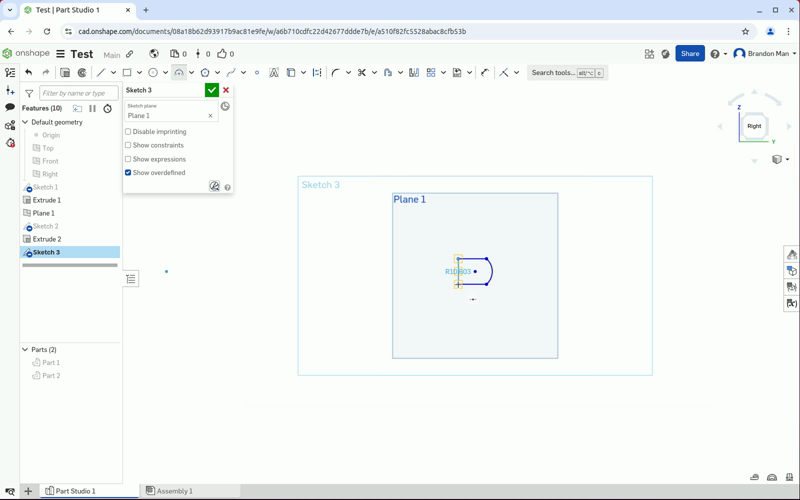
scroll(-6)
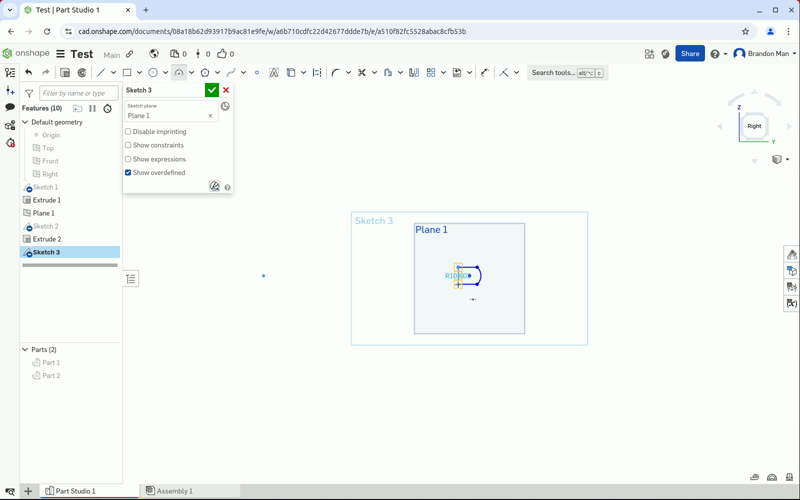
scroll(-6)
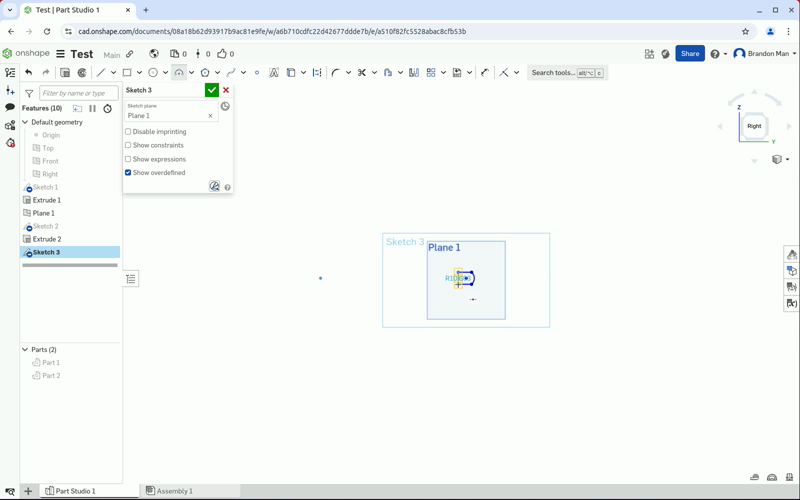
scroll(-6)
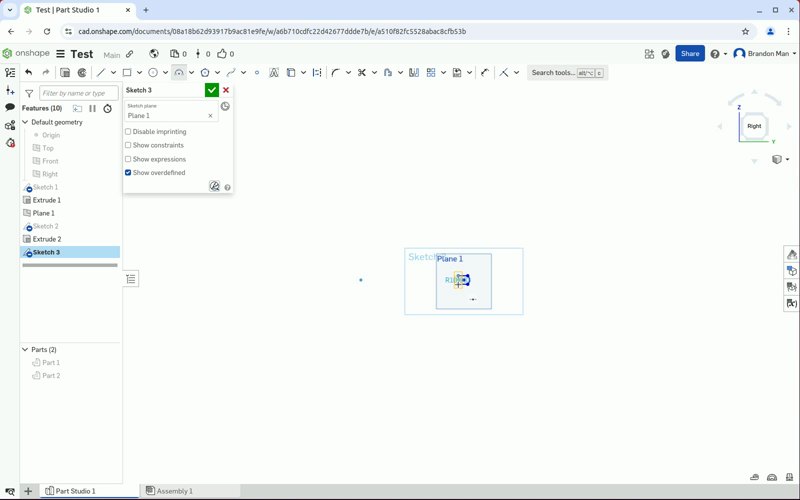
scroll(-6)
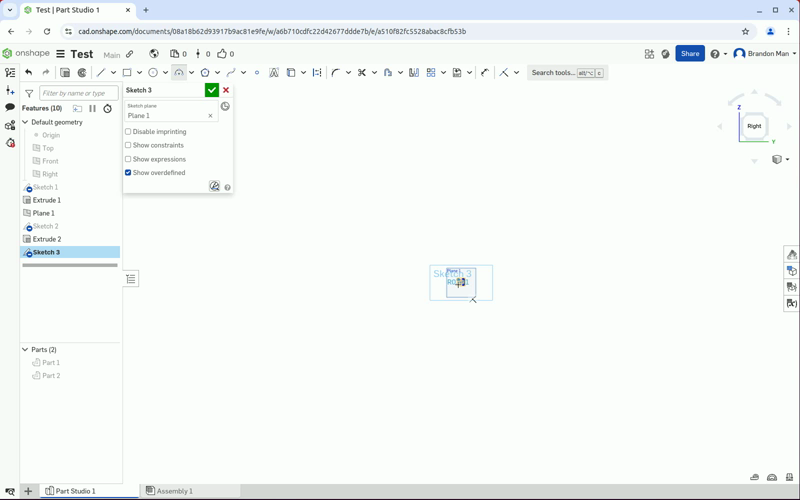
key_down(shift)
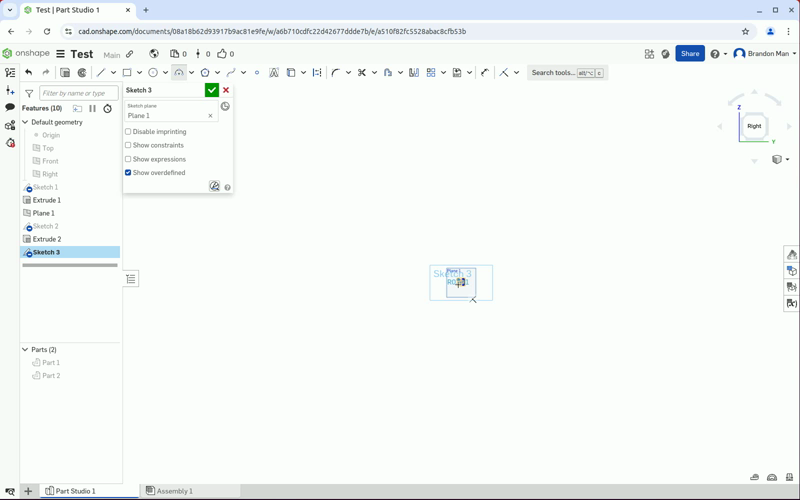
mouse_move(457, 282)
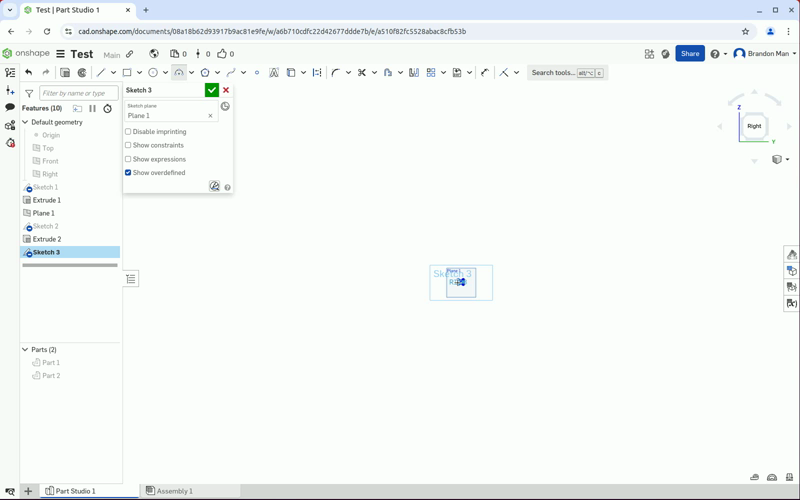
scroll(6)
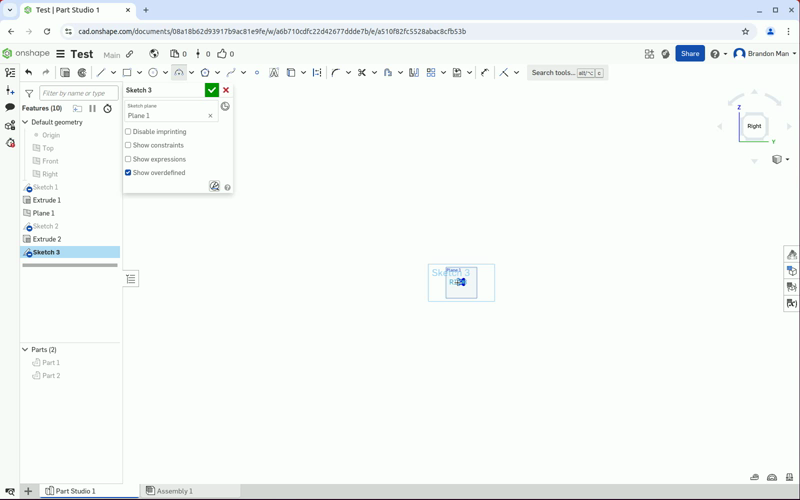
scroll(6)
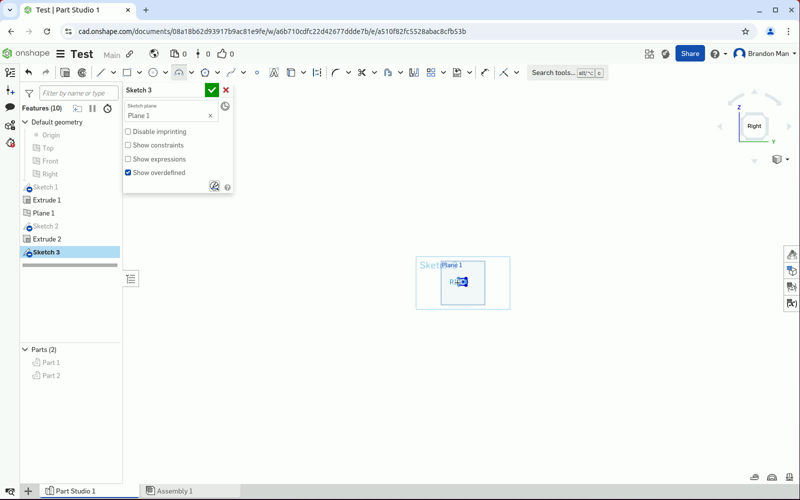
scroll(6)
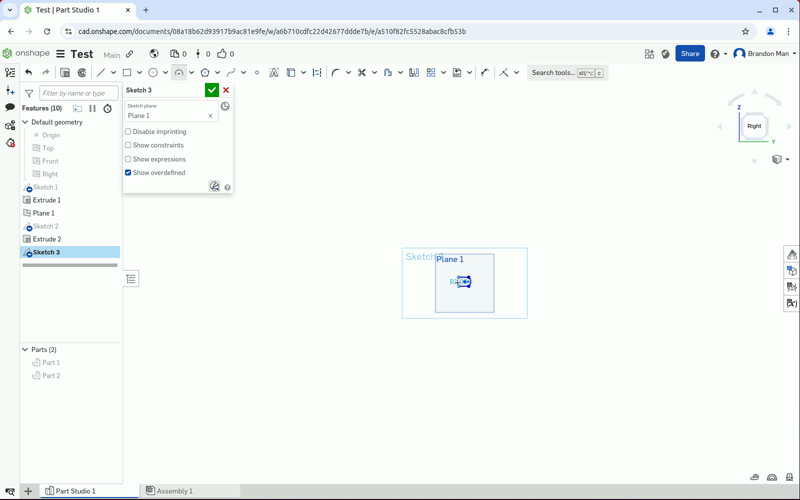
scroll(6)
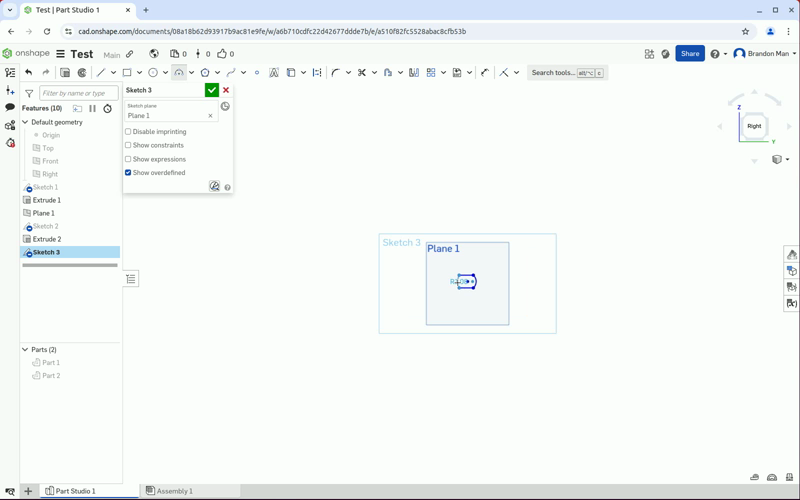
scroll(6)
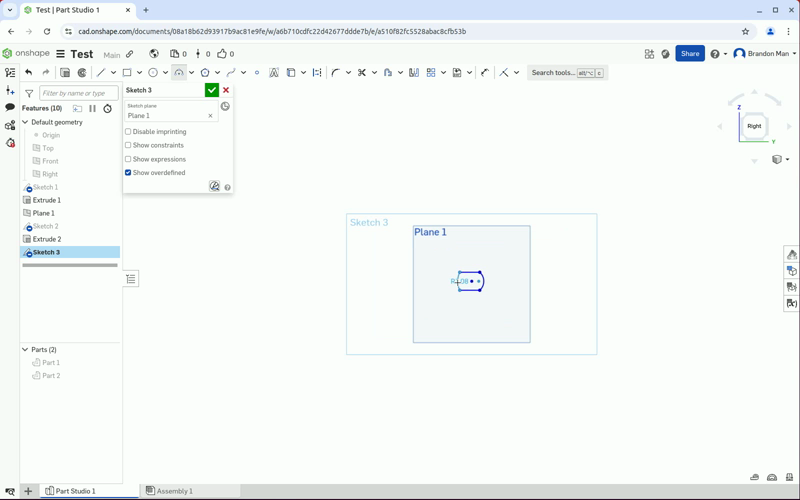
scroll(6)
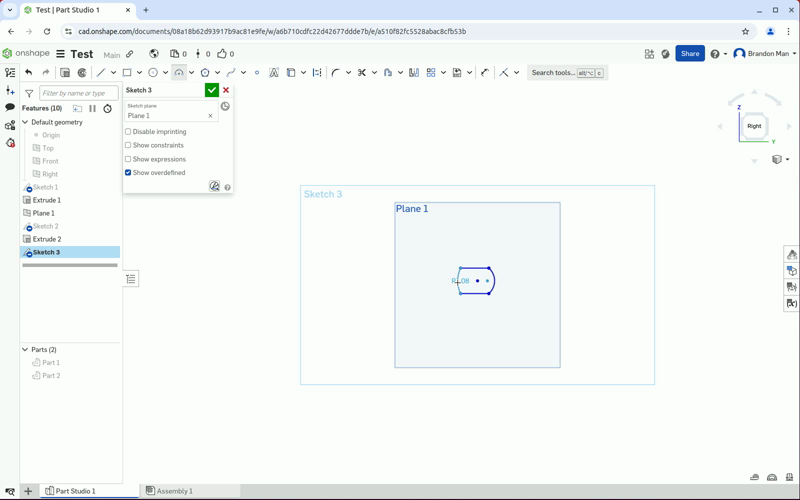
scroll(6)
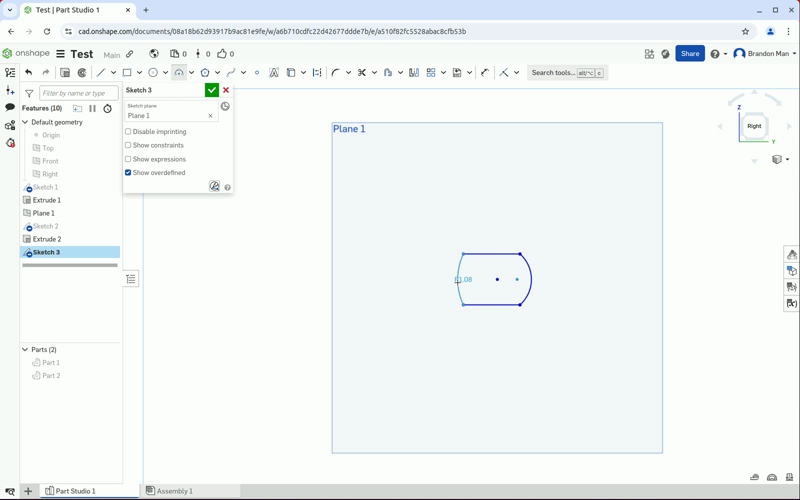
click(457, 282)
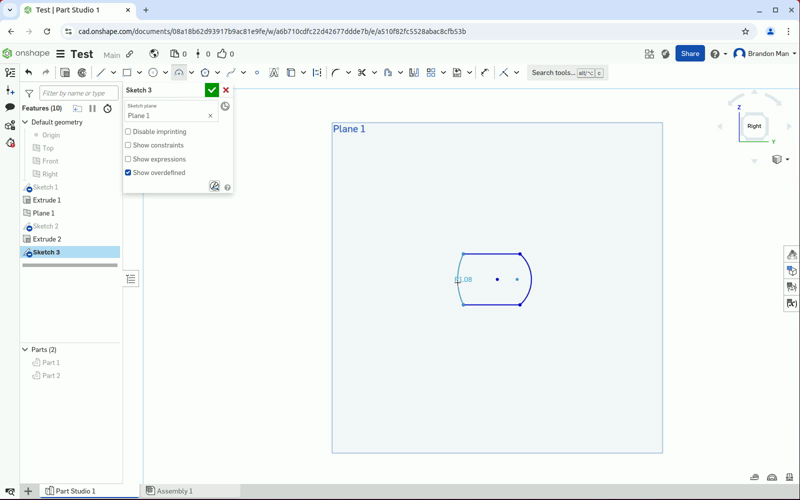
scroll(-6)
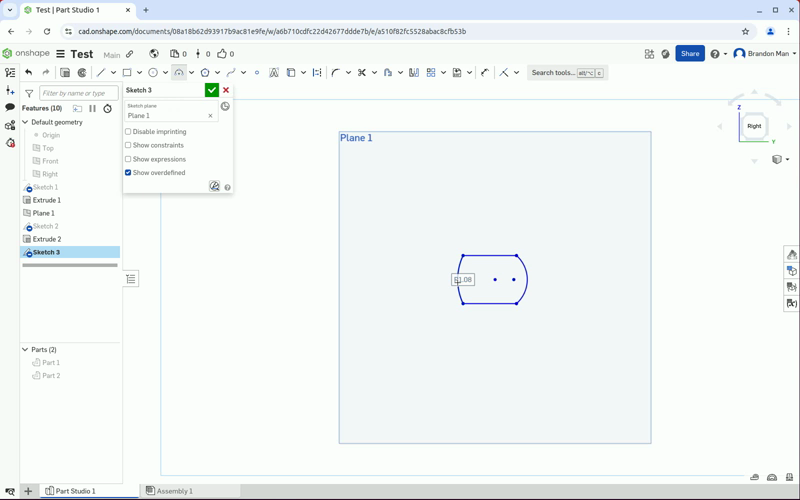
scroll(-6)
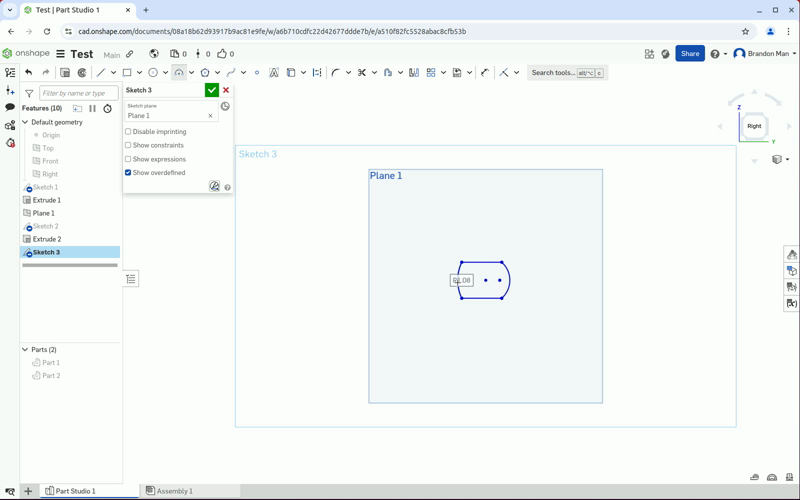
scroll(-6)
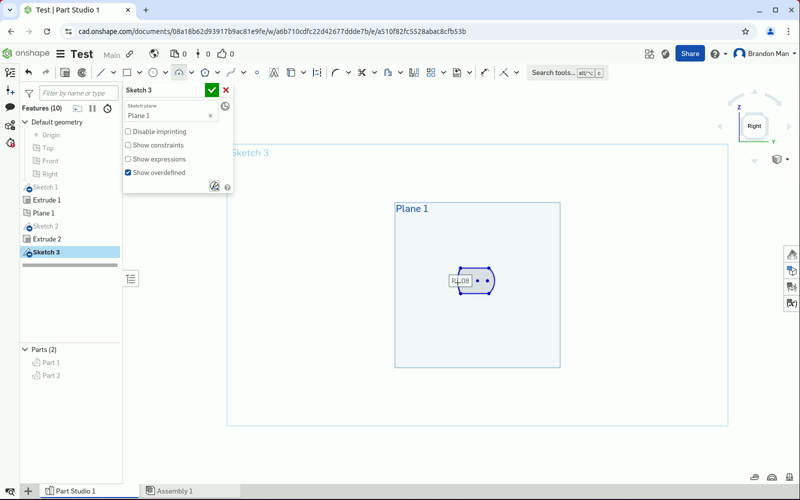
scroll(-6)
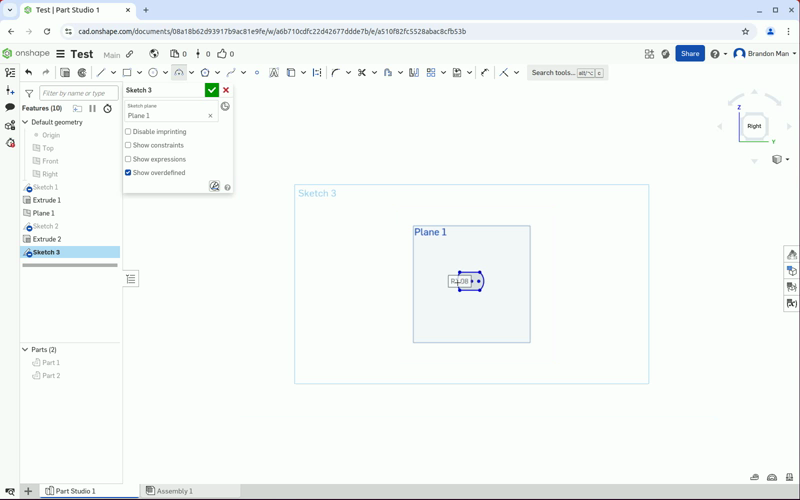
scroll(-6)
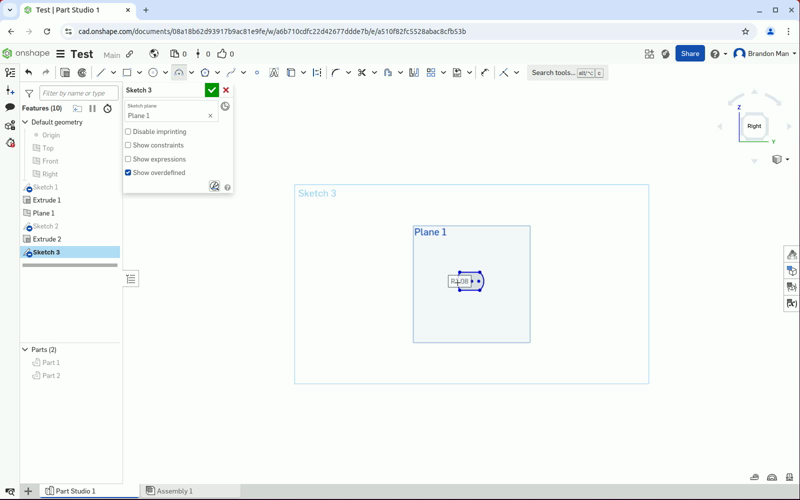
scroll(-6)
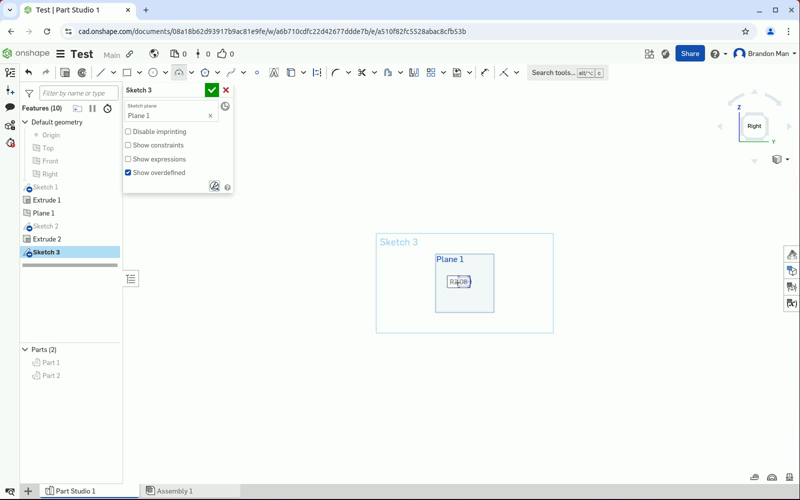
scroll(-6)
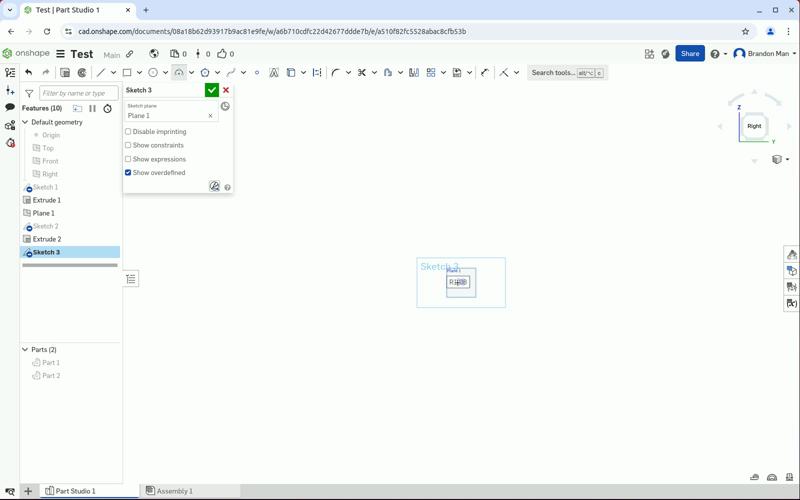
key_up(shift)
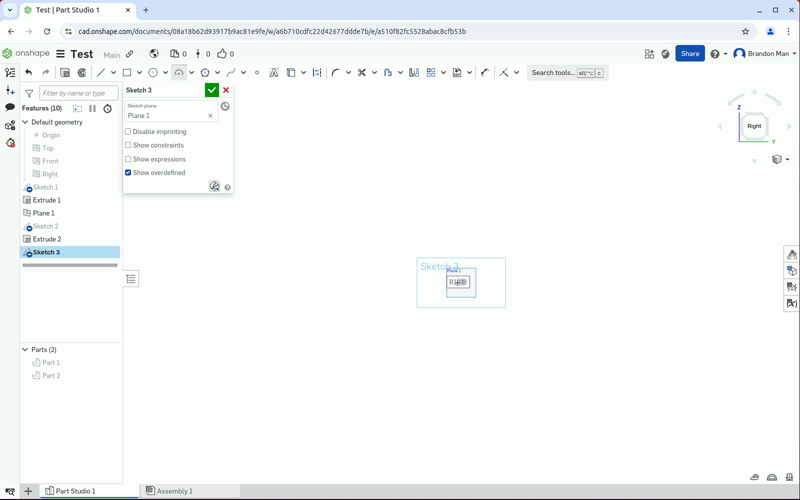
key(esc)
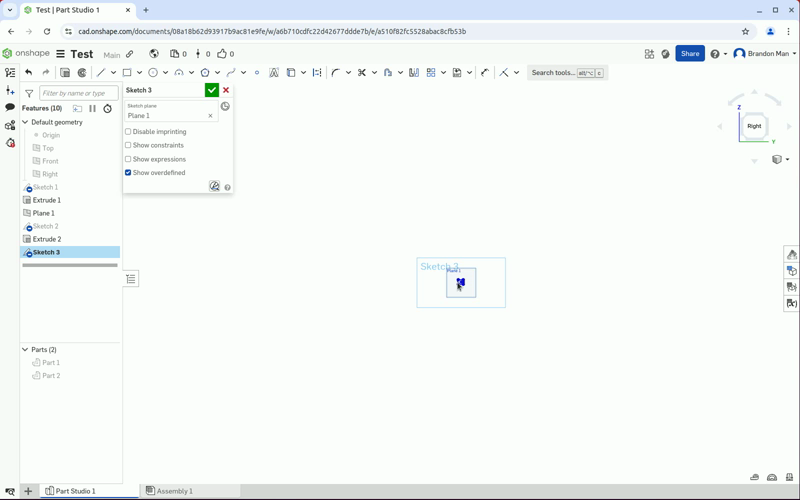
mouse_move(462, 282)
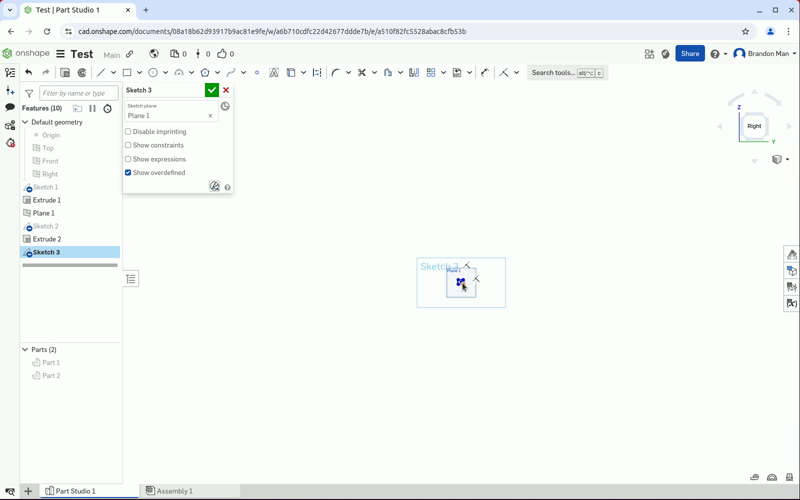
scroll(6)
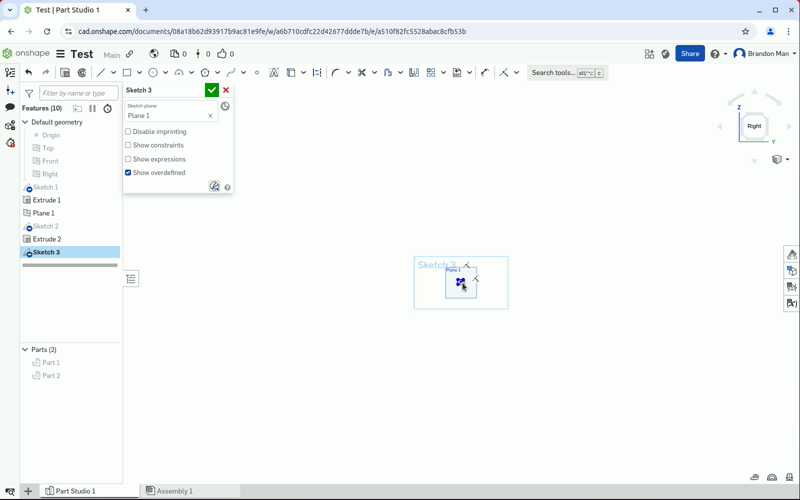
scroll(6)
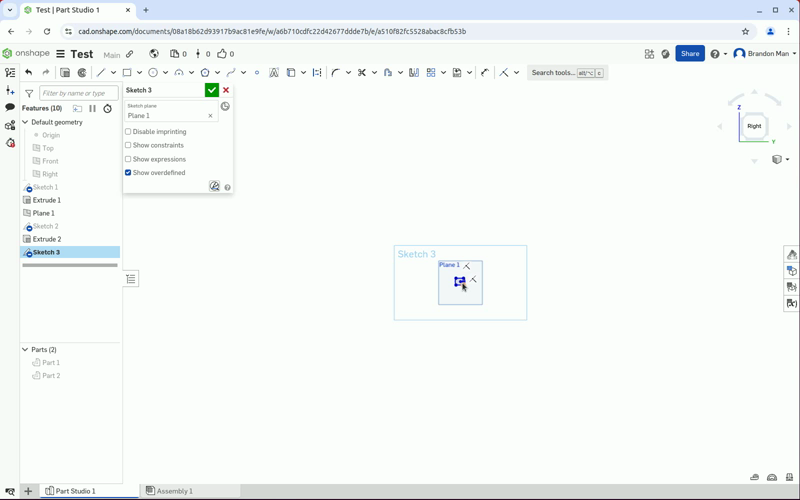
scroll(6)
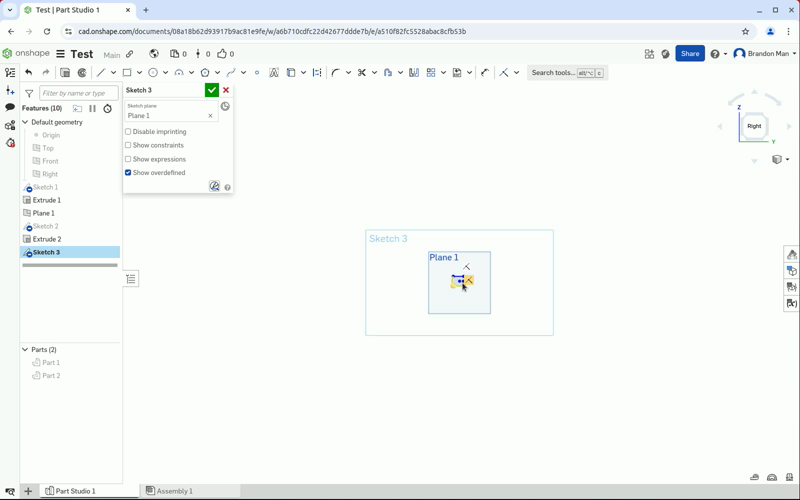
scroll(6)
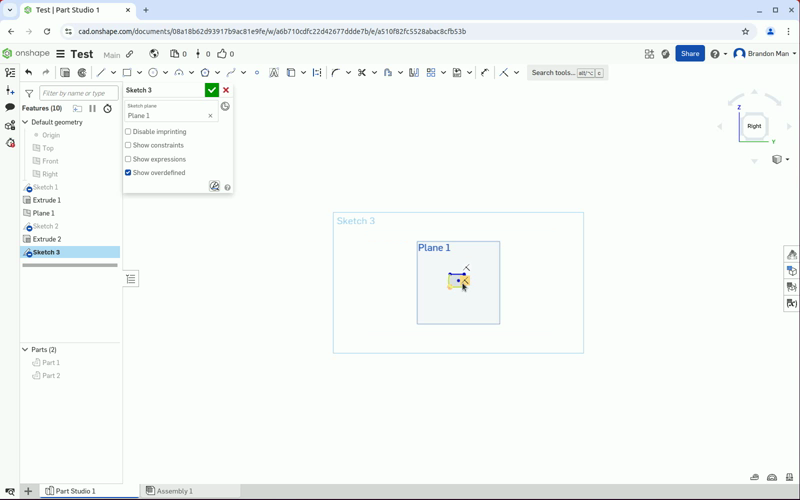
scroll(6)
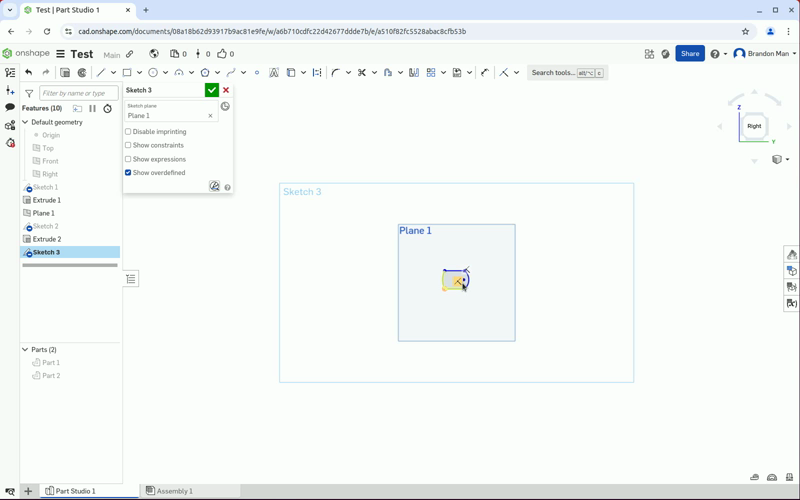
scroll(6)
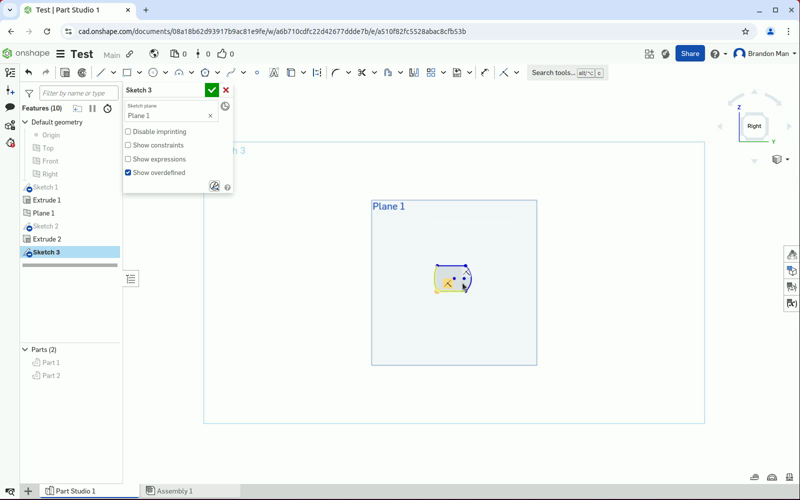
scroll(6)
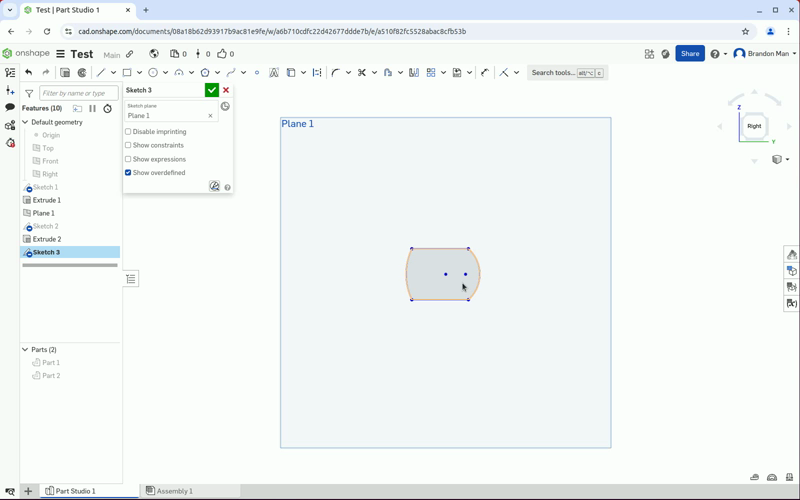
click(462, 282)
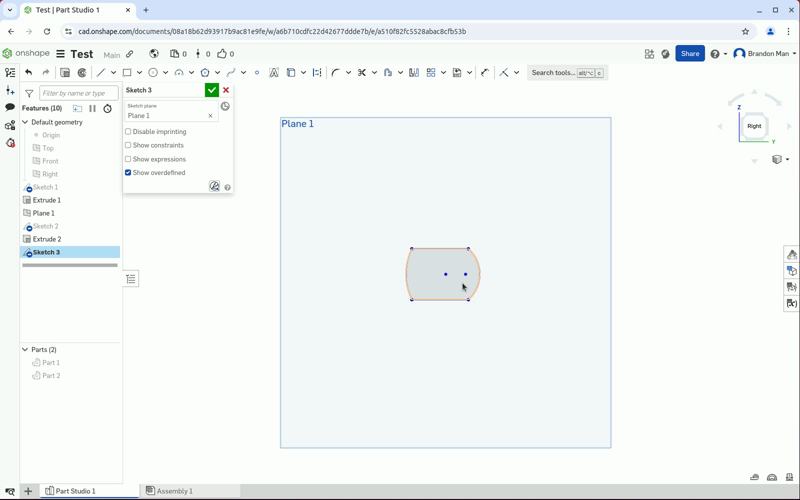
scroll(-6)
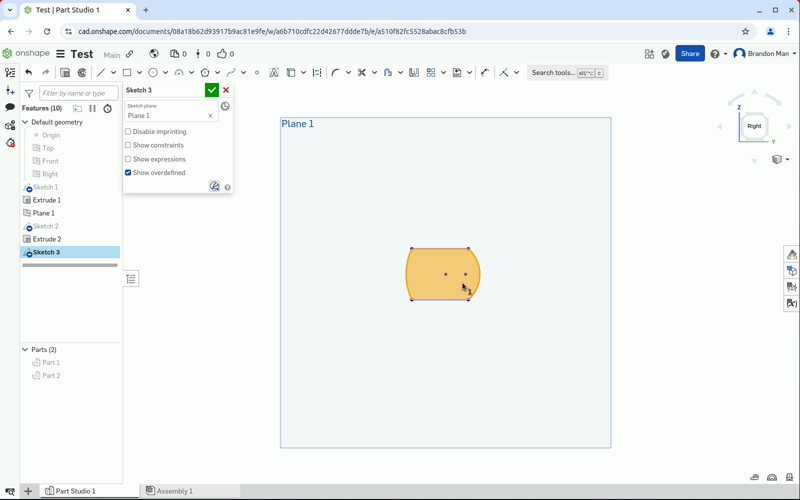
scroll(-6)
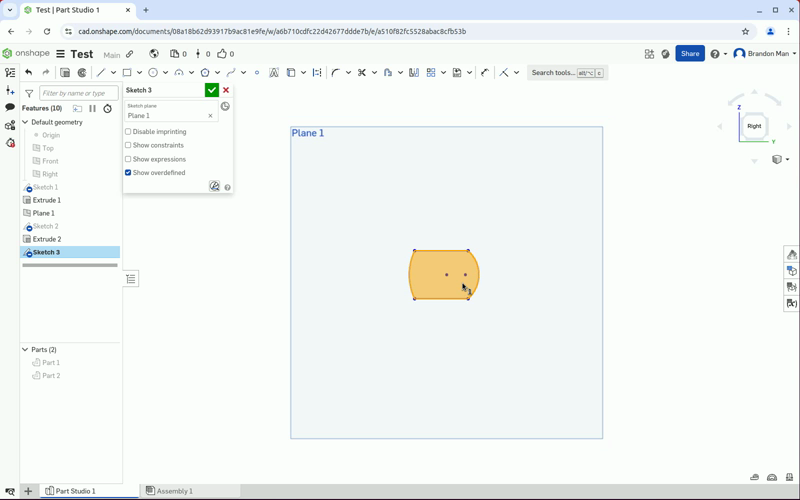
scroll(-6)
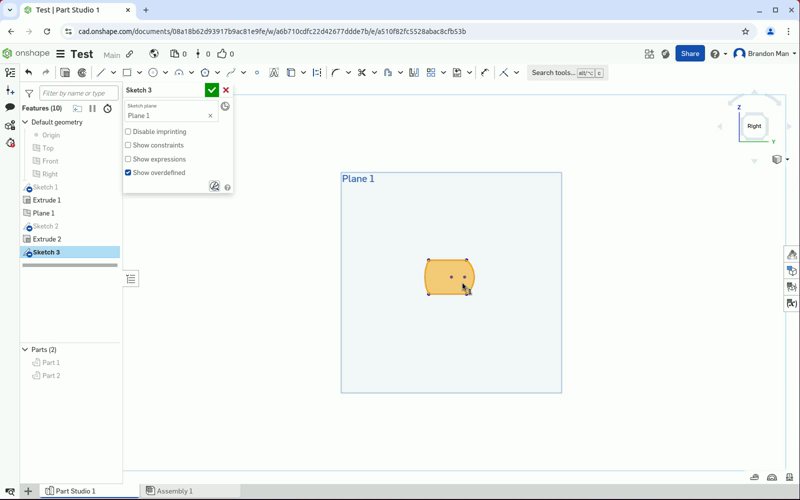
scroll(-6)
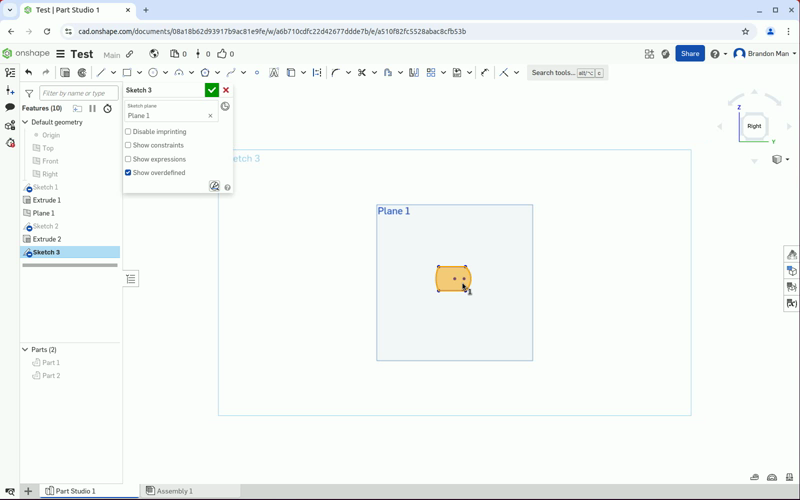
scroll(-6)
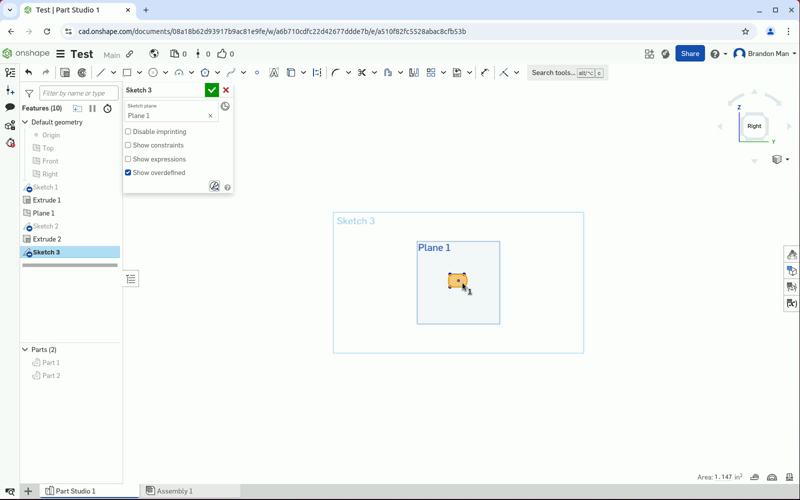
scroll(-6)
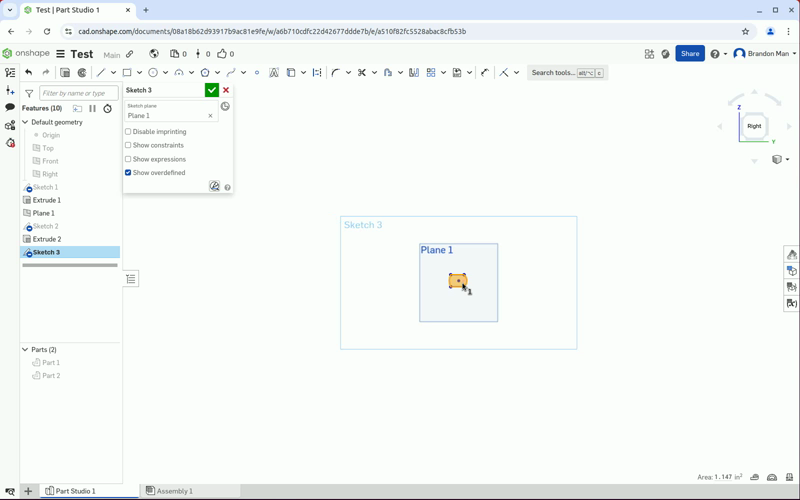
scroll(-6)
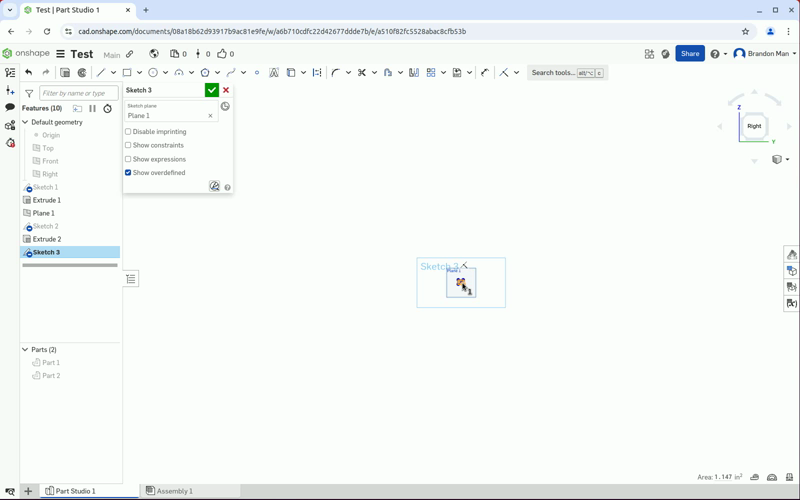
mouse_move(73, 352)
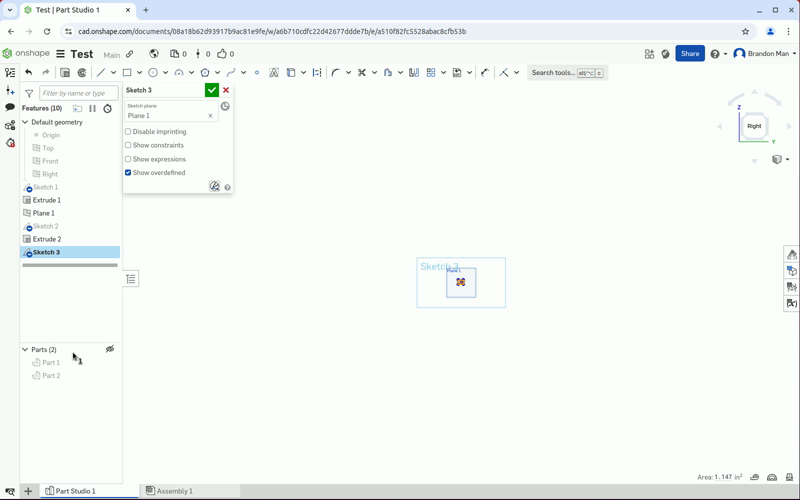
key(shift+y)
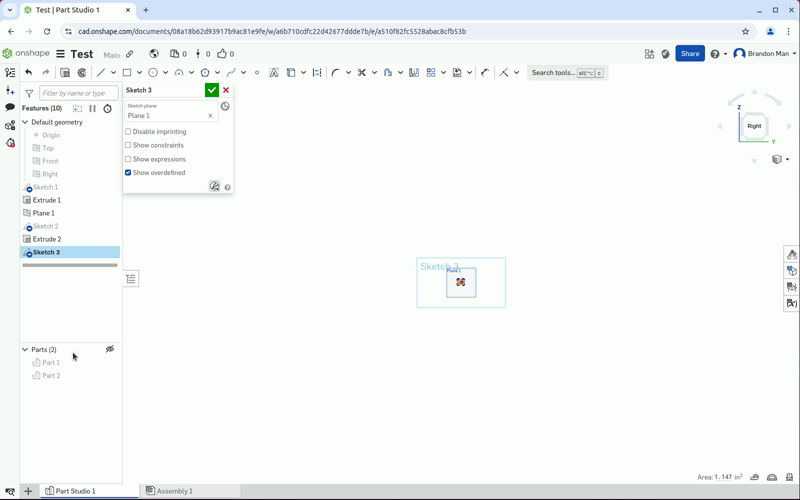
key(shift+e)
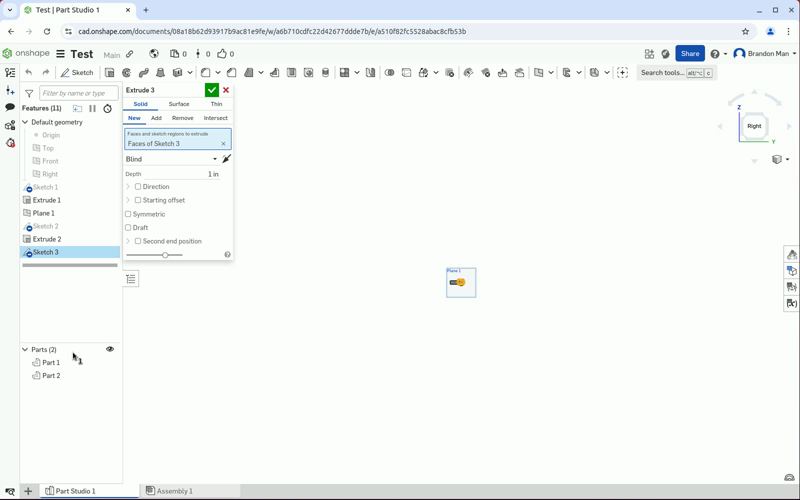
mouse_move(143, 106)
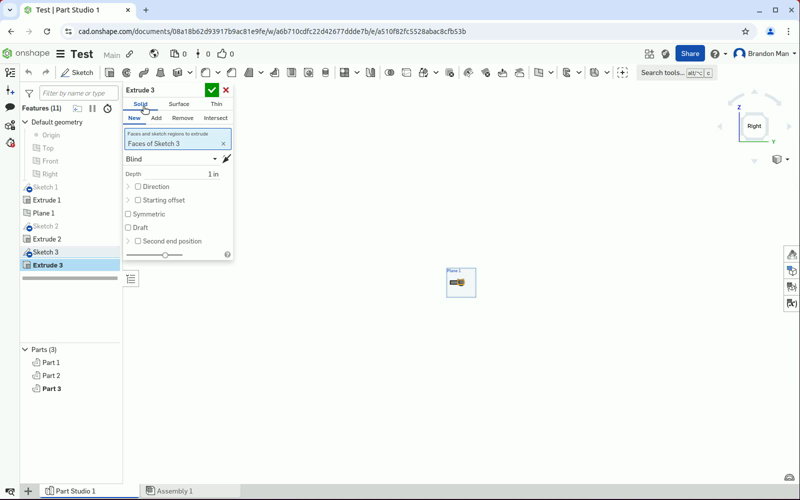
click(143, 106)
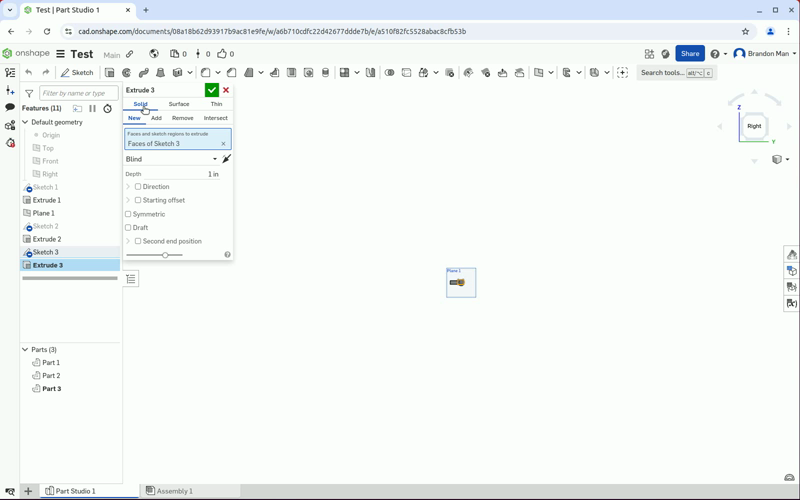
mouse_move(137, 120)
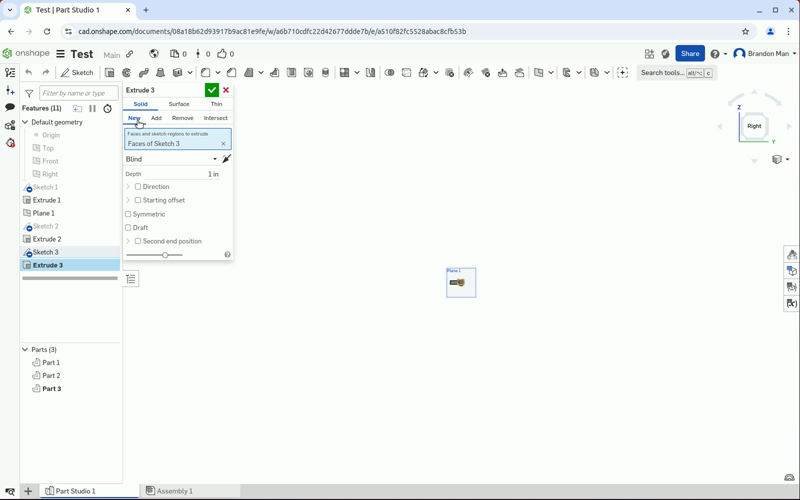
click(137, 120)
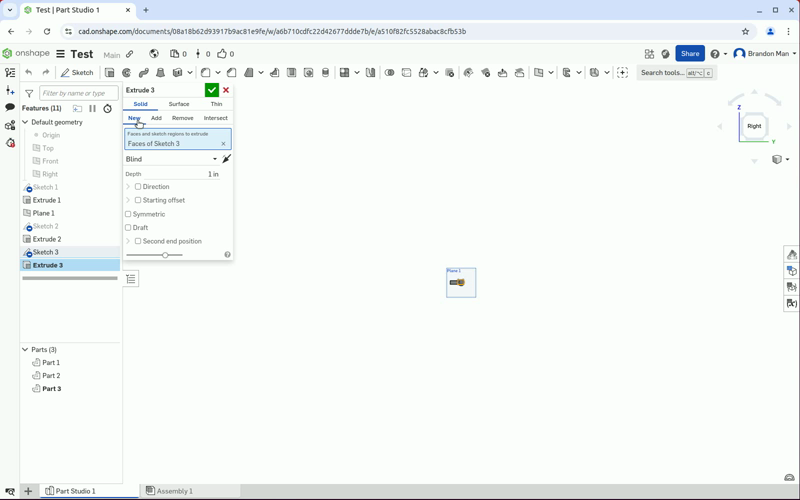
key(tab, 4)
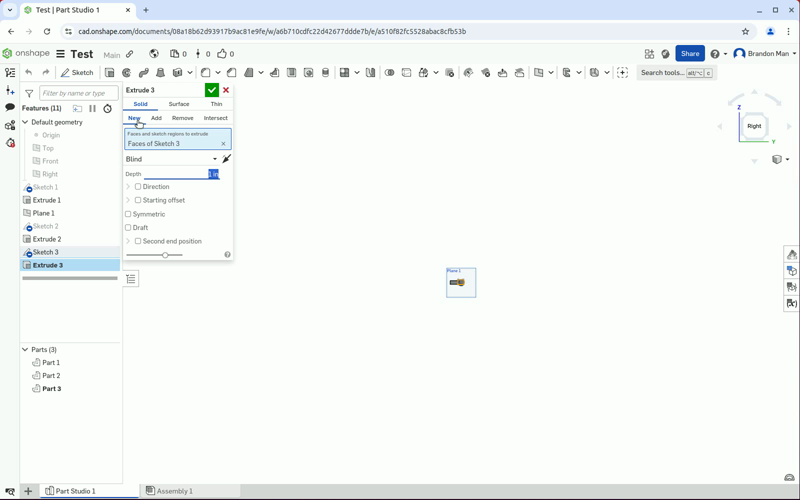
text(4.333)
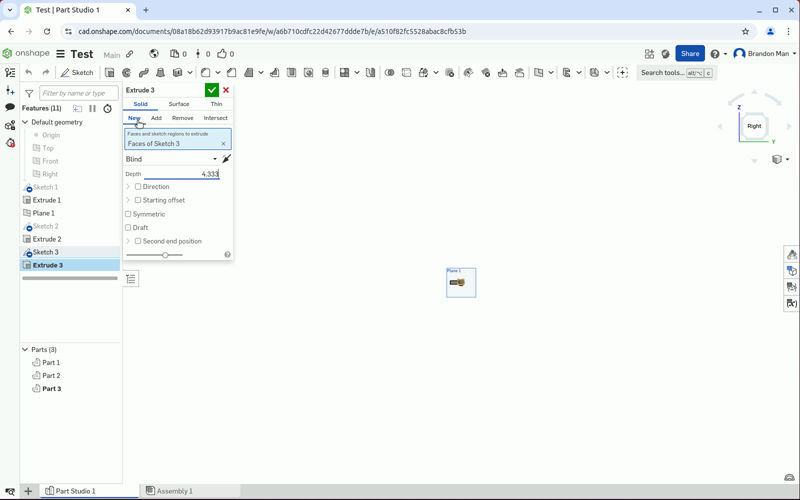
key(enter)
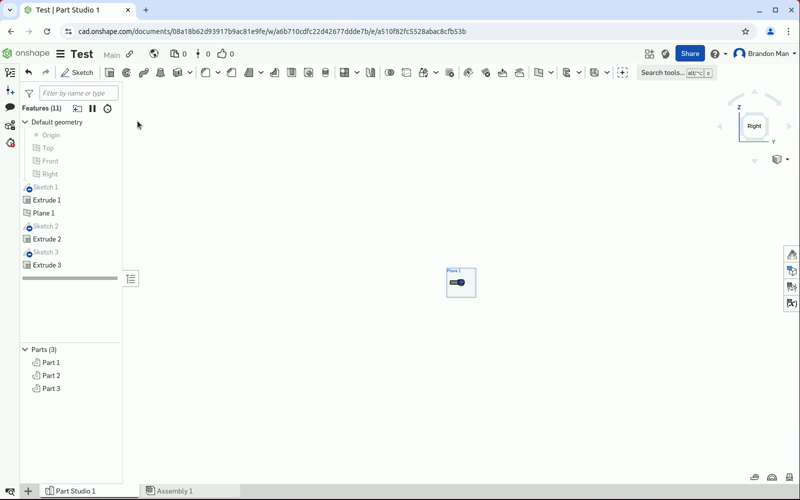
key(shift+h)
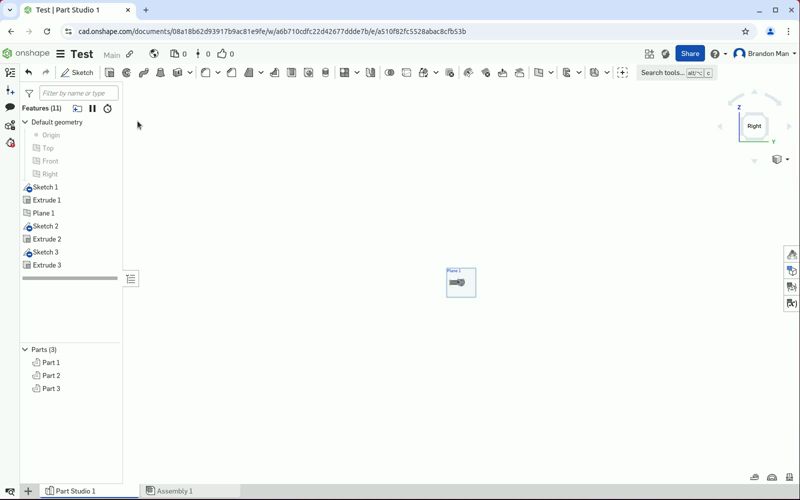
key(shift+h)
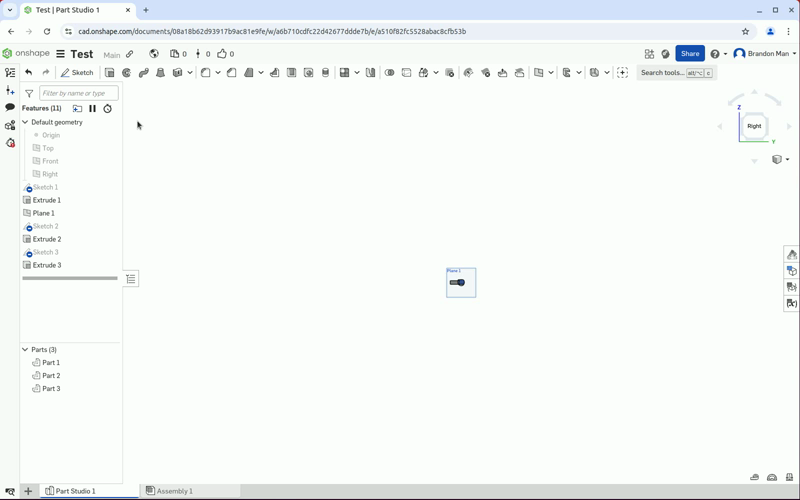
mouse_move(73, 189)
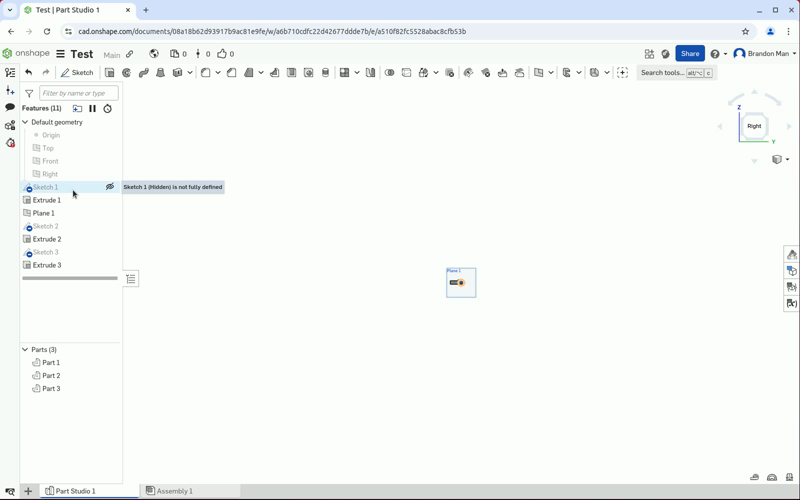
click(73, 189)
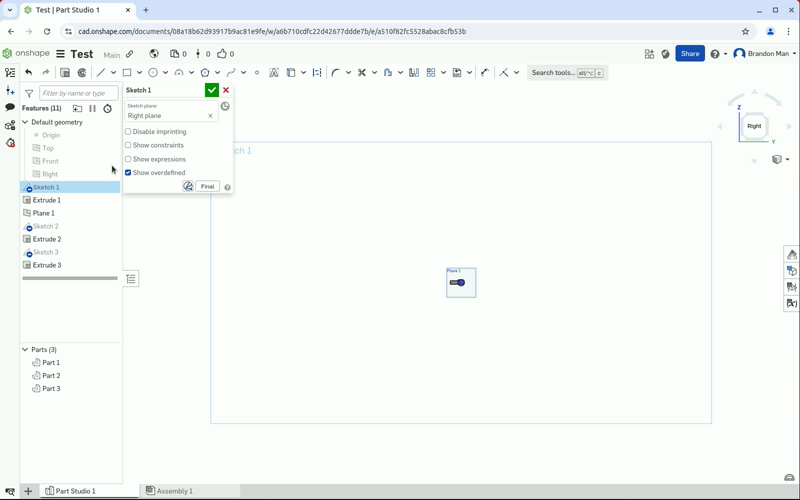
mouse_move(229, 92)
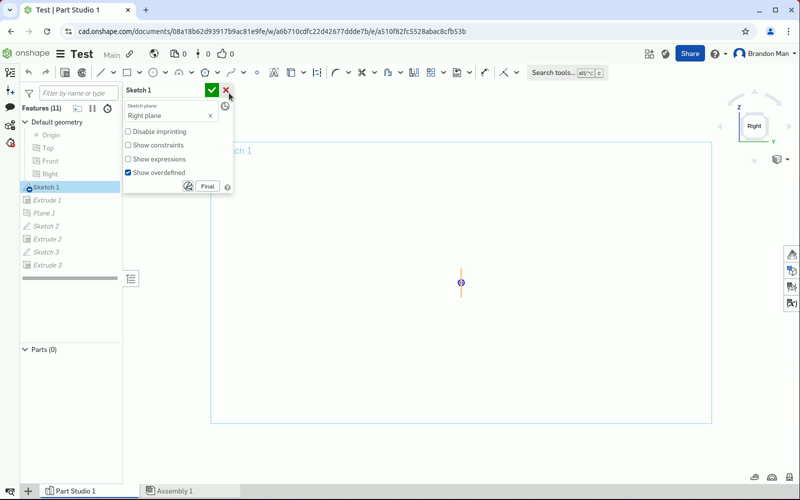
click(229, 92)
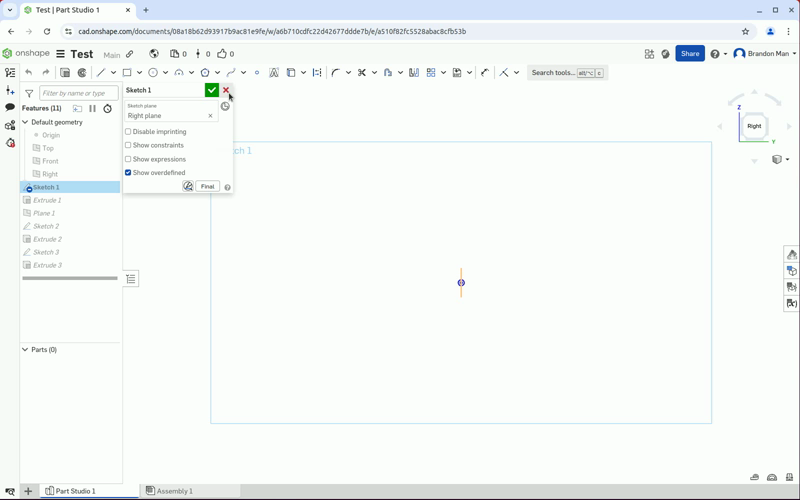
key(shift+s)
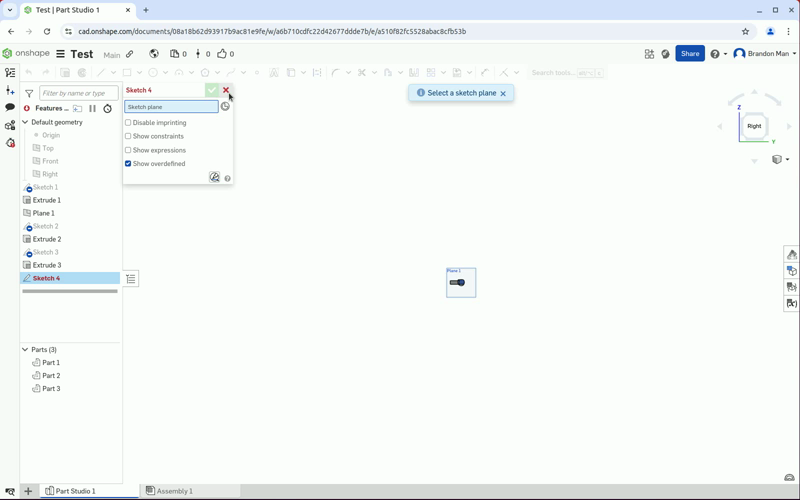
mouse_move(73, 215)
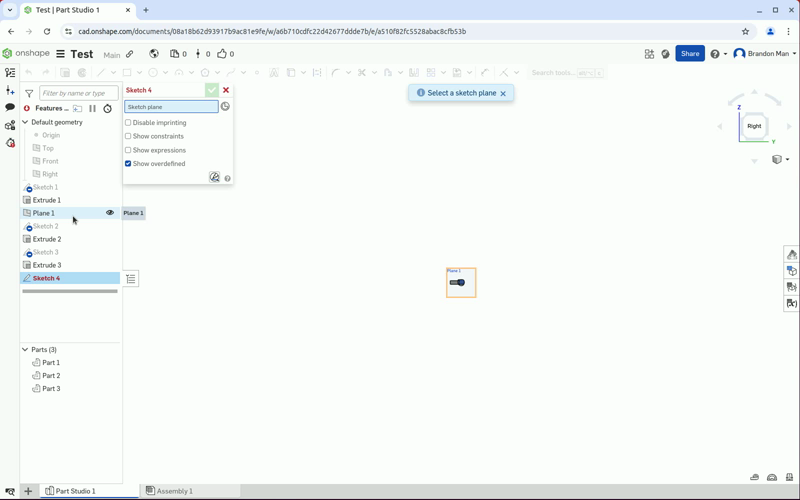
click(73, 215)
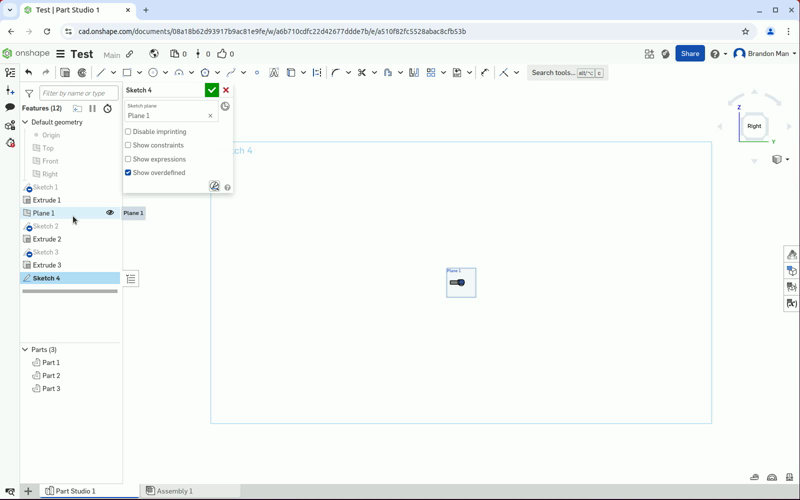
mouse_move(73, 352)
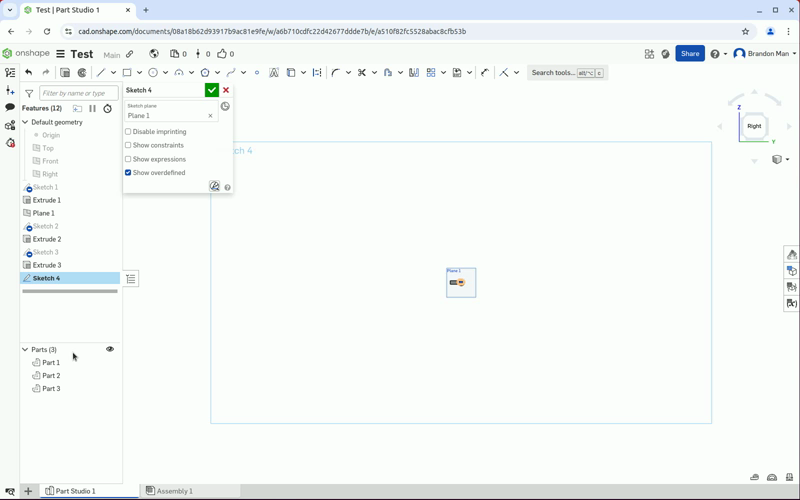
key(y)
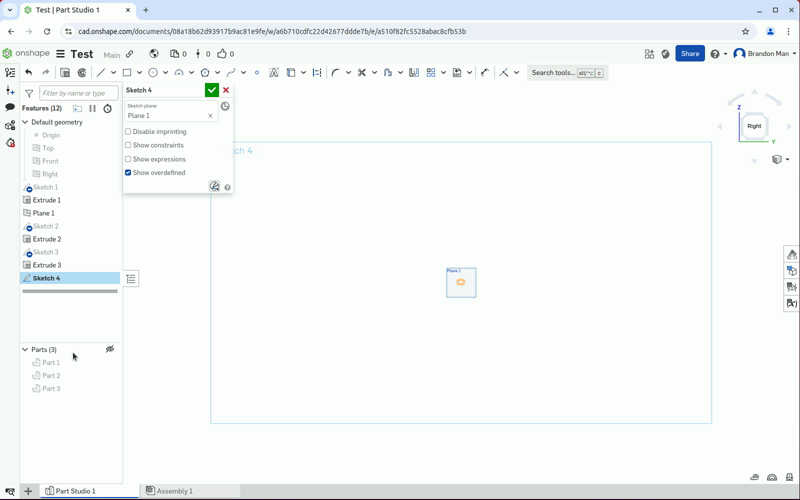
key(l)
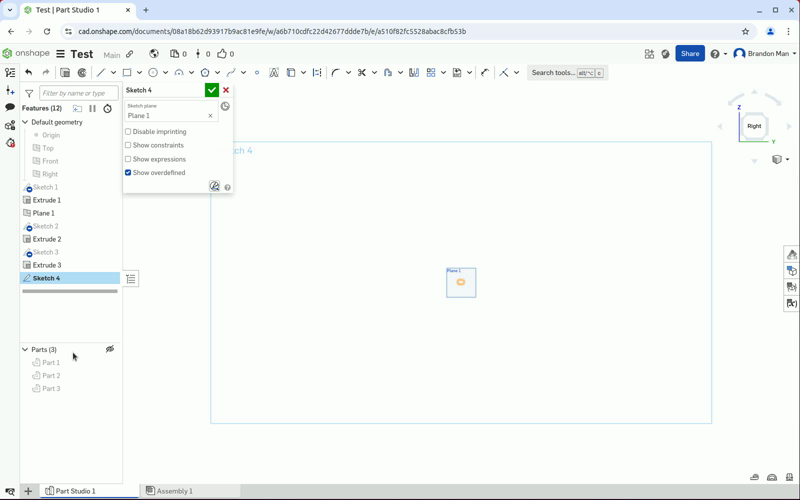
key_down(shift)
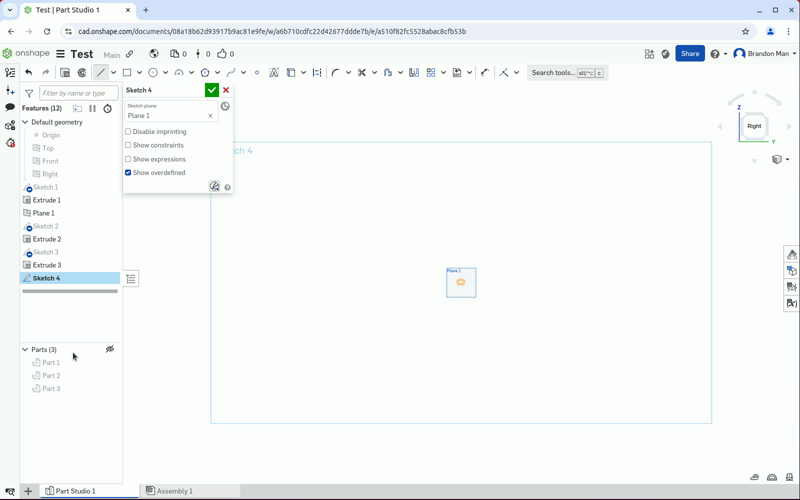
mouse_move(463, 285)
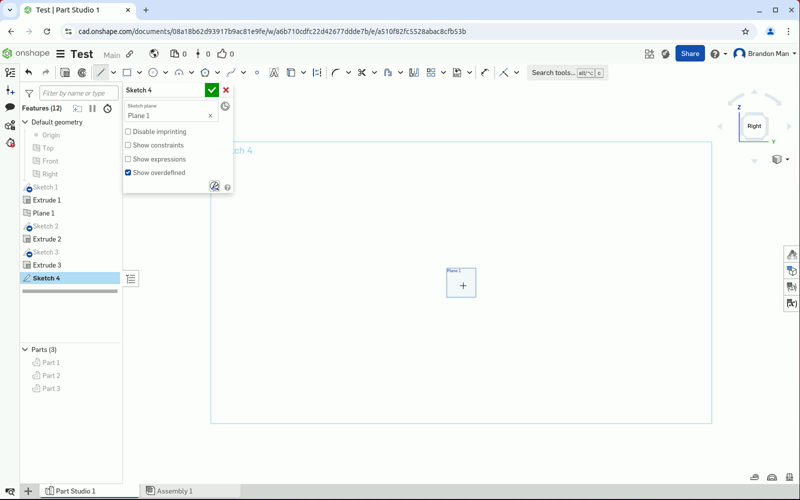
click(463, 285)
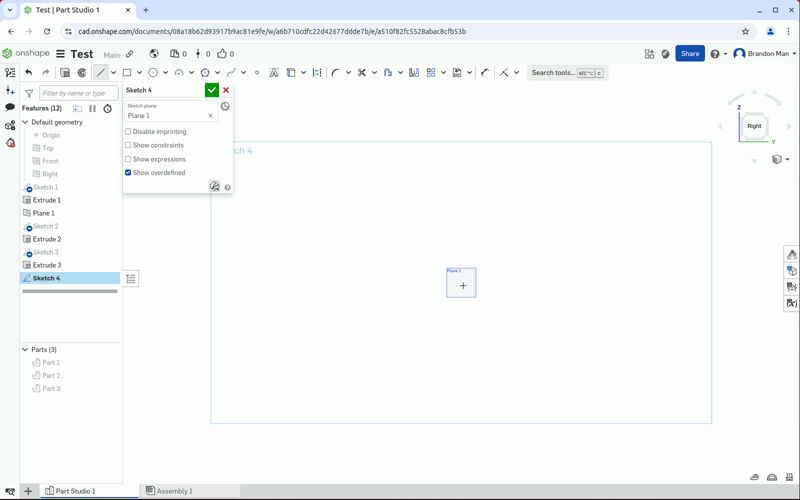
key_up(shift)
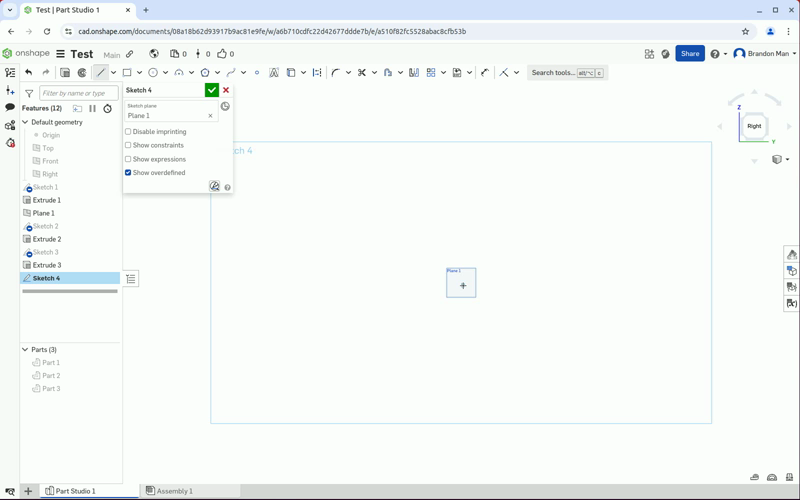
key_down(shift)
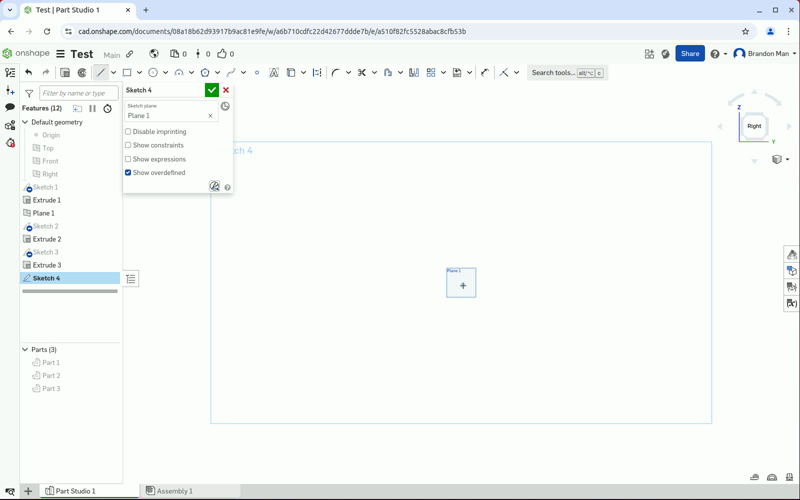
mouse_move(493, 285)
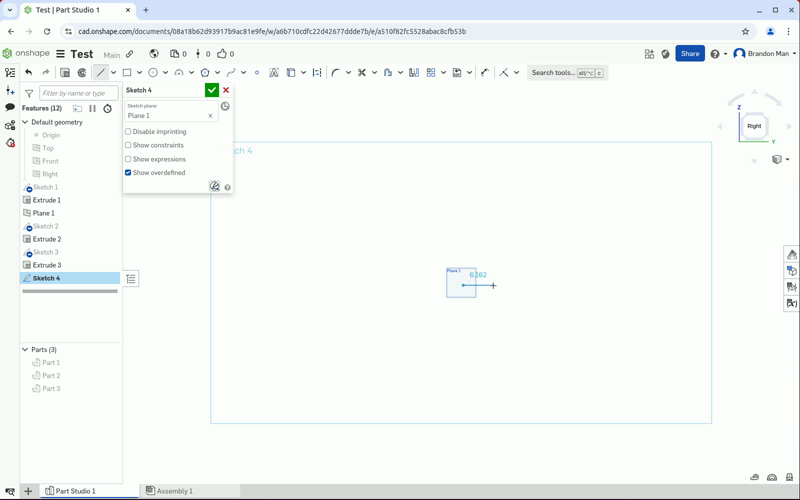
mouse_move(472, 285)
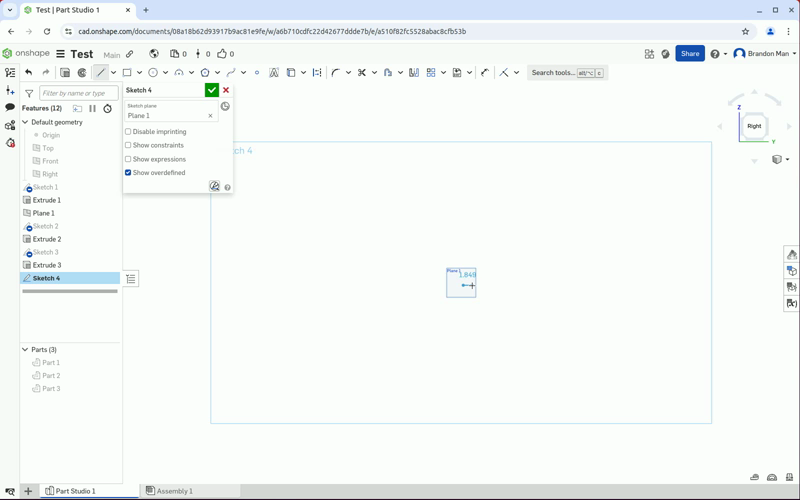
click(472, 285)
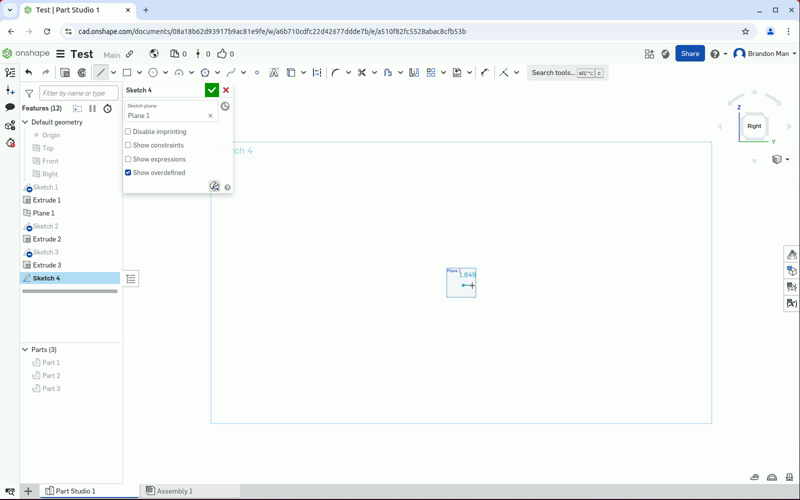
key_up(shift)
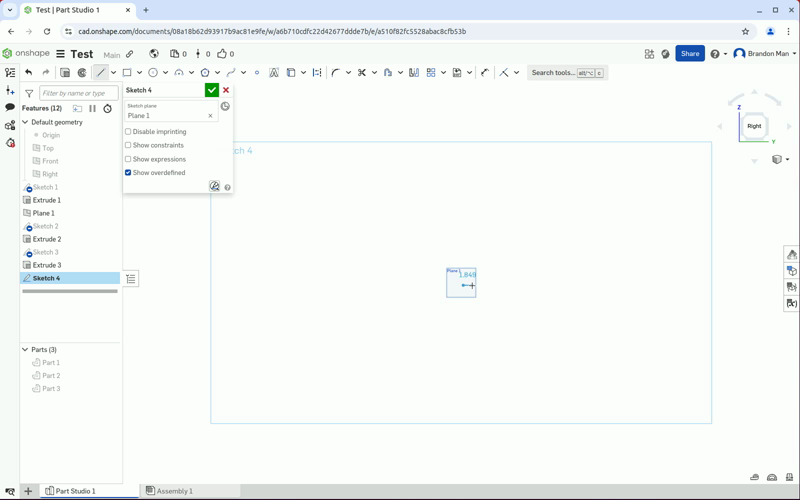
key_down(shift)
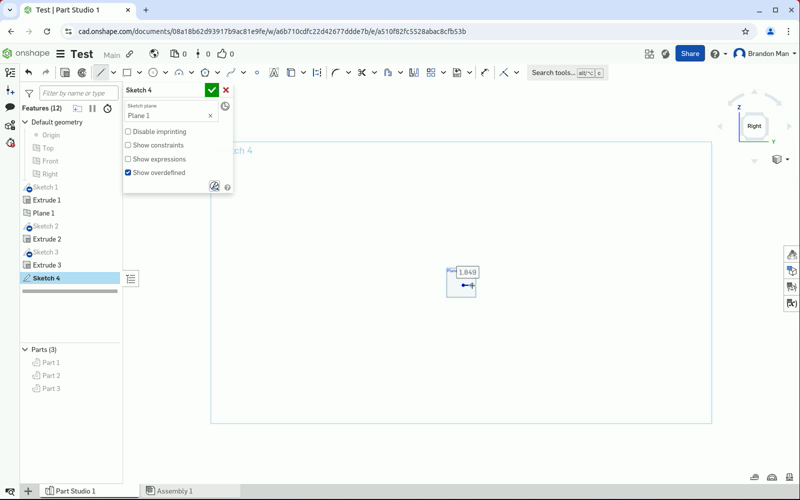
mouse_move(502, 285)
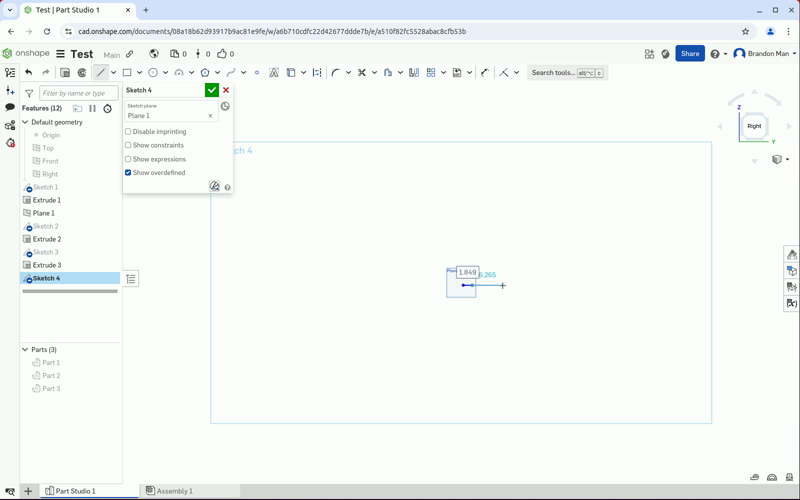
mouse_move(472, 281)
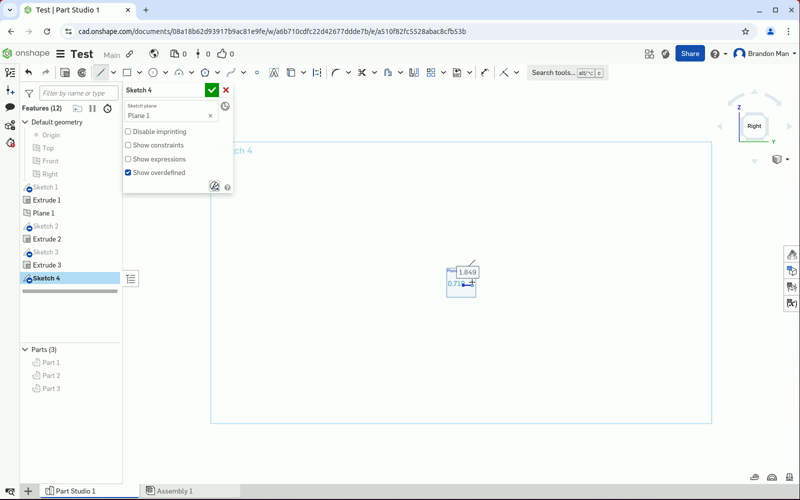
scroll(6)
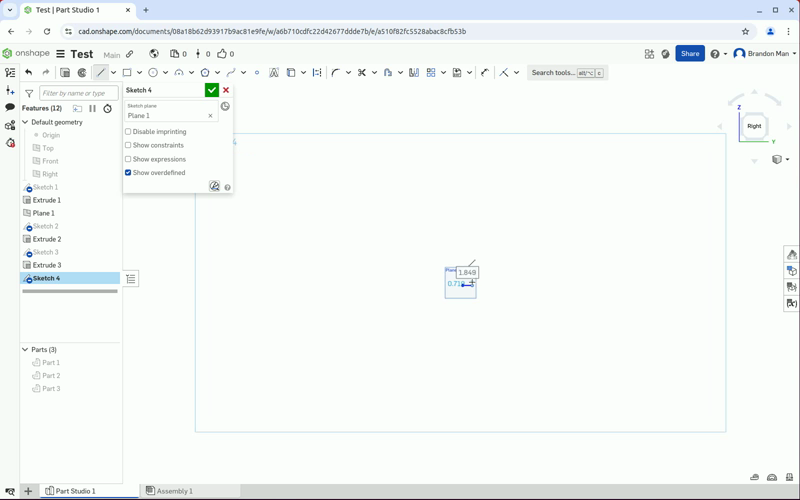
scroll(6)
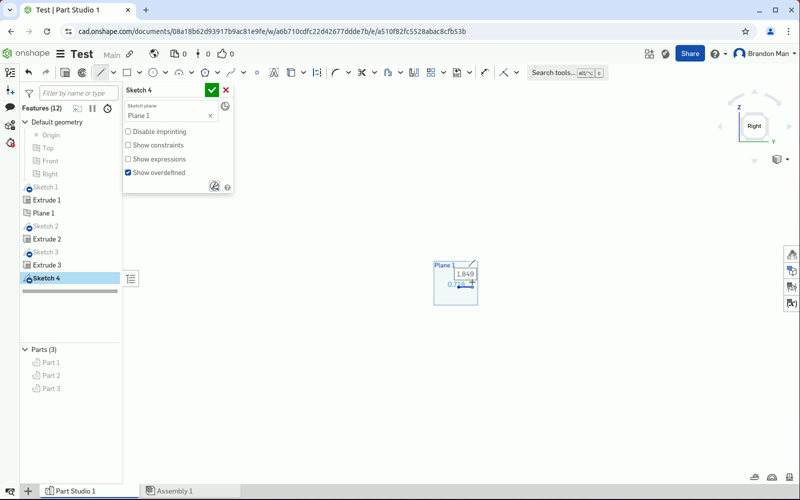
scroll(6)
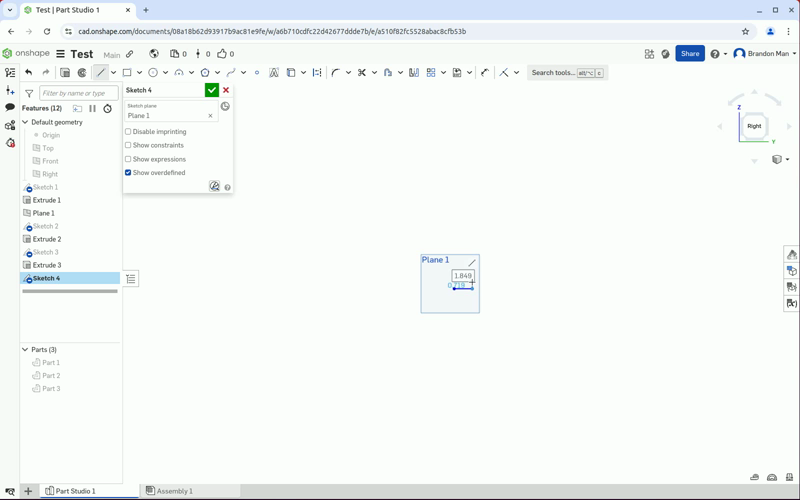
scroll(6)
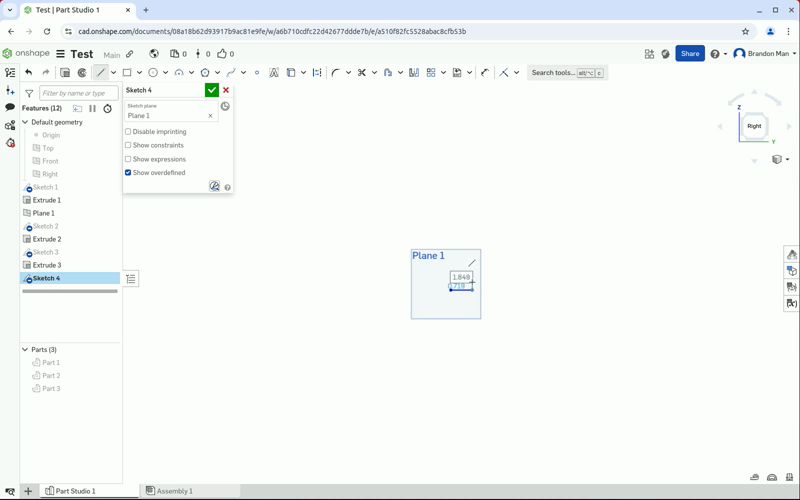
scroll(6)
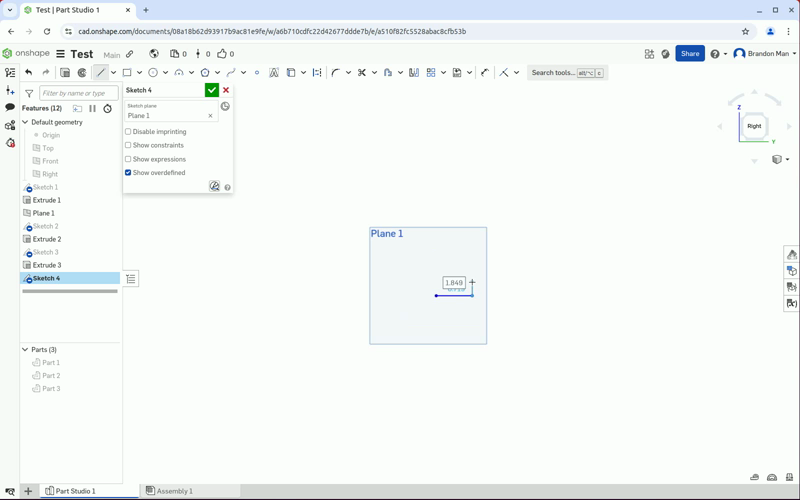
scroll(6)
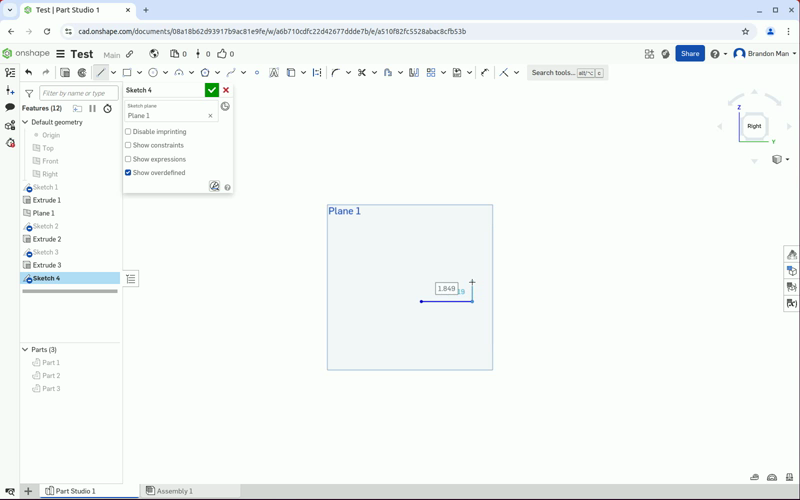
scroll(6)
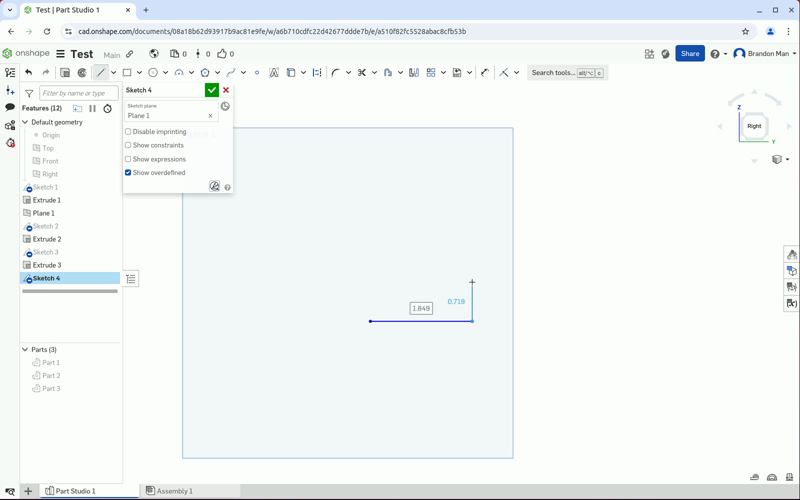
click(472, 281)
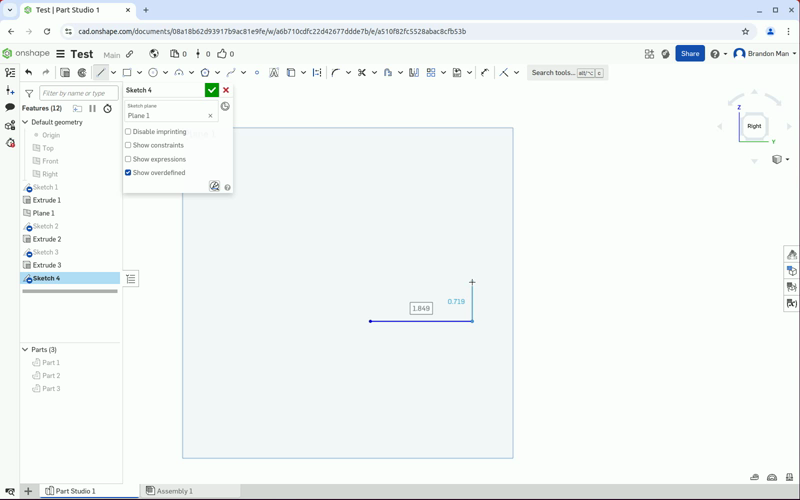
scroll(-6)
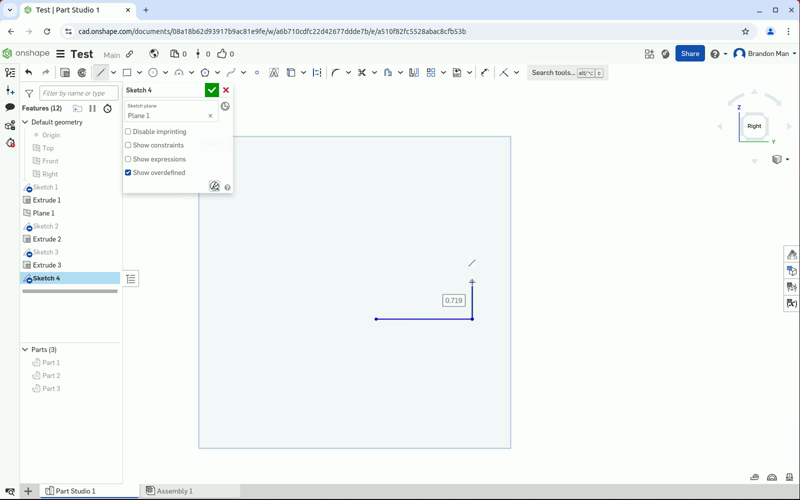
scroll(-6)
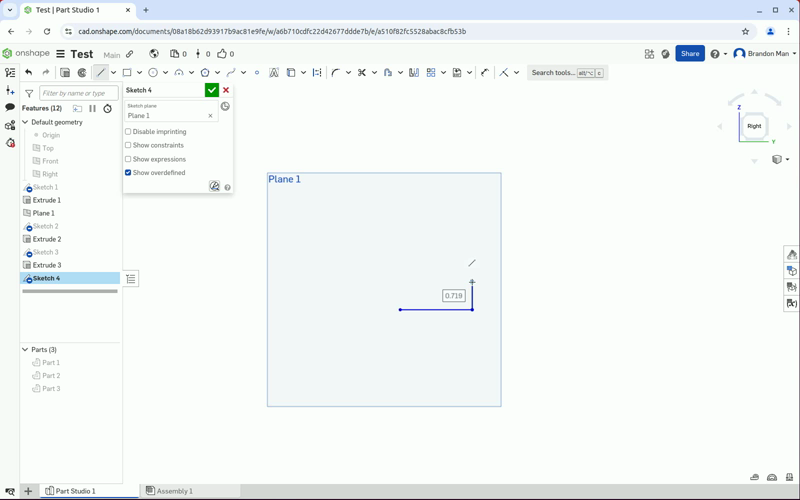
scroll(-6)
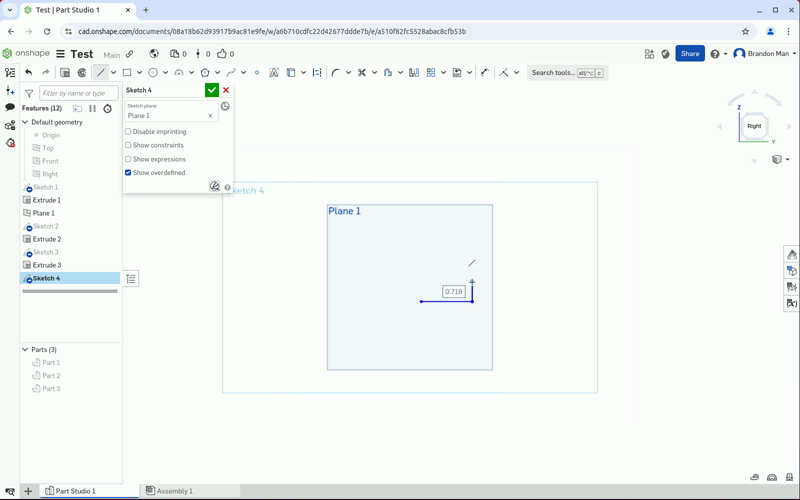
scroll(-6)
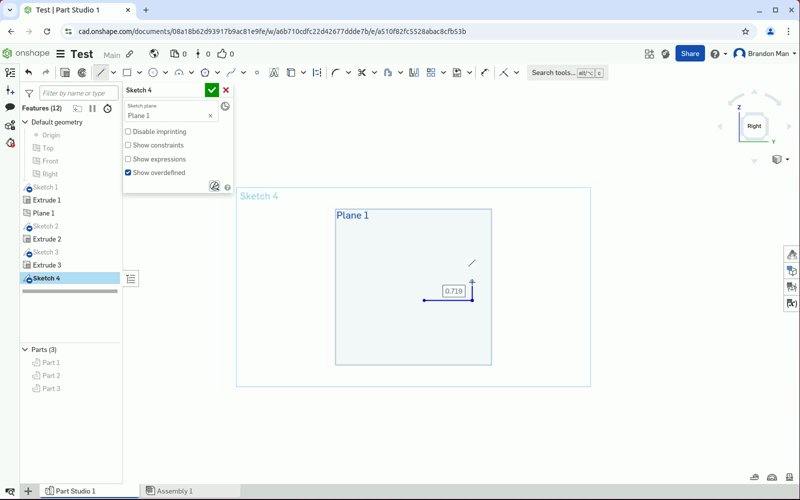
scroll(-6)
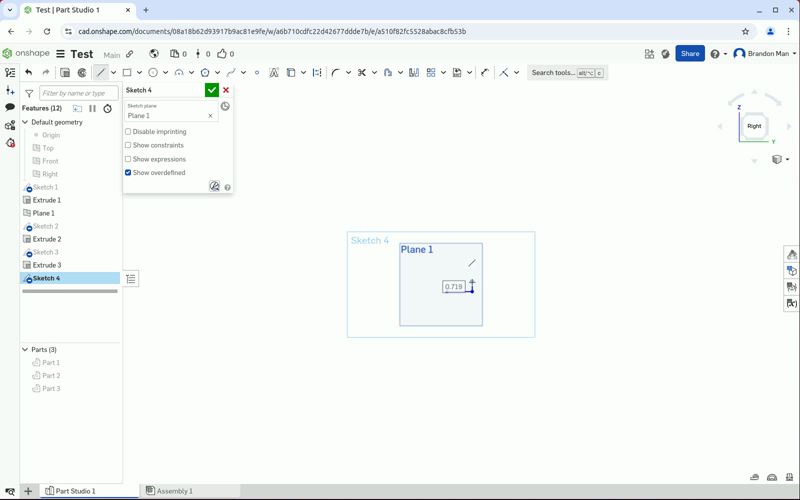
scroll(-6)
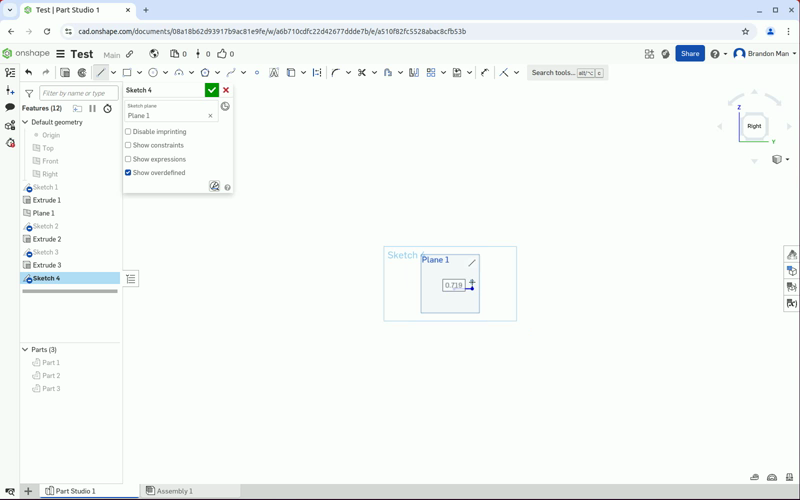
scroll(-6)
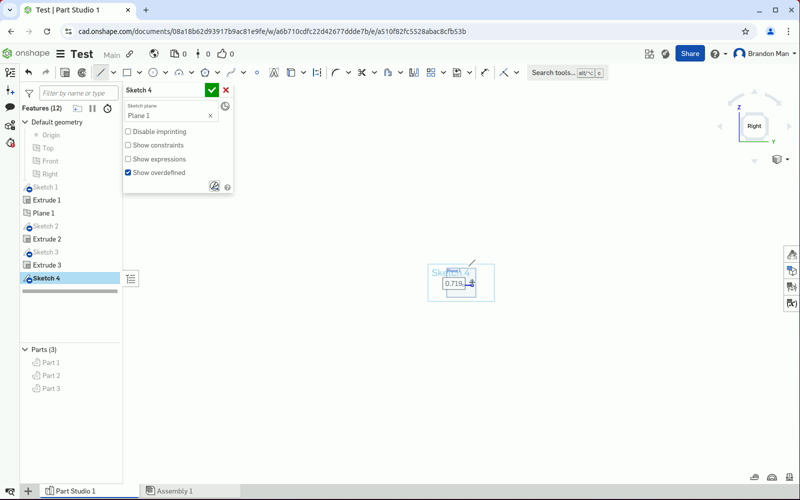
key_up(shift)
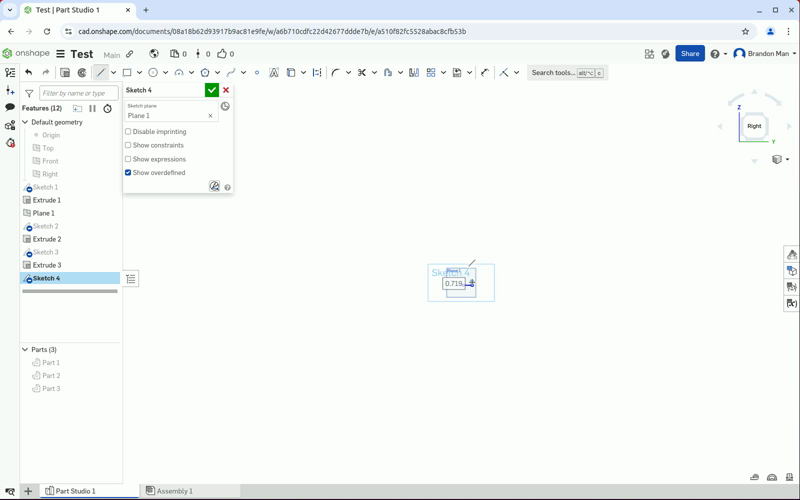
key_down(shift)
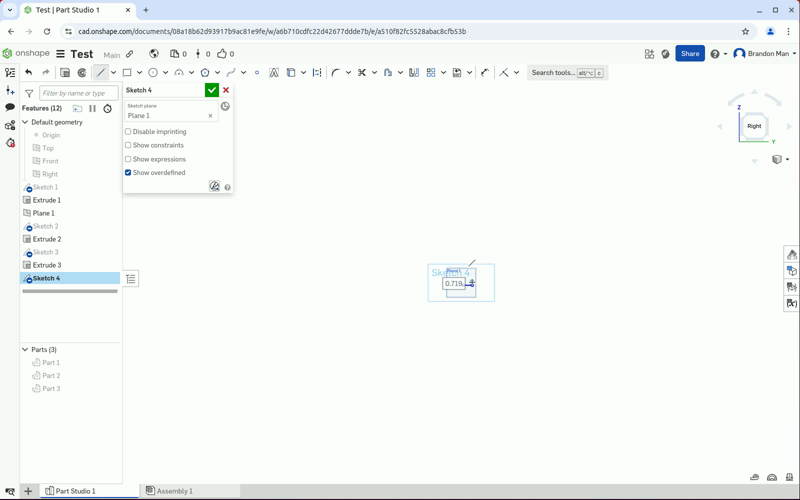
mouse_move(502, 281)
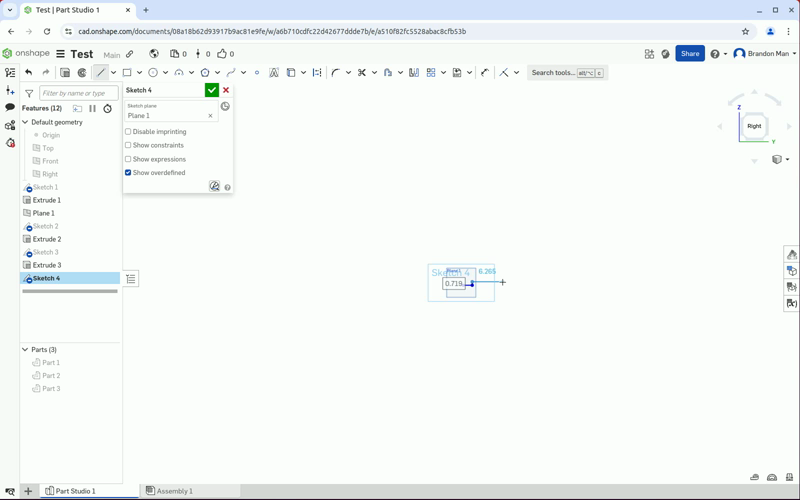
mouse_move(463, 281)
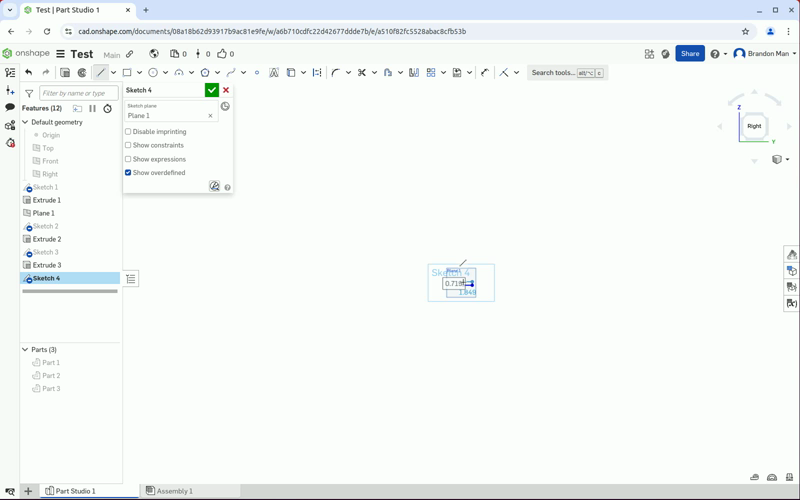
scroll(6)
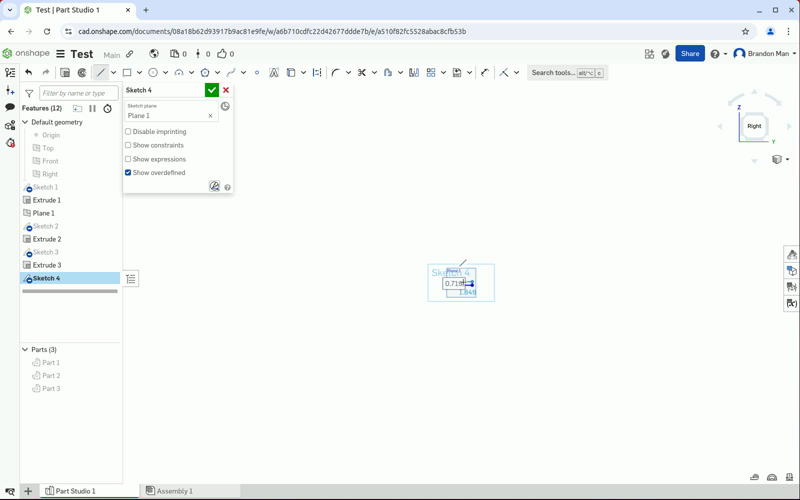
scroll(6)
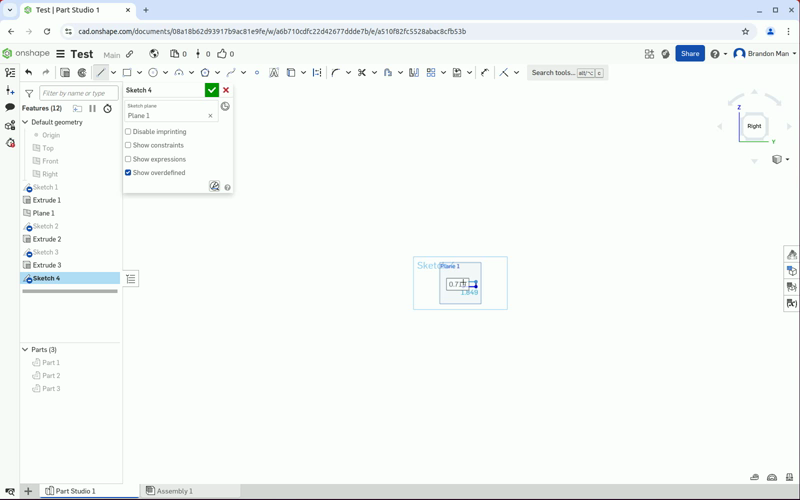
scroll(6)
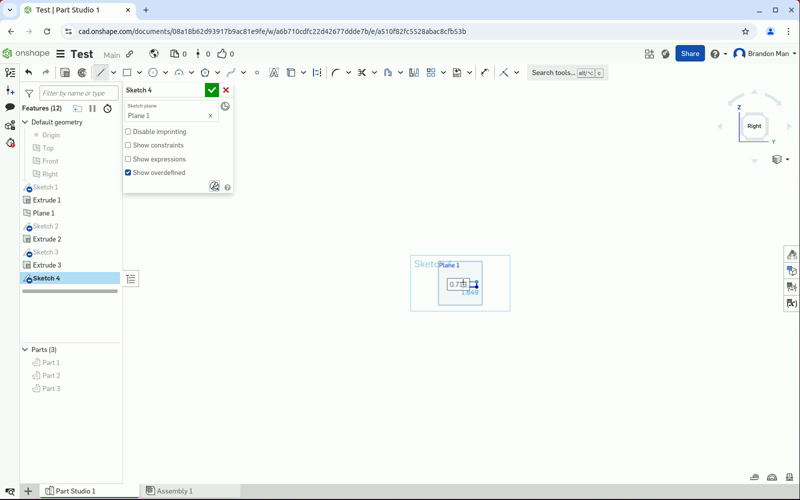
scroll(6)
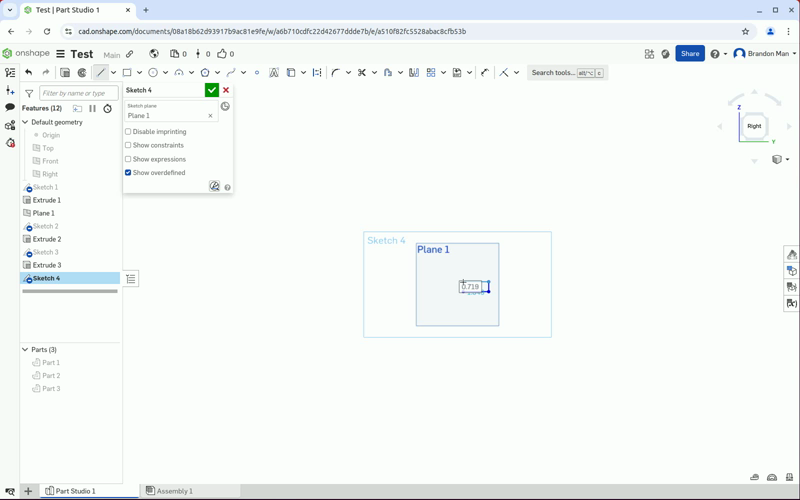
scroll(6)
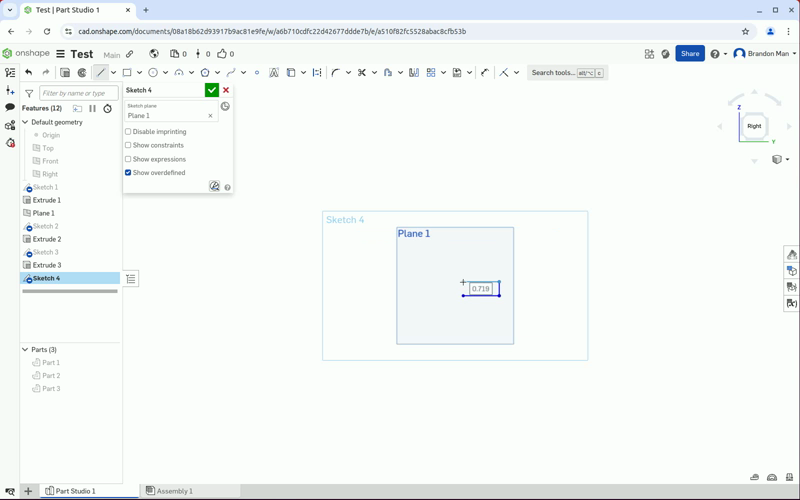
scroll(6)
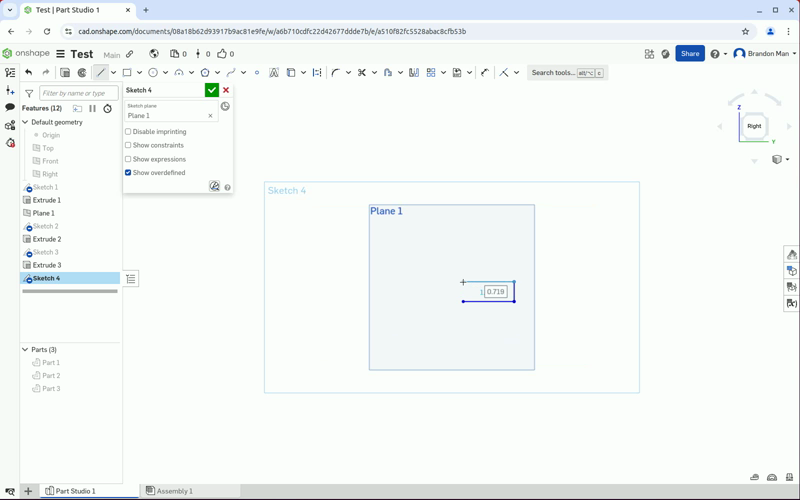
scroll(6)
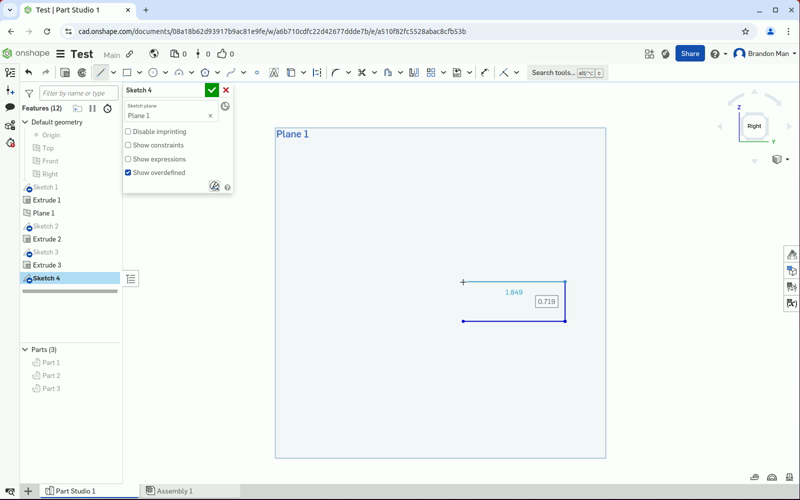
click(463, 281)
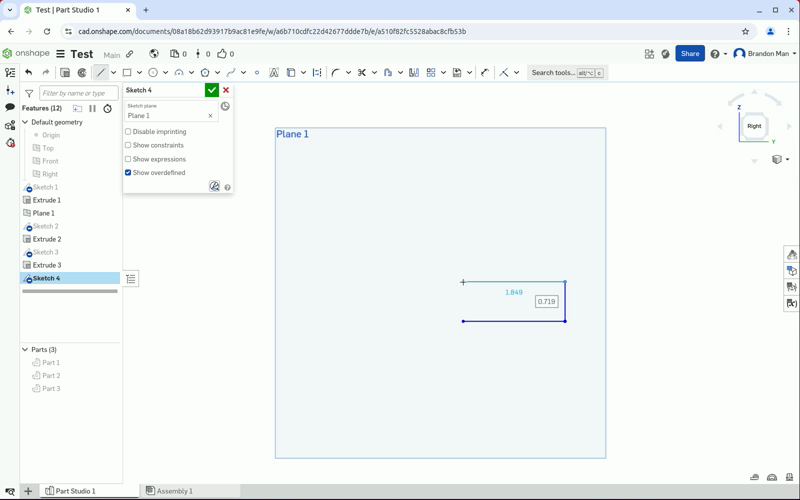
scroll(-6)
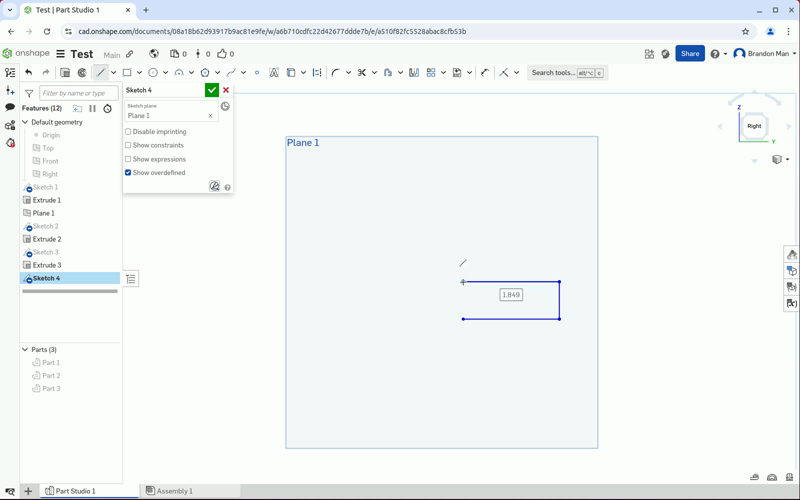
scroll(-6)
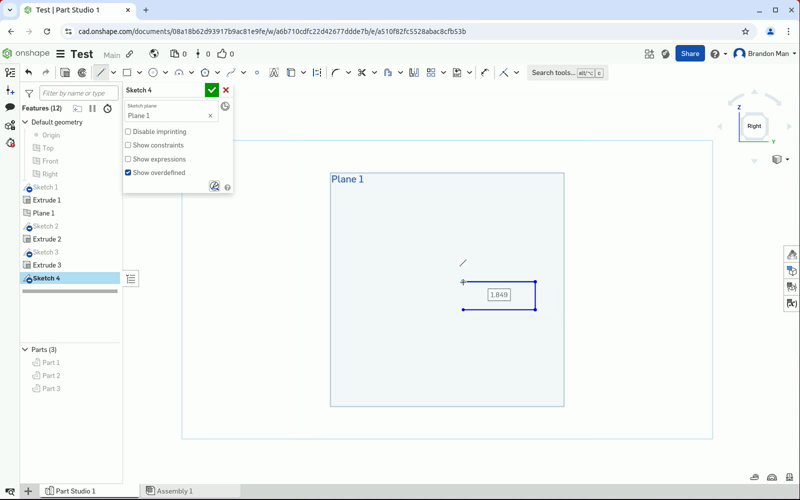
scroll(-6)
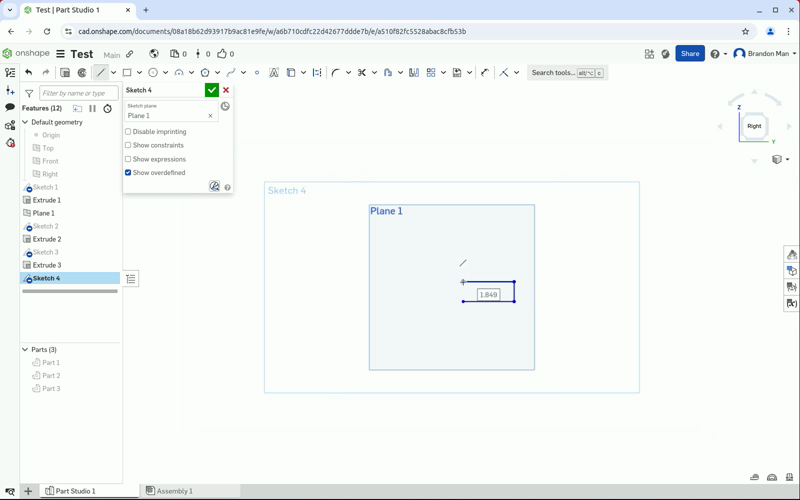
scroll(-6)
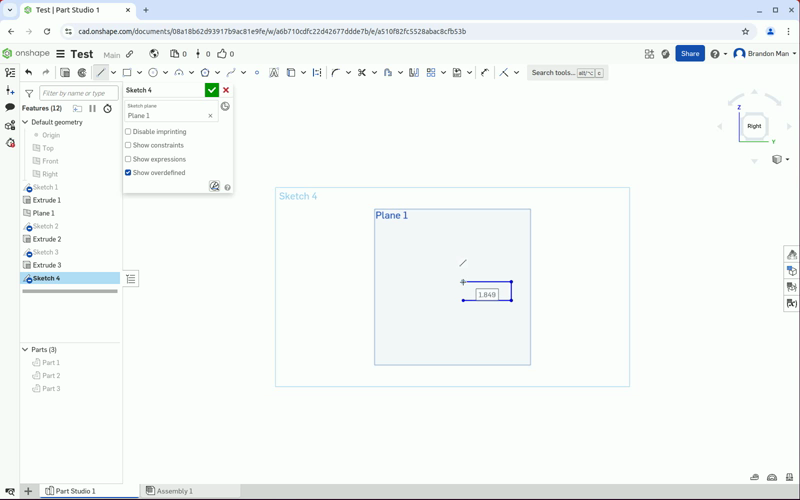
scroll(-6)
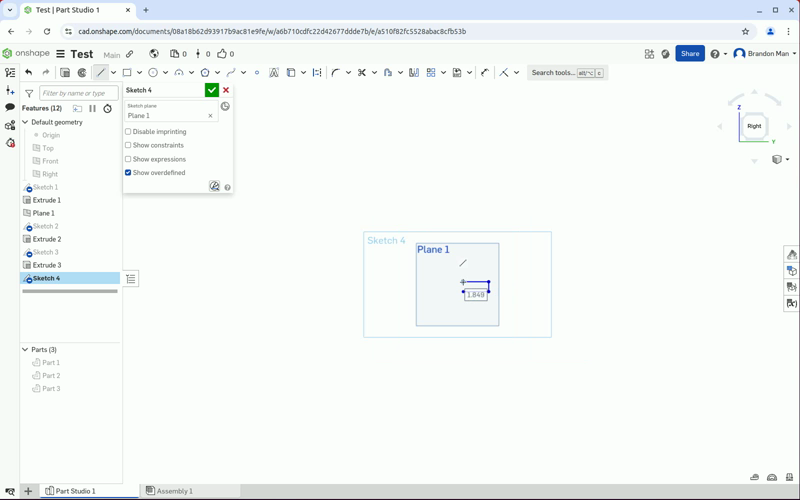
scroll(-6)
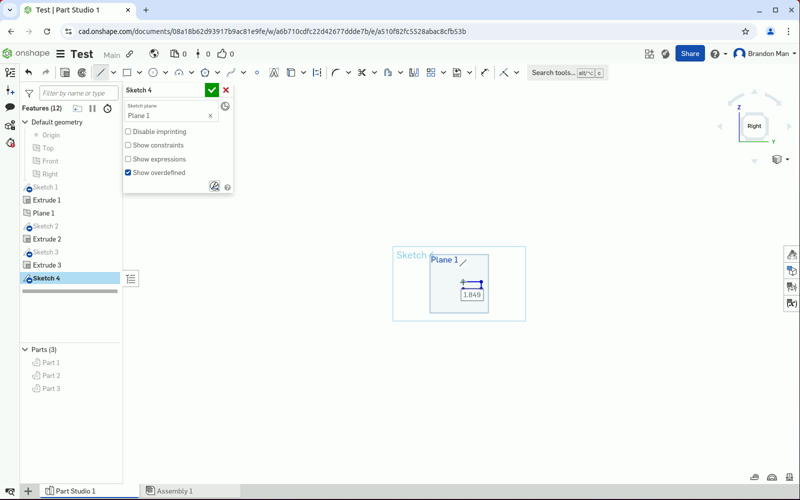
scroll(-6)
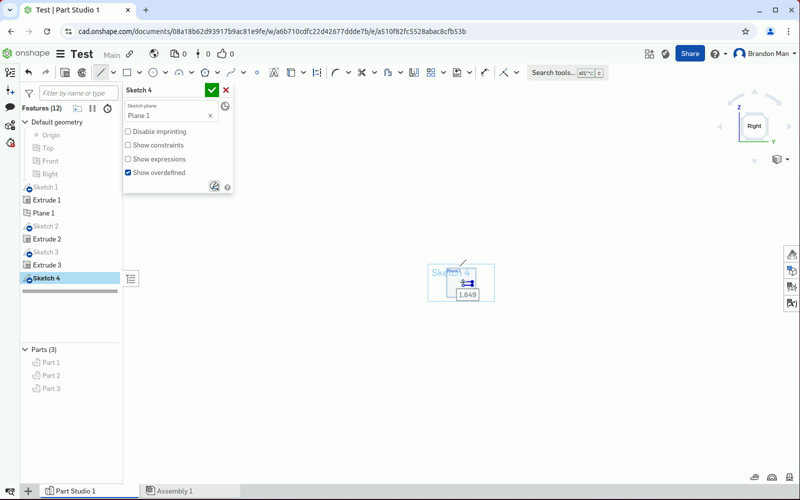
key_up(shift)
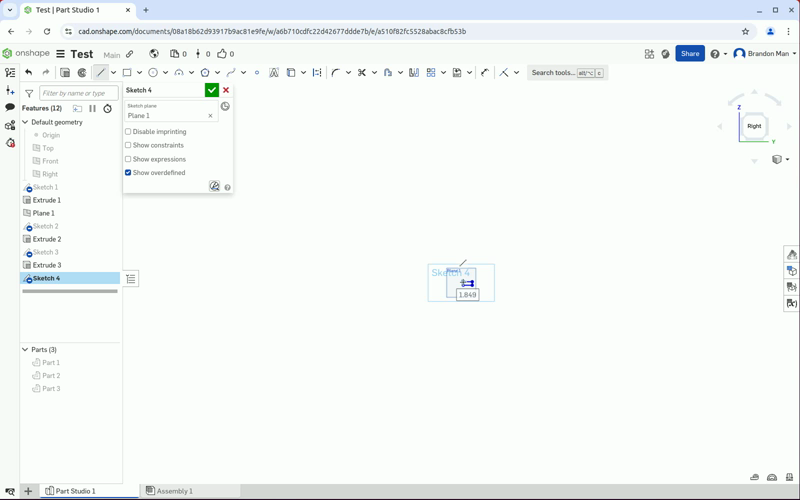
key(esc)
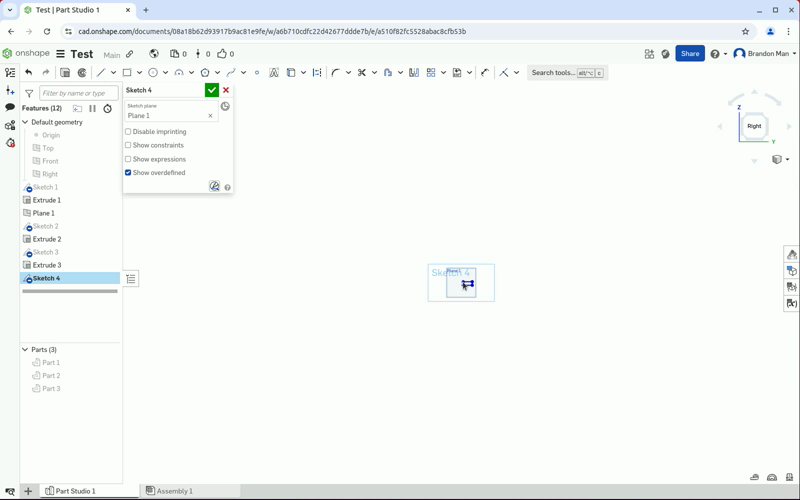
key(a)
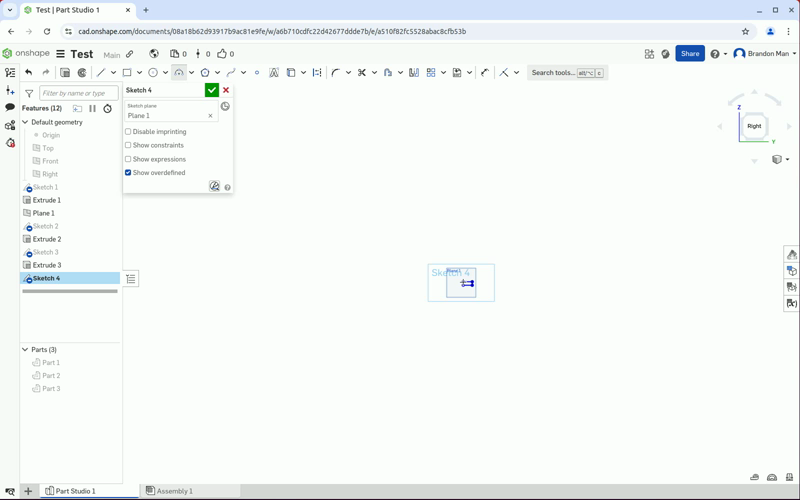
mouse_move(463, 281)
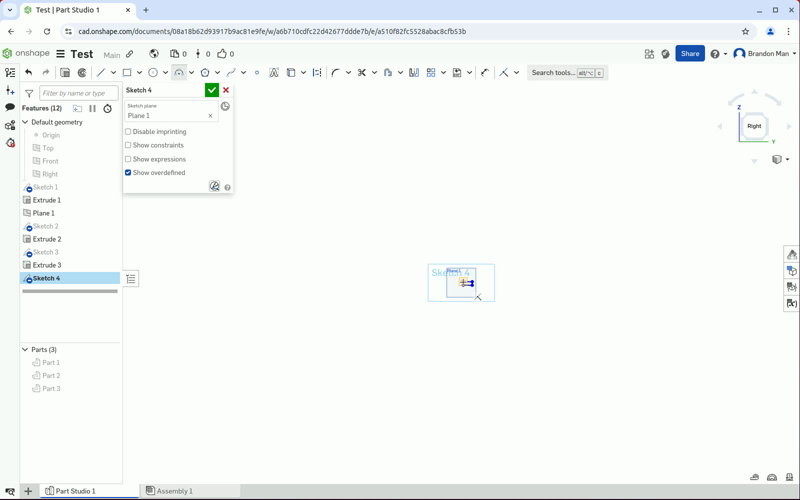
scroll(6)
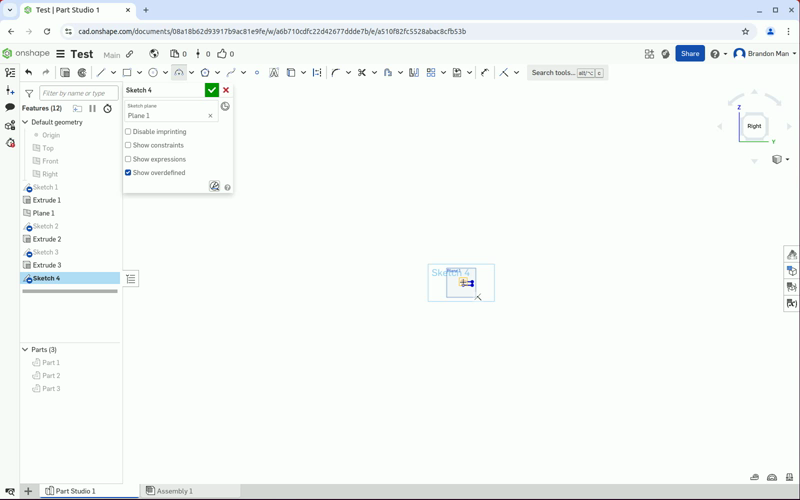
scroll(6)
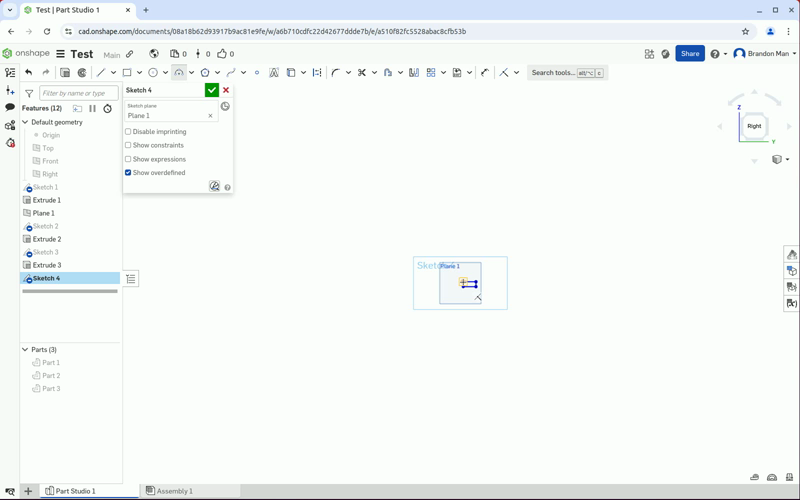
scroll(6)
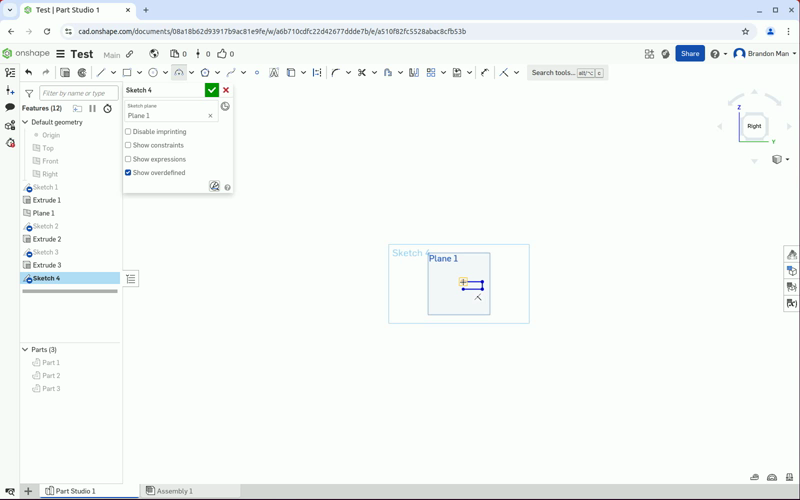
scroll(6)
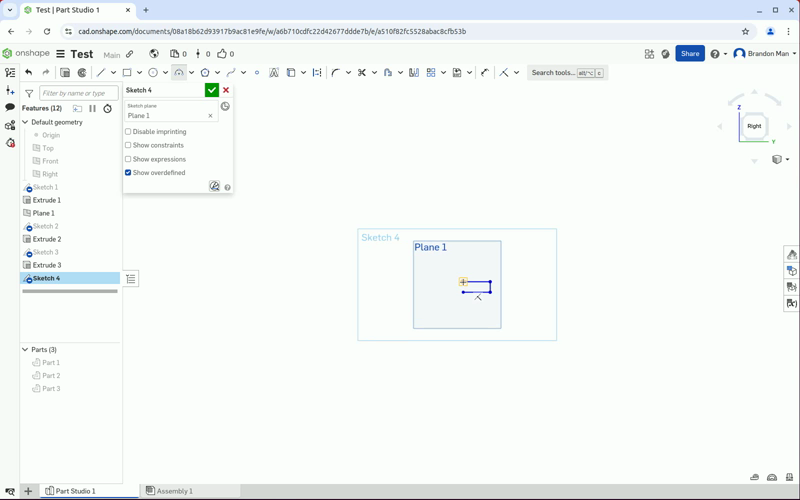
scroll(6)
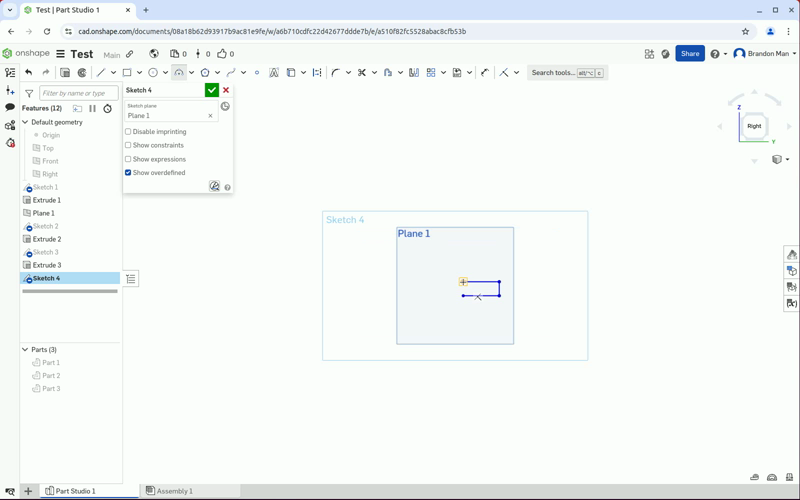
scroll(6)
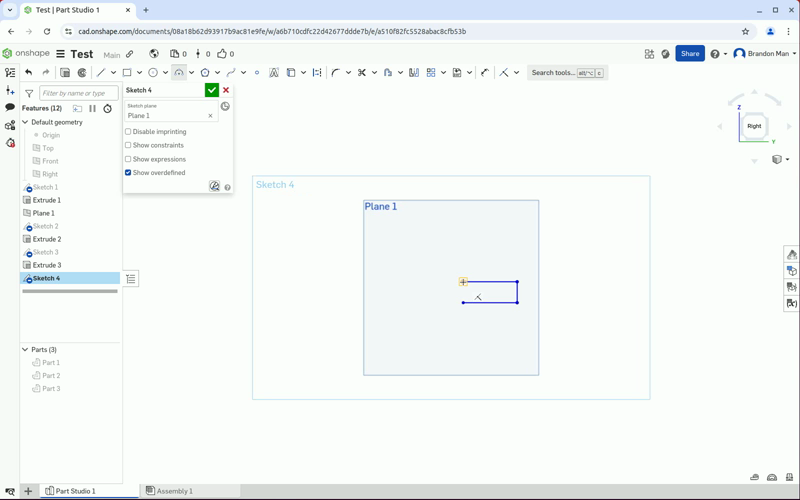
scroll(6)
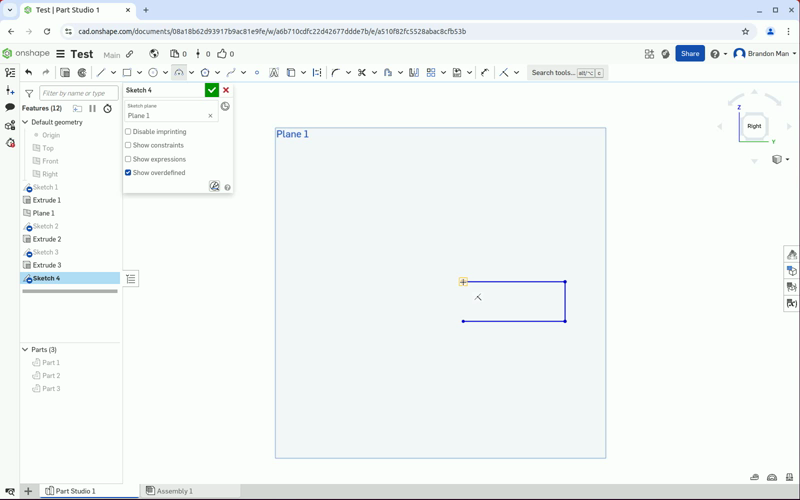
click(463, 281)
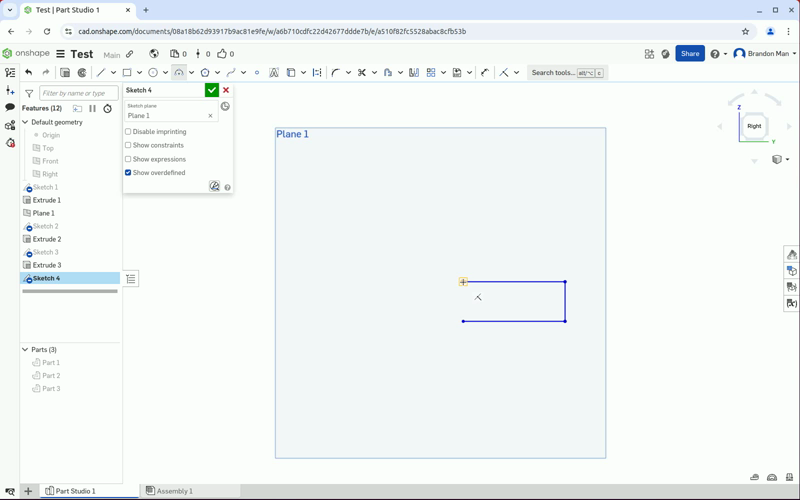
scroll(-6)
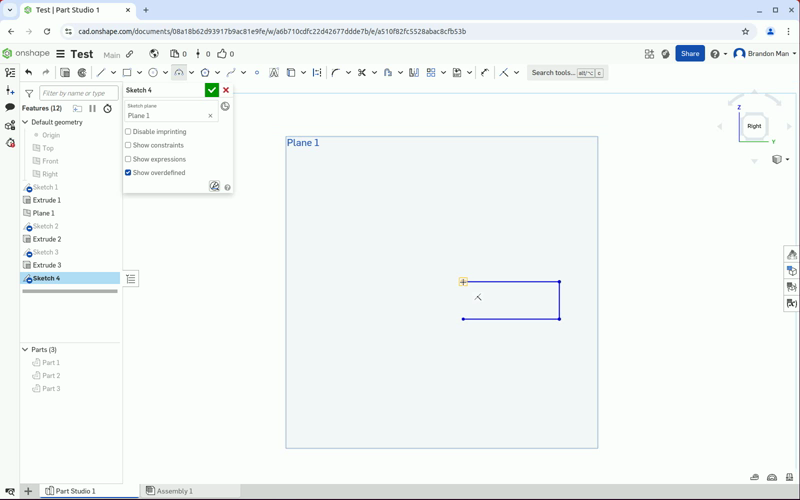
scroll(-6)
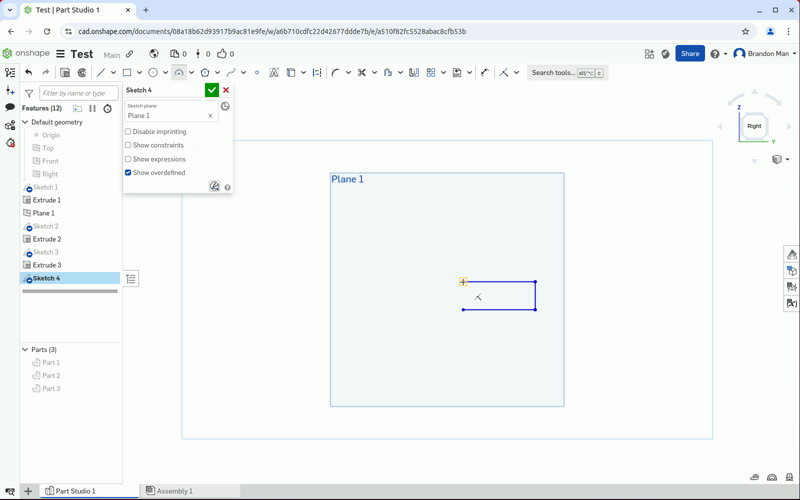
scroll(-6)
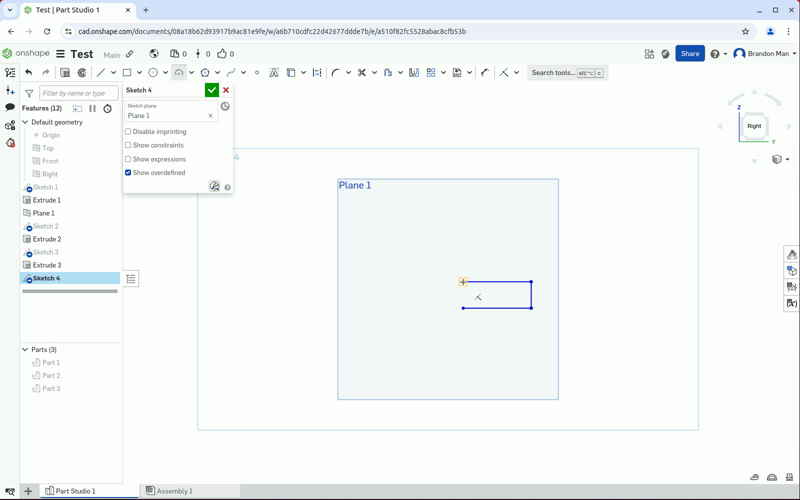
scroll(-6)
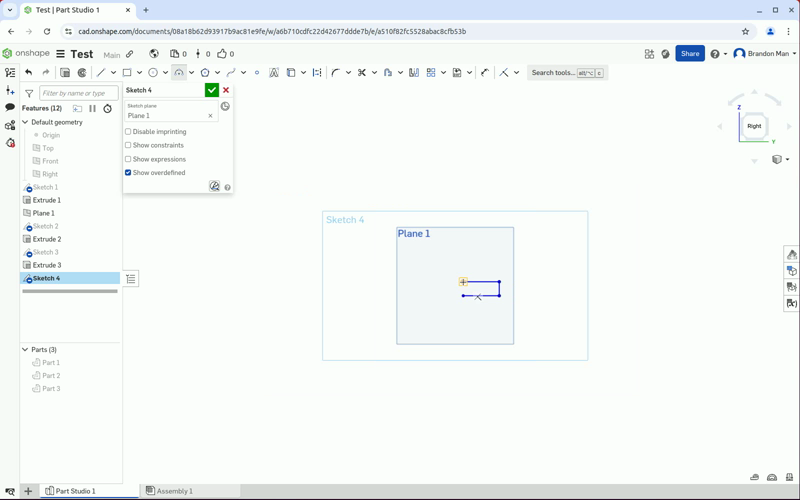
scroll(-6)
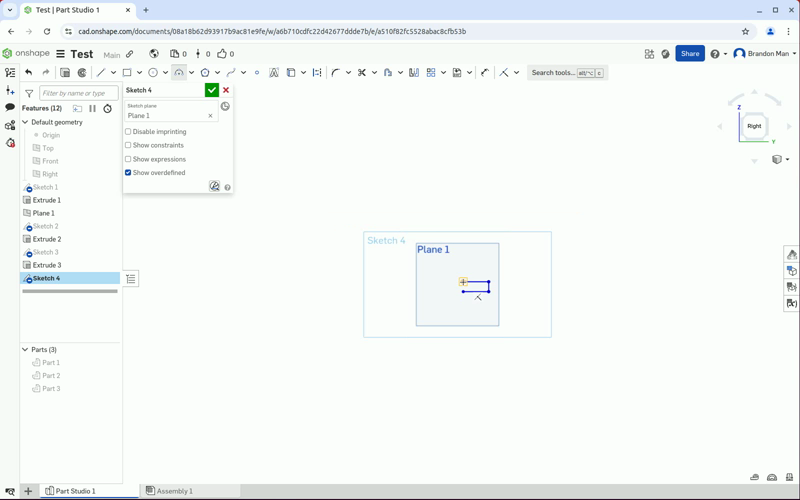
scroll(-6)
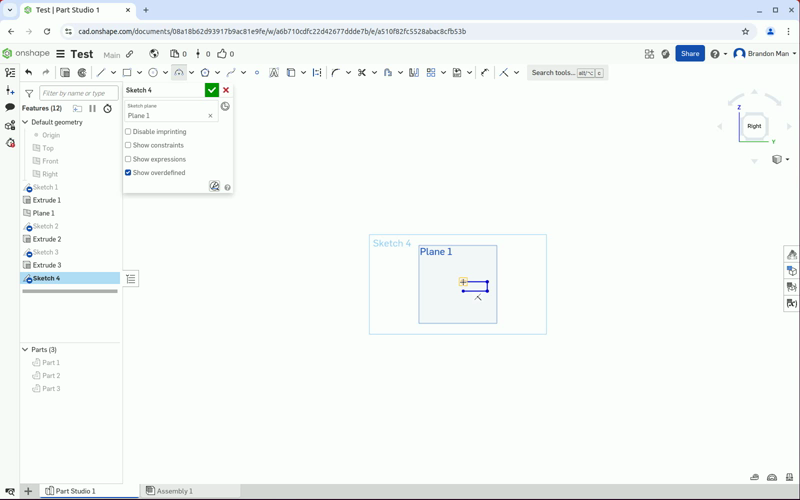
scroll(-6)
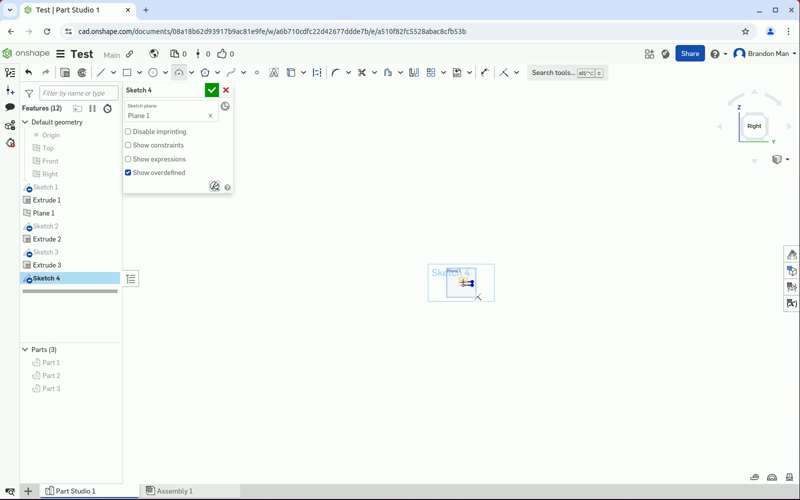
mouse_move(463, 285)
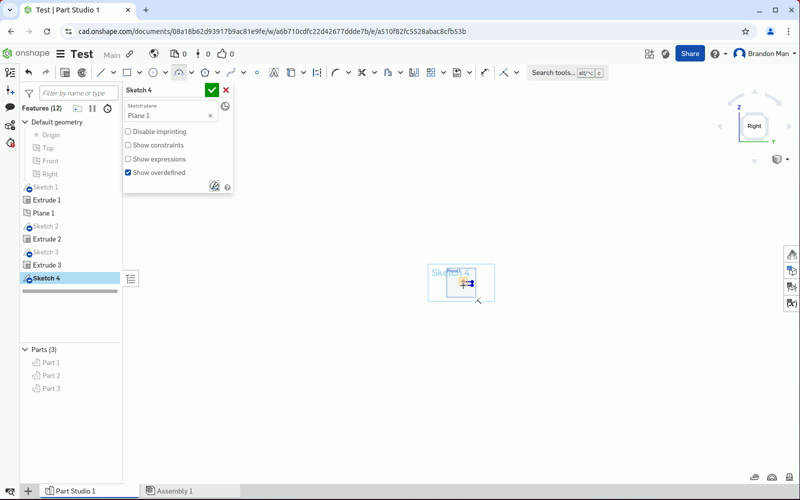
scroll(6)
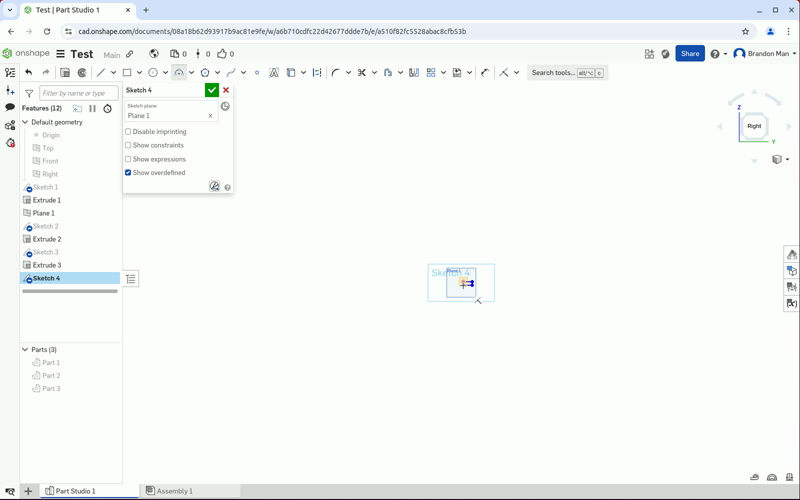
scroll(6)
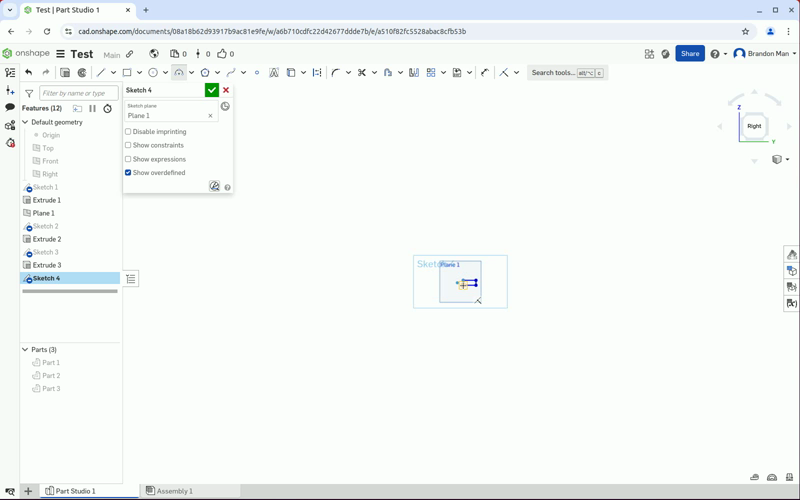
scroll(6)
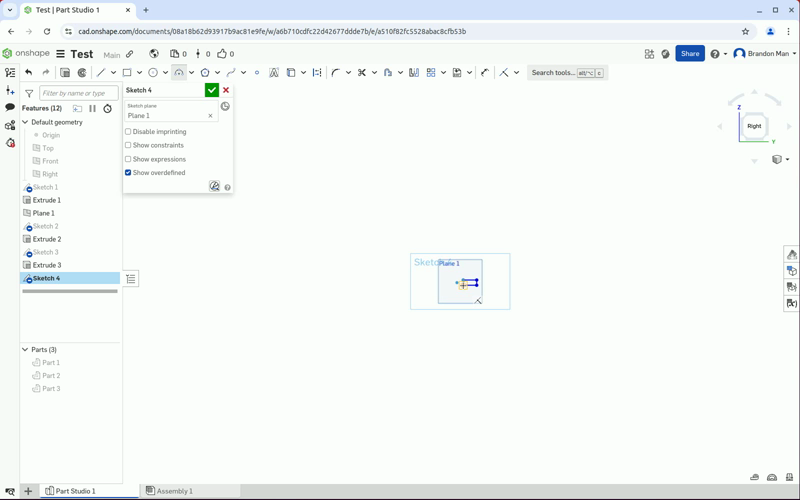
scroll(6)
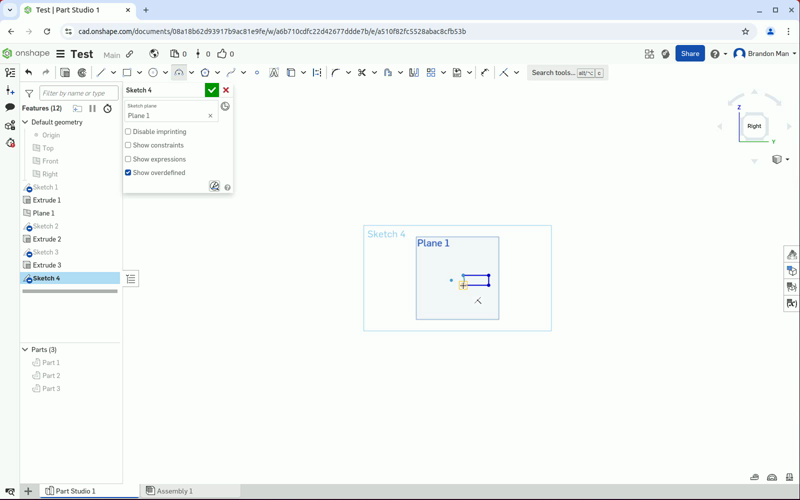
scroll(6)
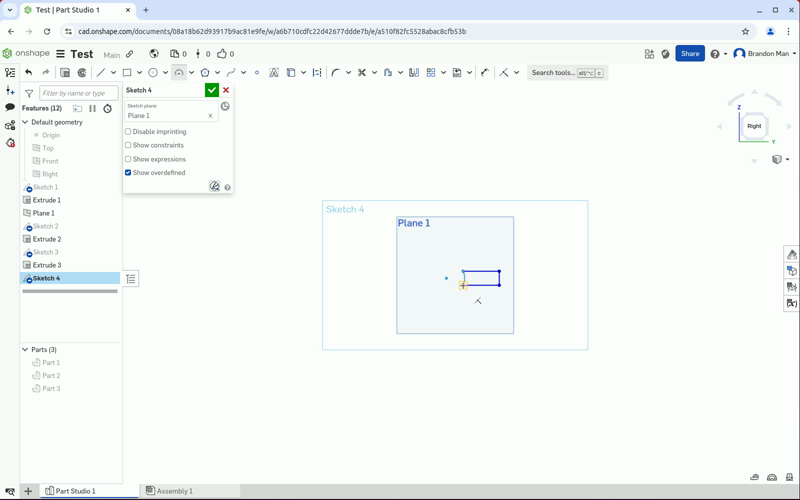
scroll(6)
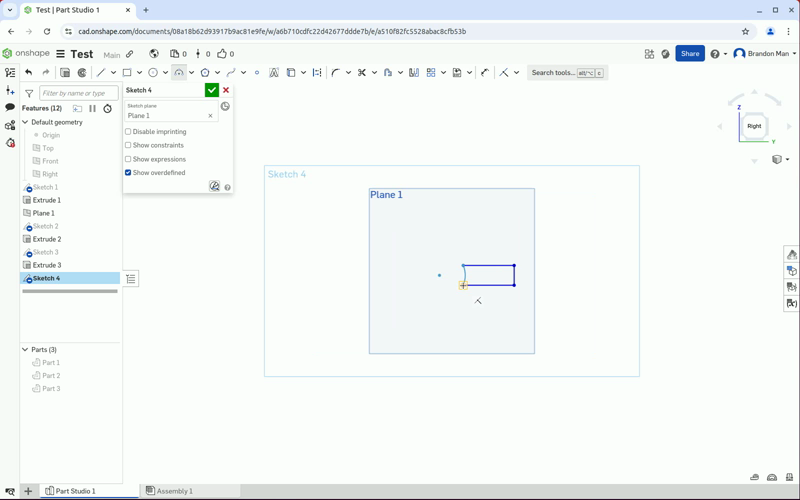
scroll(6)
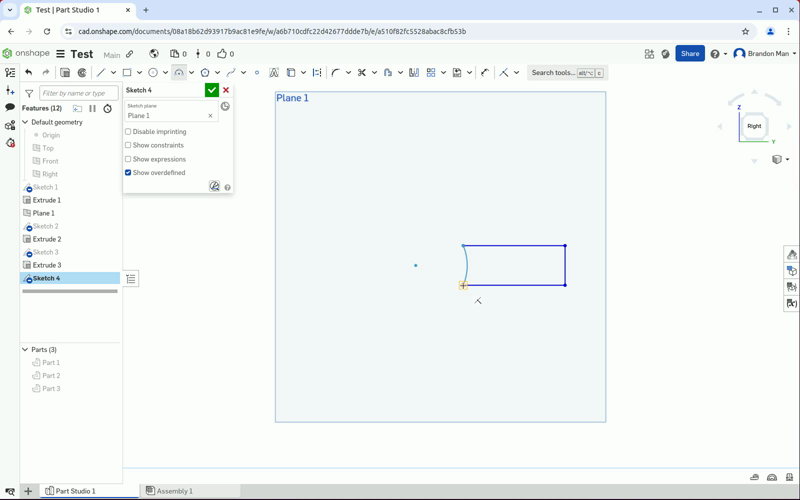
click(463, 285)
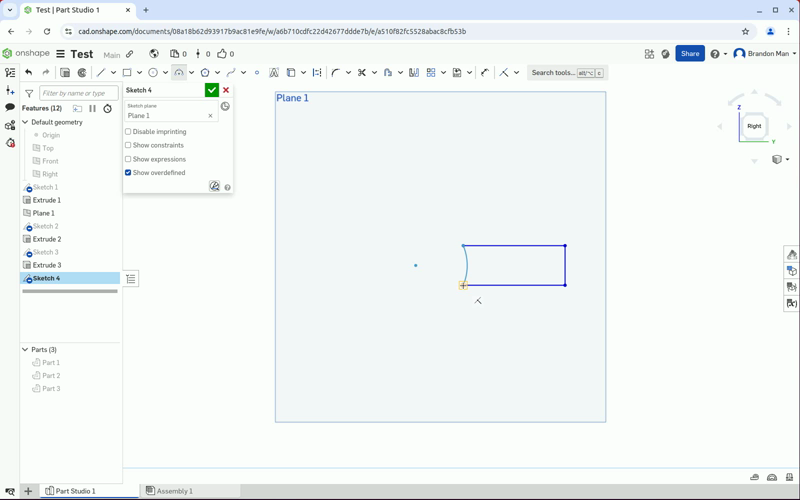
scroll(-6)
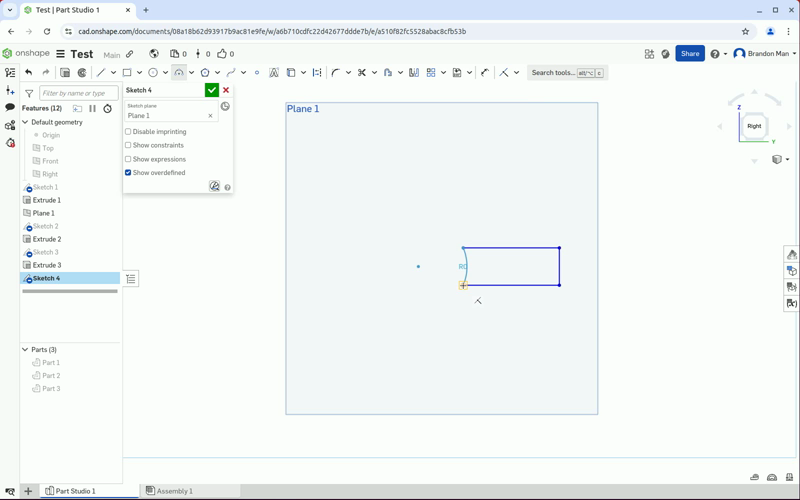
scroll(-6)
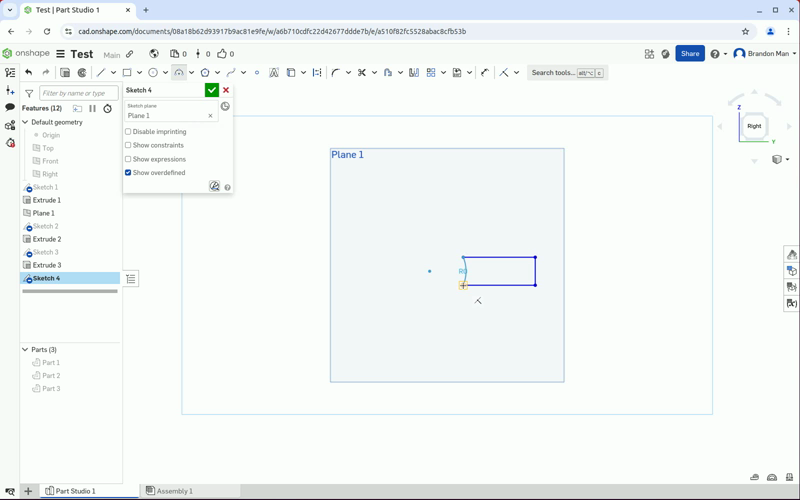
scroll(-6)
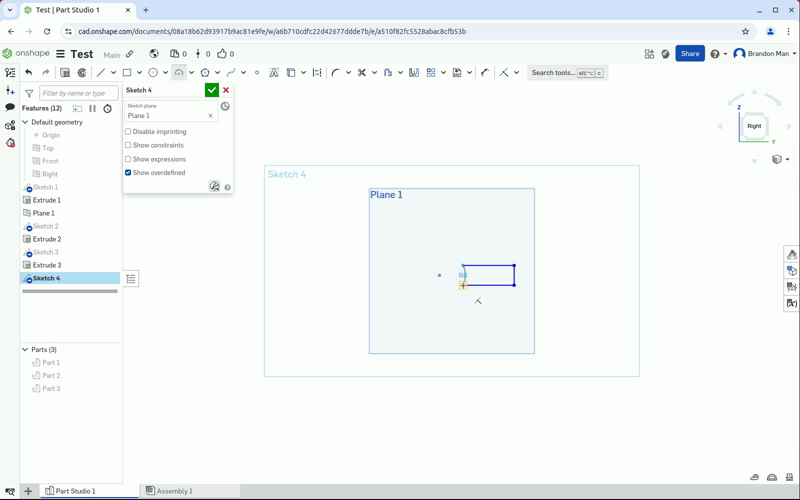
scroll(-6)
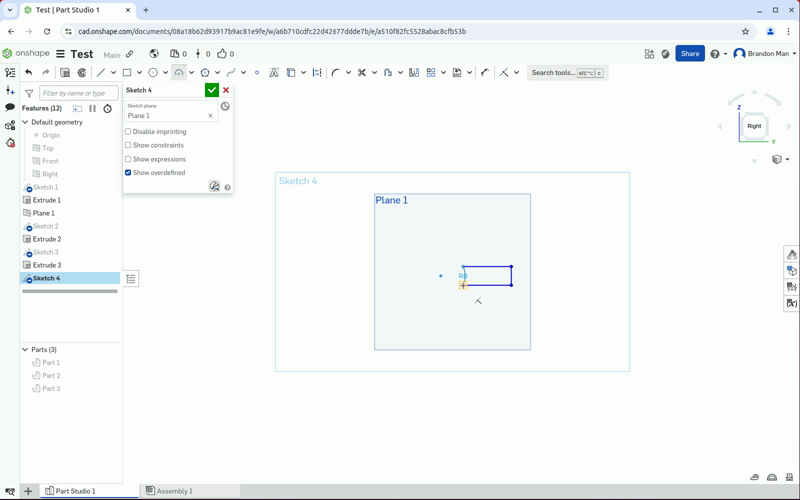
scroll(-6)
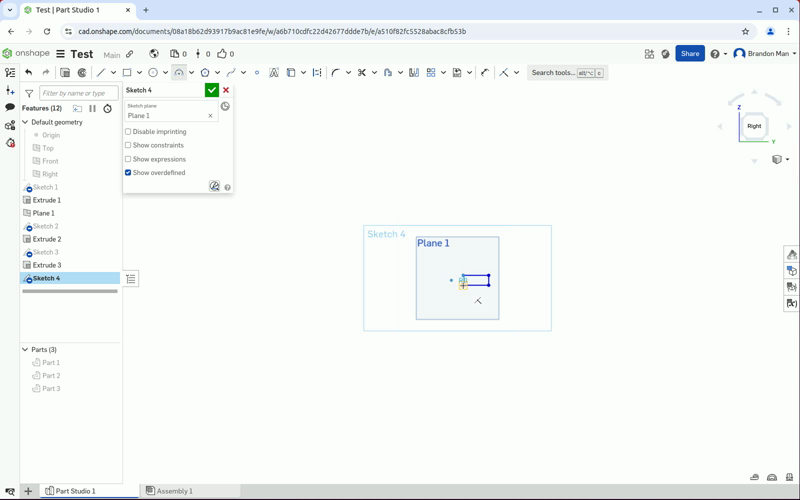
scroll(-6)
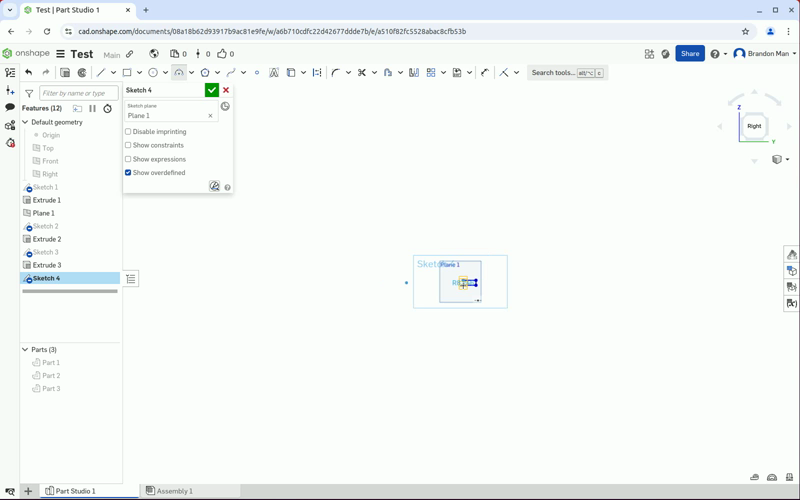
scroll(-6)
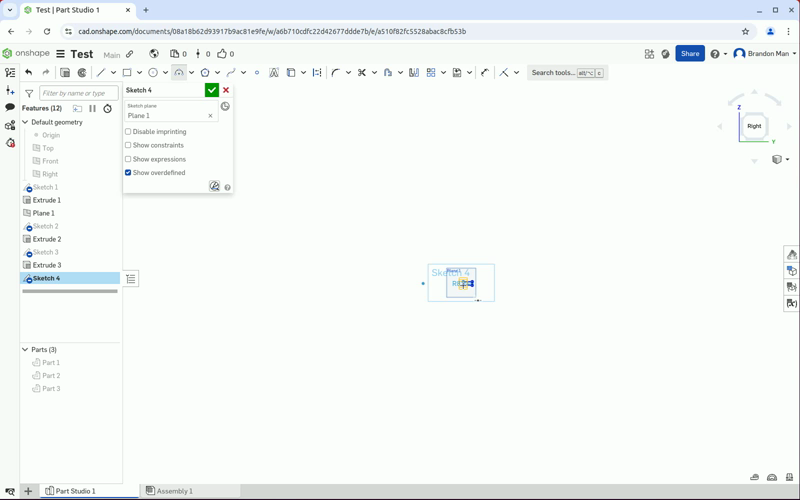
key_down(shift)
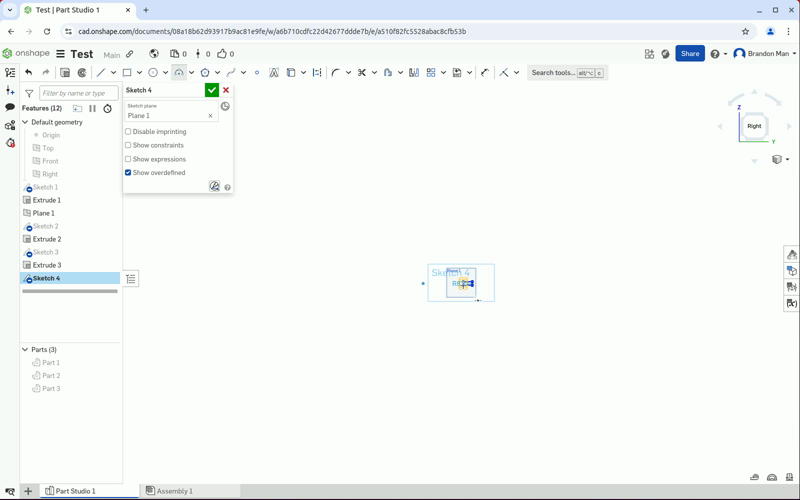
mouse_move(463, 283)
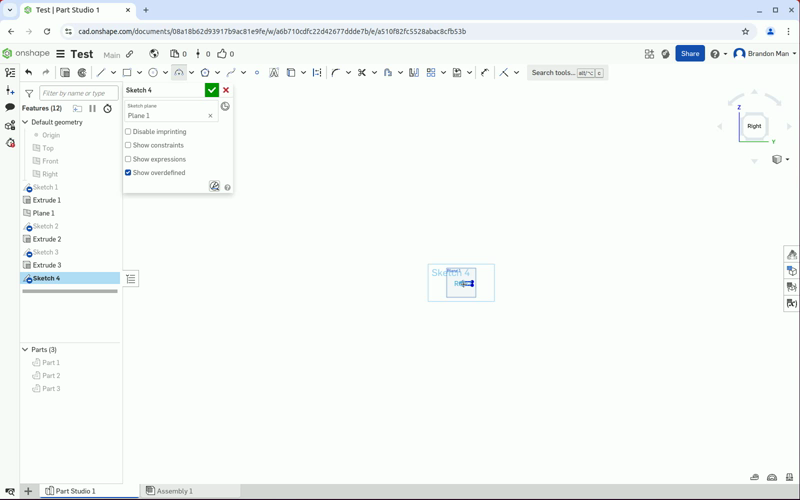
scroll(6)
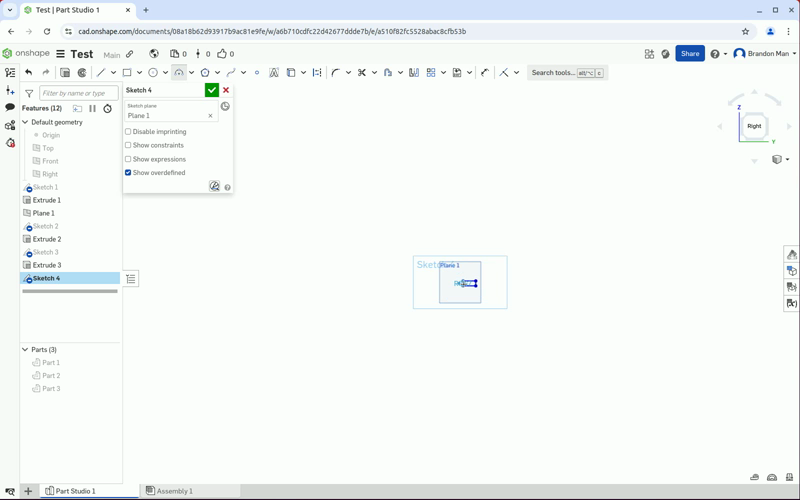
scroll(6)
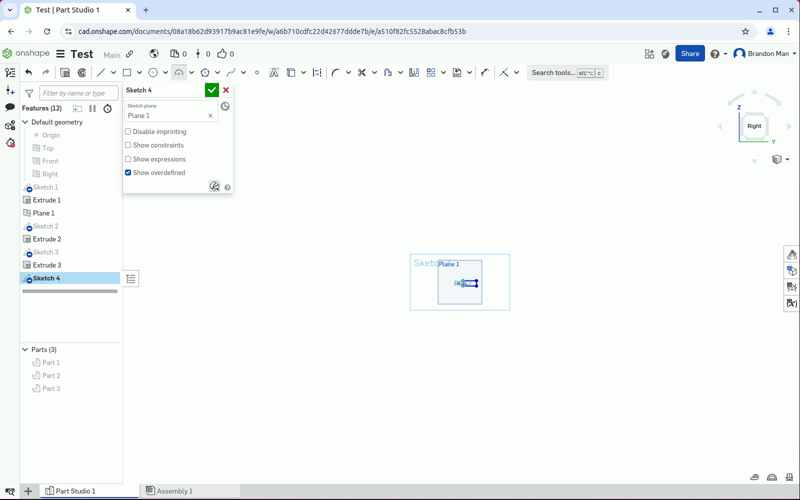
scroll(6)
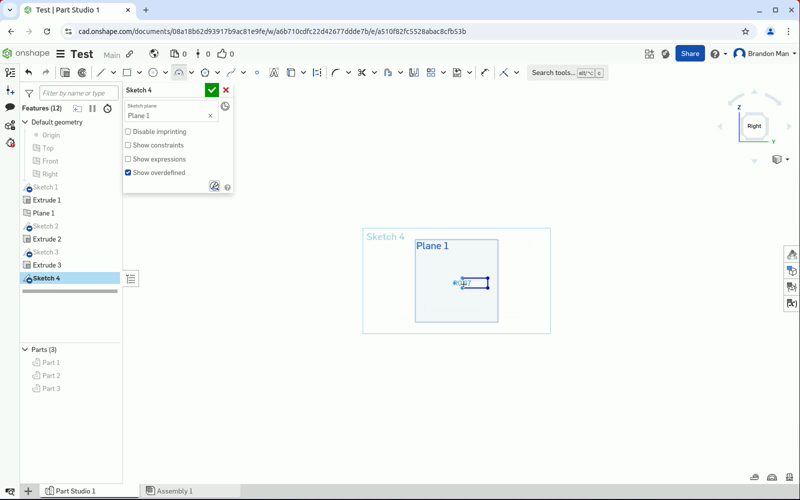
scroll(6)
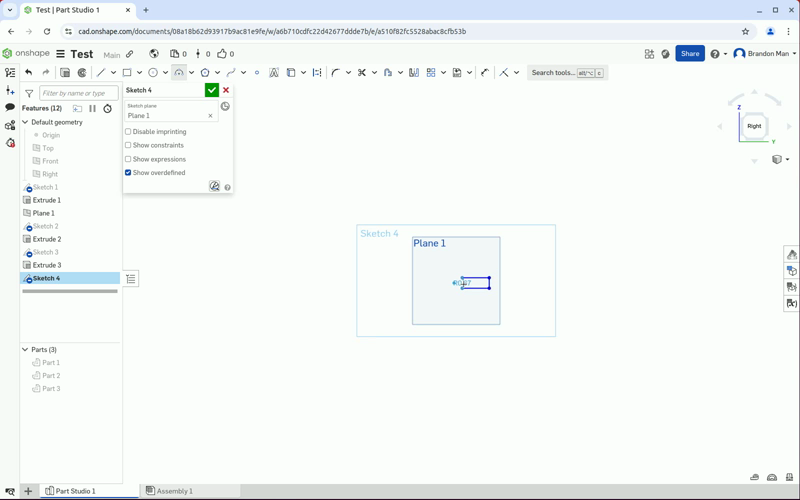
scroll(6)
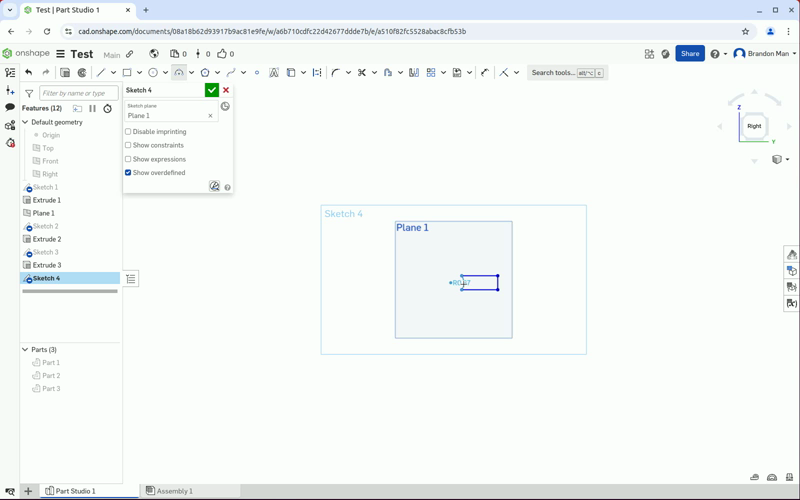
scroll(6)
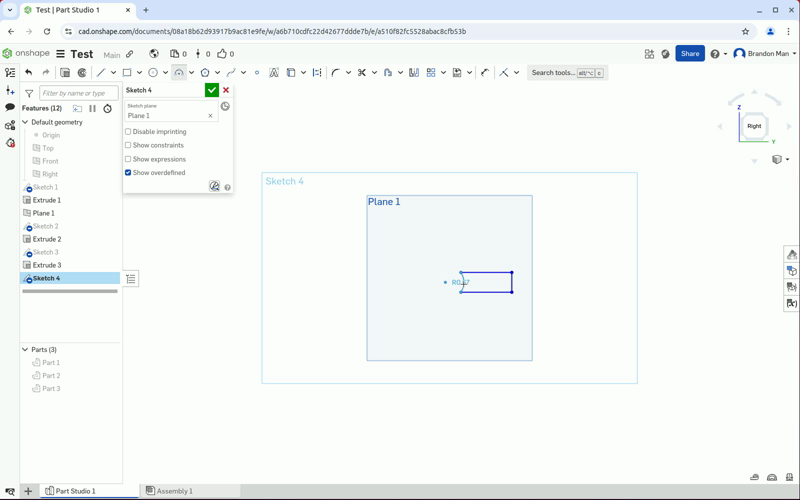
scroll(6)
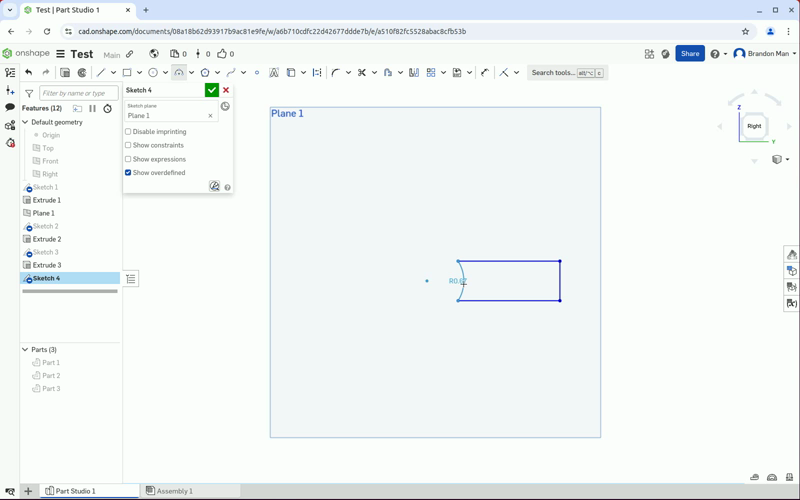
click(463, 283)
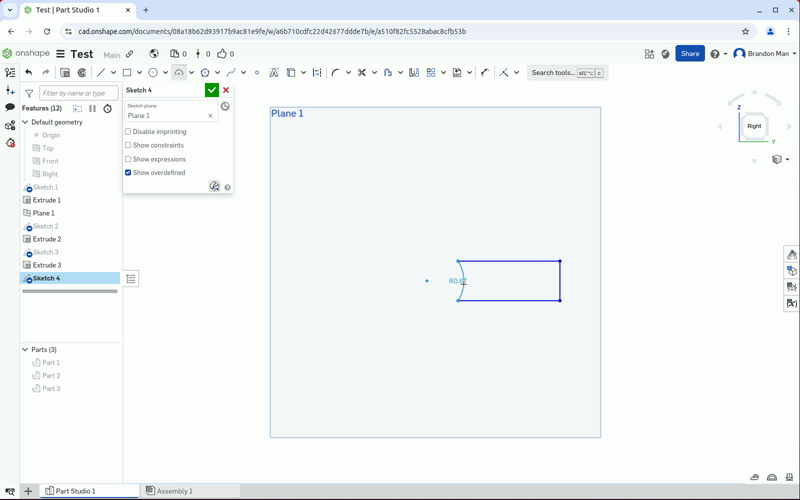
scroll(-6)
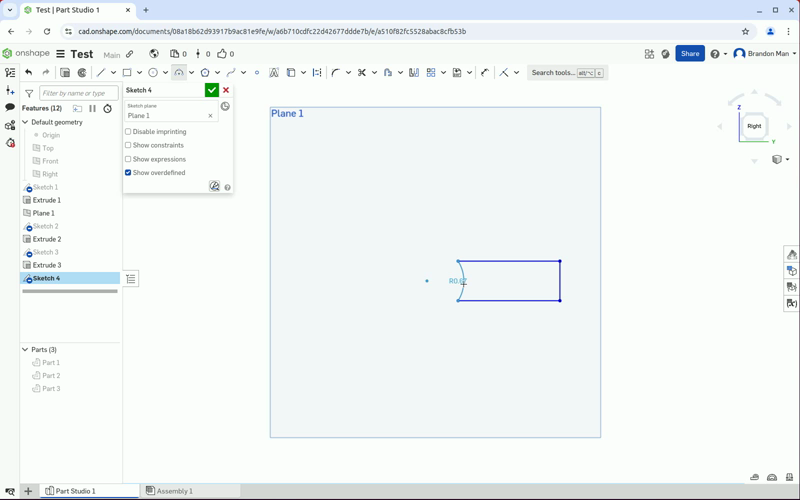
scroll(-6)
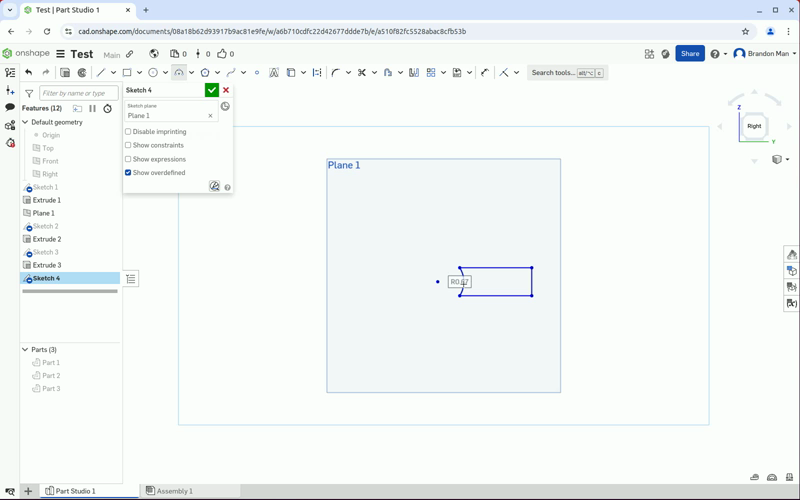
scroll(-6)
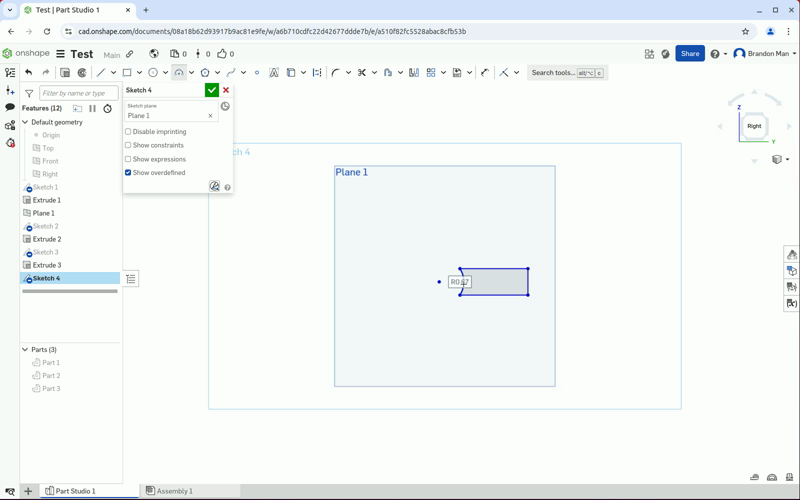
scroll(-6)
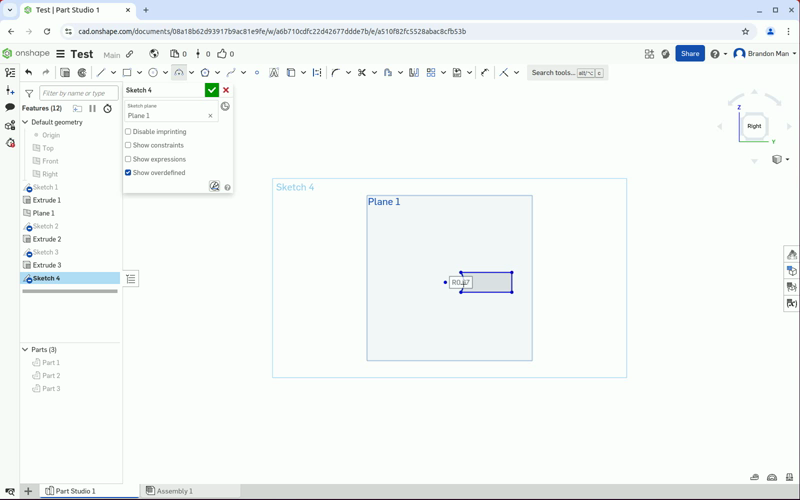
scroll(-6)
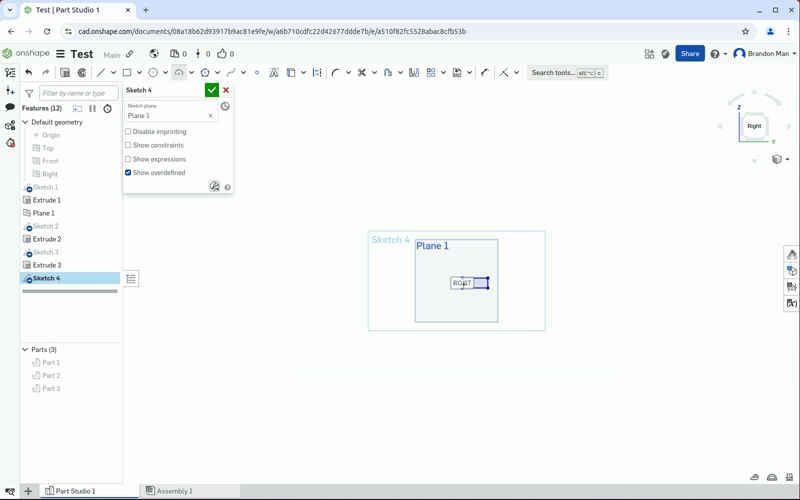
scroll(-6)
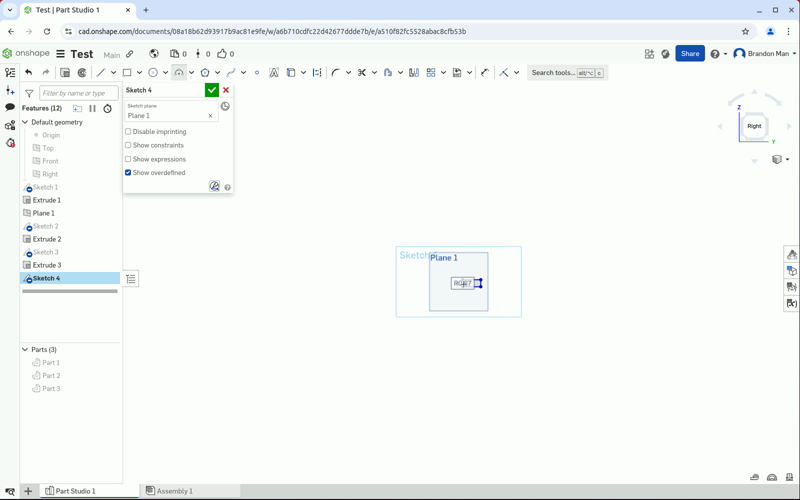
scroll(-6)
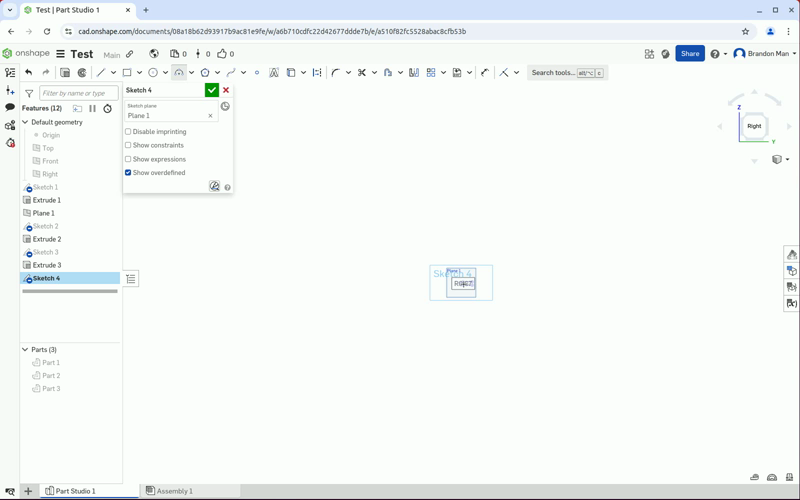
key_up(shift)
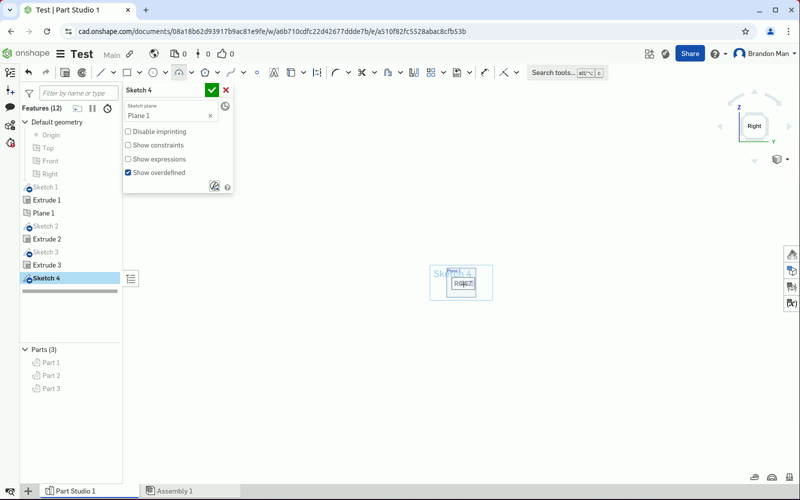
key(esc)
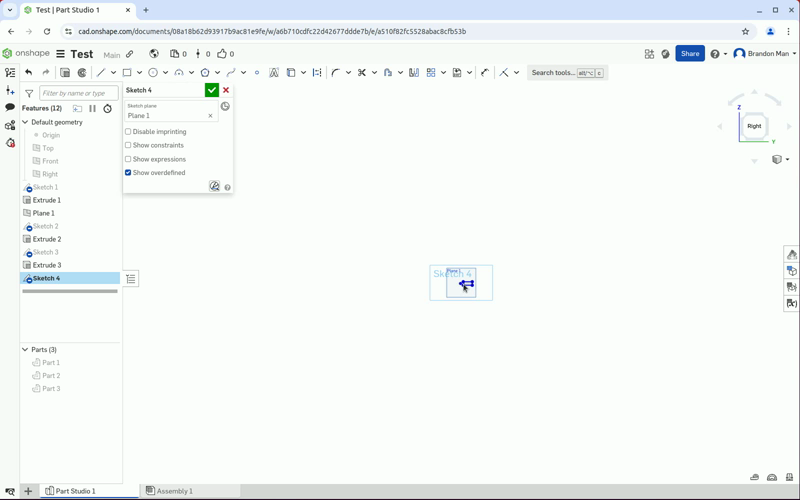
mouse_move(465, 283)
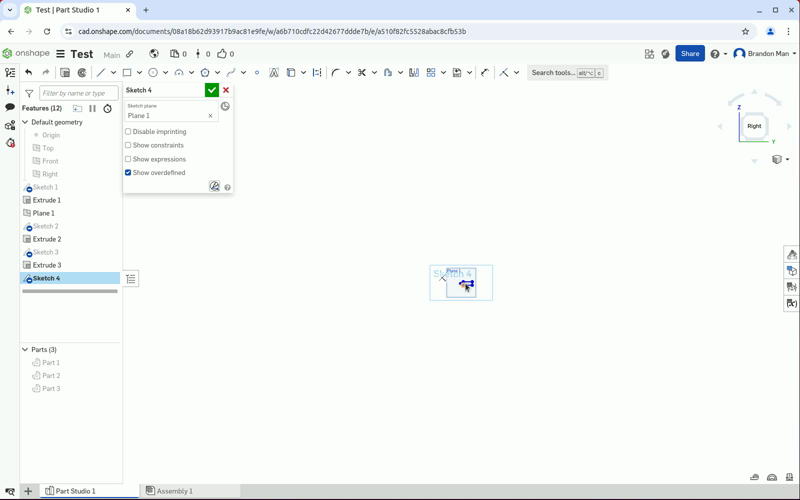
scroll(6)
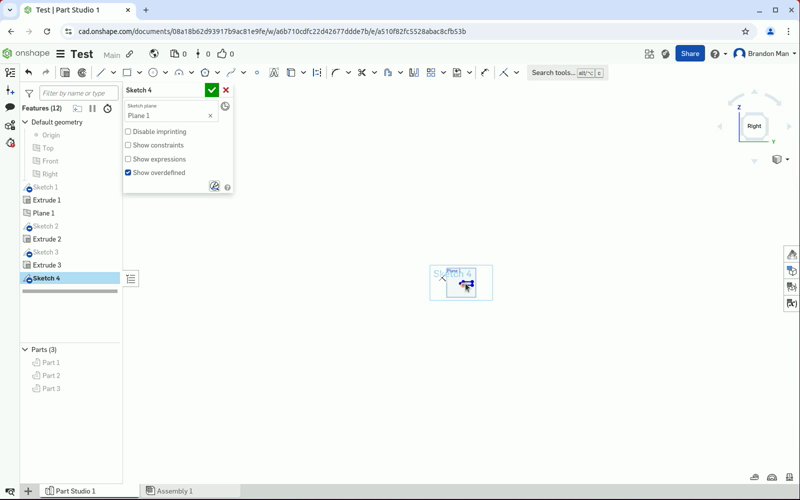
scroll(6)
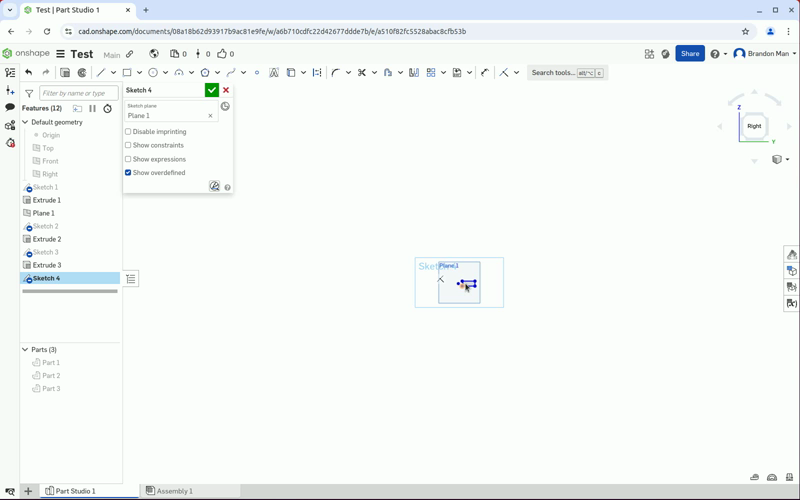
scroll(6)
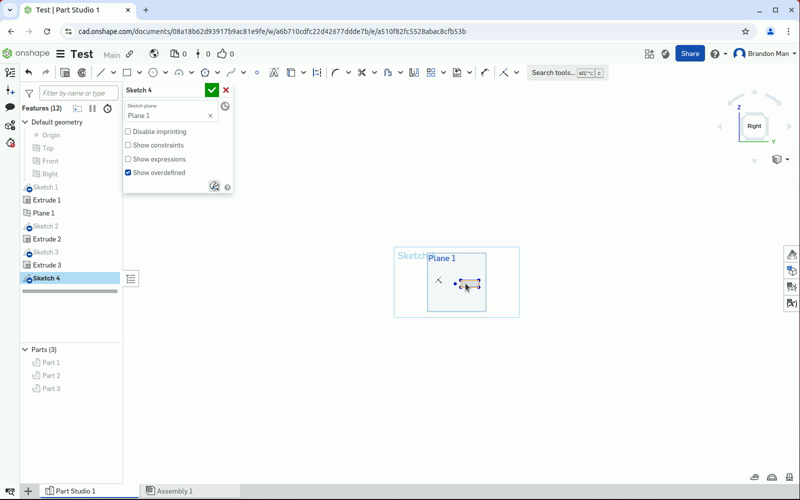
scroll(6)
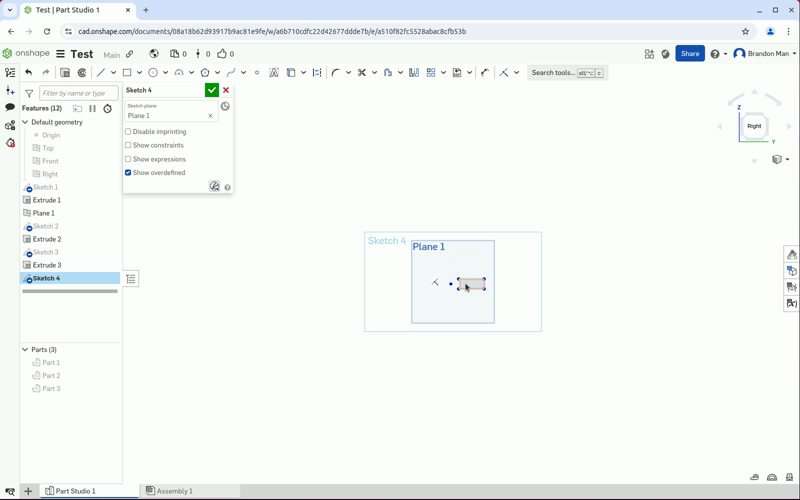
scroll(6)
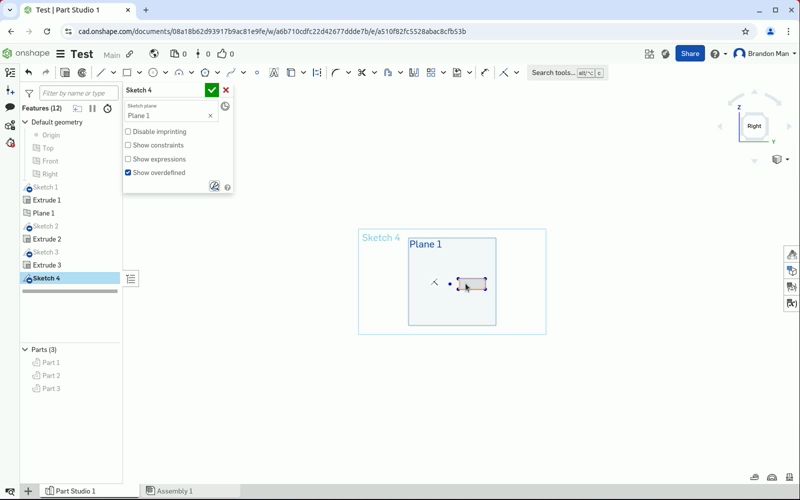
scroll(6)
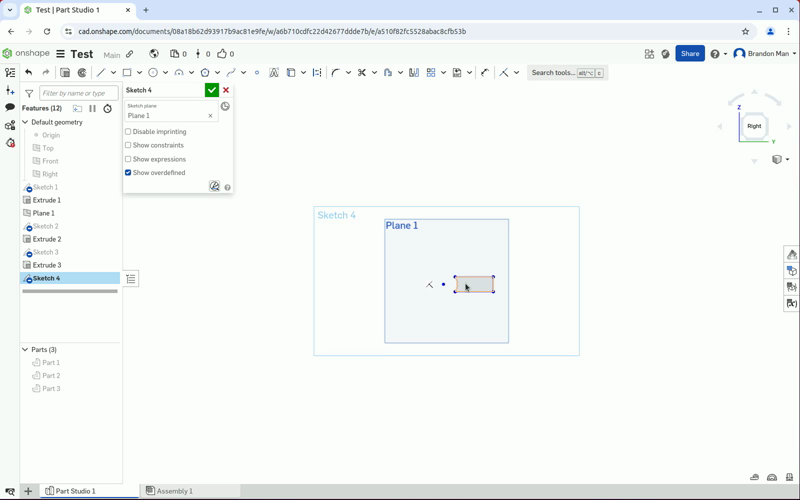
scroll(6)
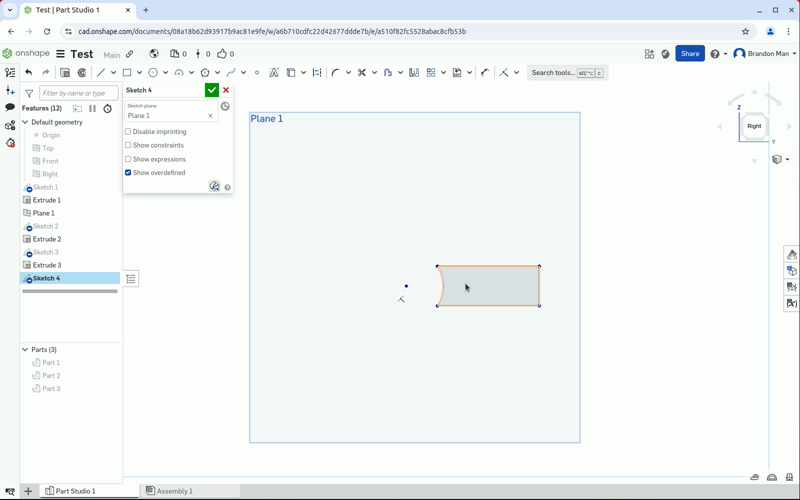
click(465, 283)
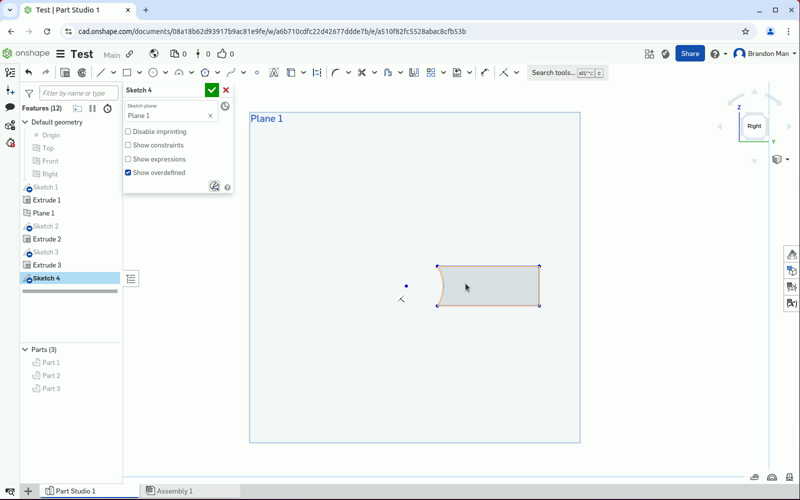
scroll(-6)
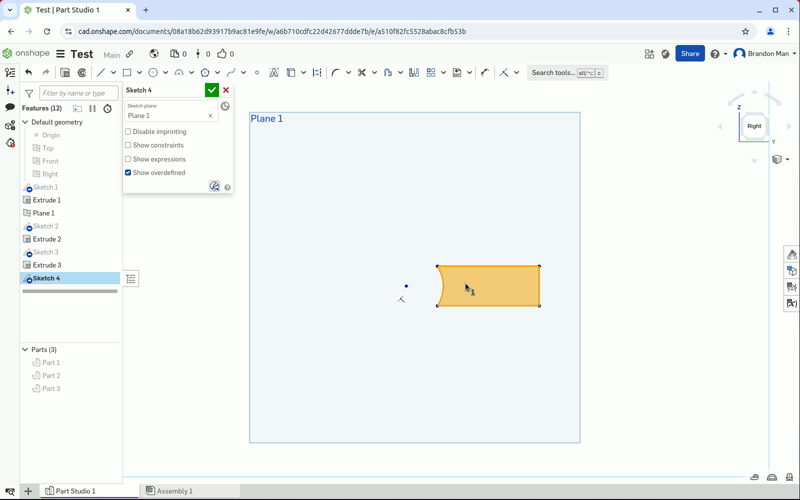
scroll(-6)
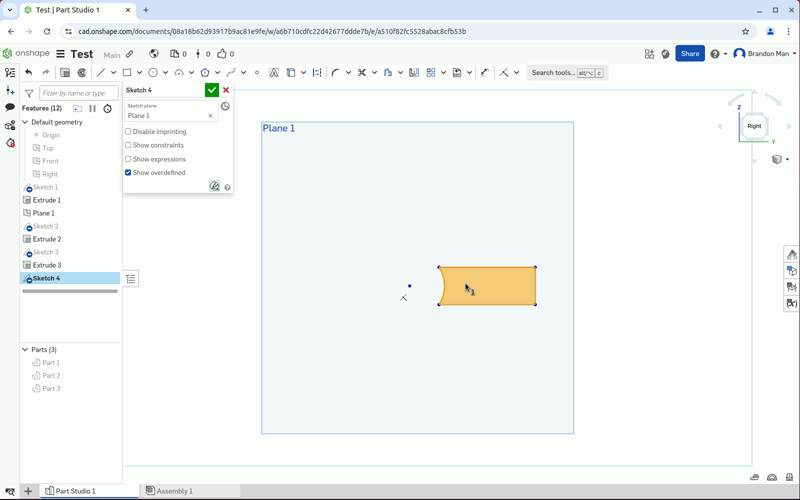
scroll(-6)
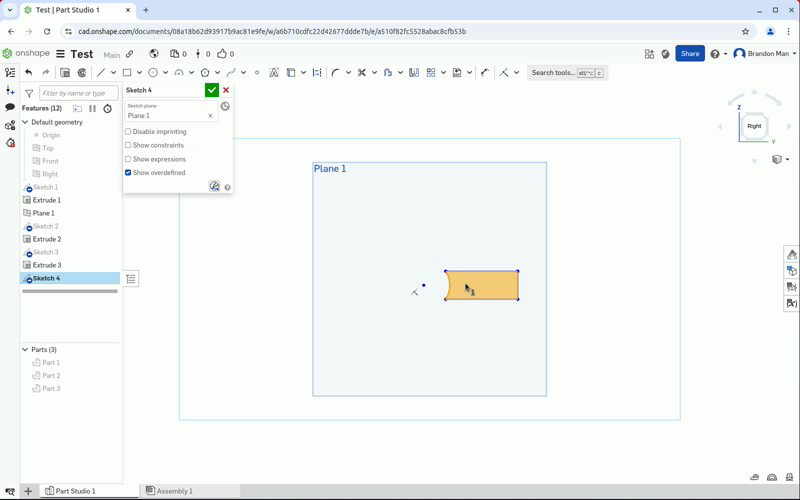
scroll(-6)
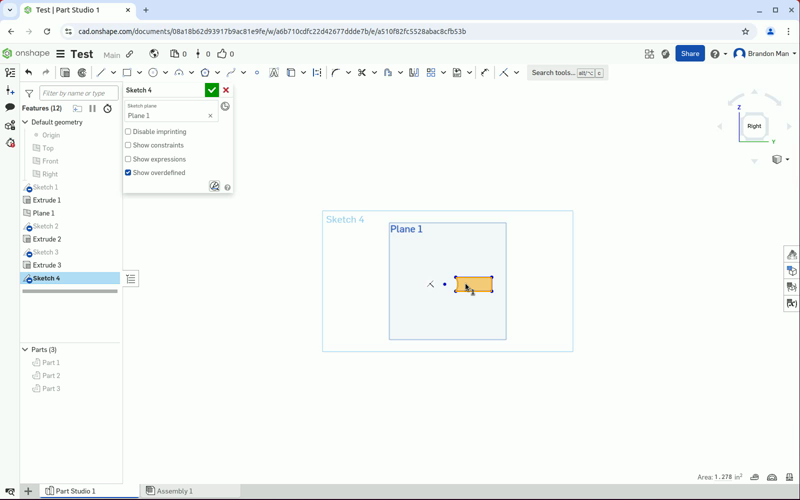
scroll(-6)
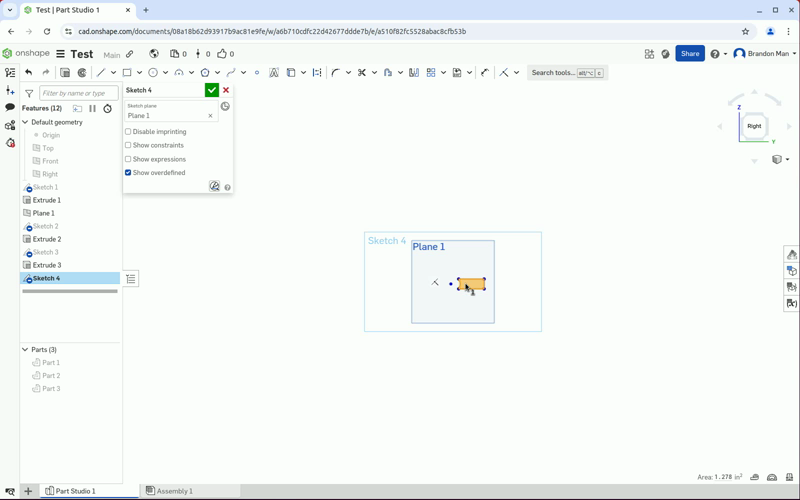
scroll(-6)
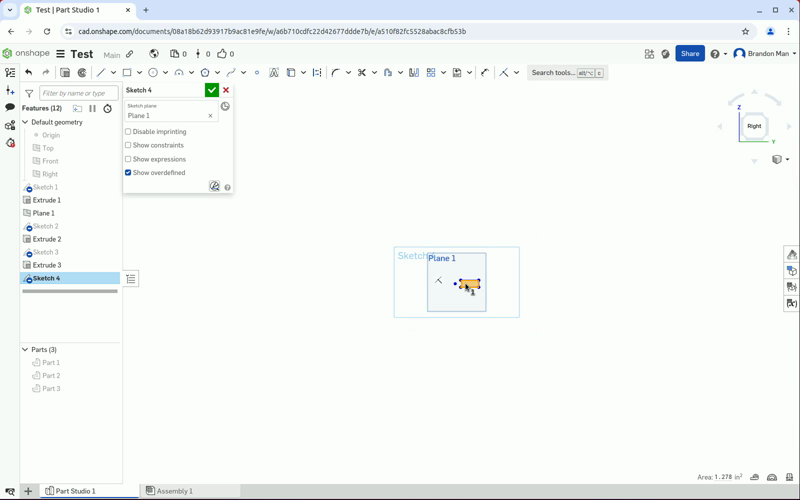
scroll(-6)
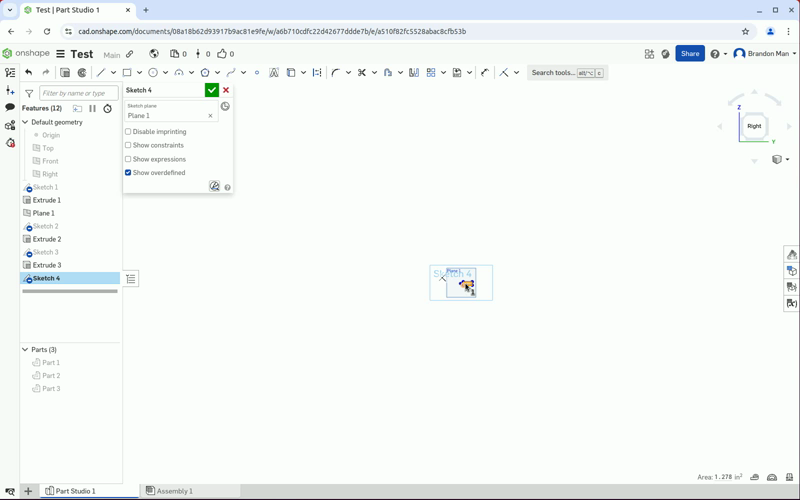
mouse_move(73, 352)
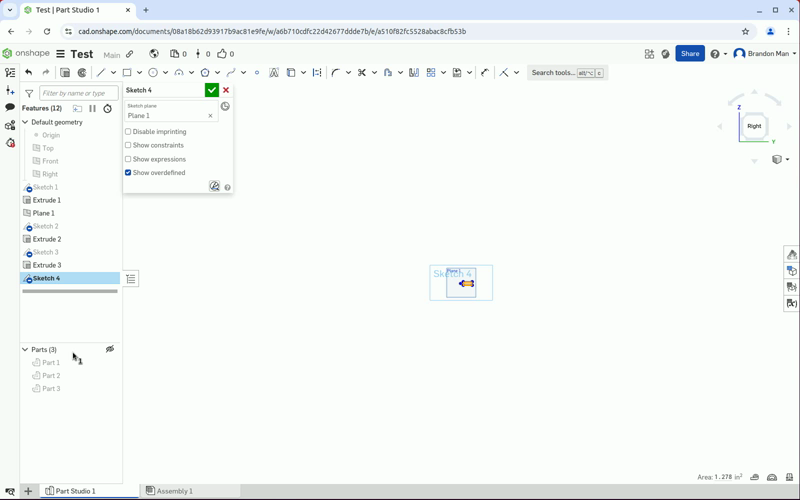
key(shift+y)
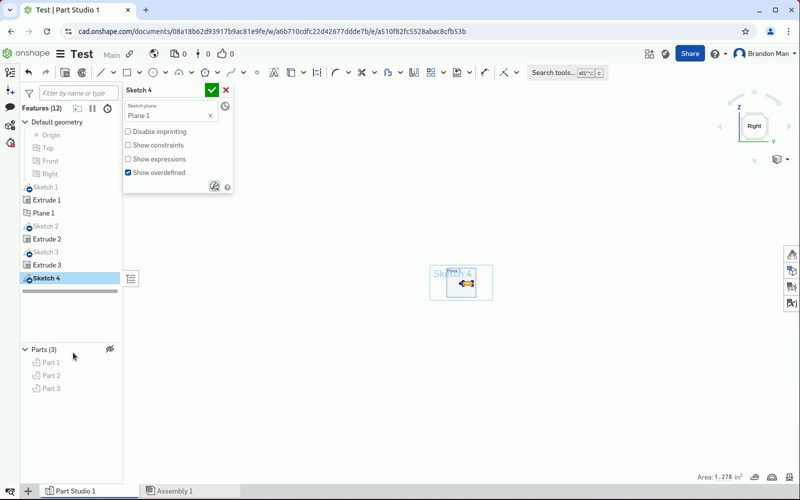
key(shift+e)
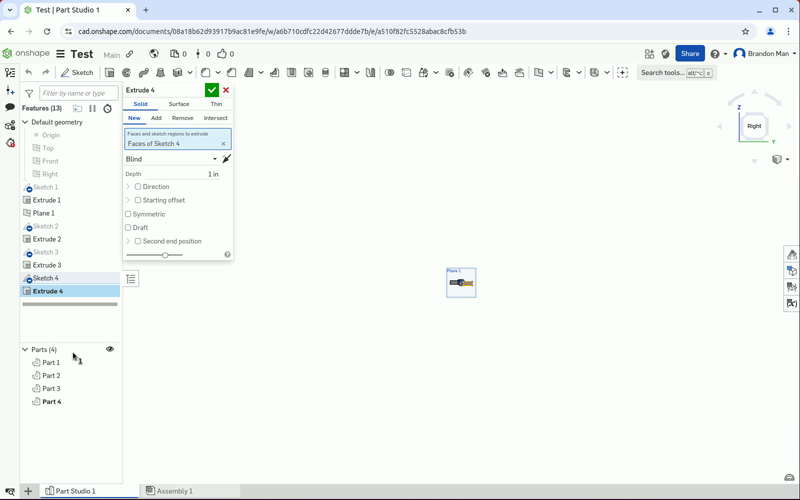
mouse_move(143, 106)
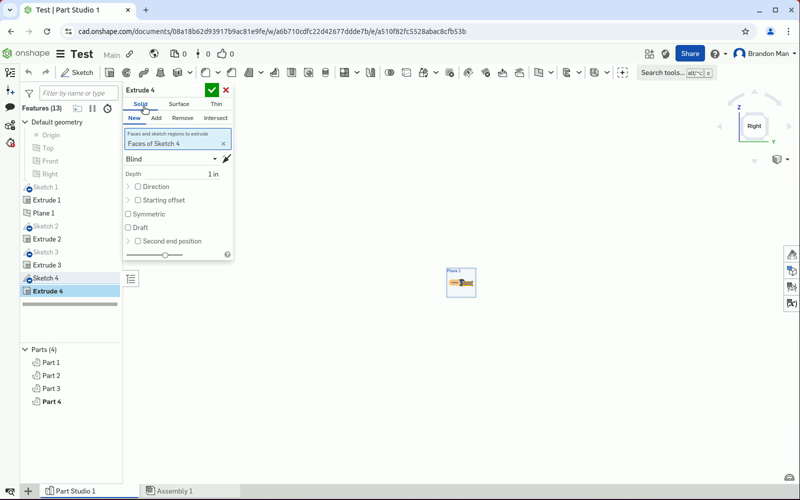
click(143, 106)
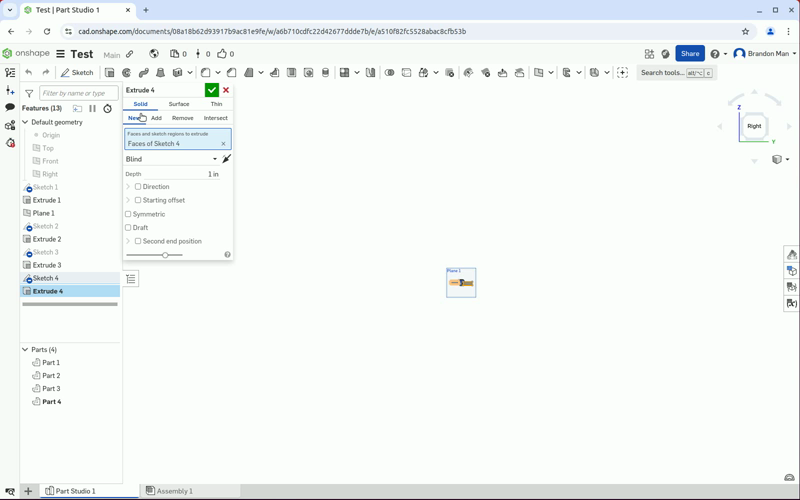
mouse_move(137, 120)
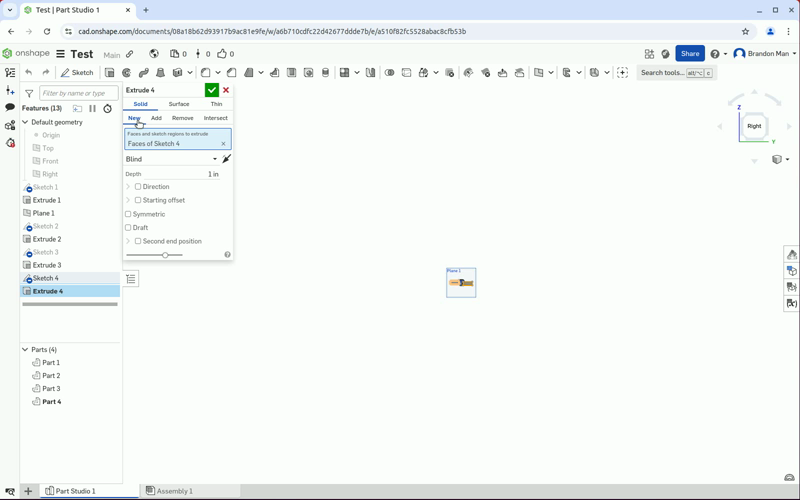
click(137, 120)
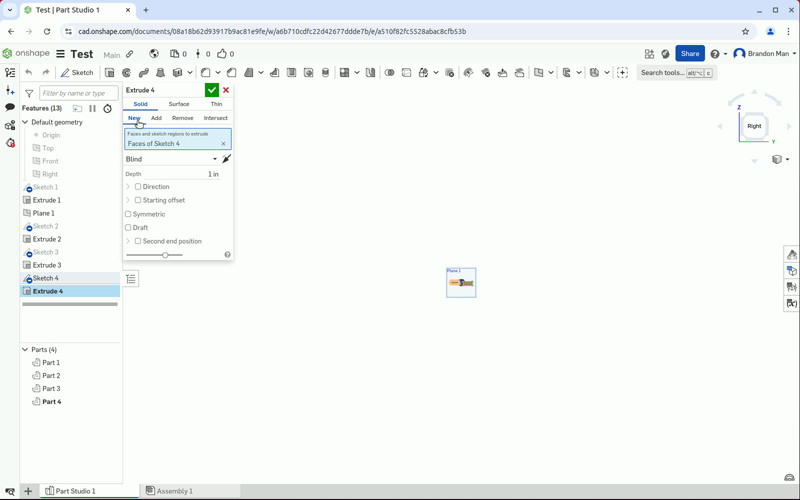
key(tab, 4)
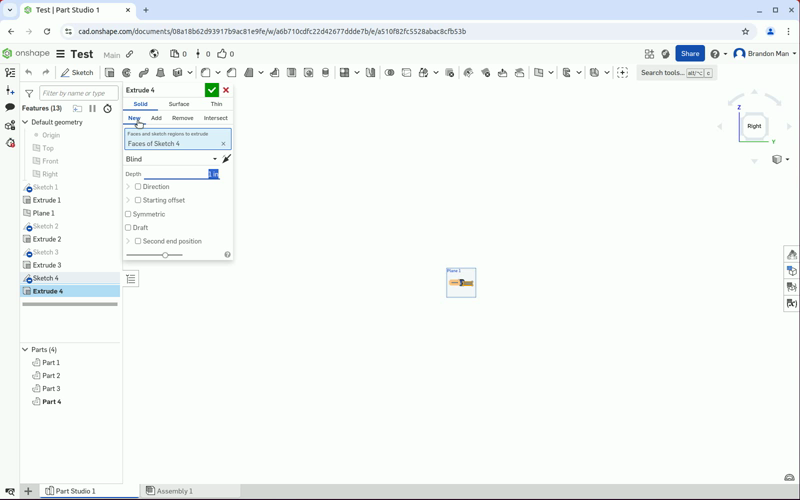
text(4.333)
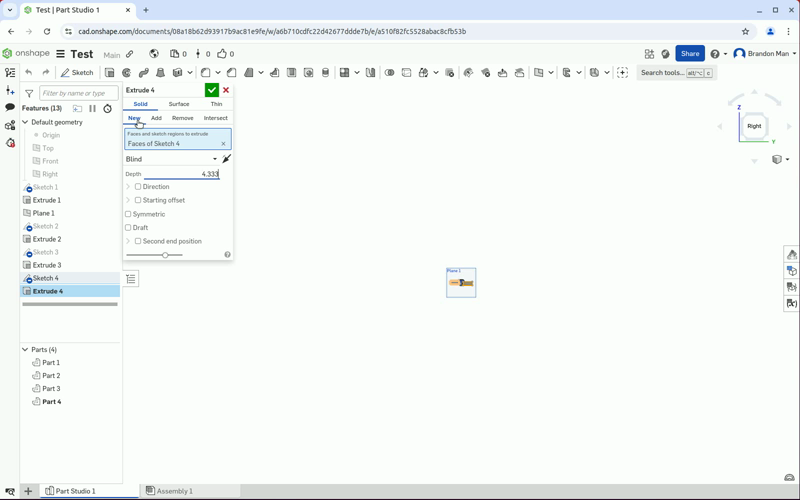
key(enter)
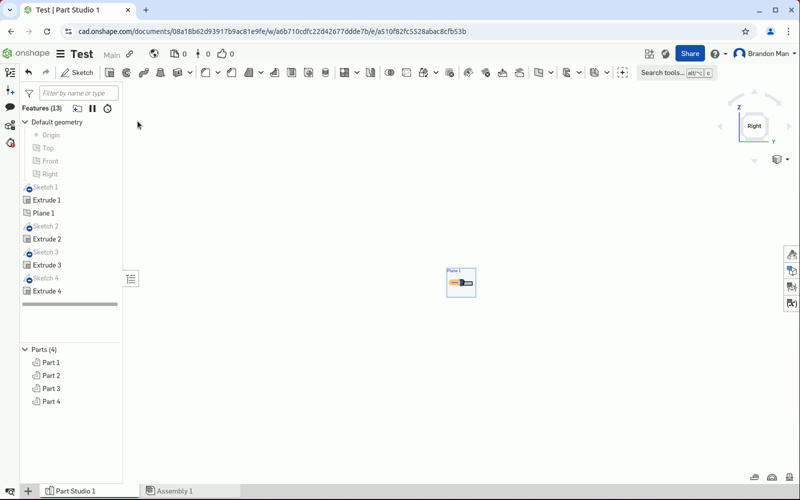
key(shift+h)
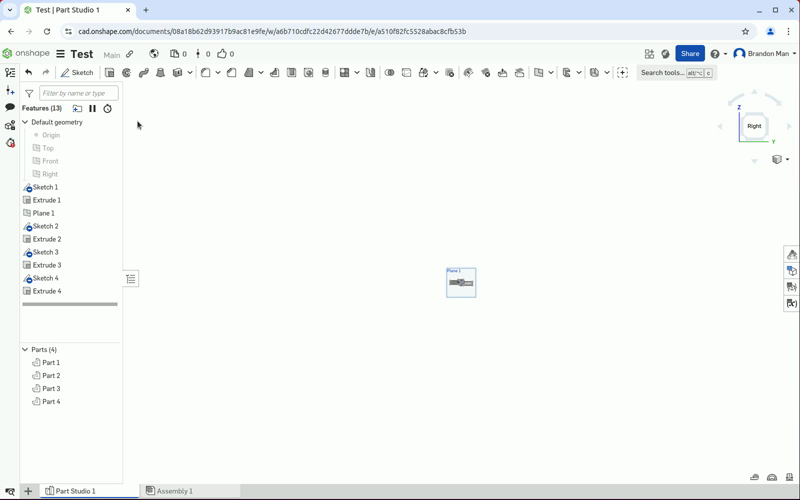
key(shift+h)
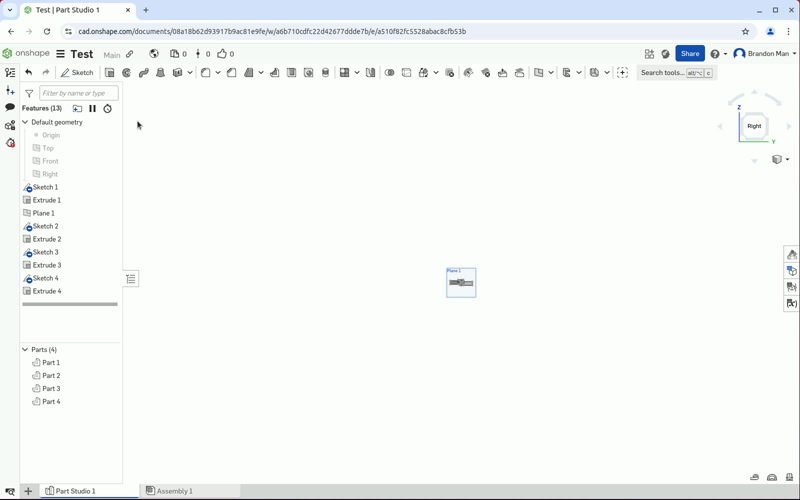
key(shift+7)
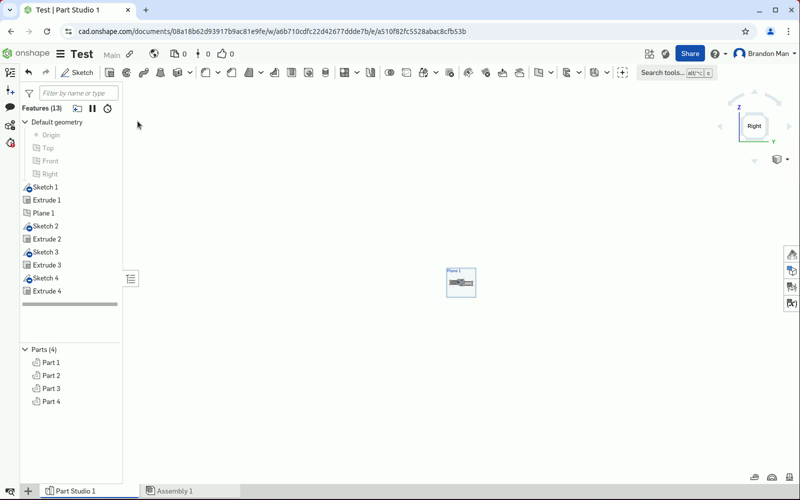
key(right, 2)
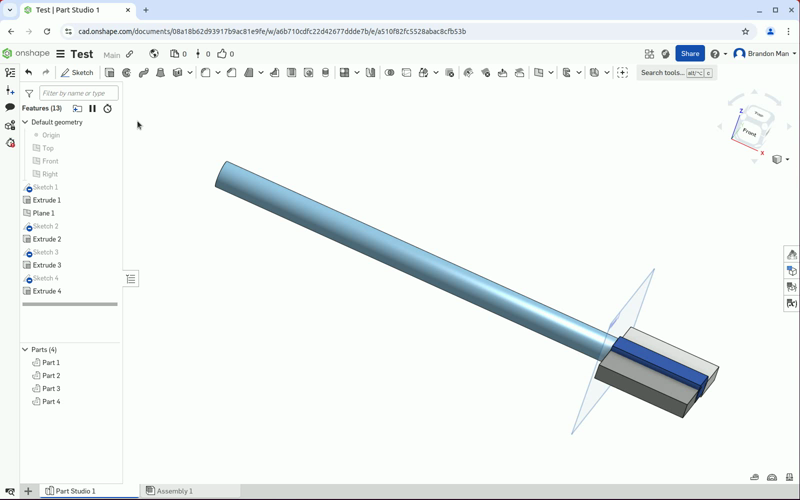
key(down, 2)
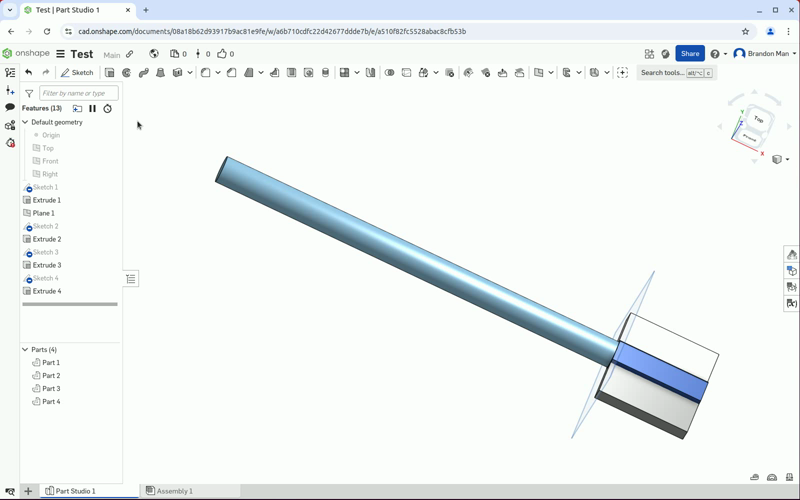
key(up, 2)
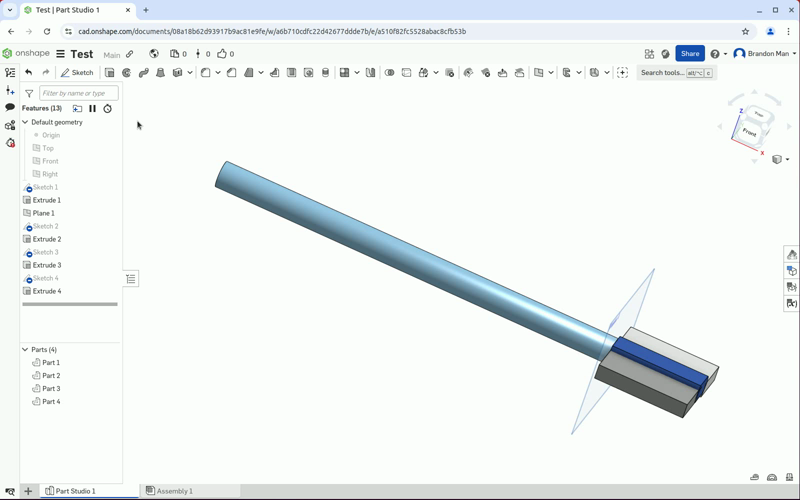
key(left, 2)
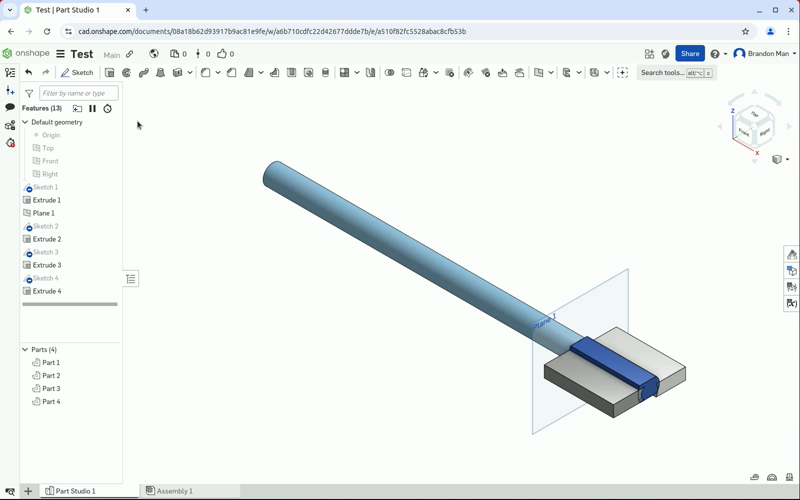
mouse_move(73, 189)
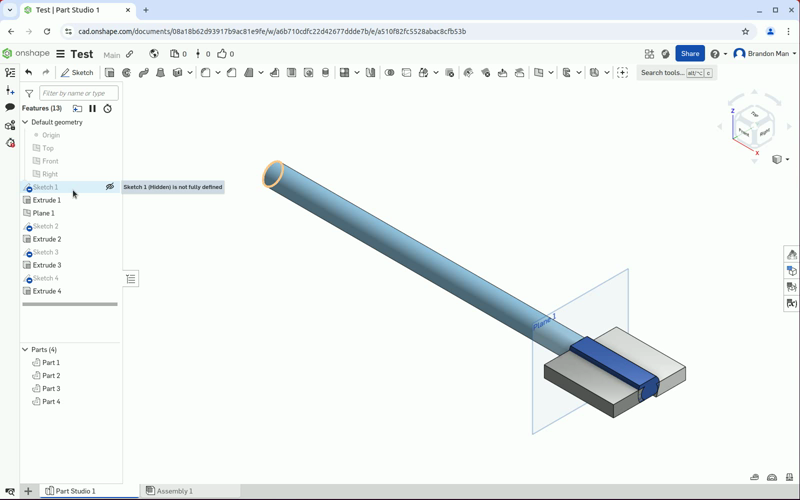
click(73, 189)